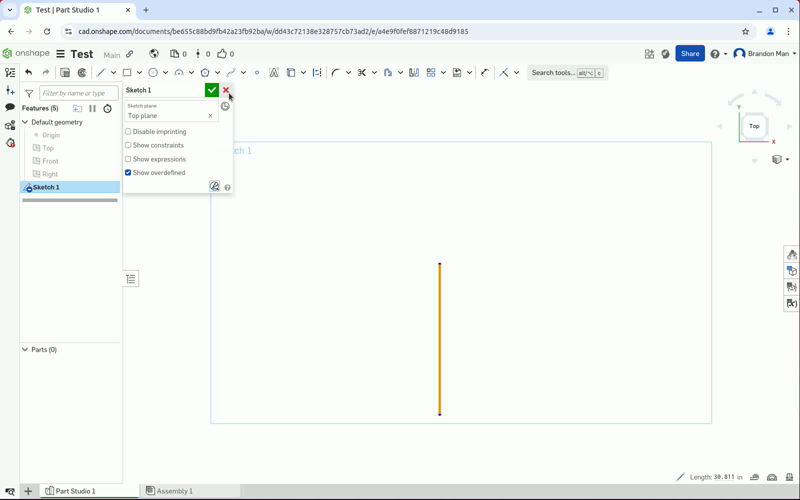
key(shift+h)
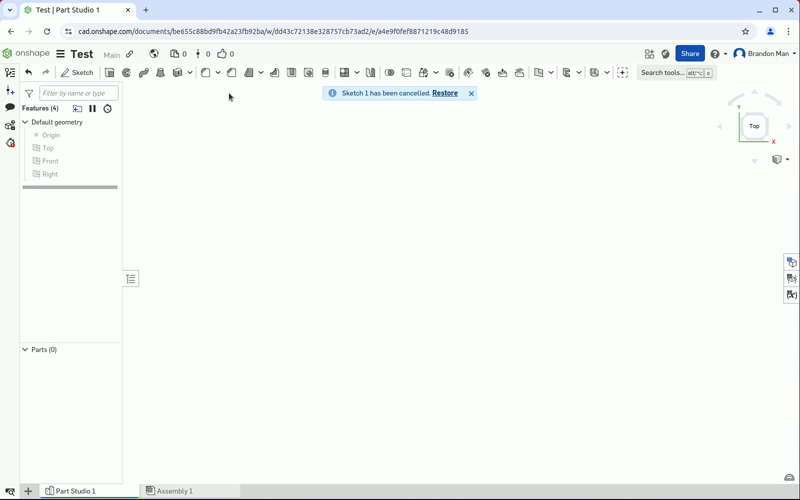
mouse_move(73, 352)
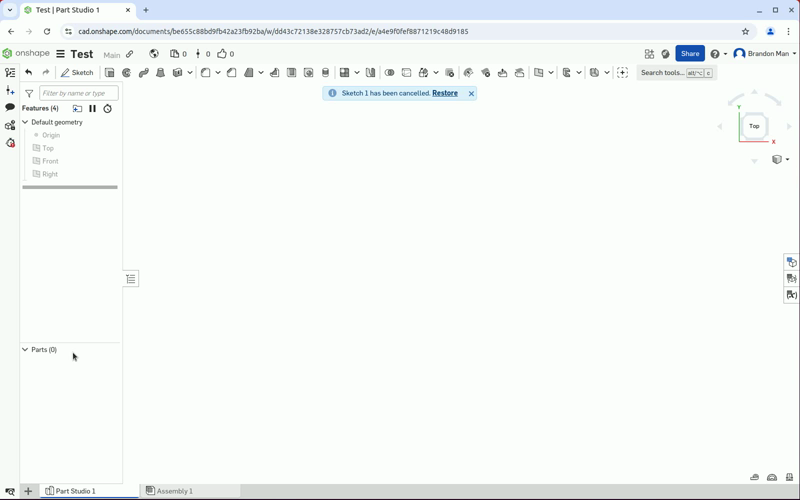
key(y)
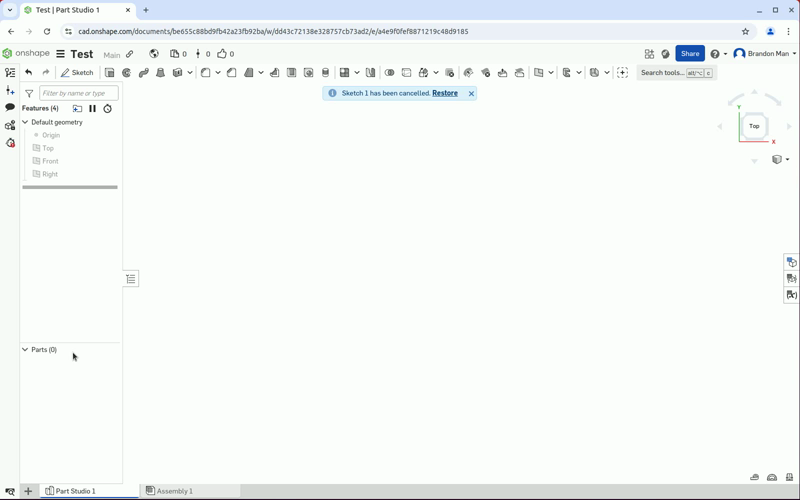
key(shift+p)
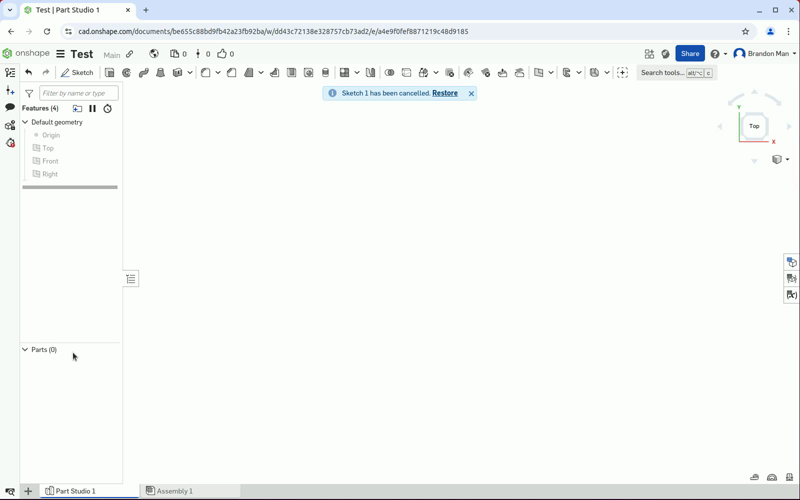
key(space)
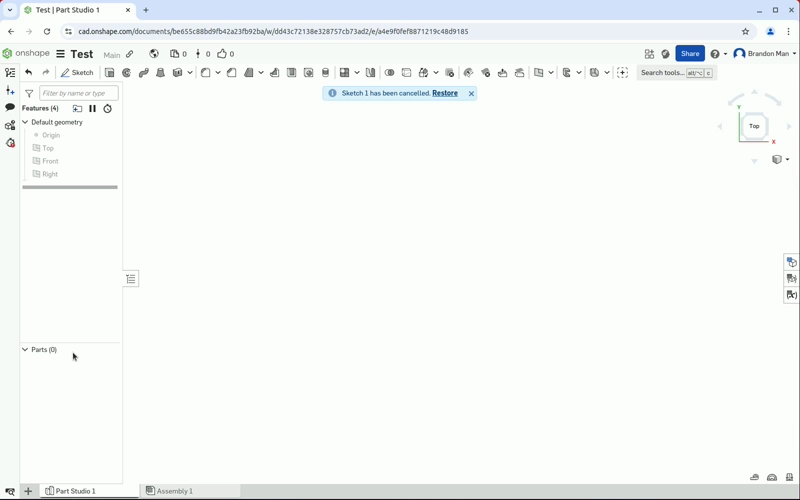
key_down(shift)
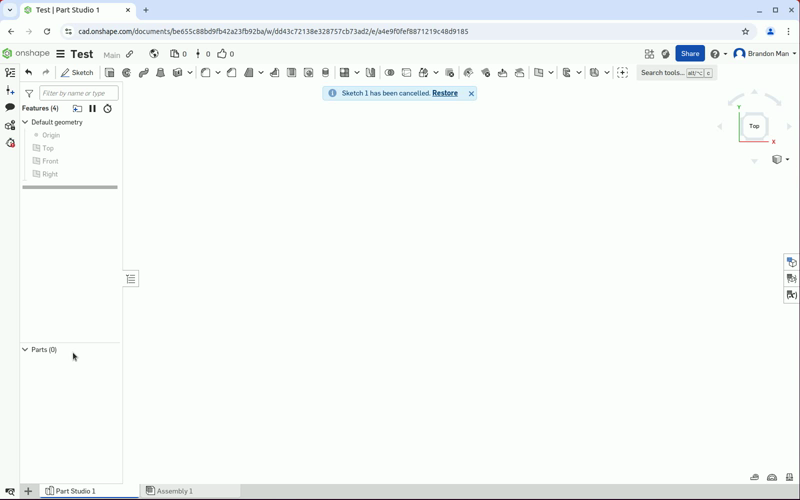
key(up)
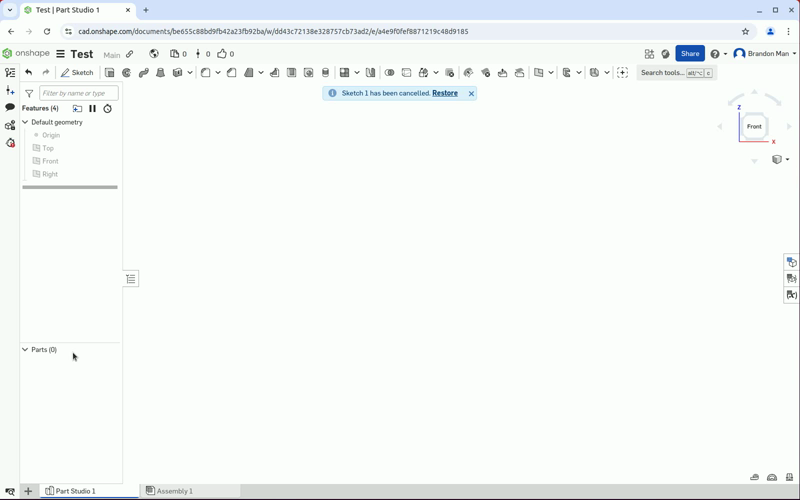
key_up(shift)
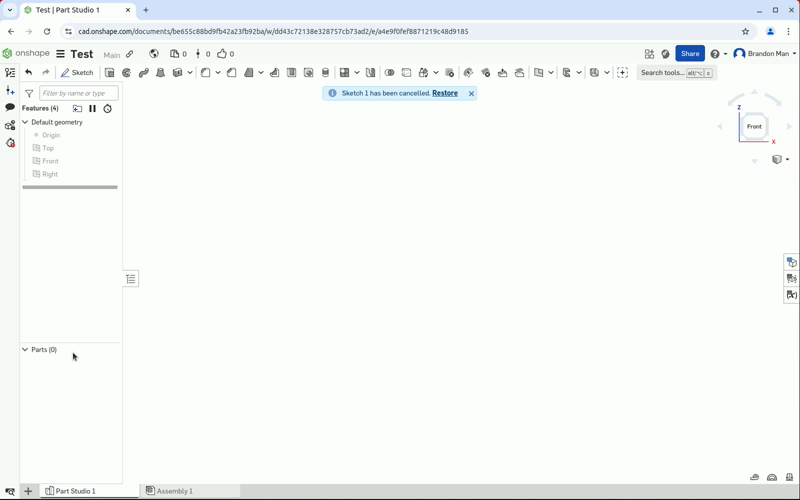
mouse_move(73, 352)
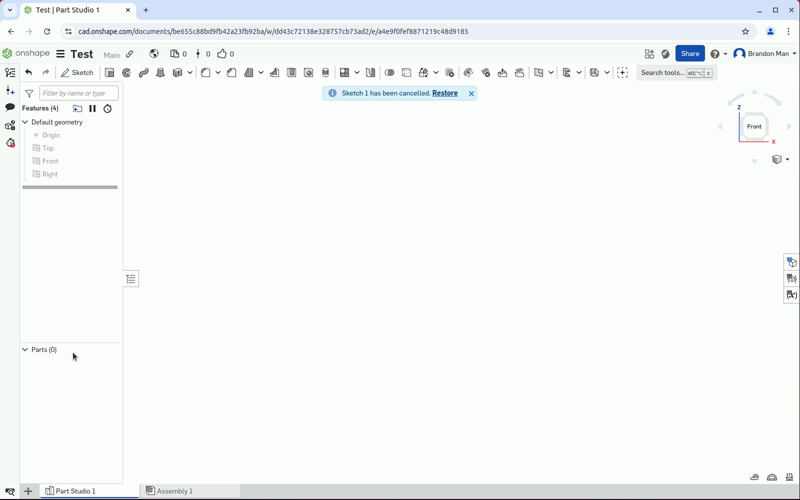
key(shift+y)
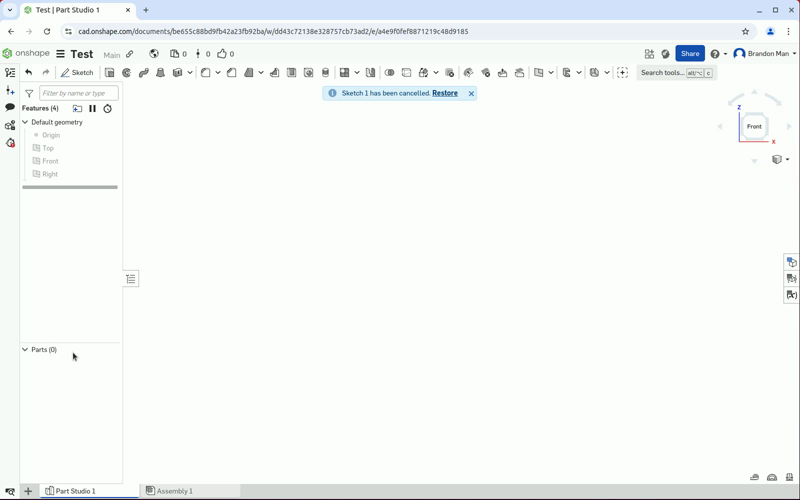
key(shift+s)
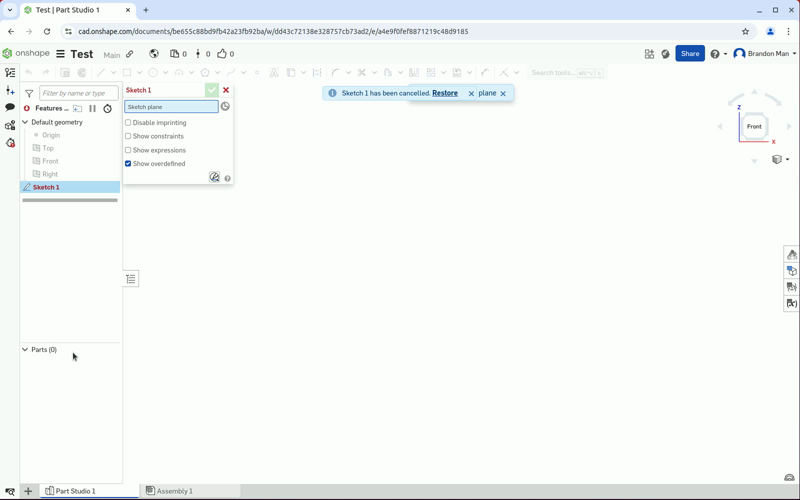
mouse_move(73, 163)
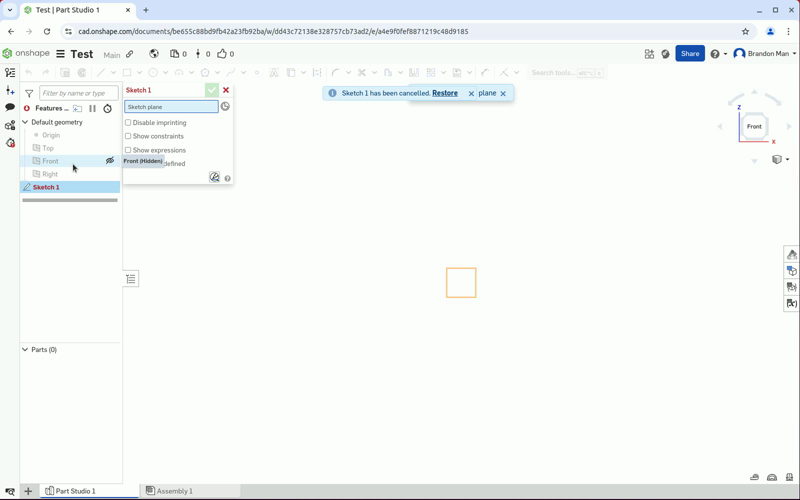
click(73, 163)
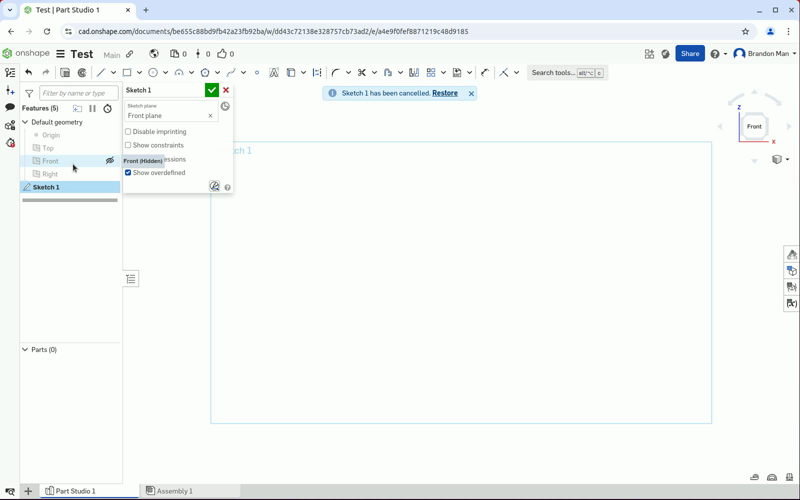
mouse_move(73, 352)
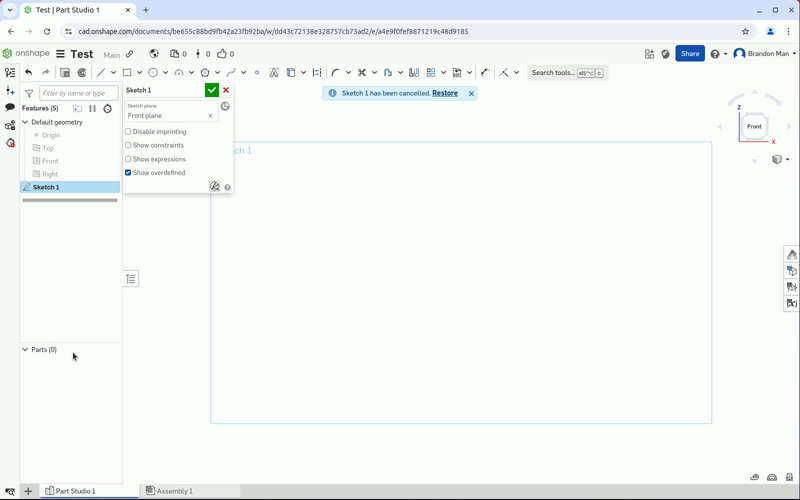
key(y)
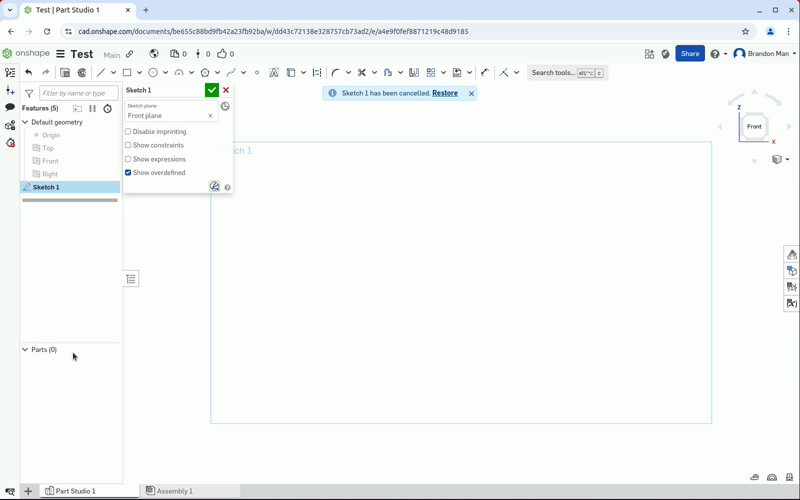
key(c)
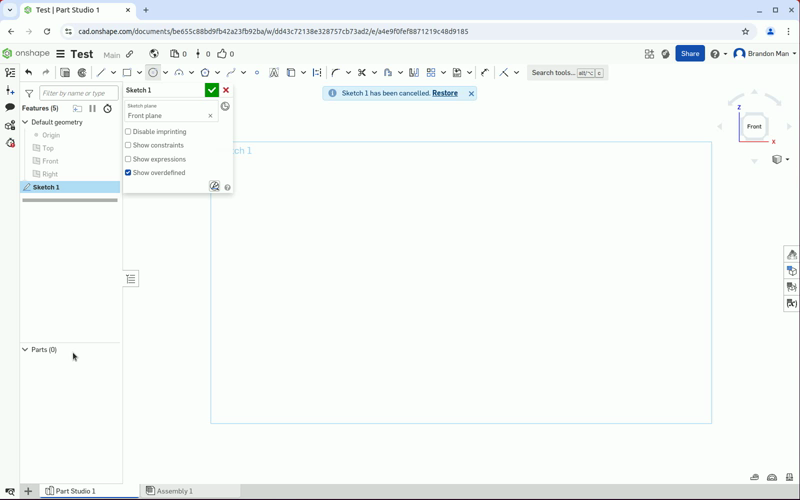
key_down(shift)
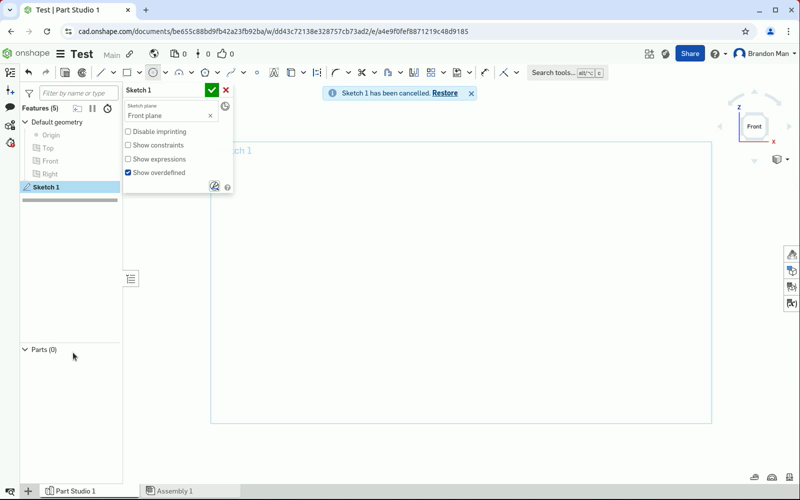
mouse_move(390, 185)
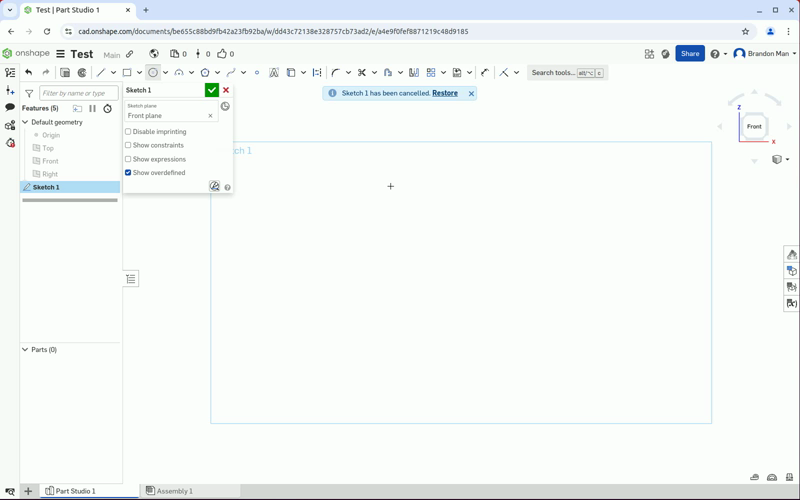
click(390, 185)
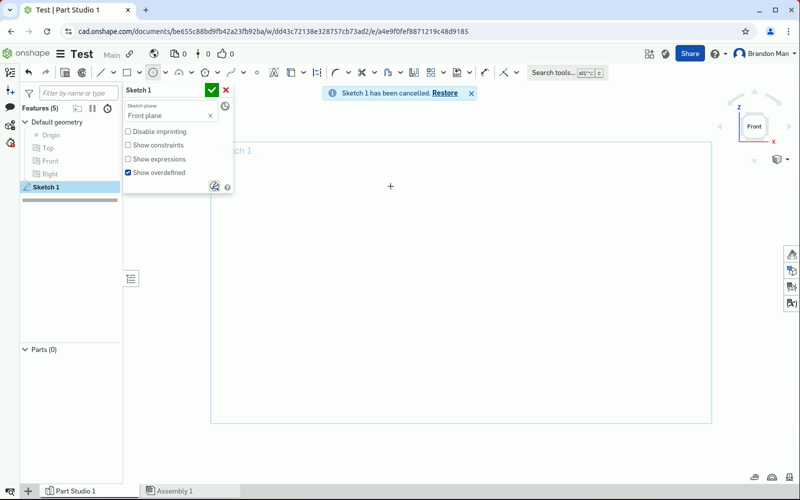
key_up(shift)
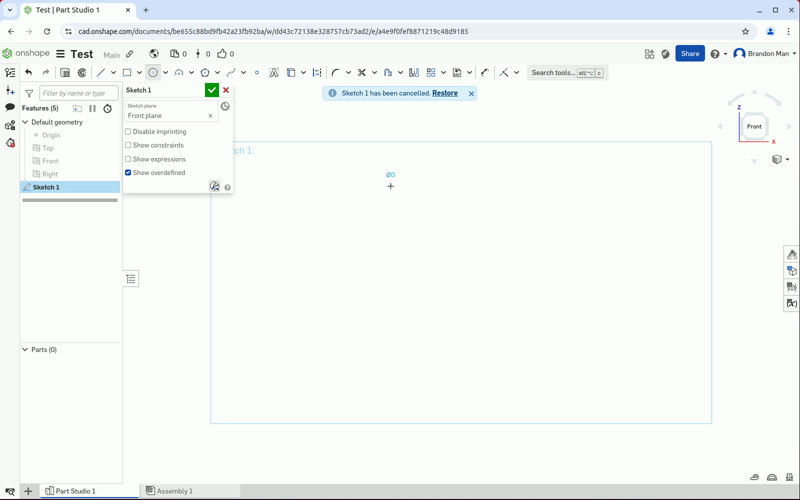
mouse_move(405, 185)
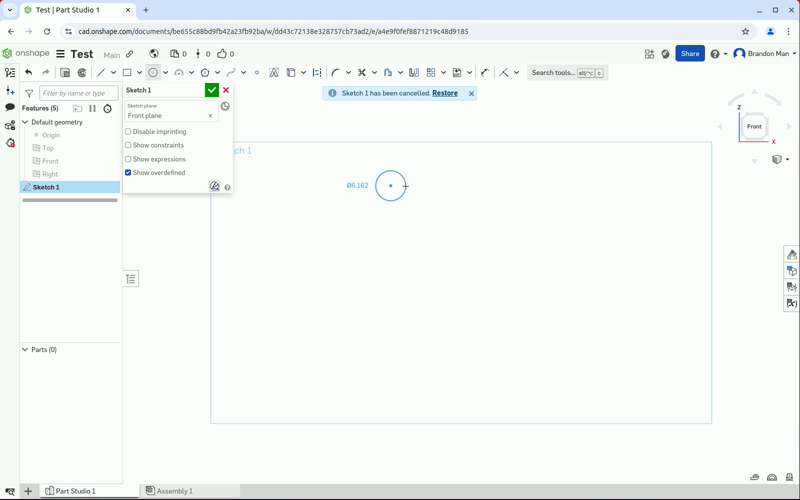
click(405, 185)
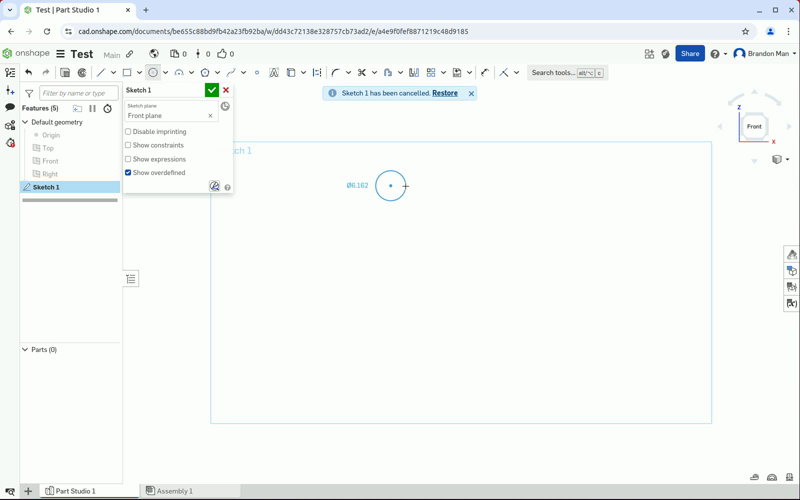
key(esc)
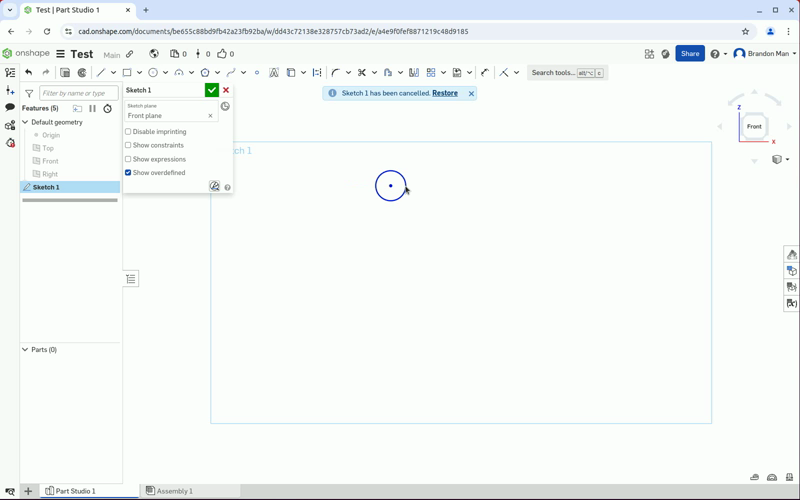
key(c)
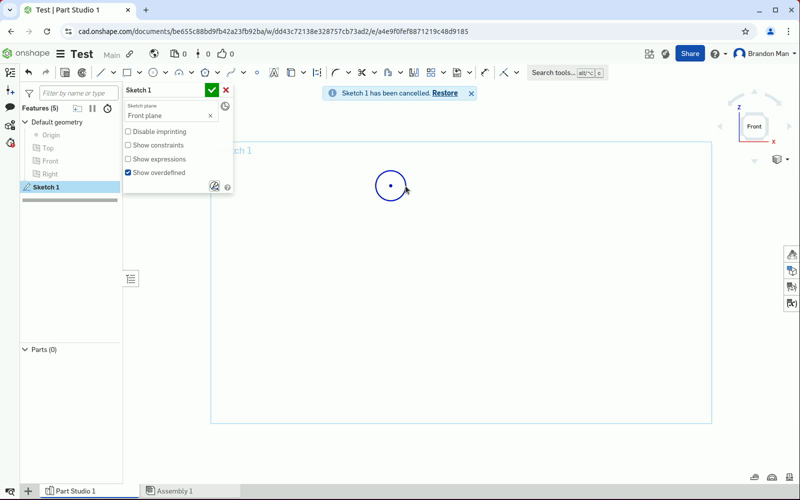
key_down(shift)
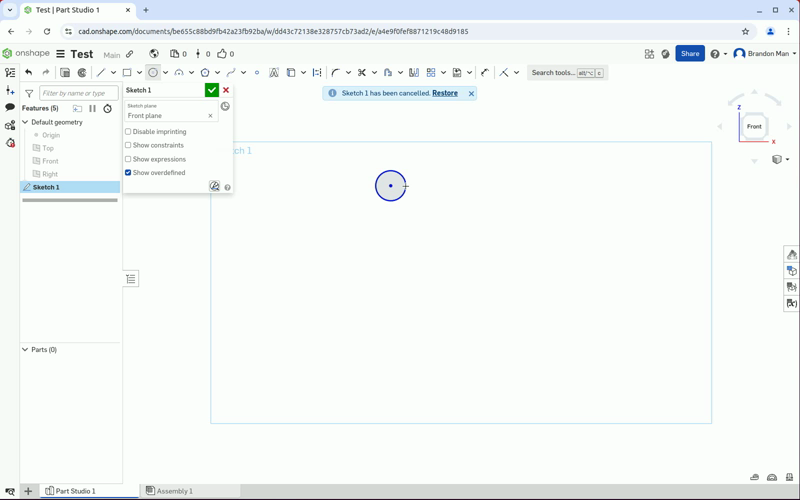
mouse_move(390, 185)
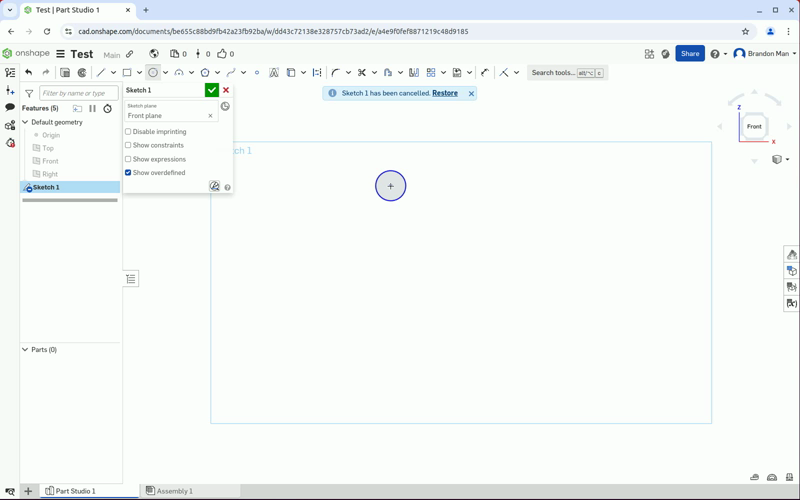
click(390, 185)
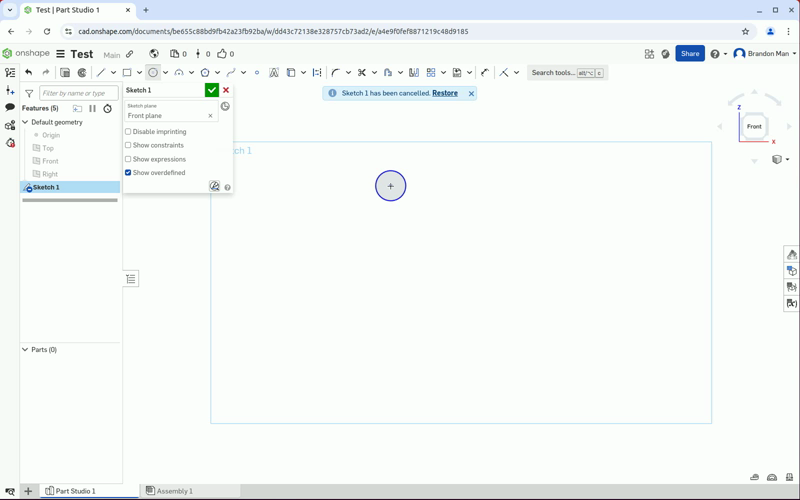
key_up(shift)
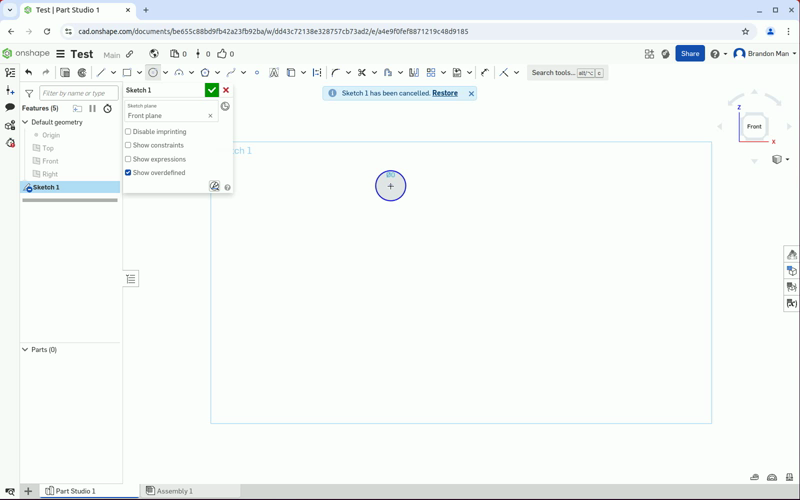
mouse_move(395, 185)
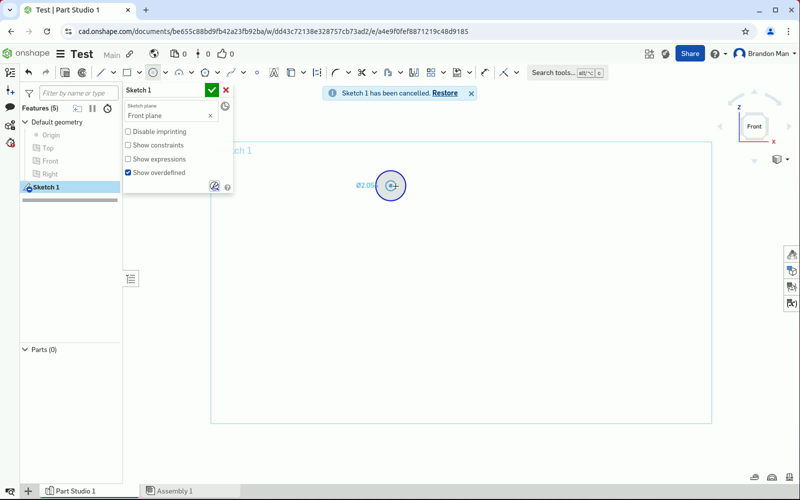
click(395, 185)
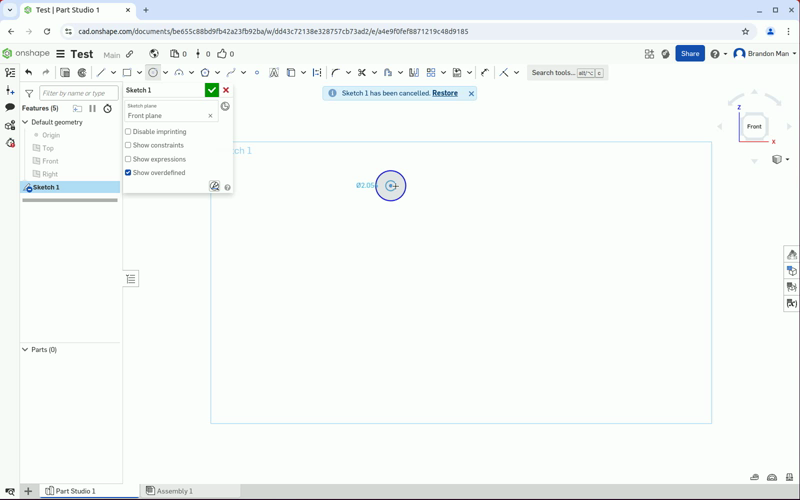
key(esc)
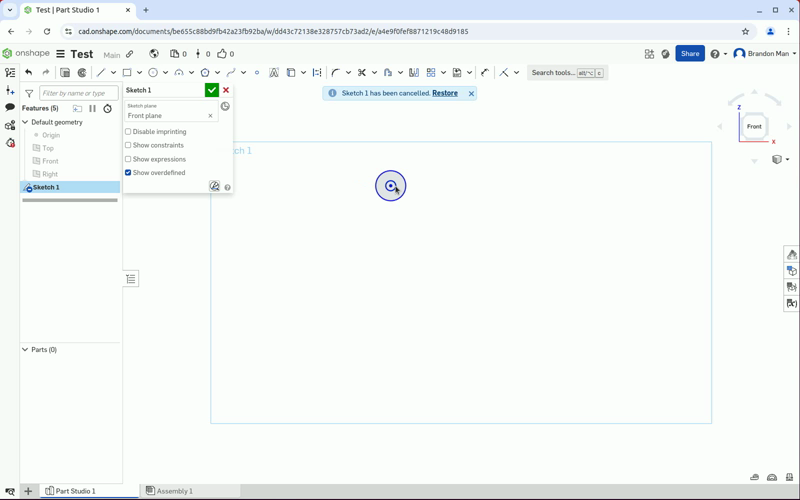
mouse_move(383, 183)
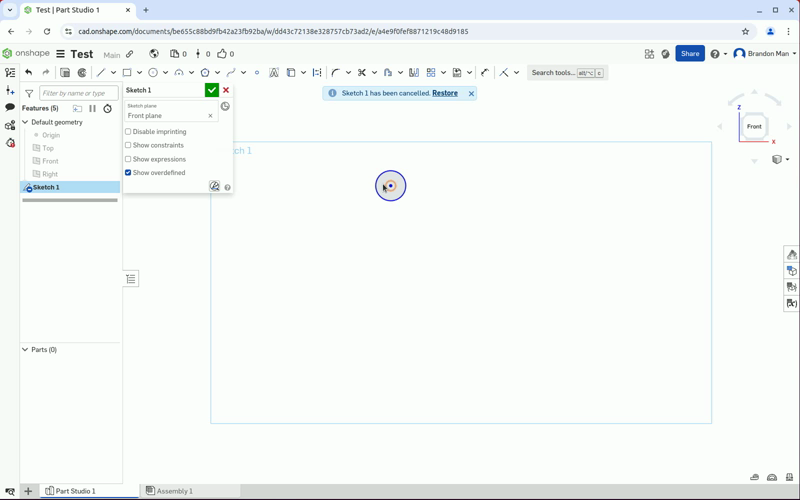
scroll(6)
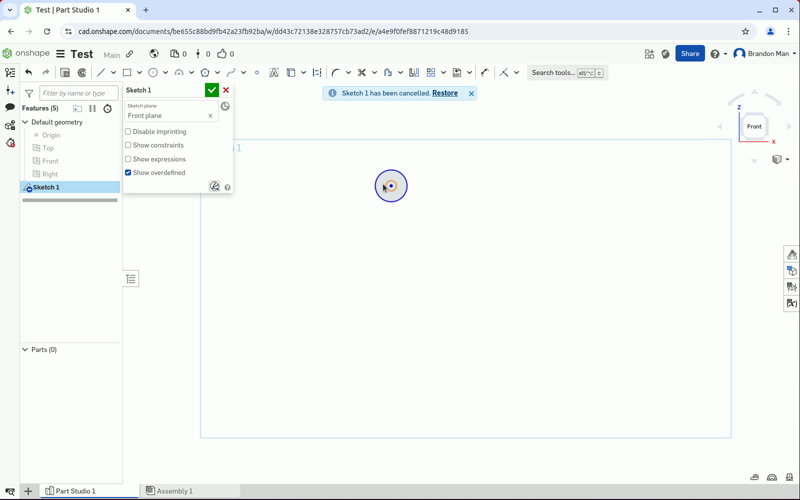
scroll(6)
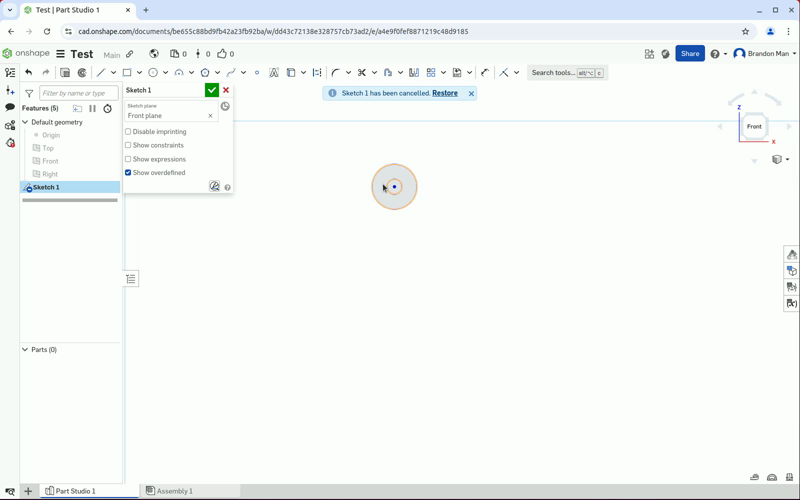
scroll(6)
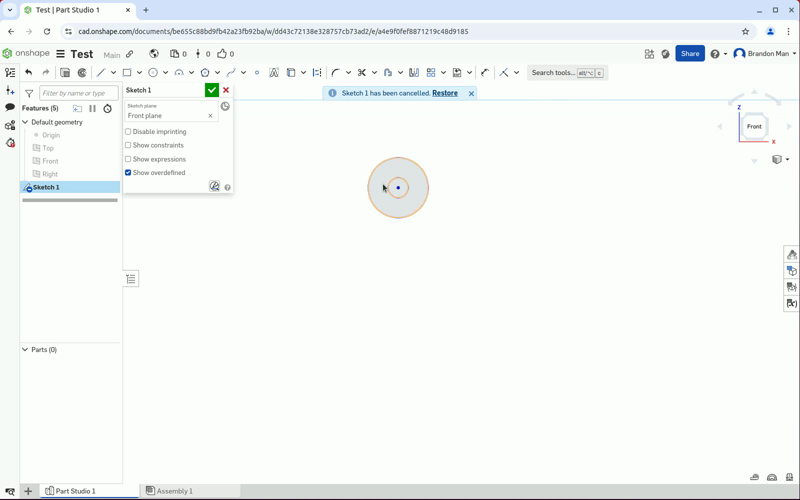
scroll(6)
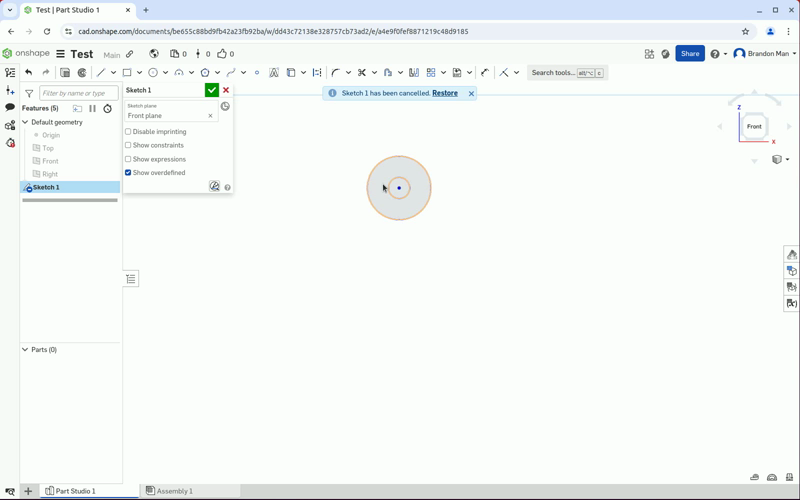
scroll(6)
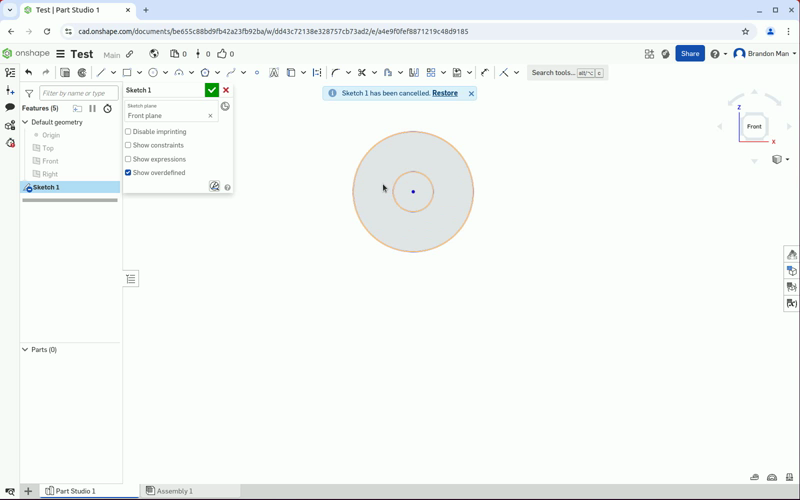
scroll(6)
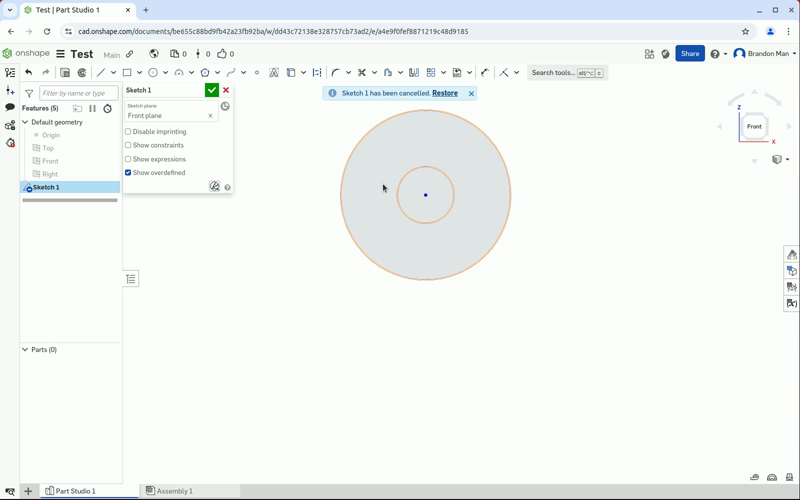
scroll(6)
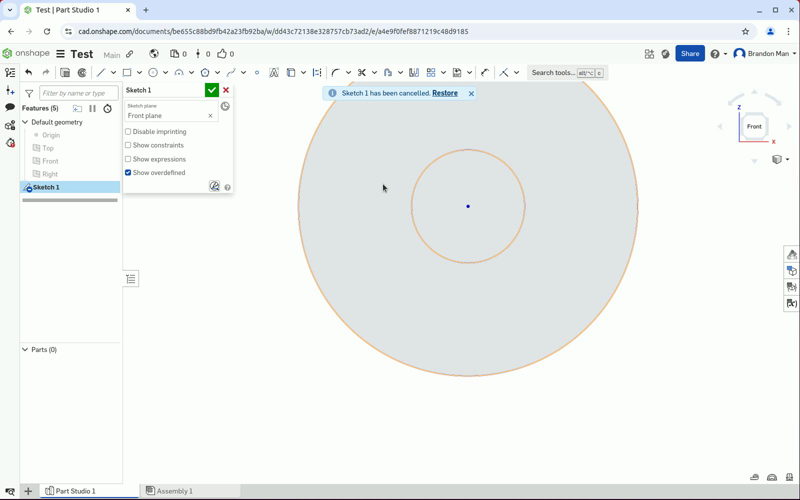
click(383, 183)
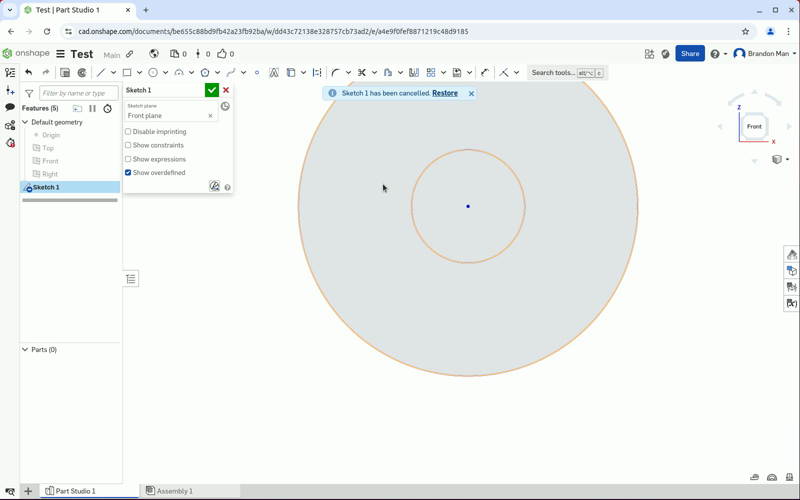
scroll(-6)
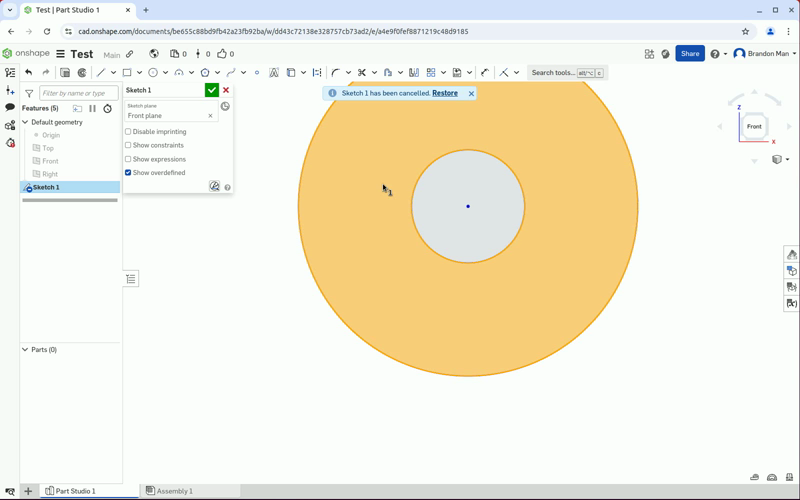
scroll(-6)
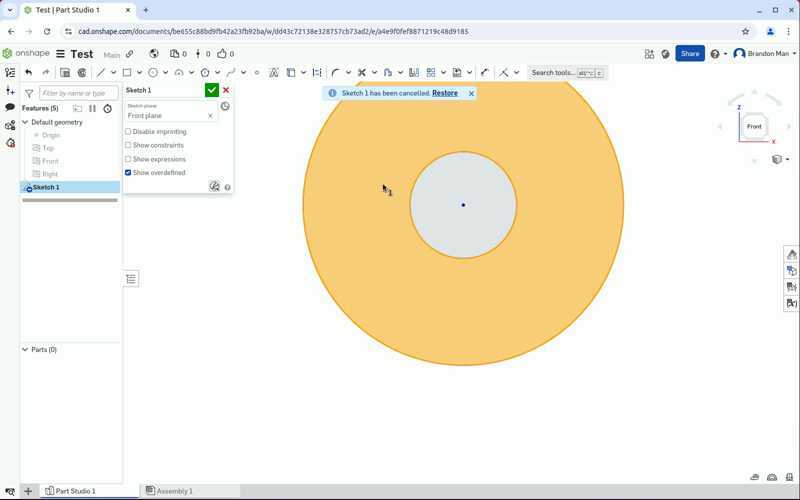
scroll(-6)
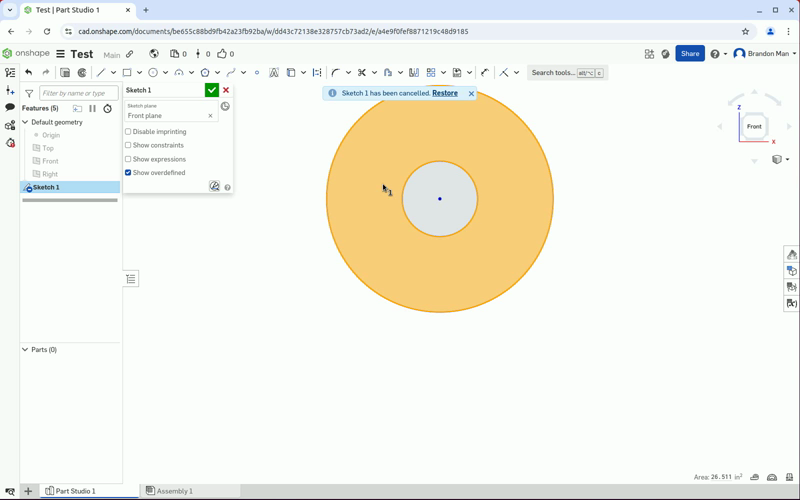
scroll(-6)
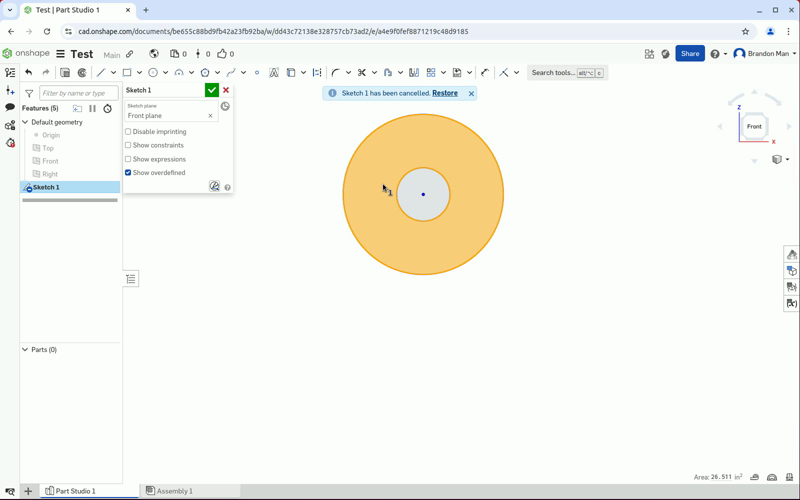
scroll(-6)
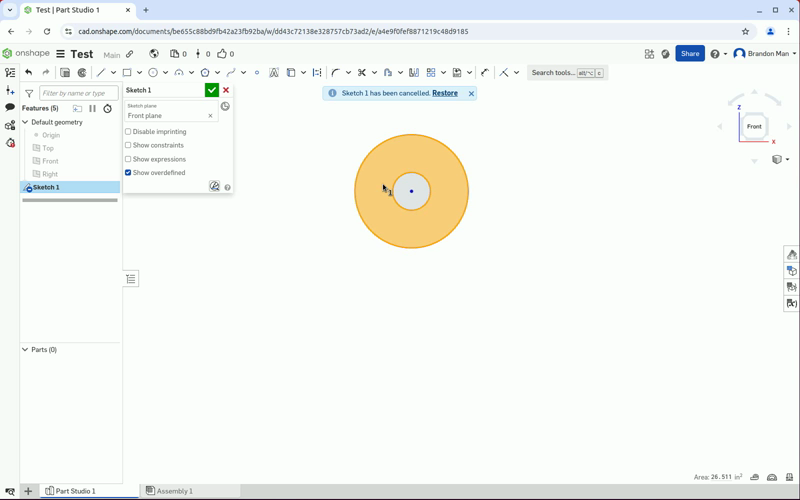
scroll(-6)
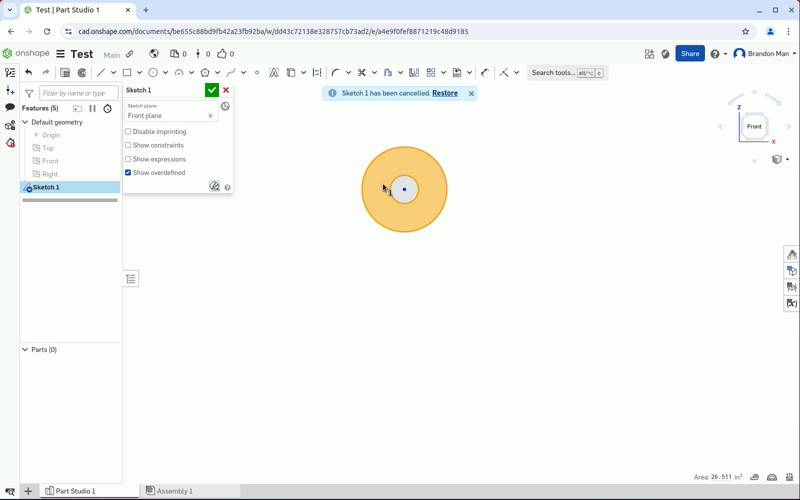
scroll(-6)
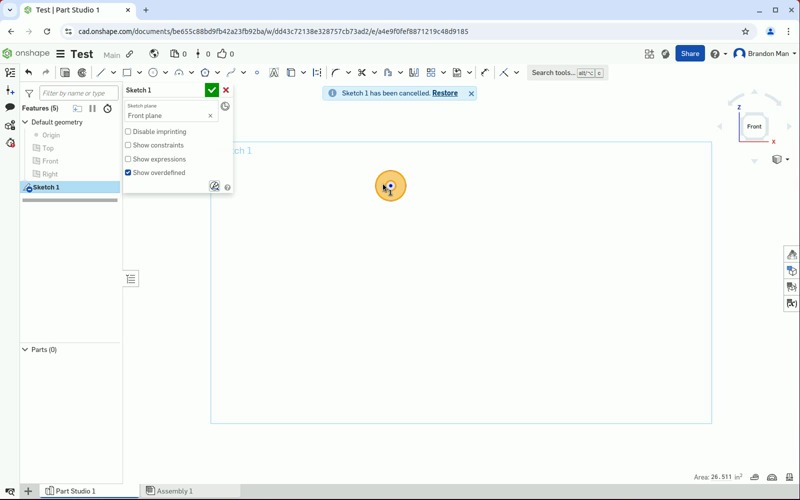
mouse_move(73, 352)
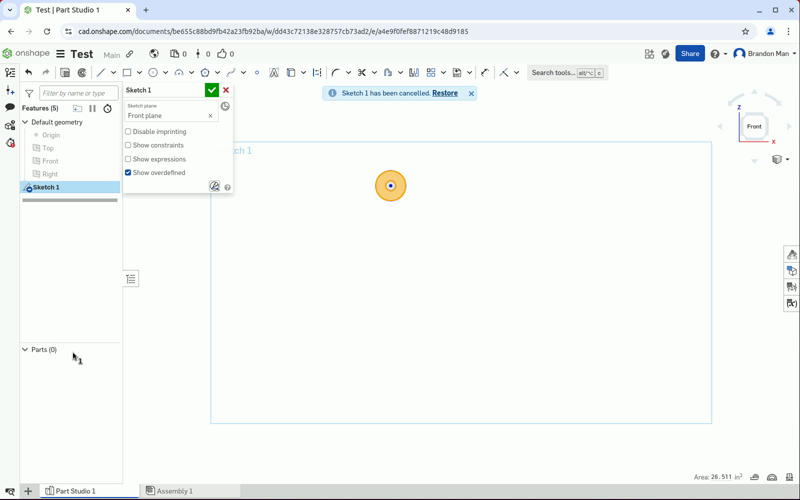
key(shift+y)
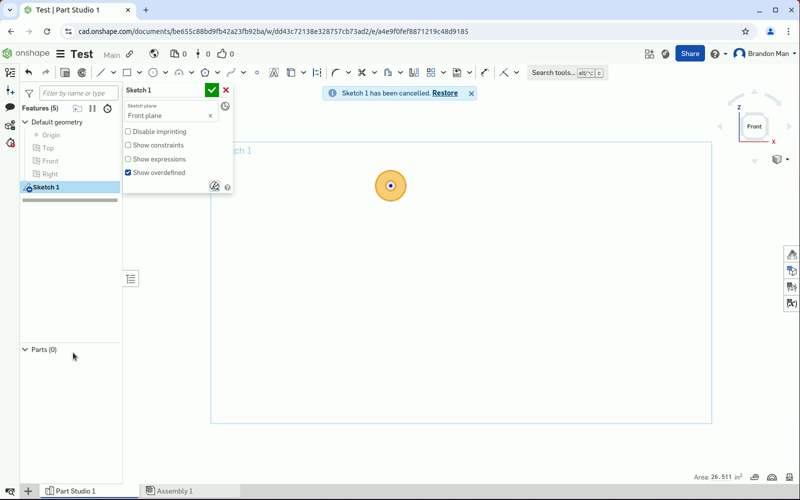
key(shift+e)
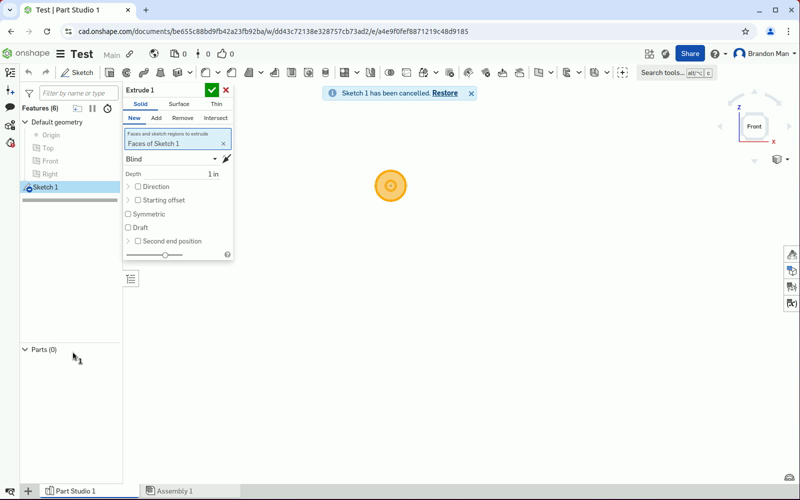
mouse_move(143, 106)
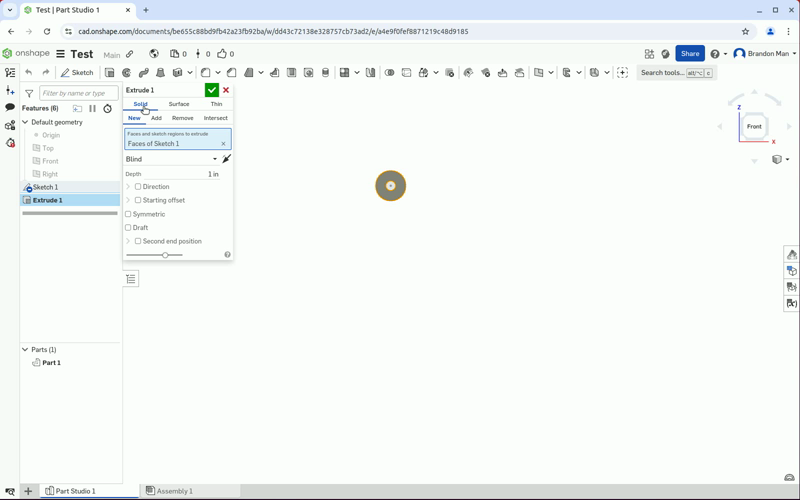
click(143, 106)
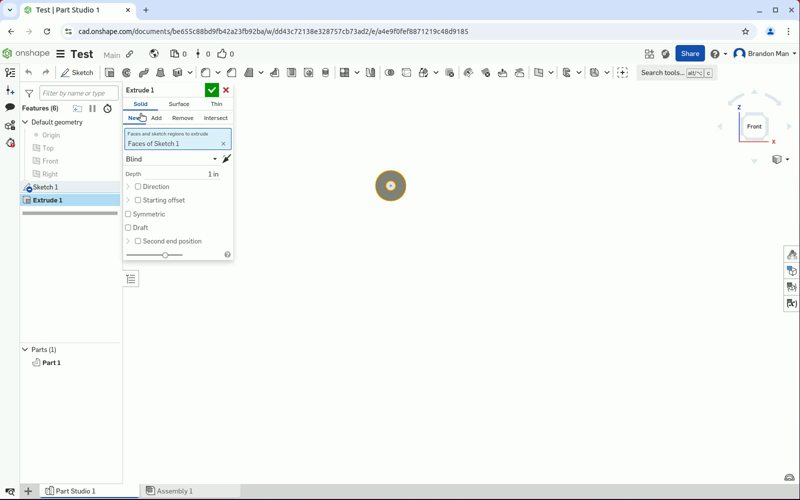
mouse_move(137, 120)
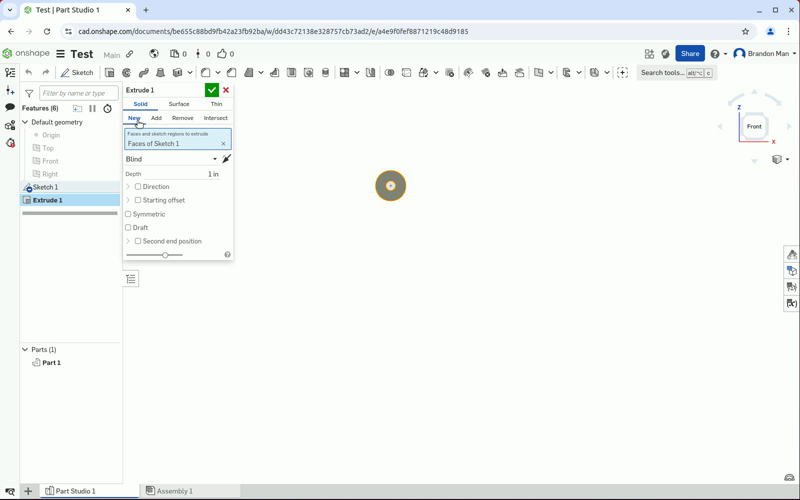
click(137, 120)
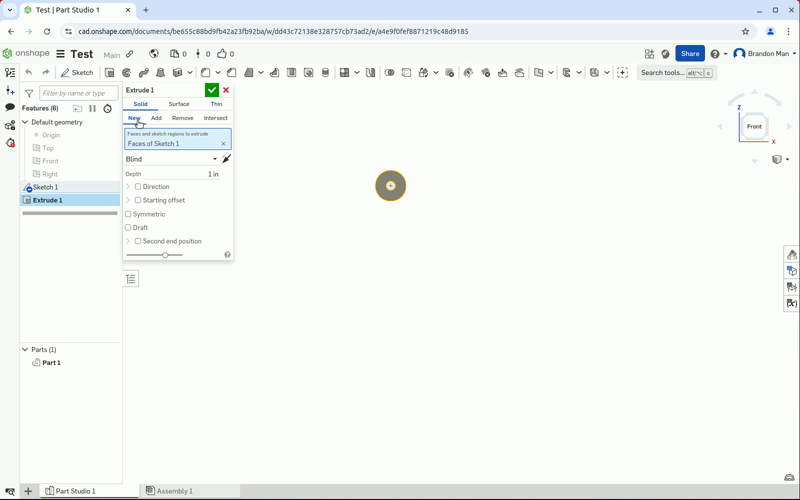
key(tab, 4)
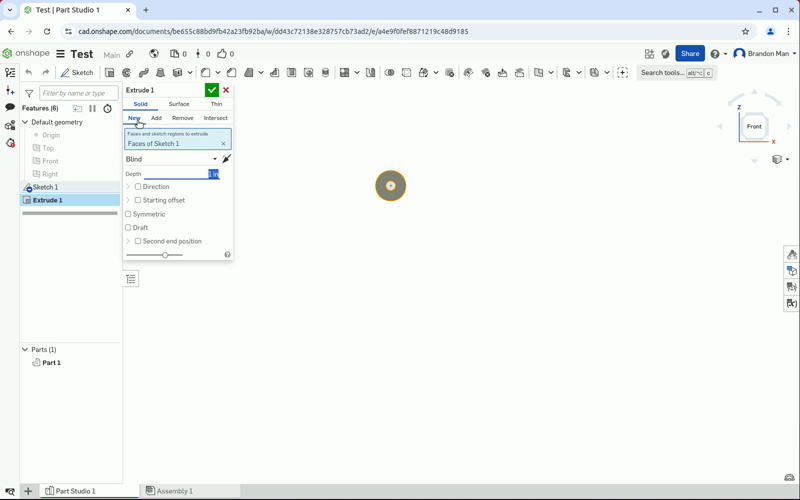
text(0.963)
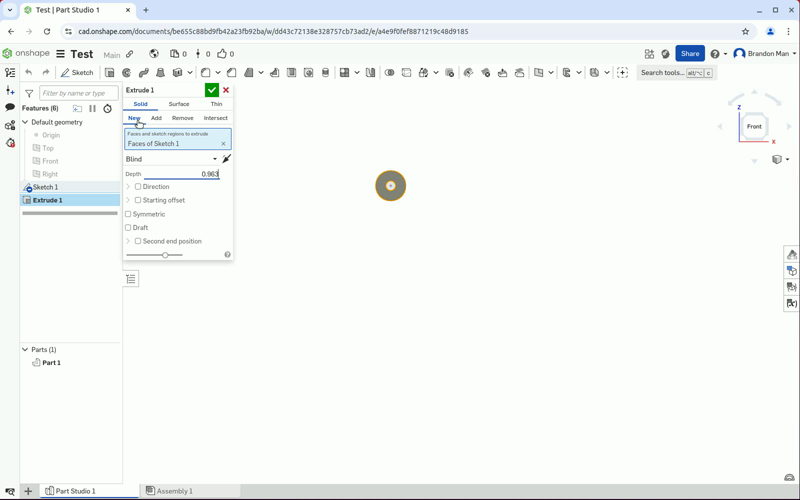
key(enter)
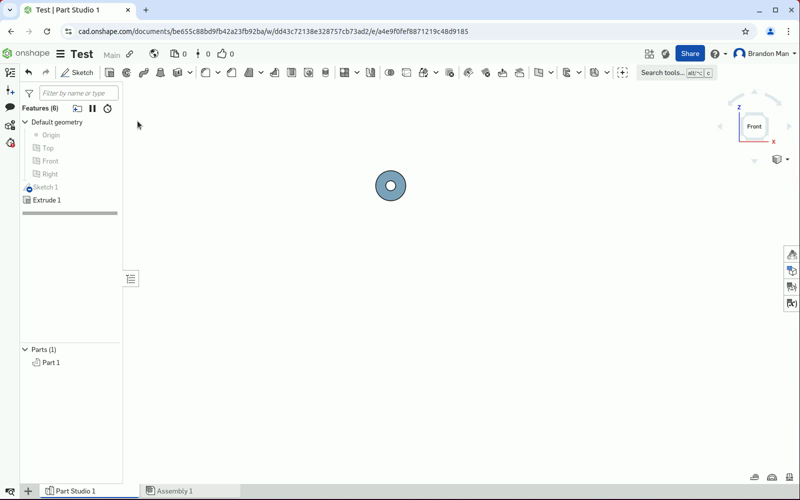
key(shift+h)
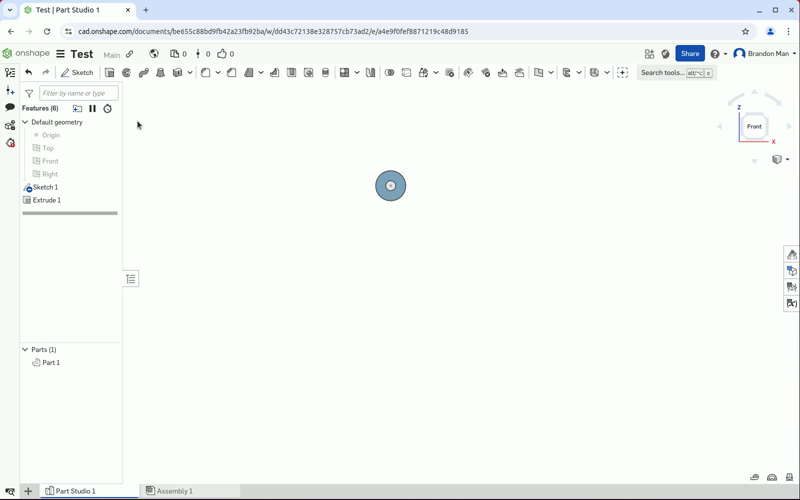
key(shift+h)
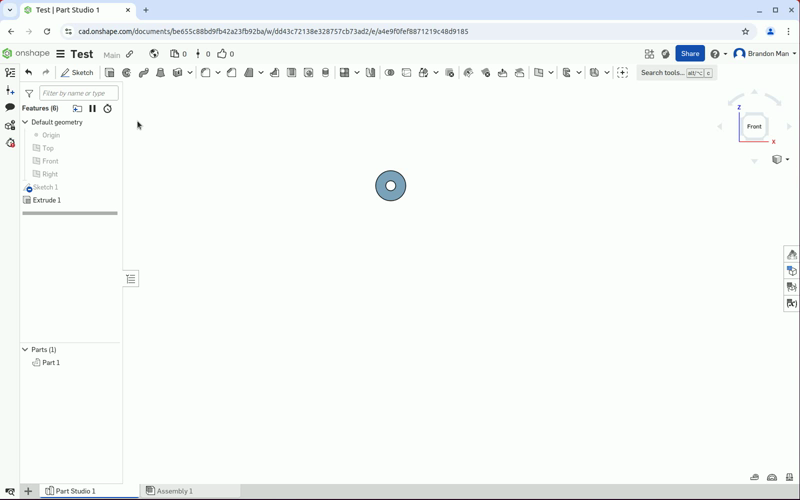
mouse_move(73, 189)
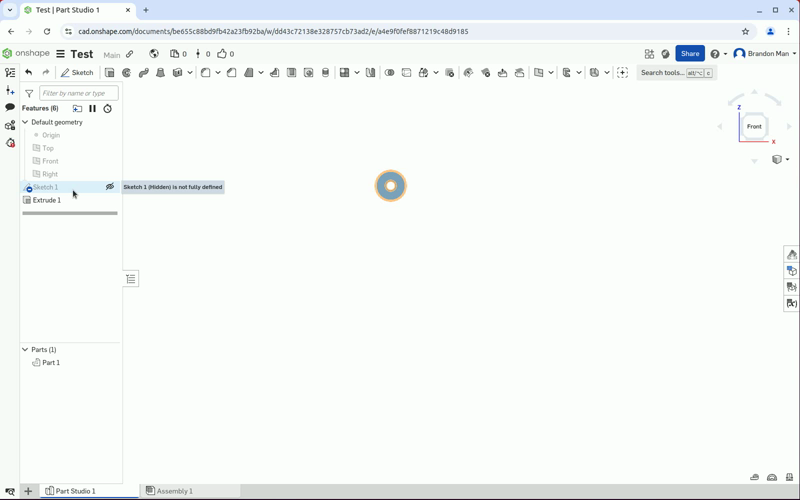
click(73, 189)
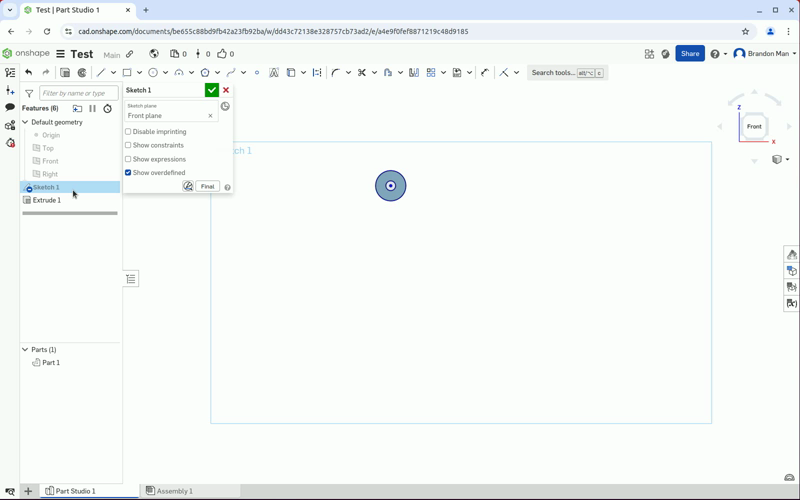
mouse_move(229, 92)
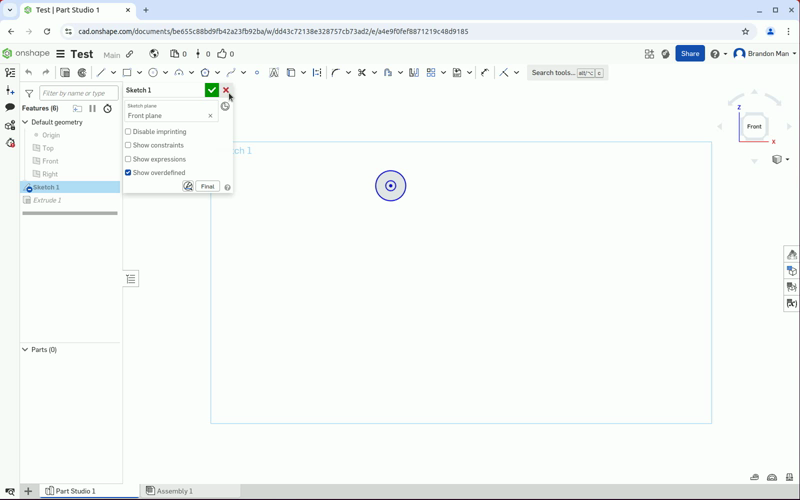
click(229, 92)
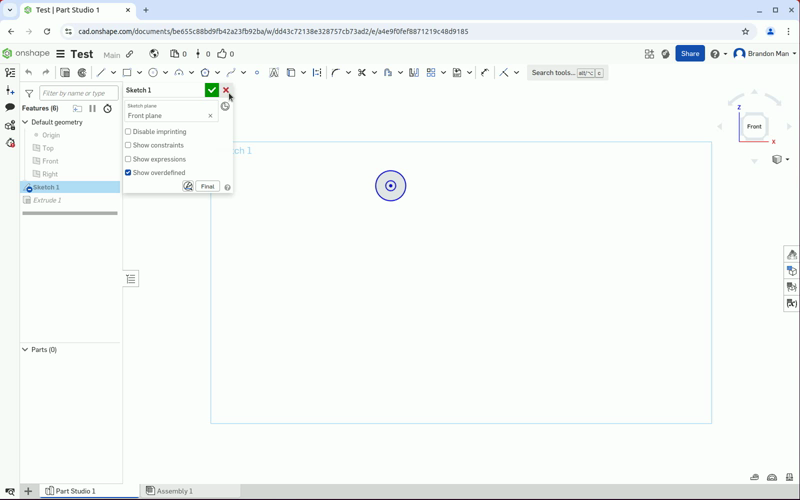
key(shift+s)
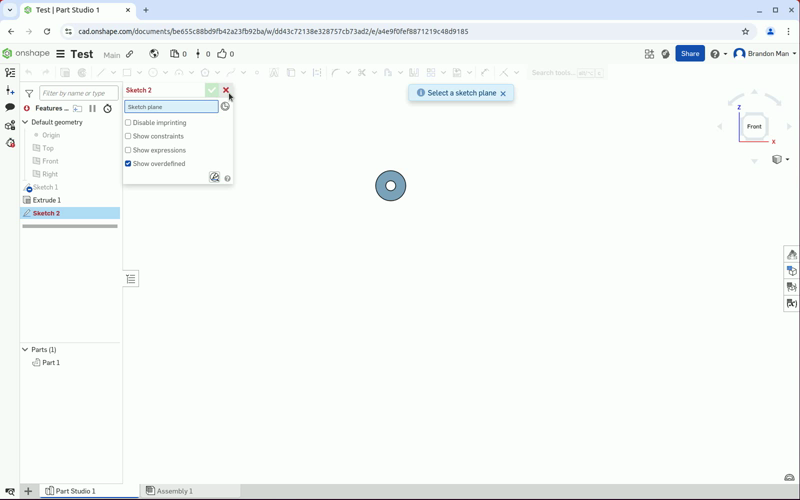
mouse_move(73, 163)
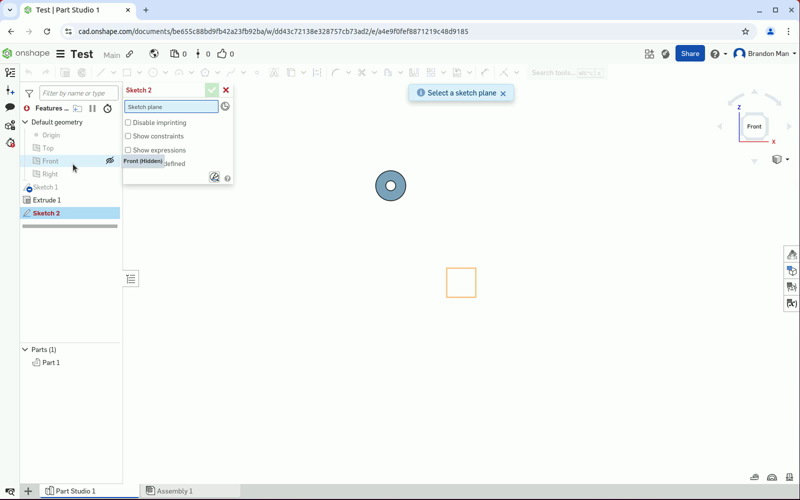
click(73, 163)
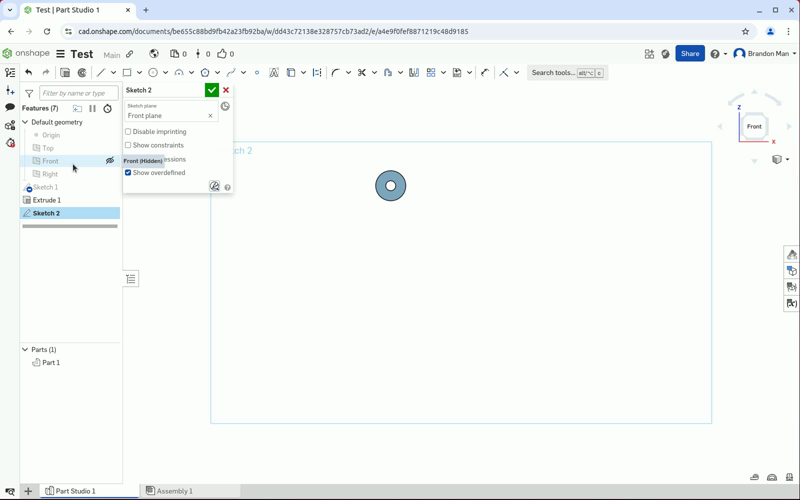
mouse_move(73, 352)
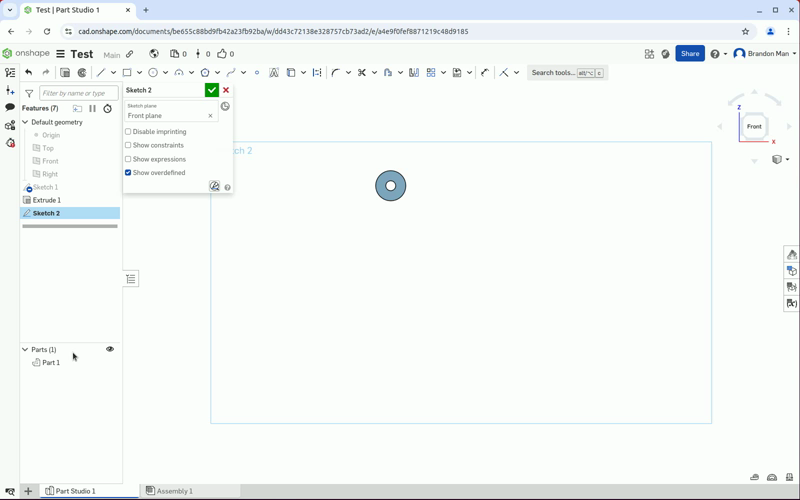
key(y)
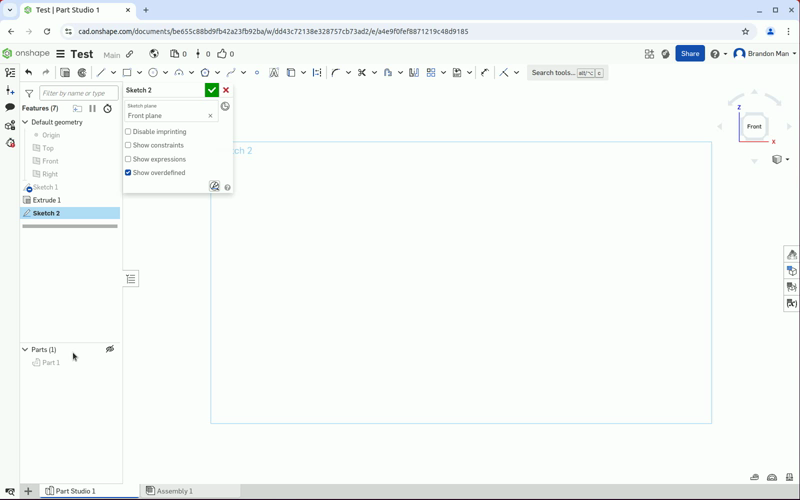
key(c)
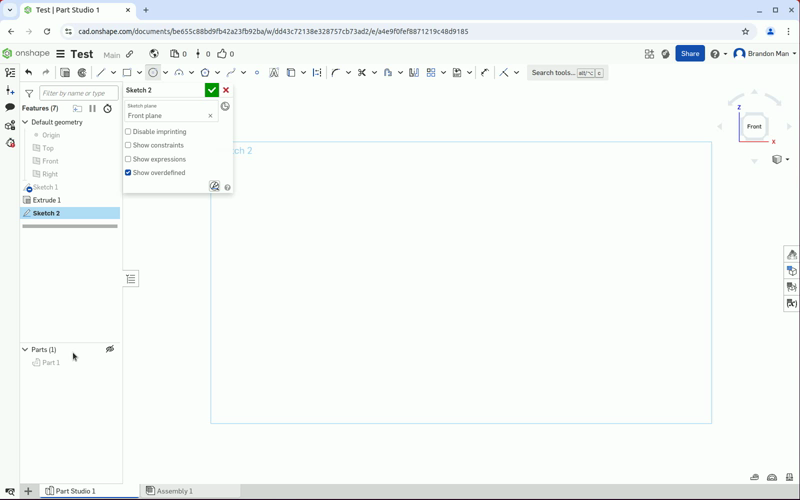
key_down(shift)
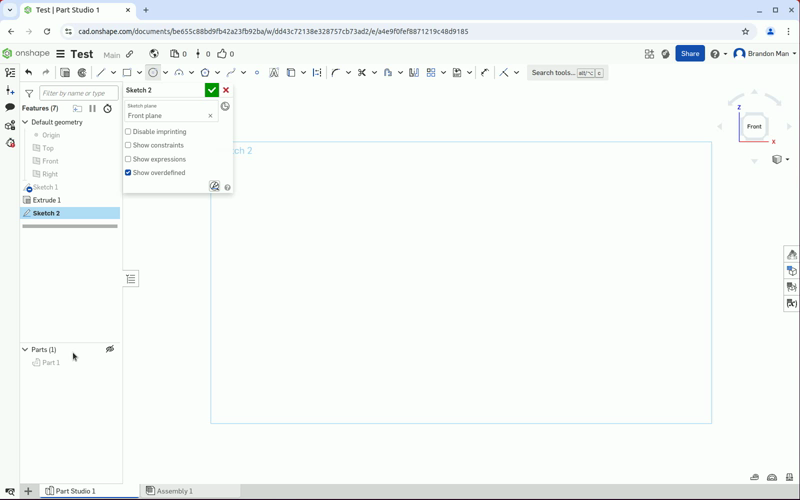
mouse_move(390, 365)
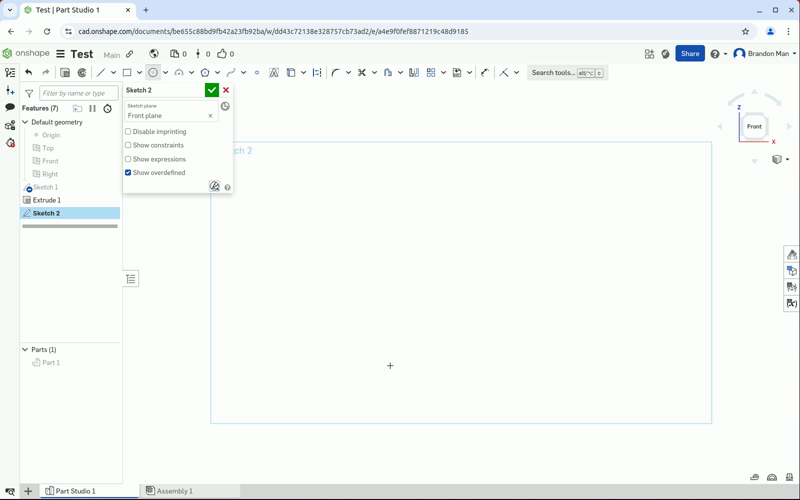
click(390, 365)
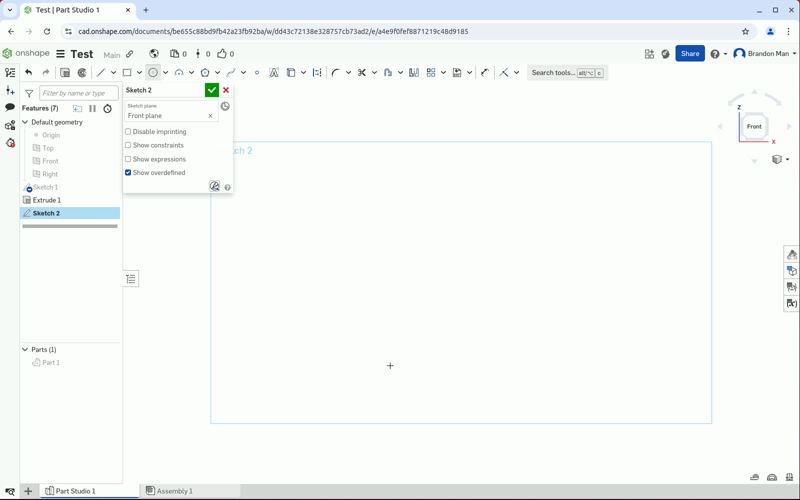
key_up(shift)
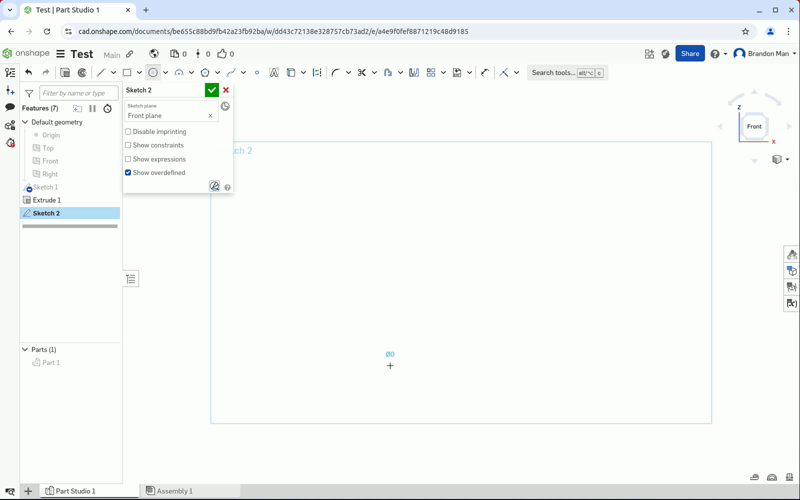
mouse_move(403, 365)
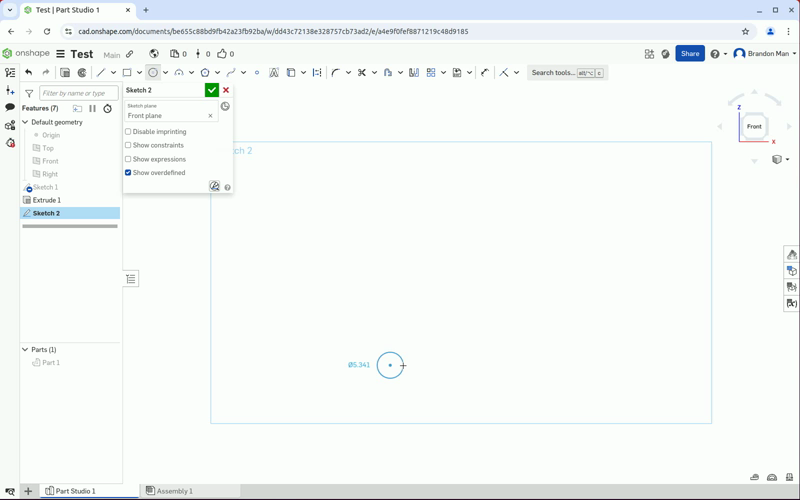
click(403, 365)
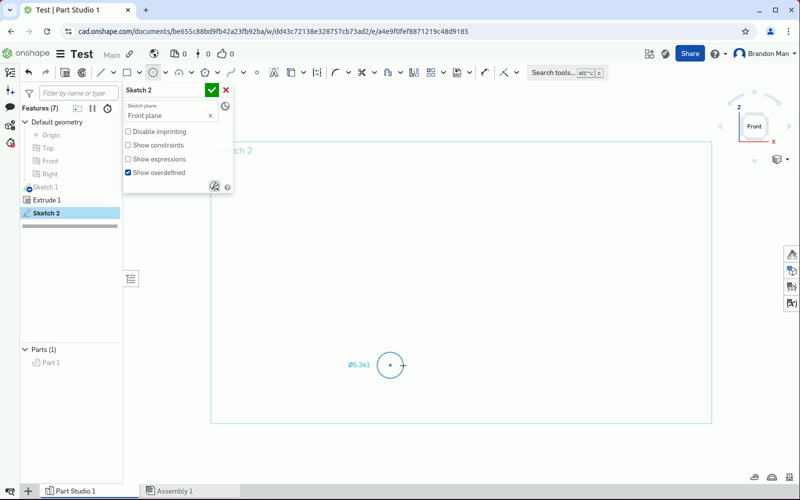
key(esc)
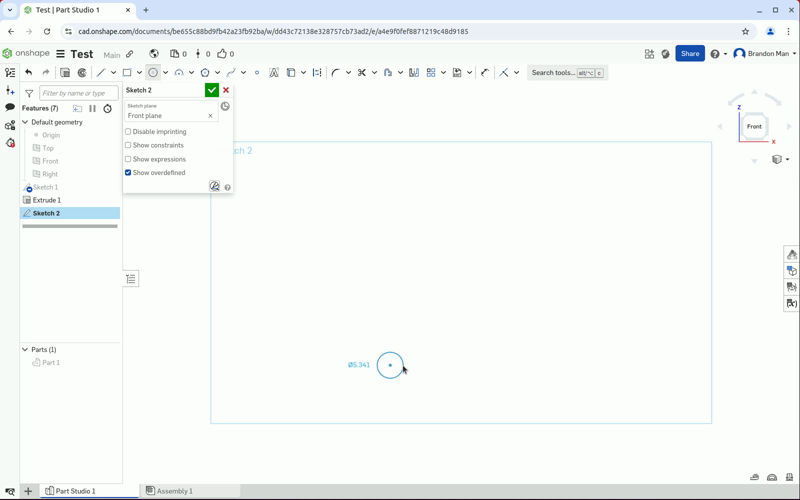
key(c)
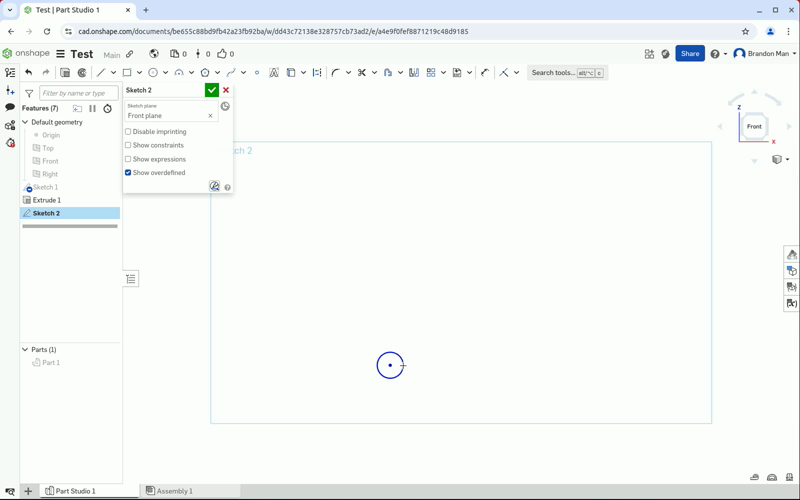
key_down(shift)
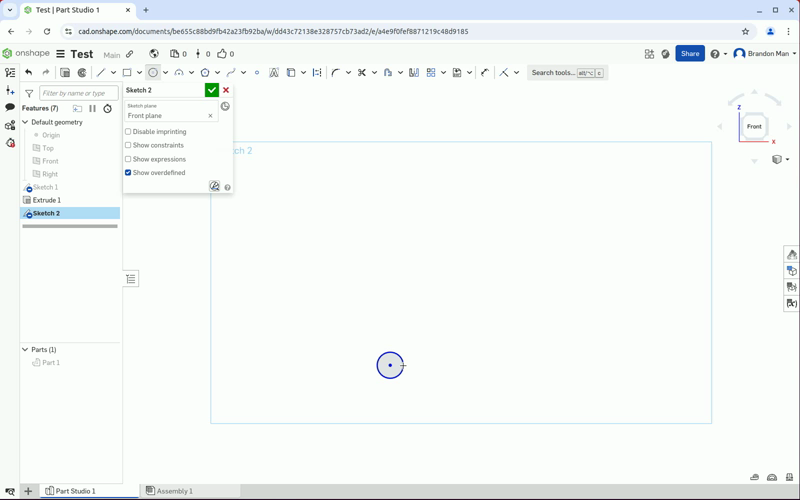
mouse_move(390, 365)
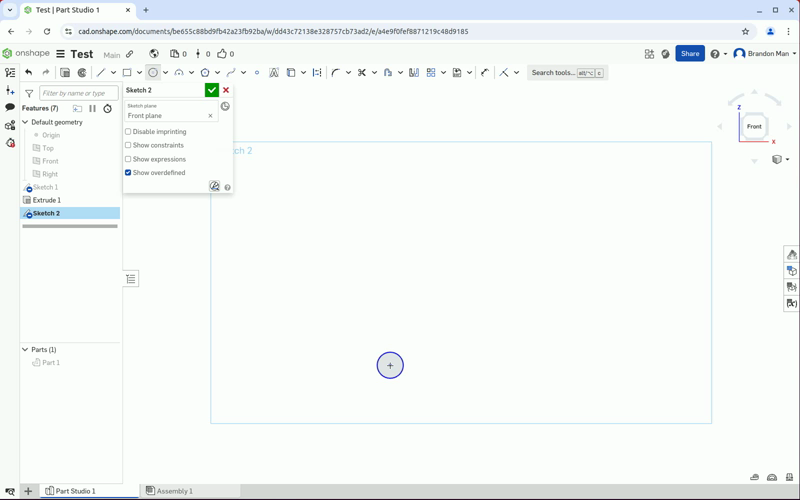
click(390, 365)
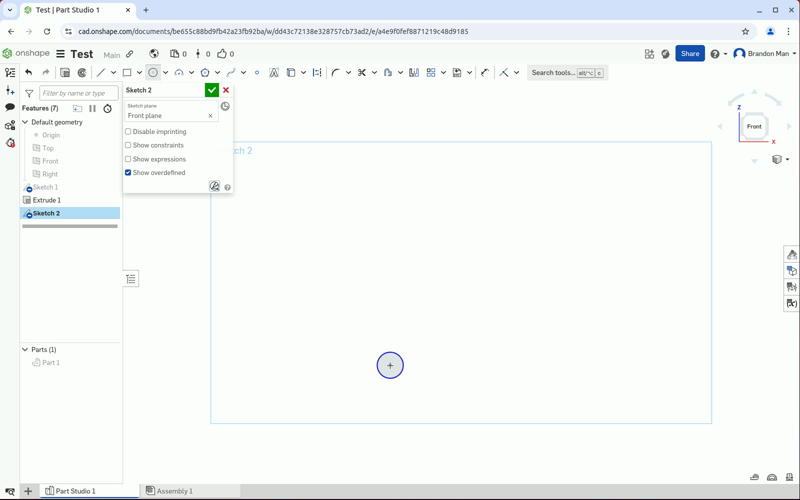
key_up(shift)
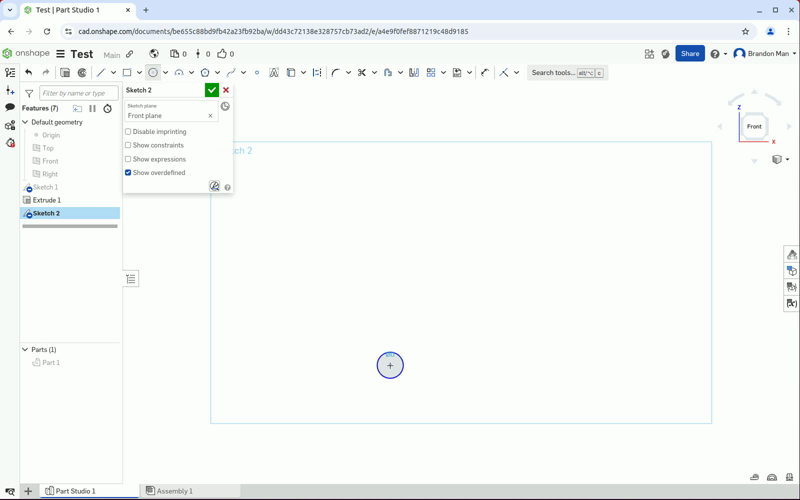
mouse_move(395, 365)
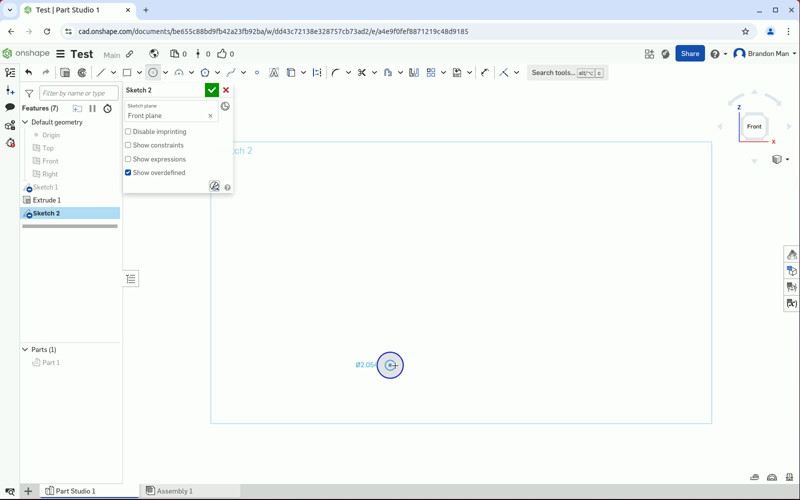
click(395, 365)
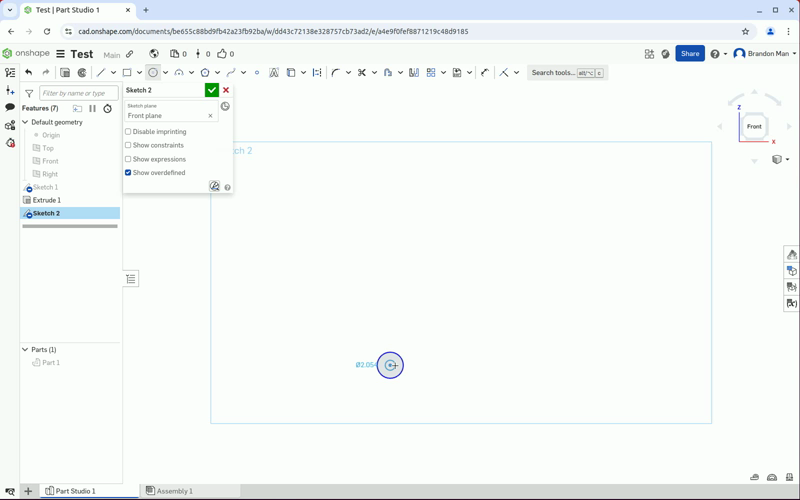
key(esc)
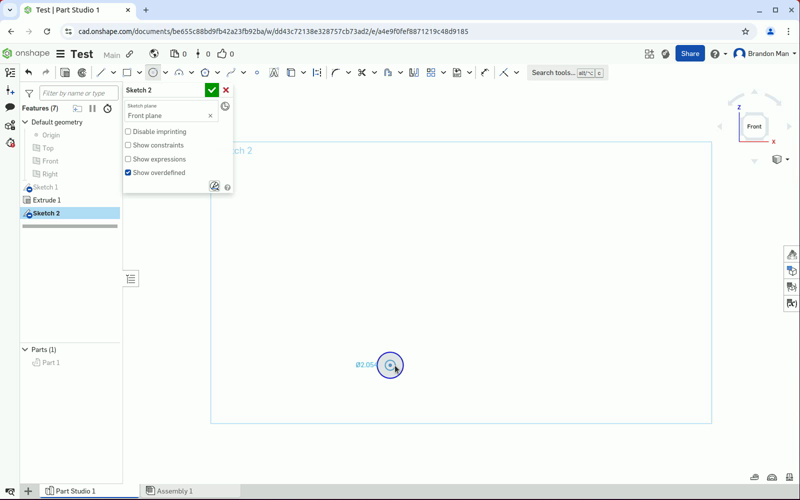
mouse_move(387, 371)
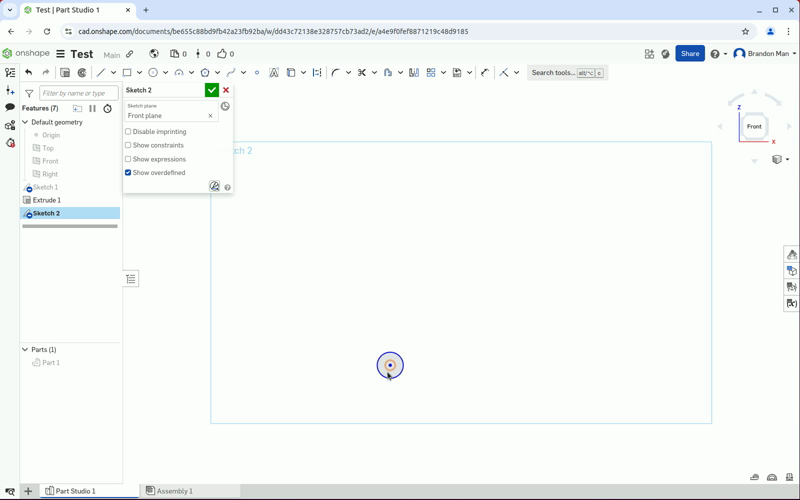
scroll(6)
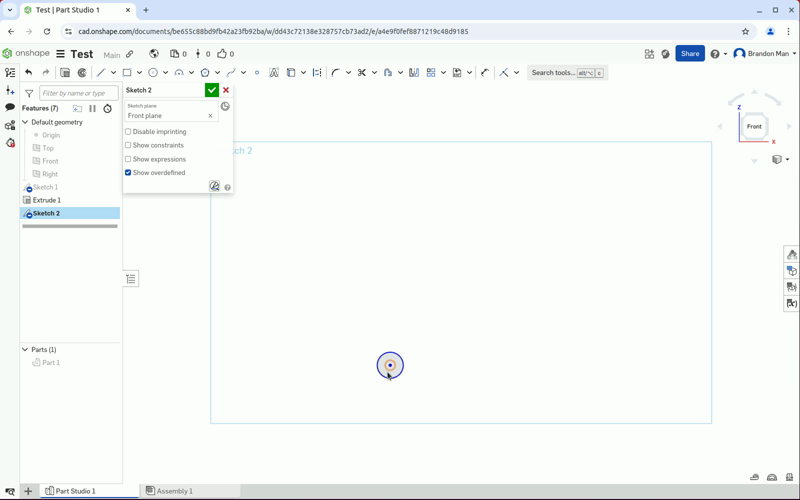
scroll(6)
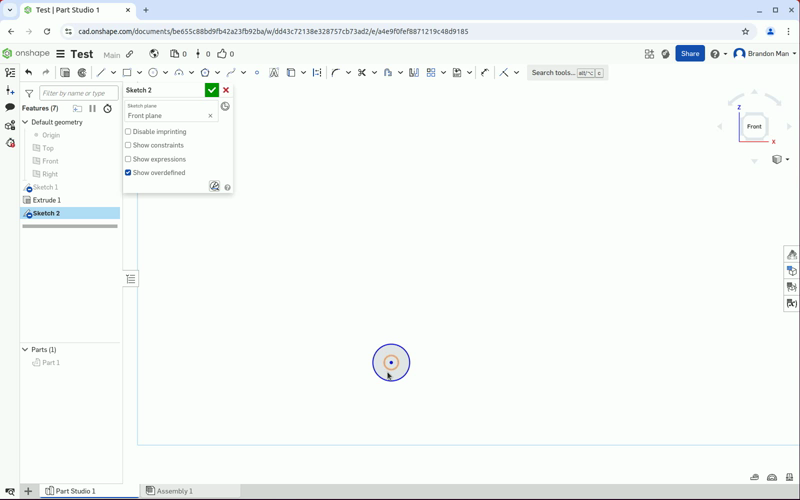
scroll(6)
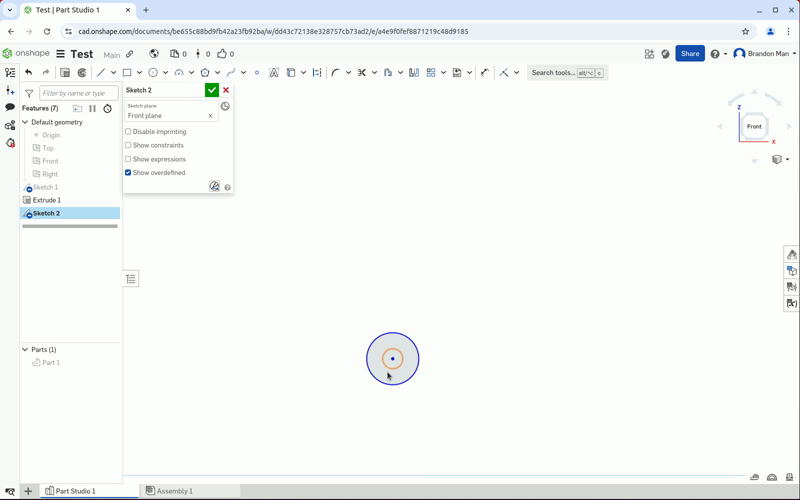
scroll(6)
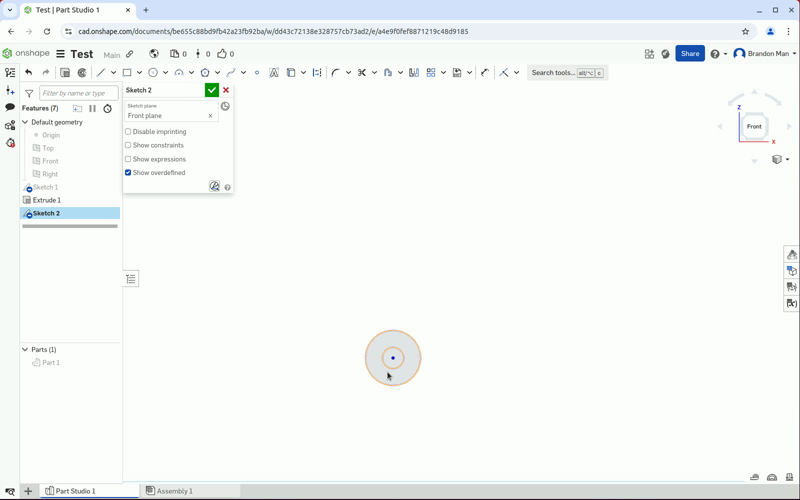
scroll(6)
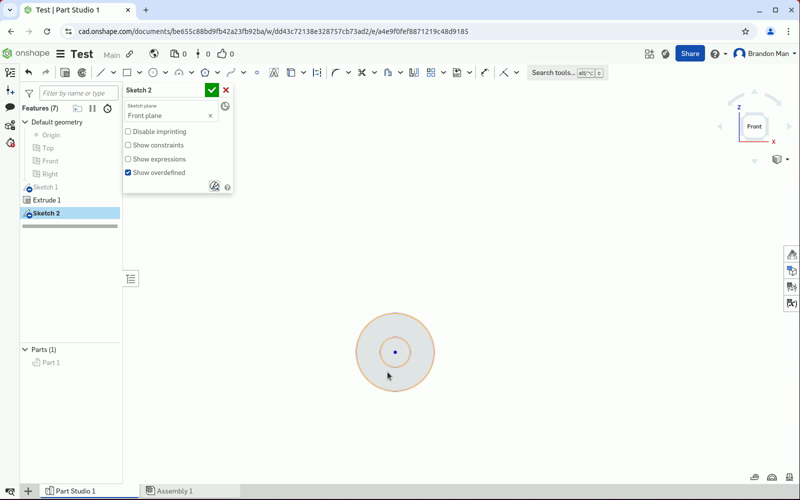
scroll(6)
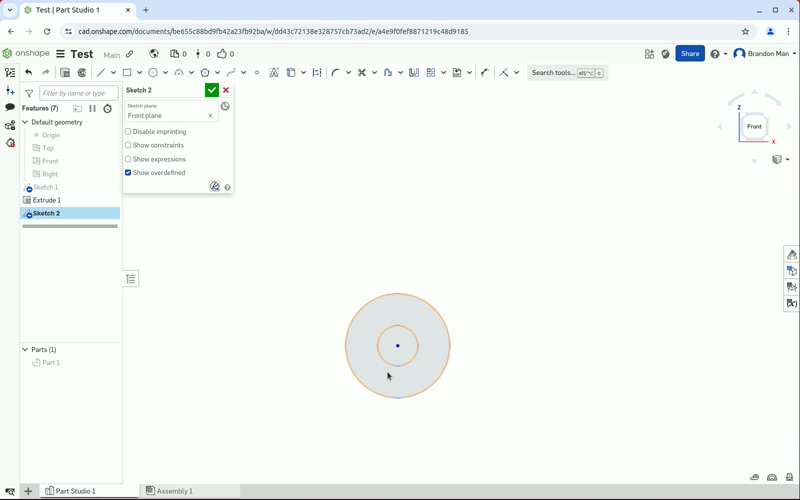
scroll(6)
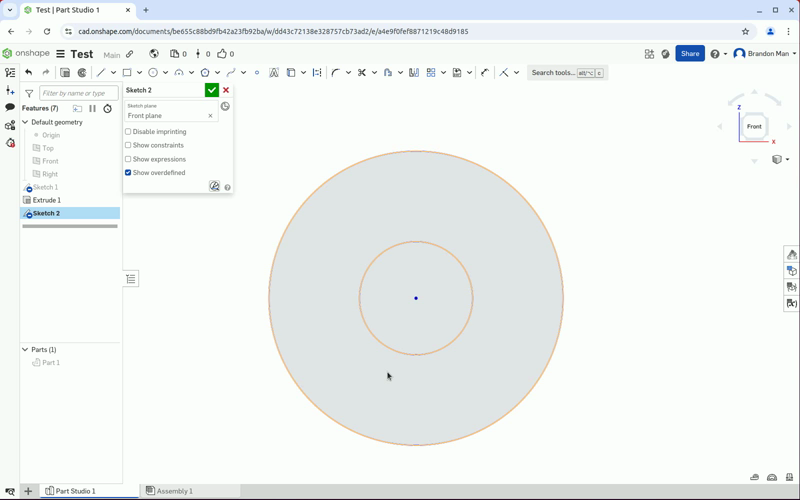
click(387, 371)
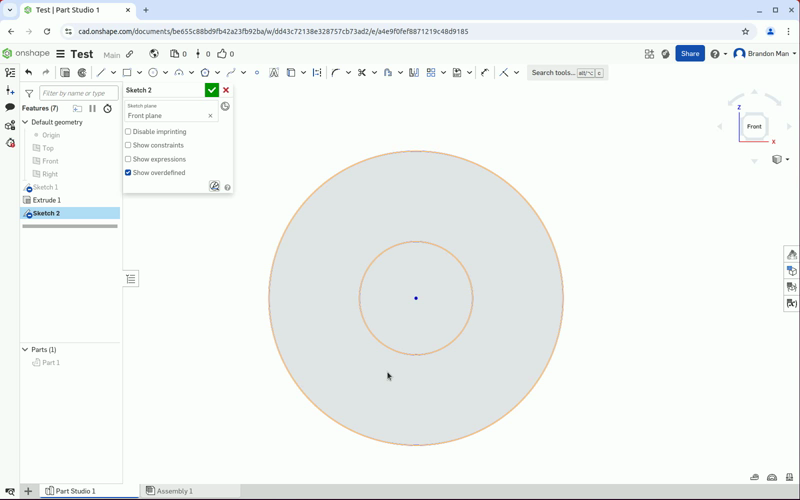
scroll(-6)
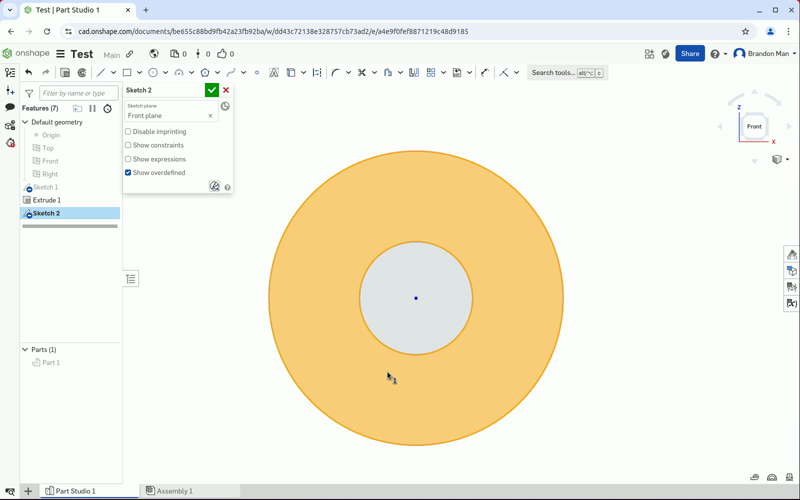
scroll(-6)
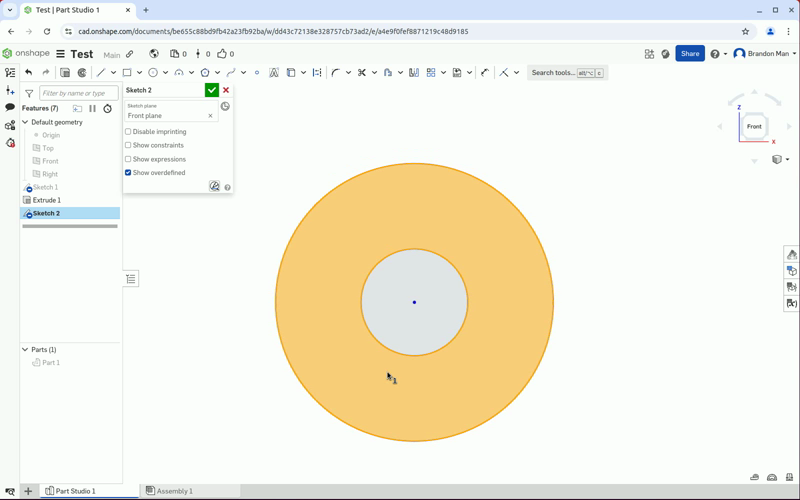
scroll(-6)
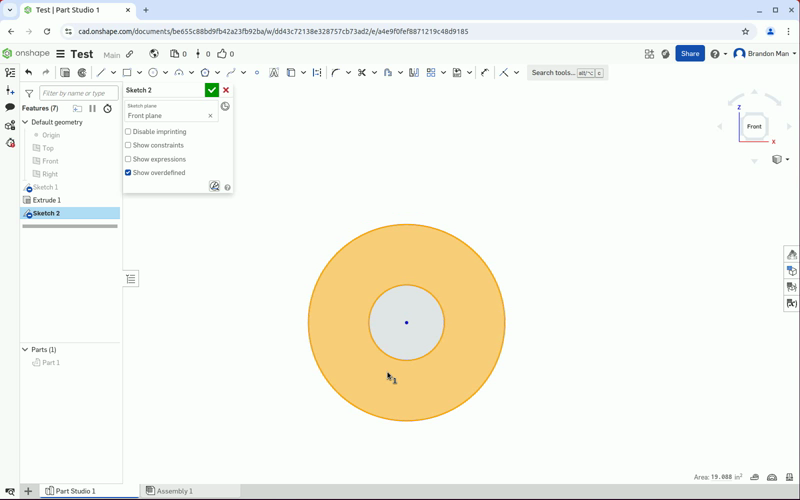
scroll(-6)
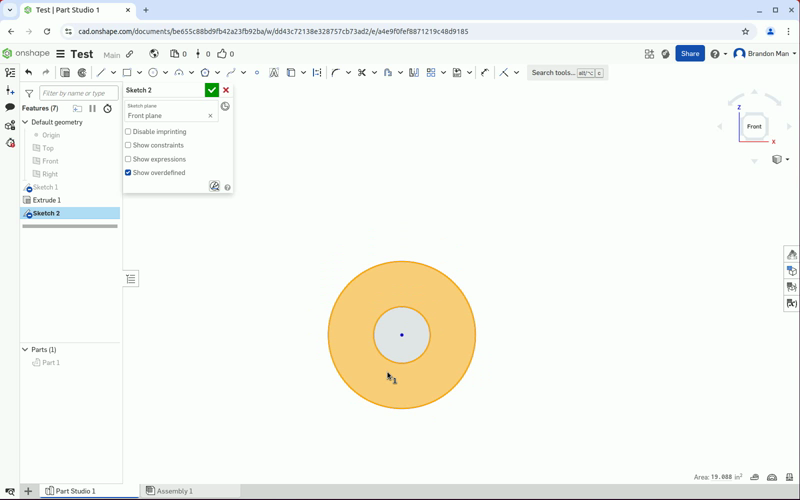
scroll(-6)
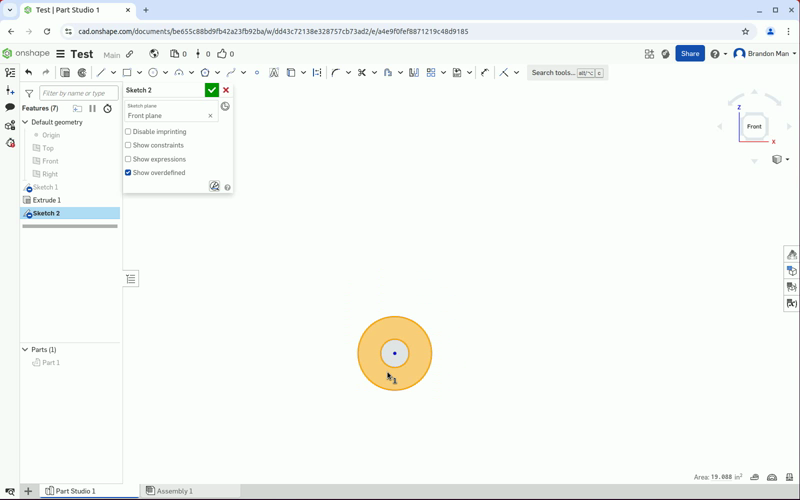
scroll(-6)
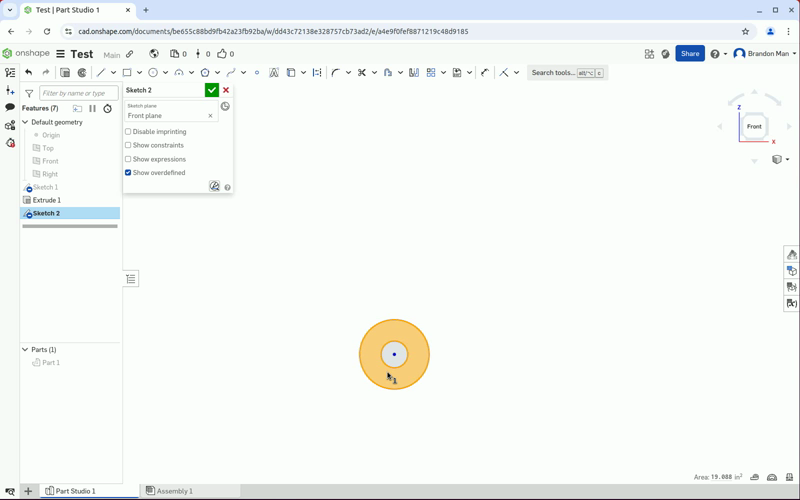
scroll(-6)
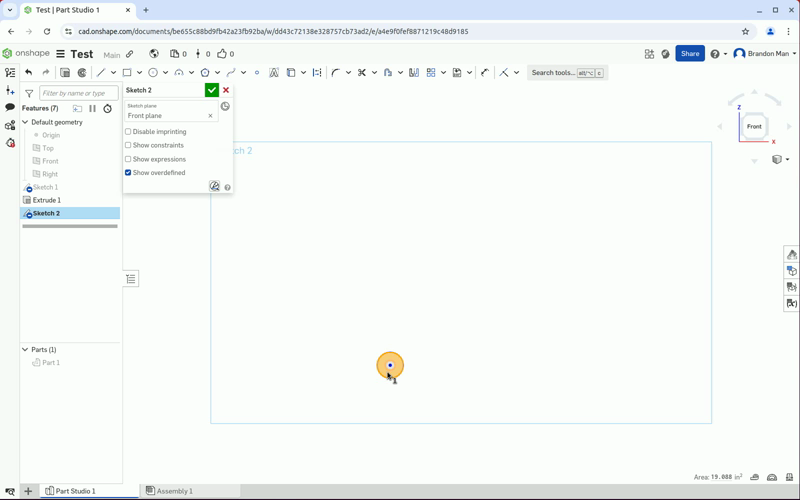
mouse_move(73, 352)
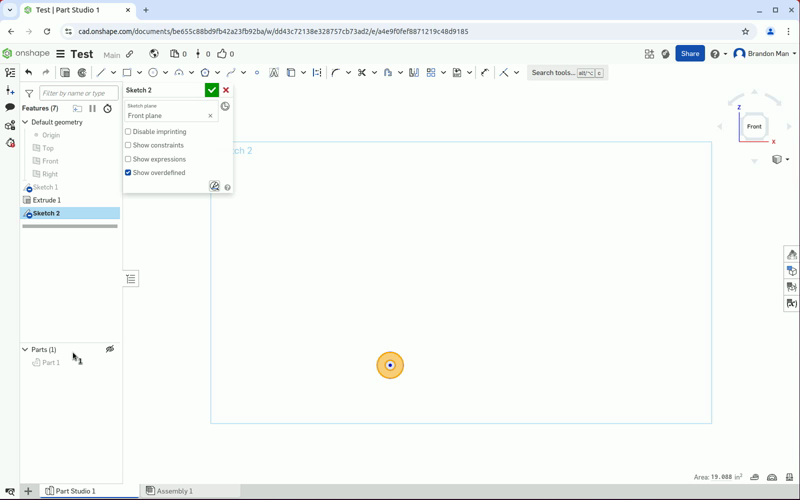
key(shift+y)
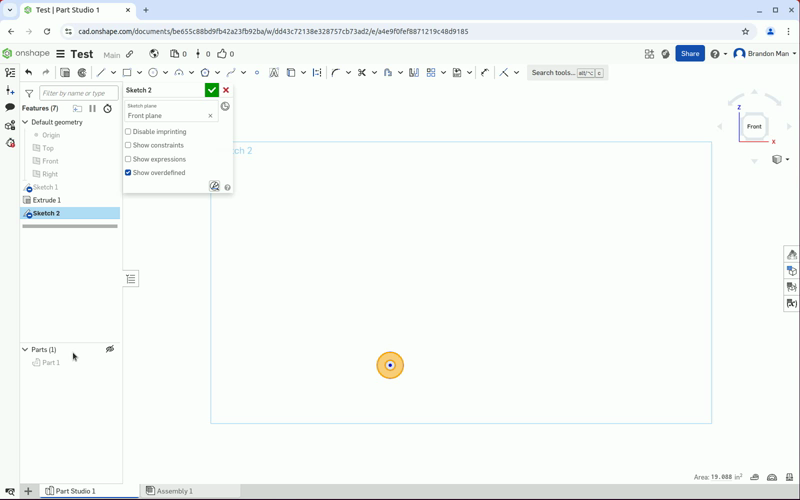
key(shift+e)
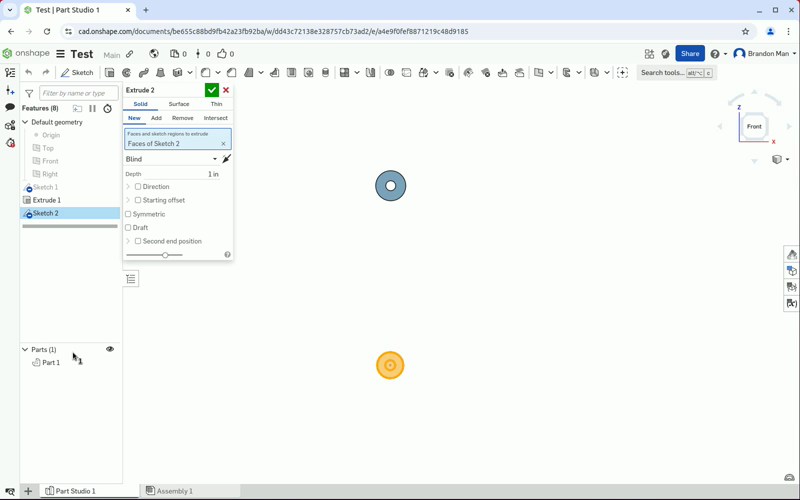
mouse_move(143, 106)
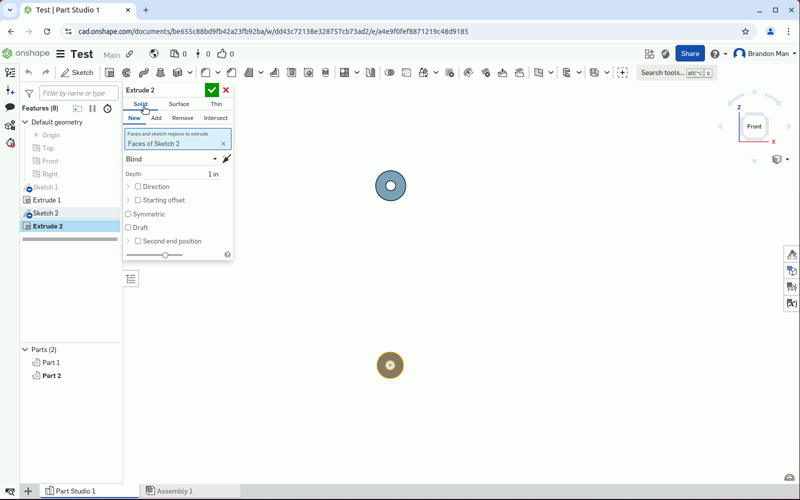
click(143, 106)
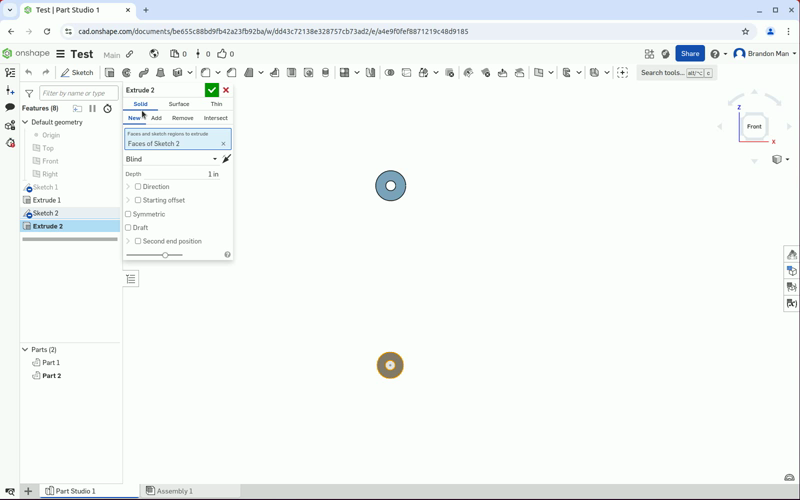
mouse_move(137, 120)
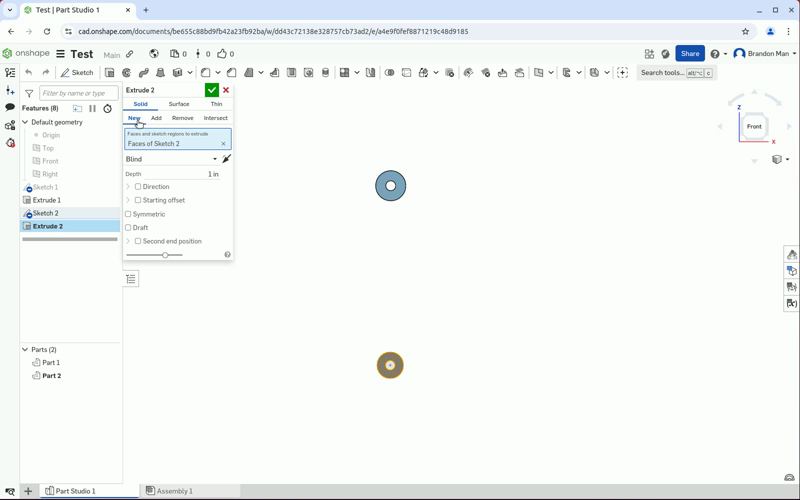
click(137, 120)
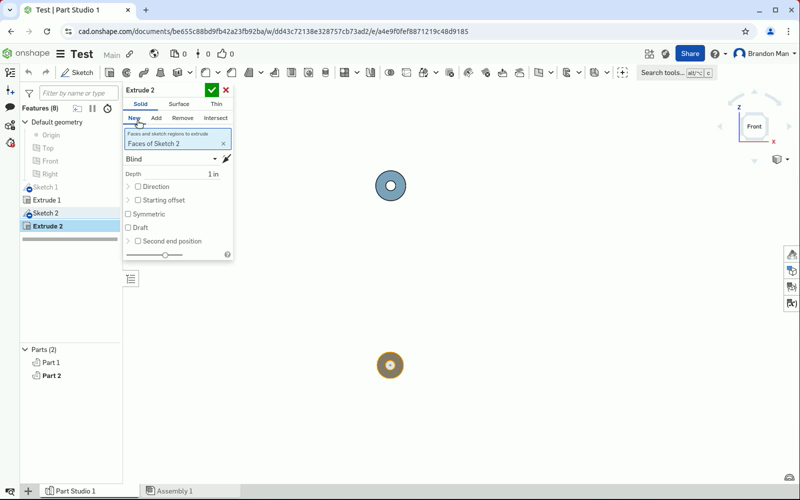
key(tab, 4)
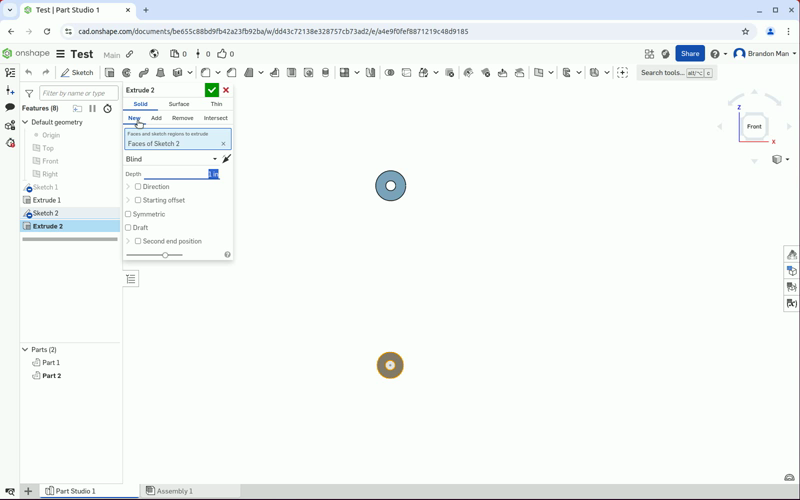
text(0.963)
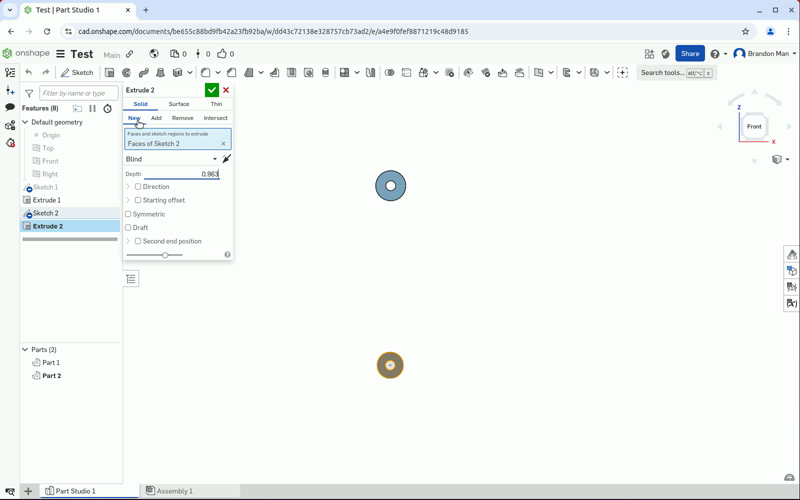
key(enter)
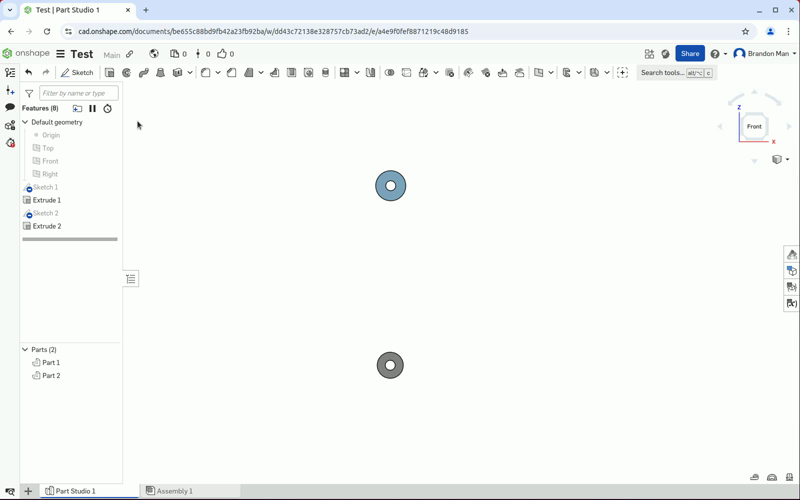
key(shift+h)
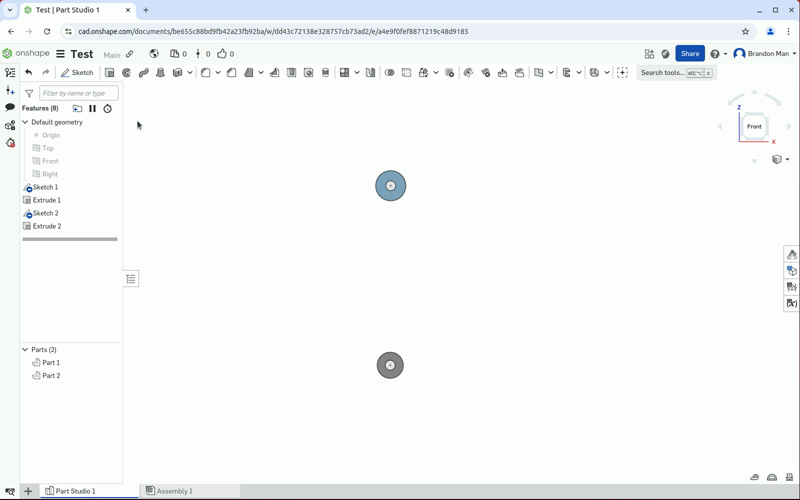
key(shift+h)
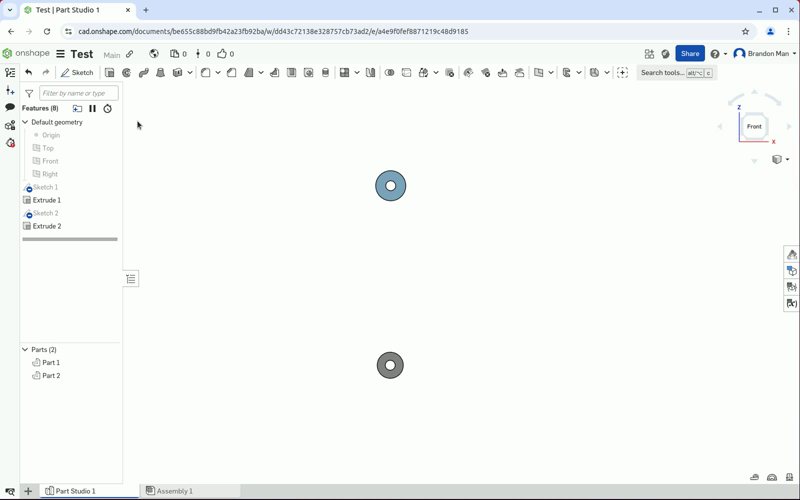
mouse_move(73, 189)
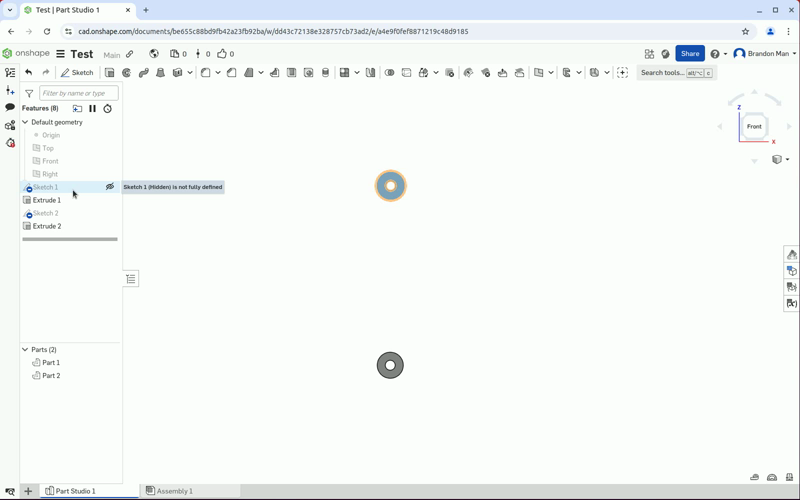
click(73, 189)
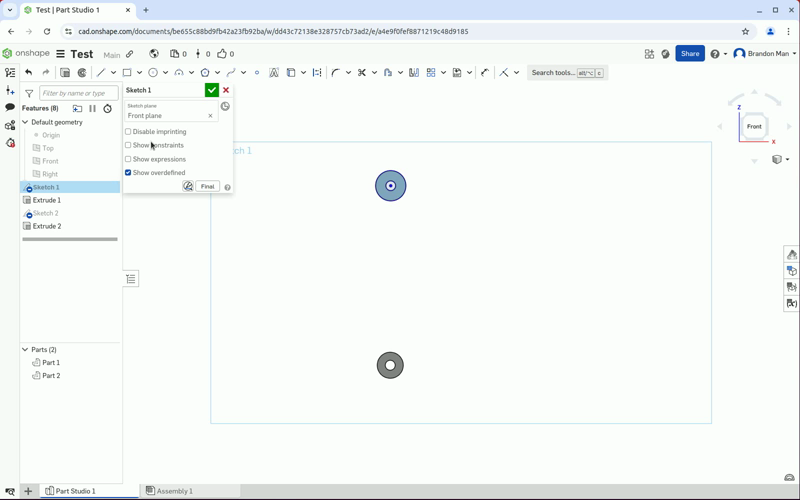
mouse_move(229, 92)
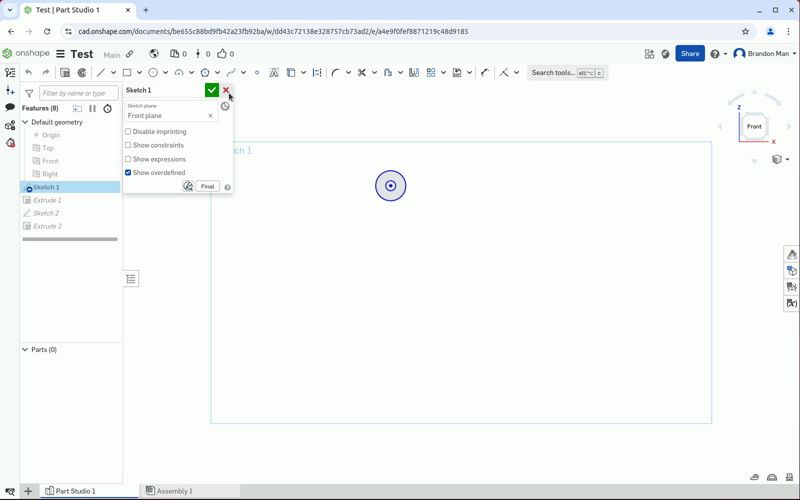
click(229, 92)
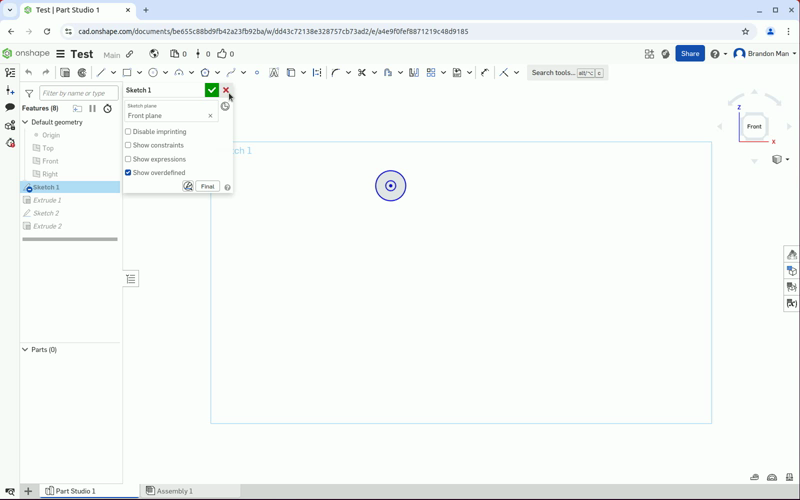
key(shift+s)
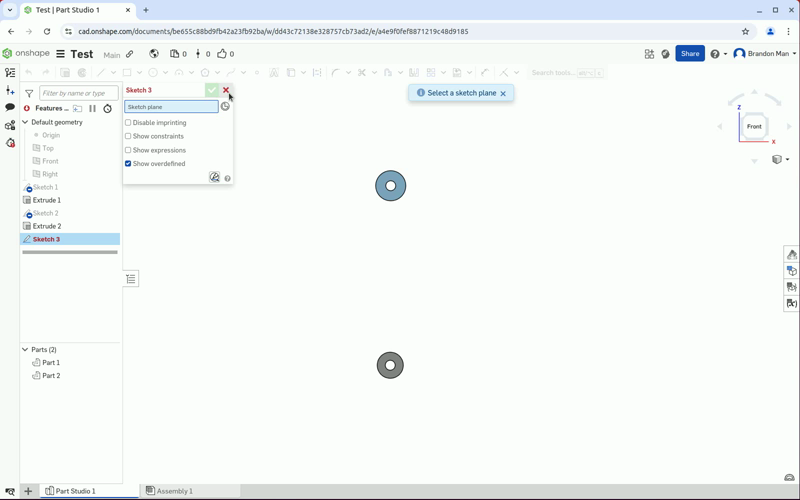
mouse_move(73, 163)
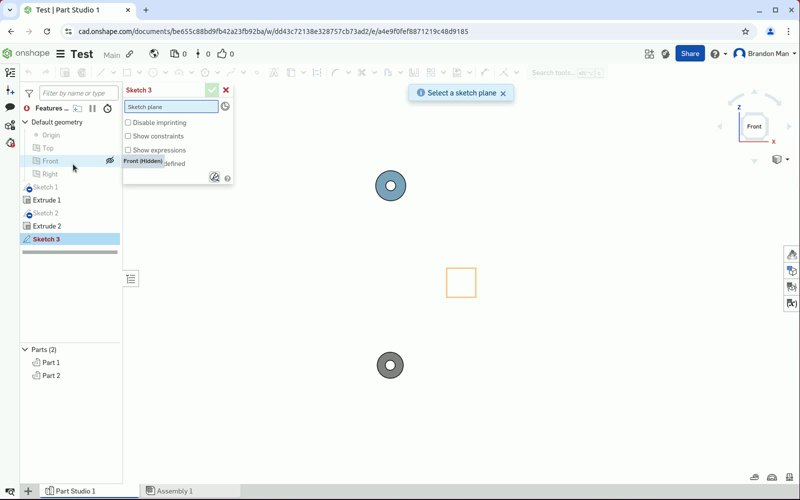
click(73, 163)
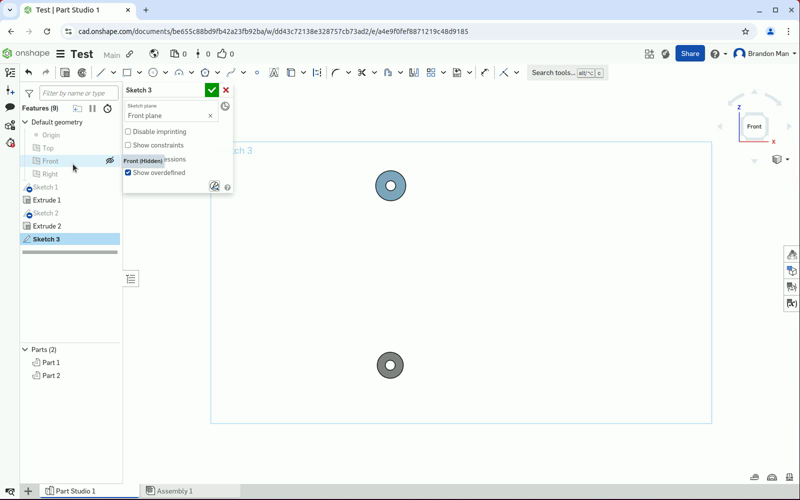
mouse_move(73, 352)
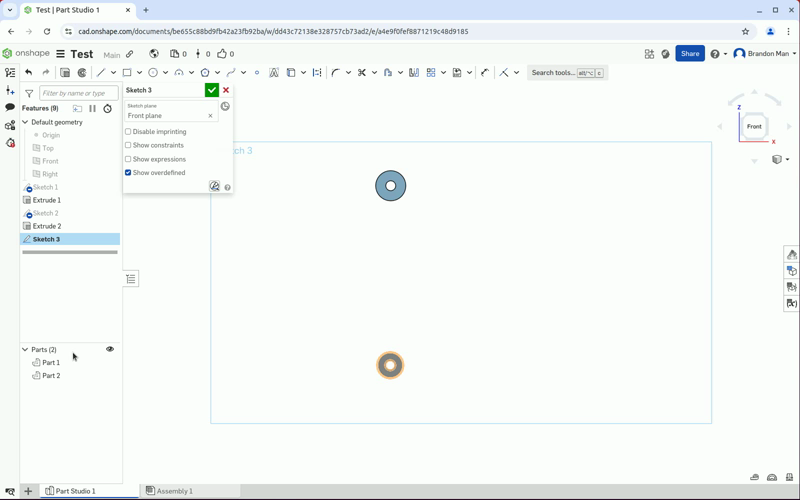
key(y)
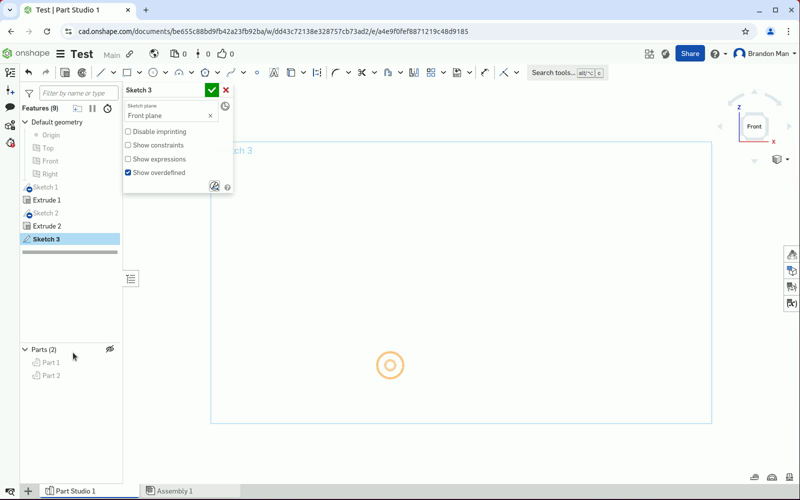
key(c)
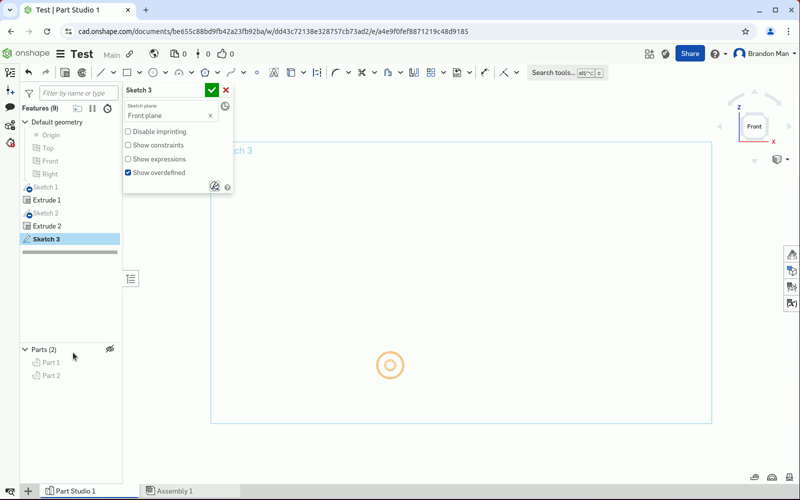
key_down(shift)
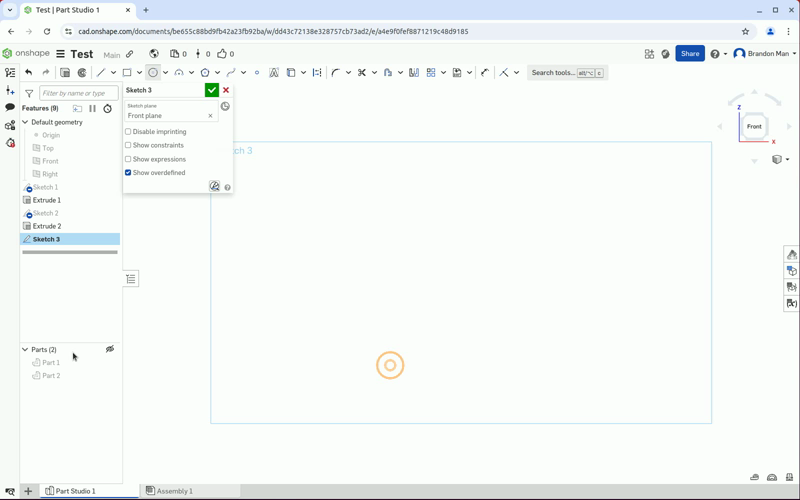
mouse_move(459, 365)
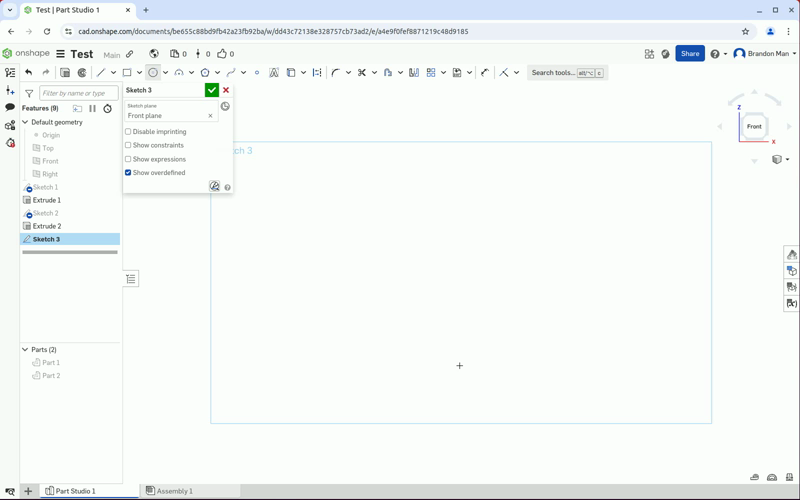
click(459, 365)
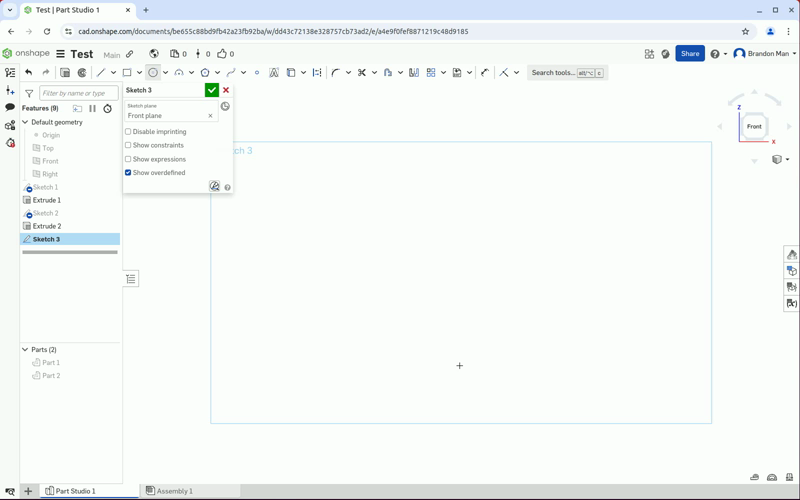
key_up(shift)
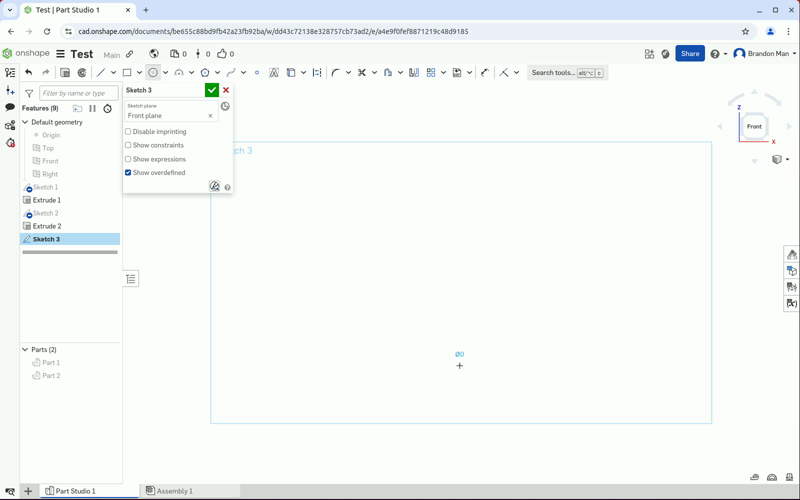
mouse_move(472, 365)
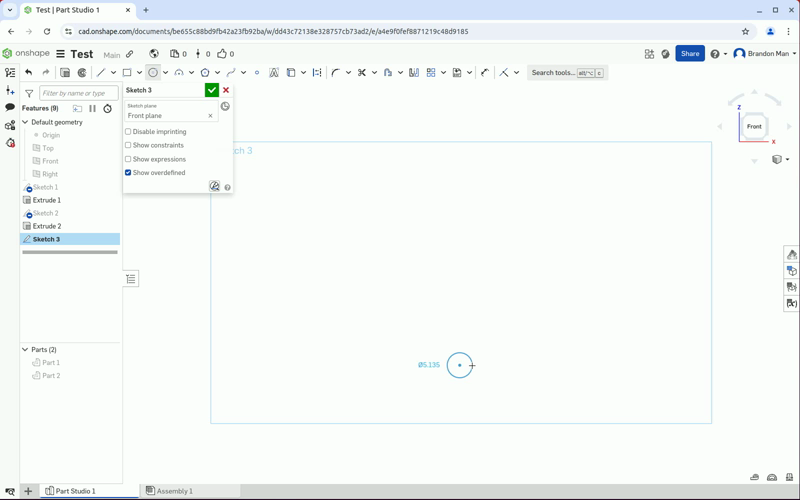
click(472, 365)
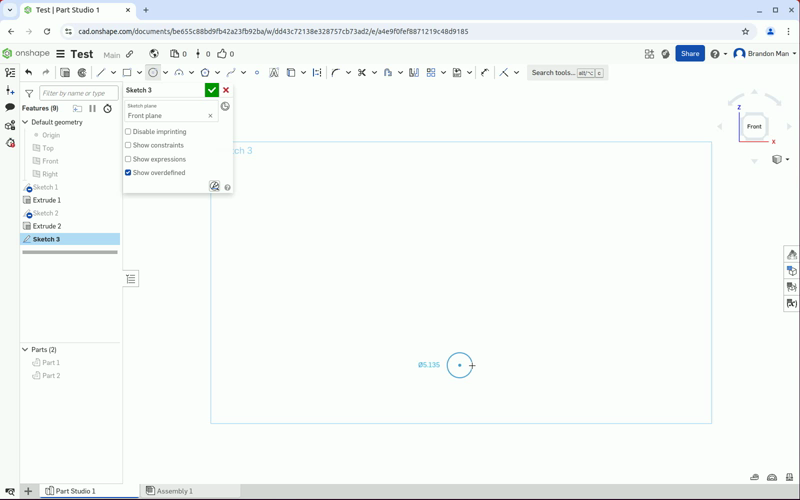
key(esc)
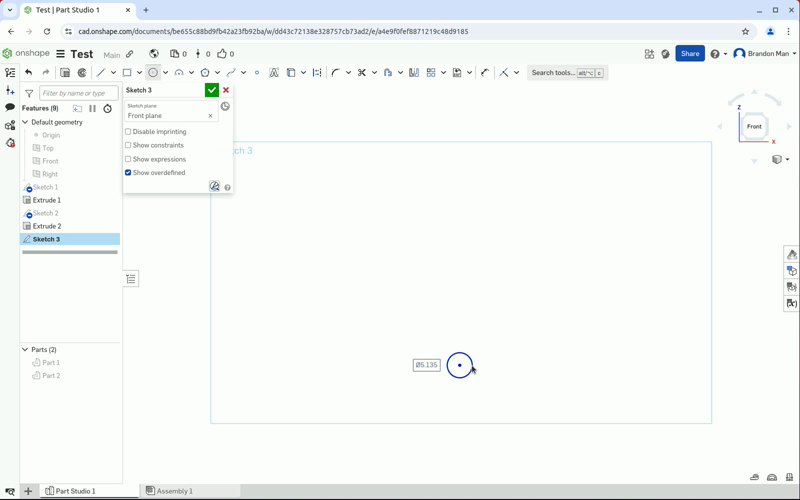
key(c)
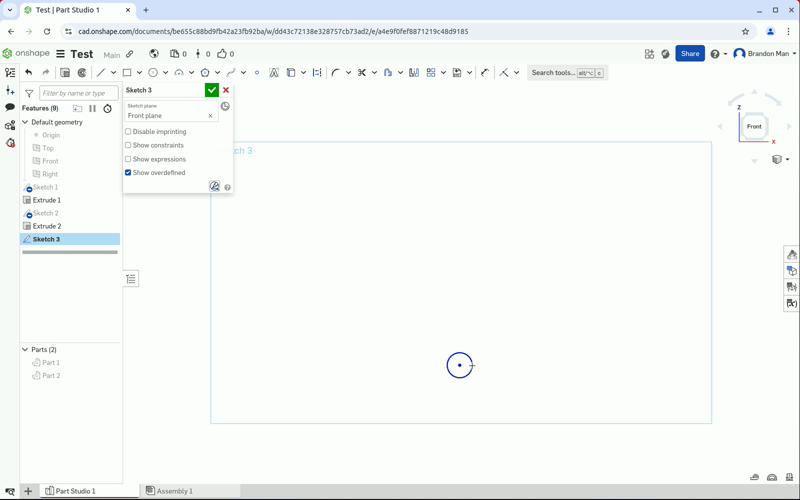
key_down(shift)
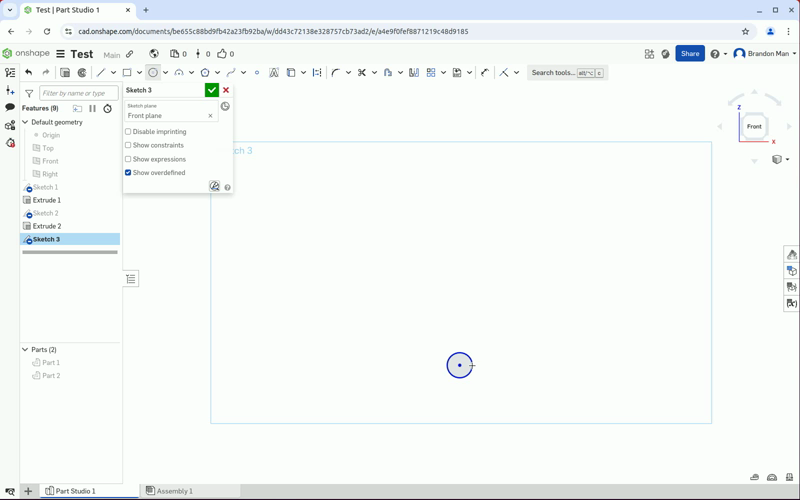
mouse_move(459, 365)
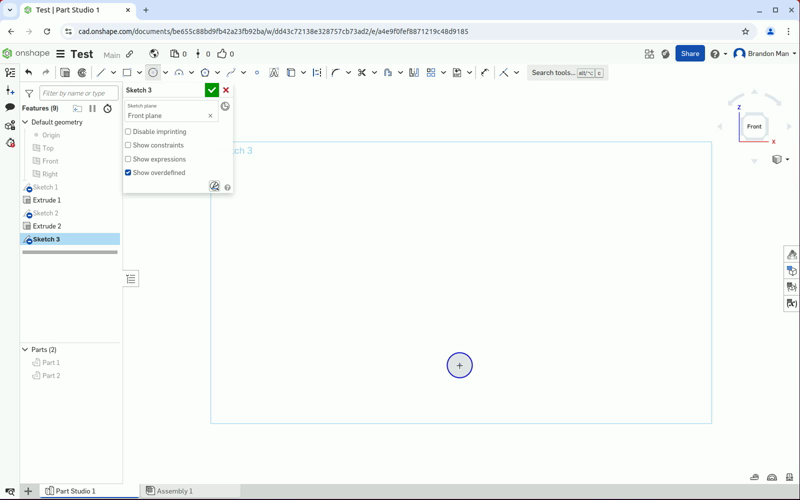
click(459, 365)
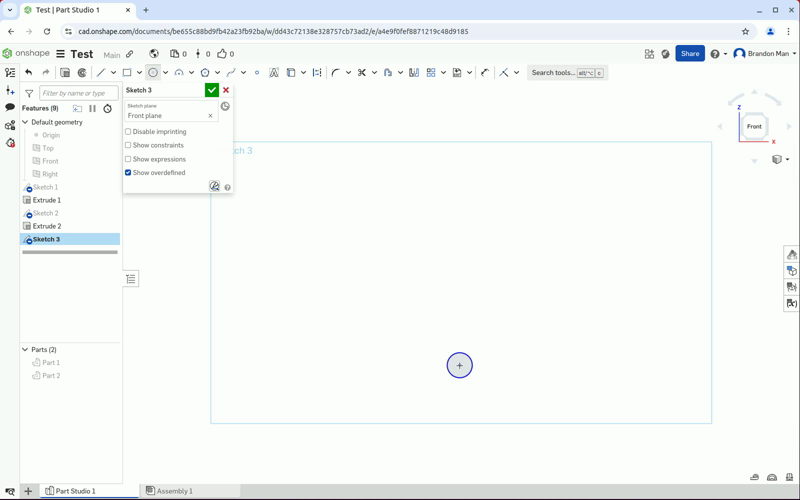
key_up(shift)
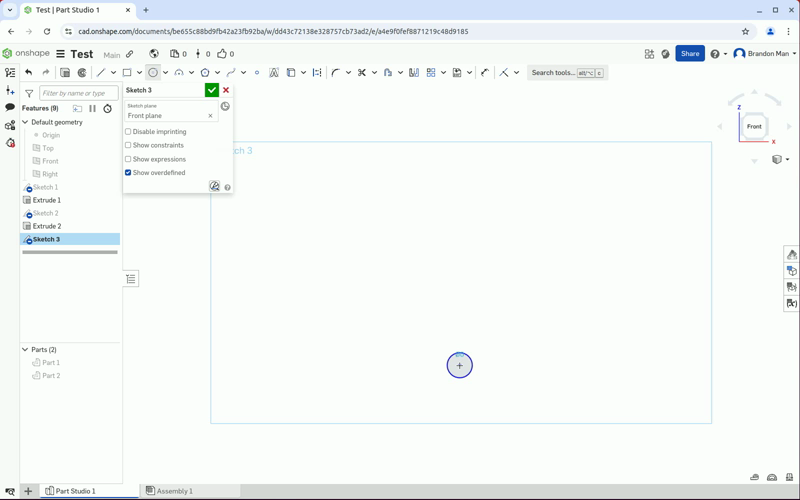
mouse_move(464, 365)
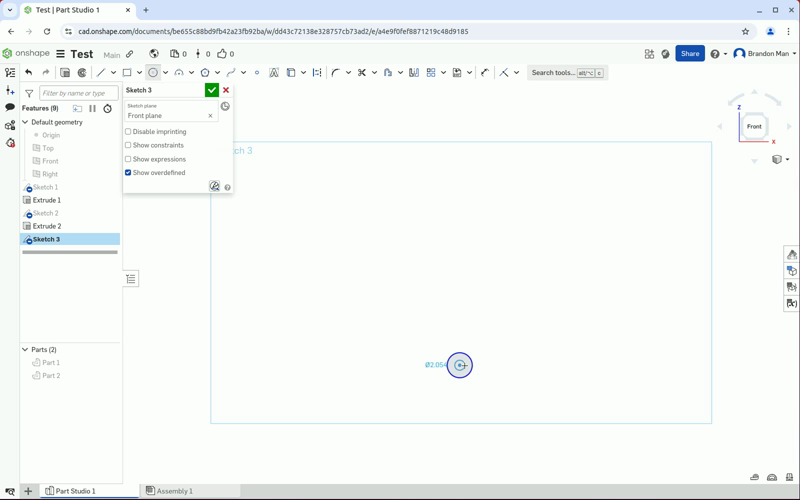
click(464, 365)
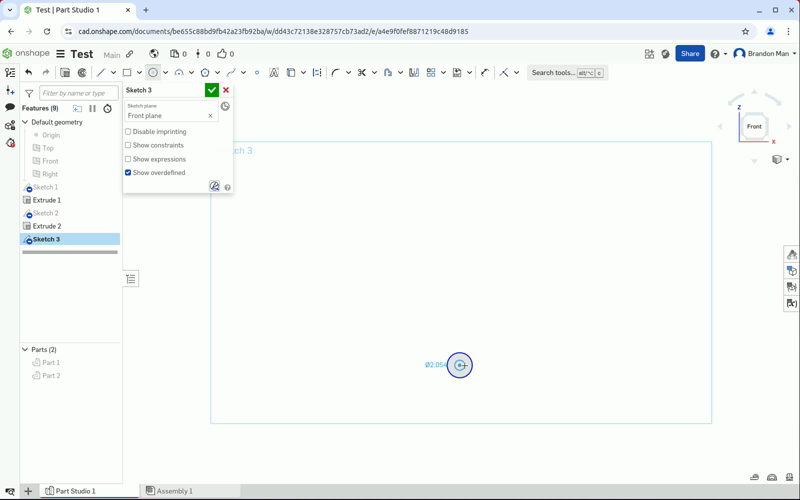
key(esc)
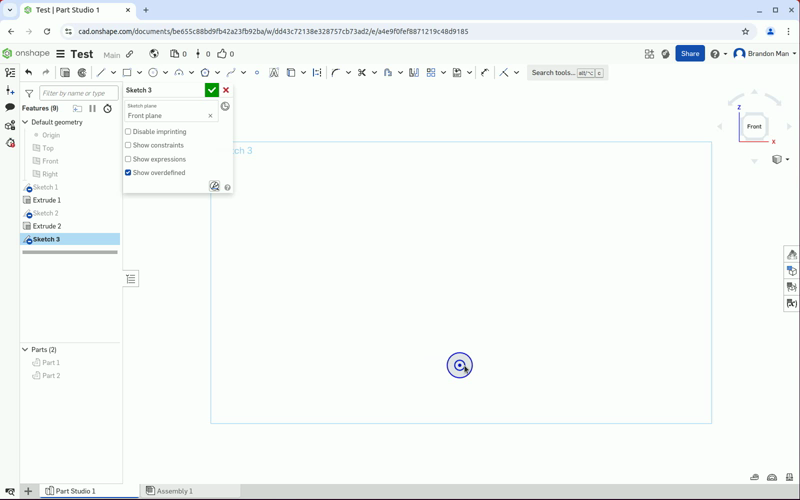
mouse_move(468, 368)
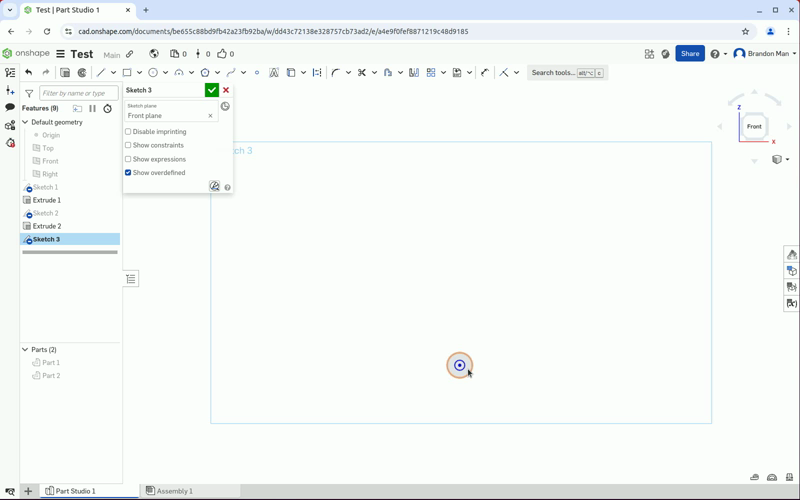
scroll(6)
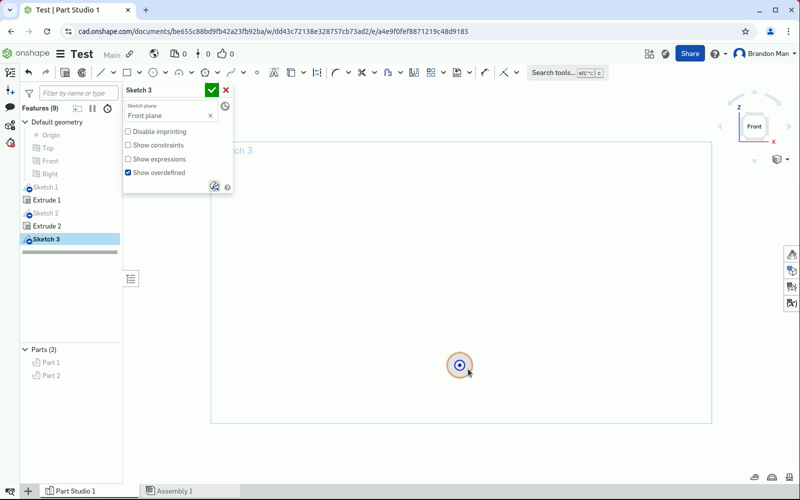
scroll(6)
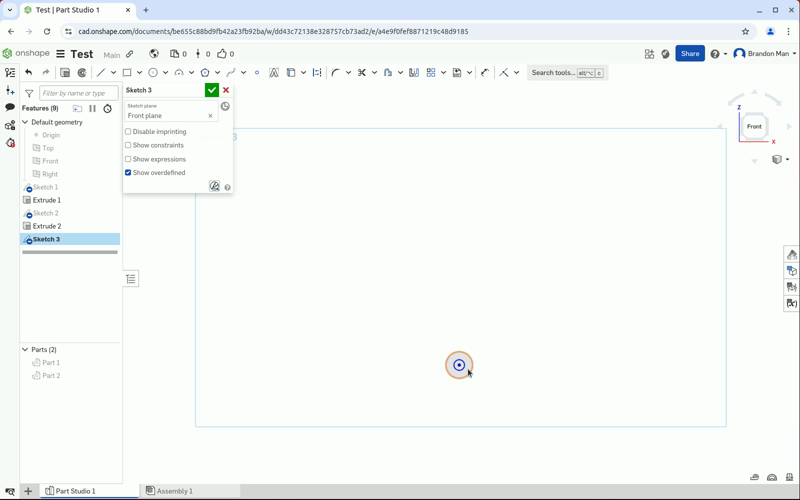
scroll(6)
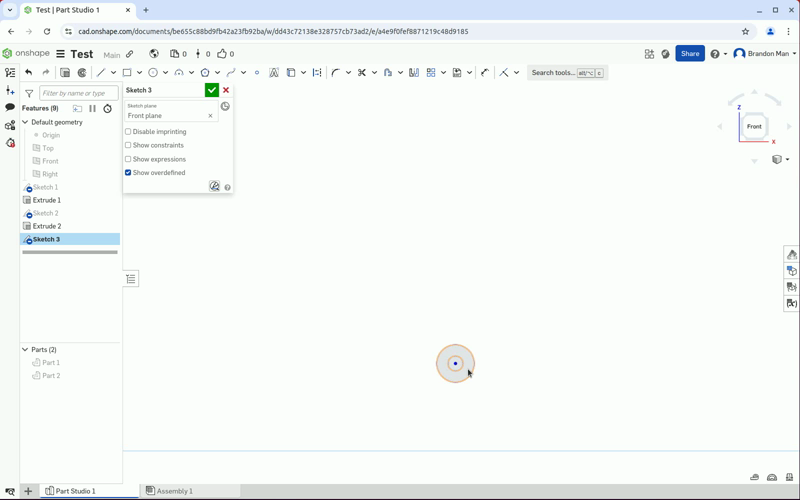
scroll(6)
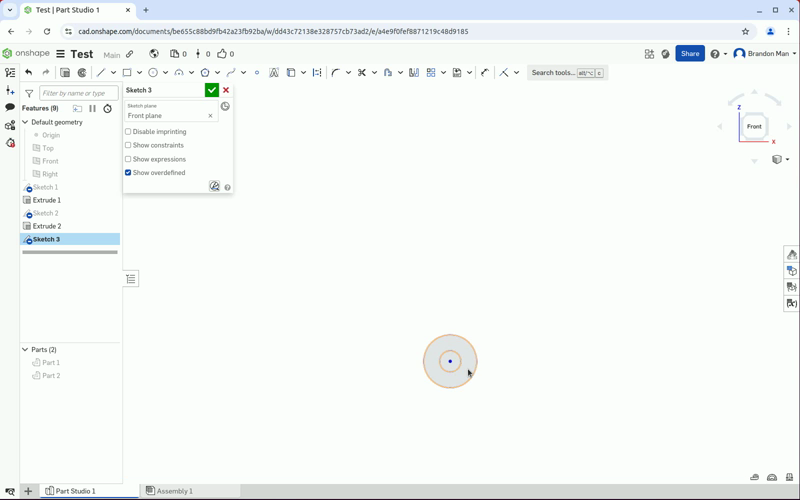
scroll(6)
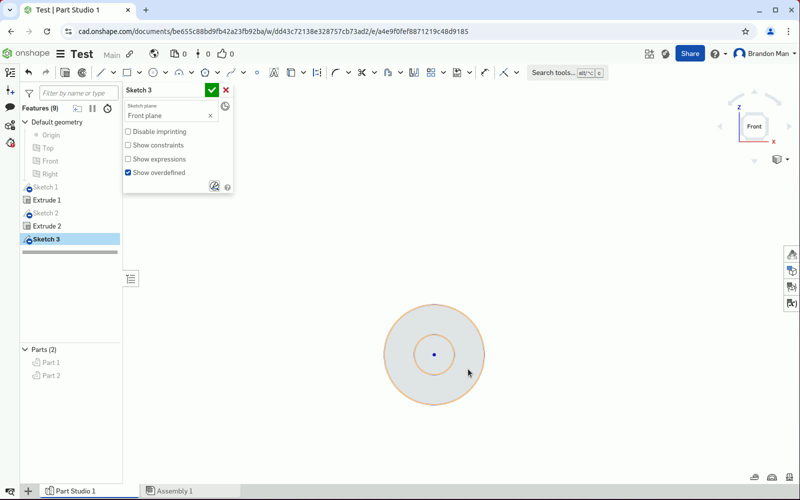
scroll(6)
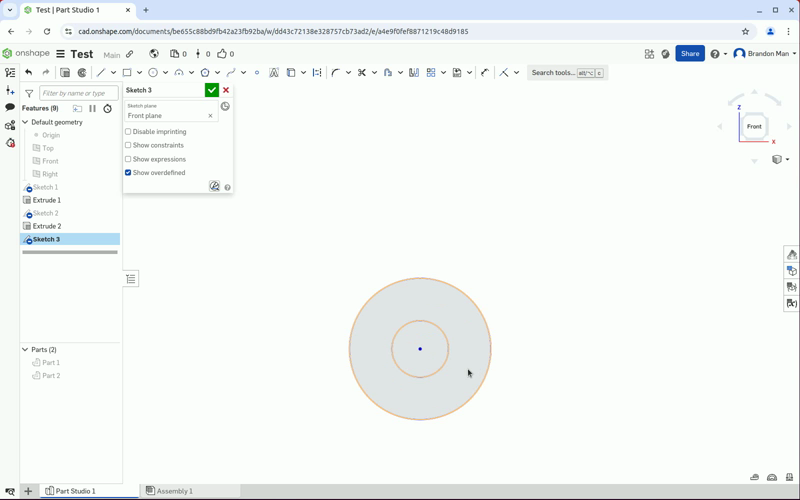
scroll(6)
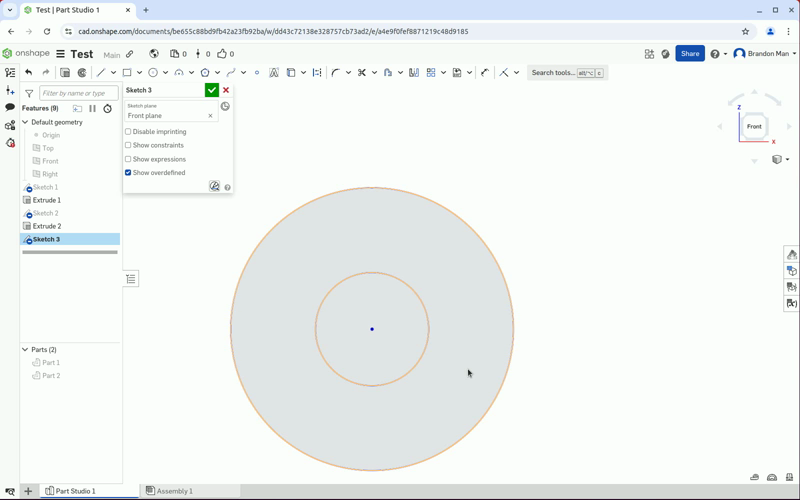
click(468, 368)
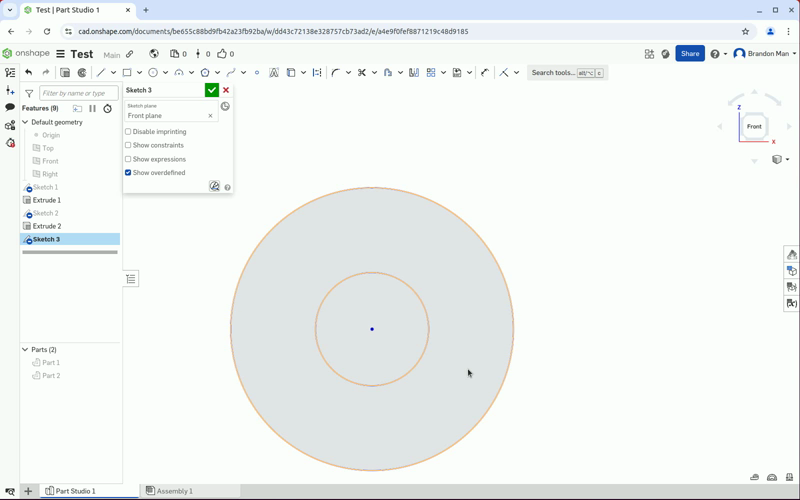
scroll(-6)
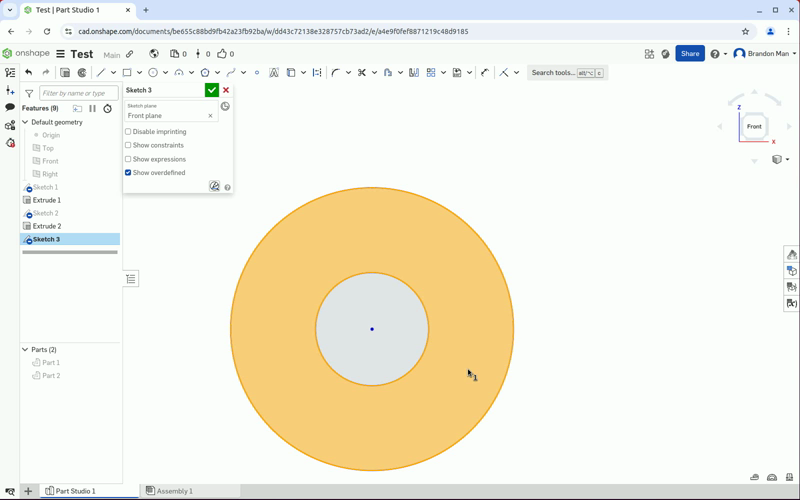
scroll(-6)
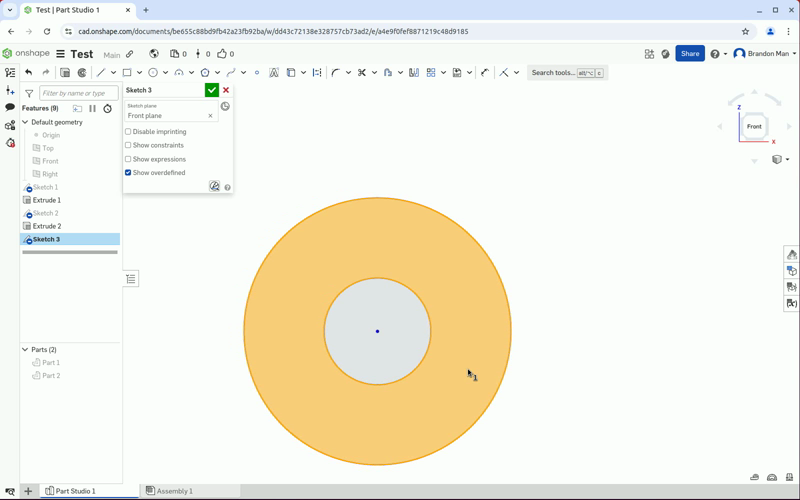
scroll(-6)
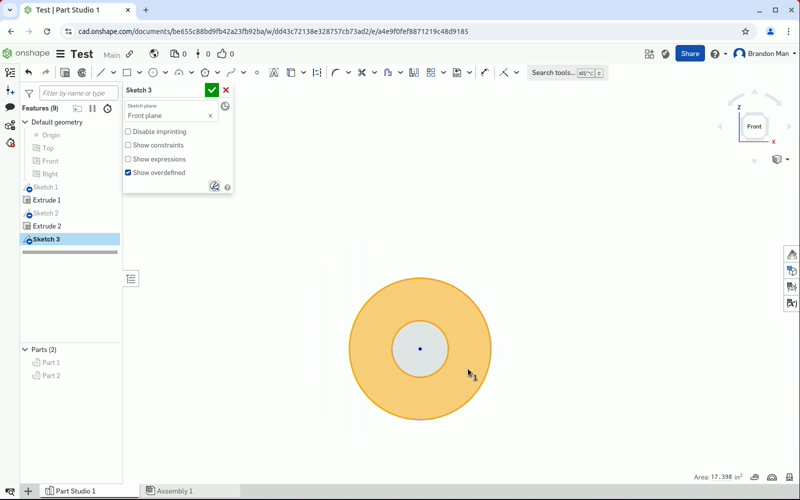
scroll(-6)
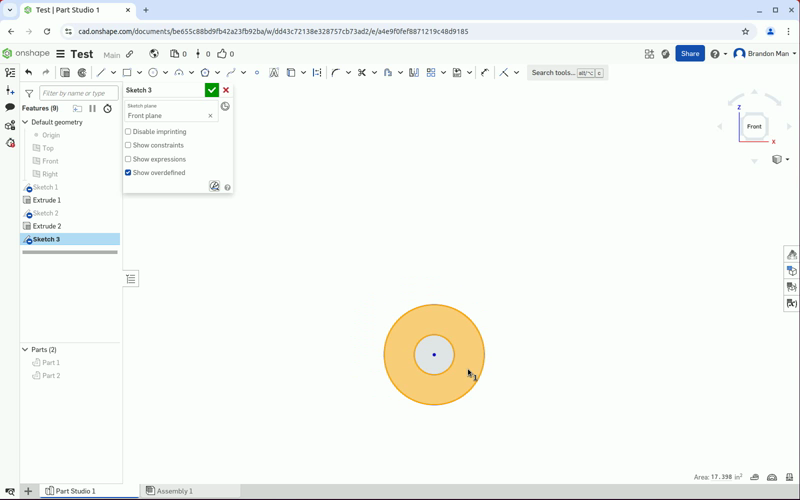
scroll(-6)
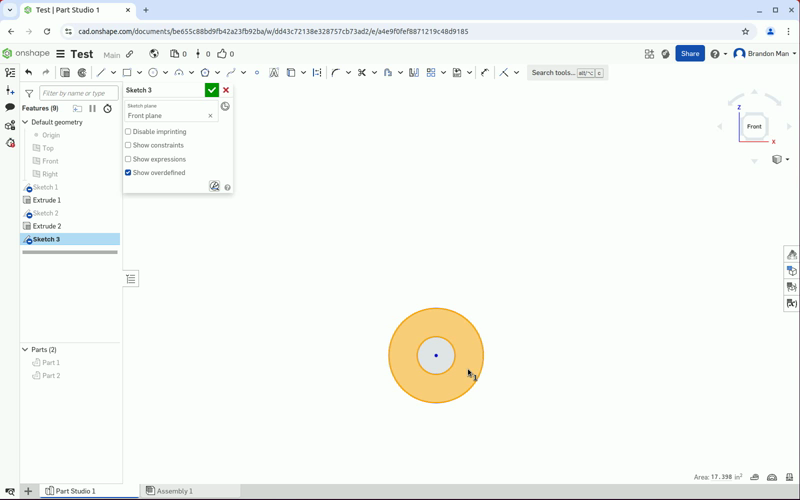
scroll(-6)
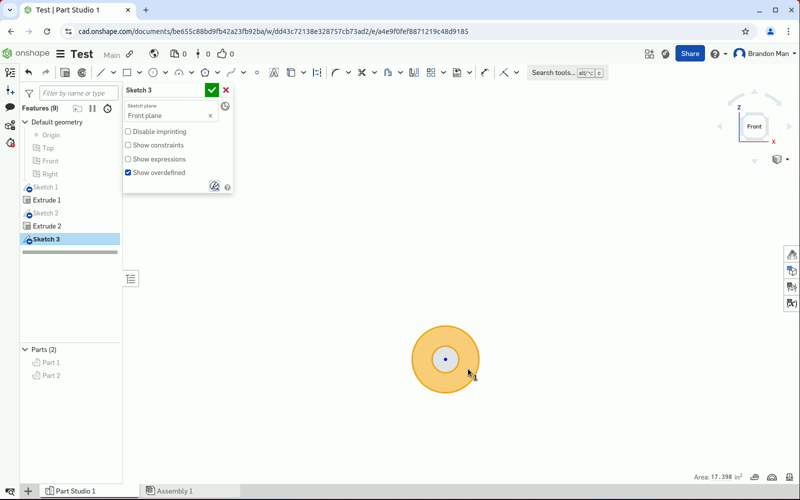
scroll(-6)
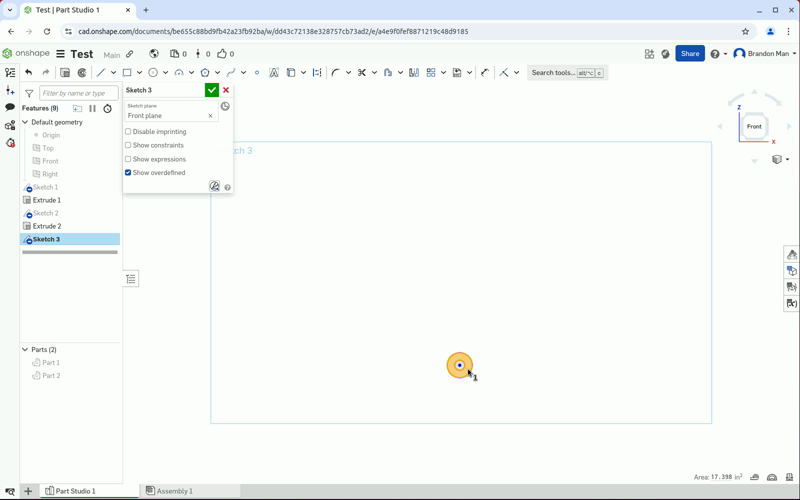
mouse_move(73, 352)
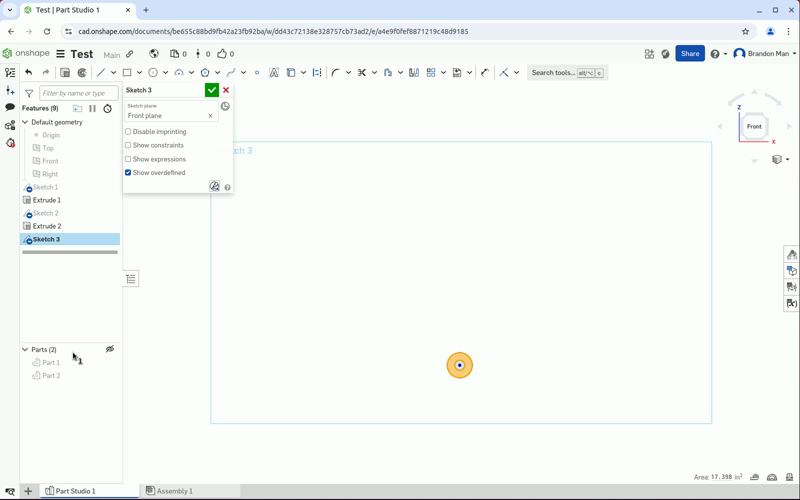
key(shift+y)
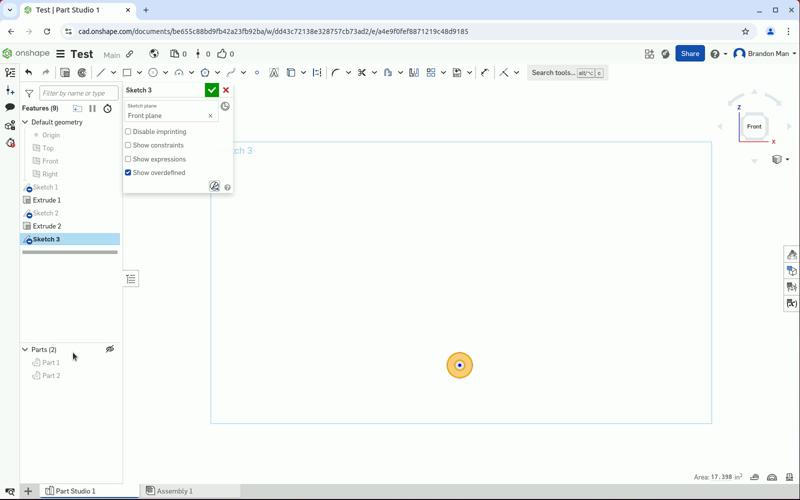
key(shift+e)
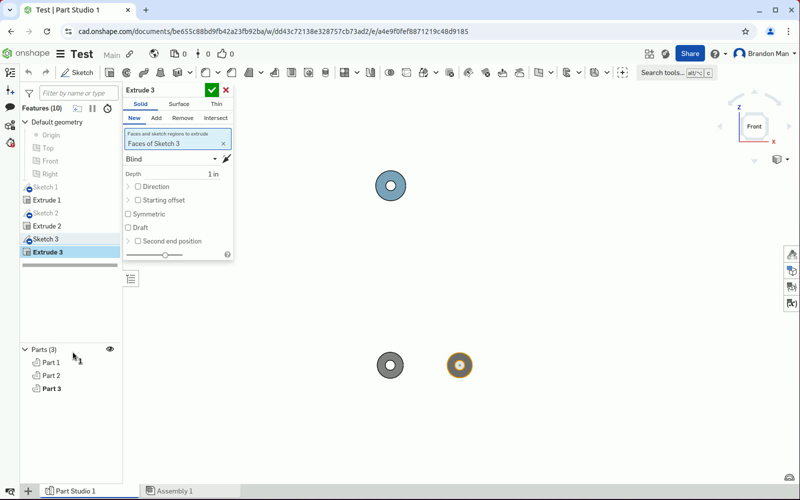
mouse_move(143, 106)
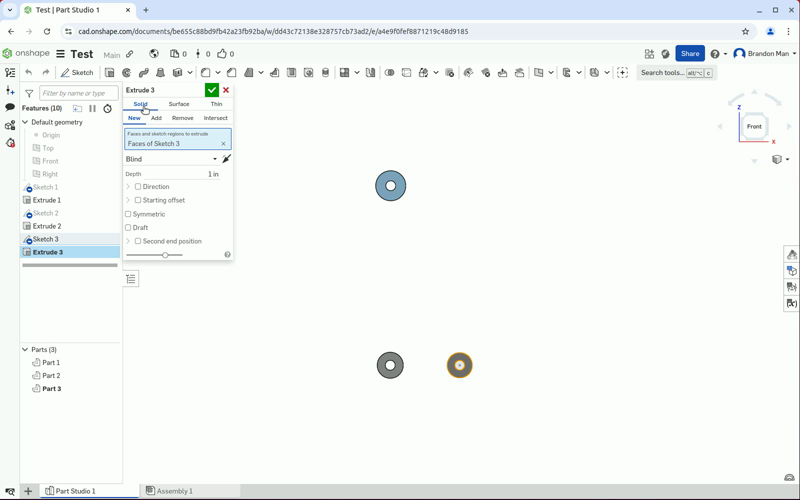
click(143, 106)
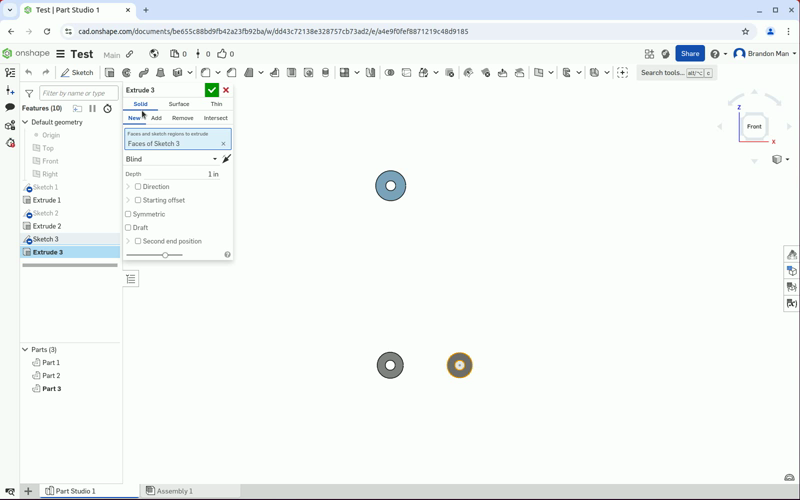
mouse_move(137, 120)
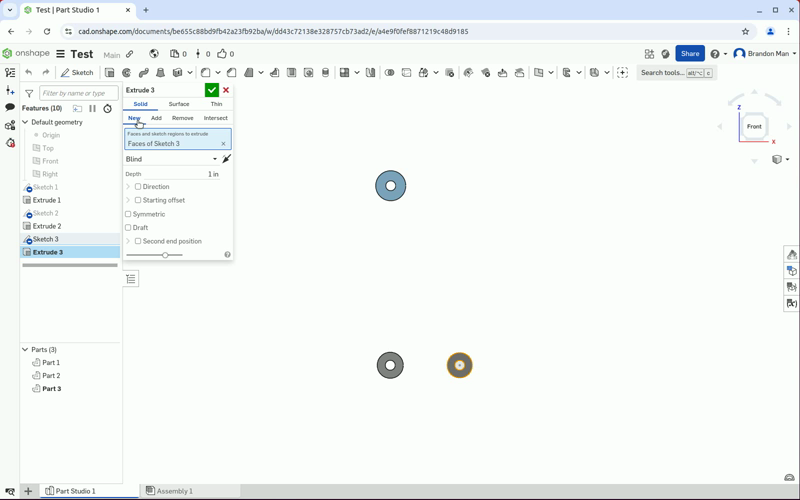
click(137, 120)
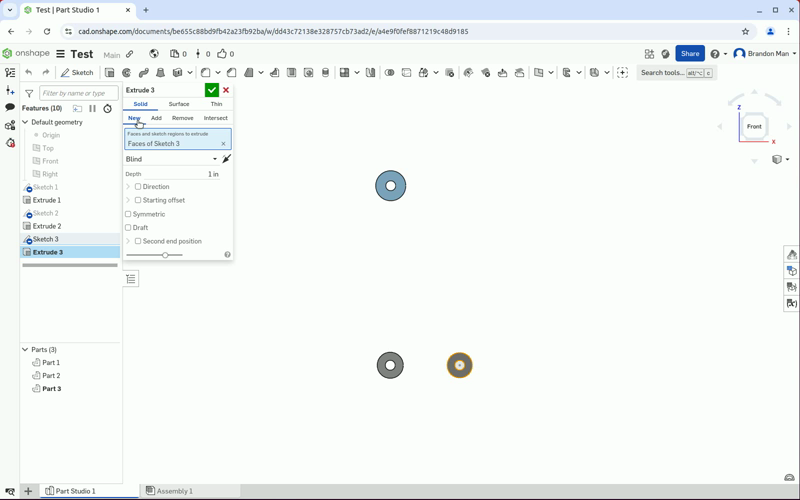
key(tab, 4)
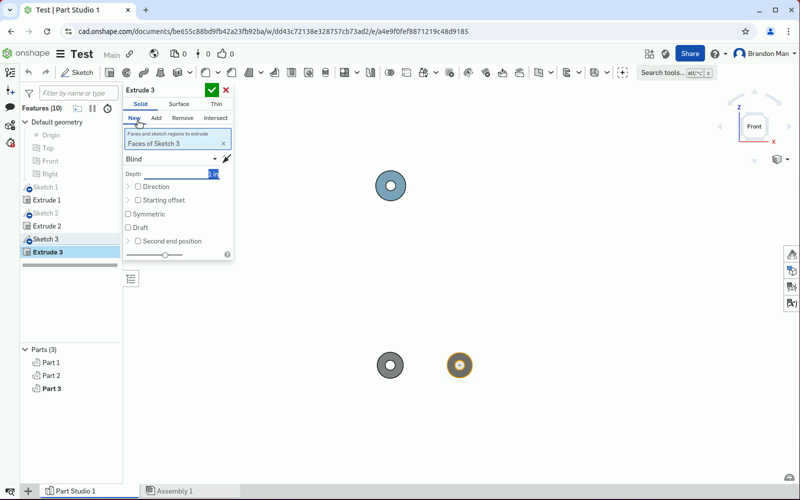
text(0.963)
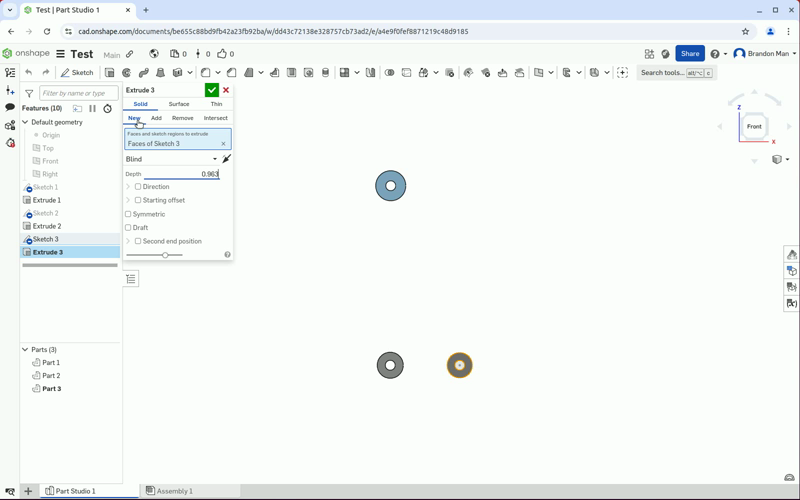
key(enter)
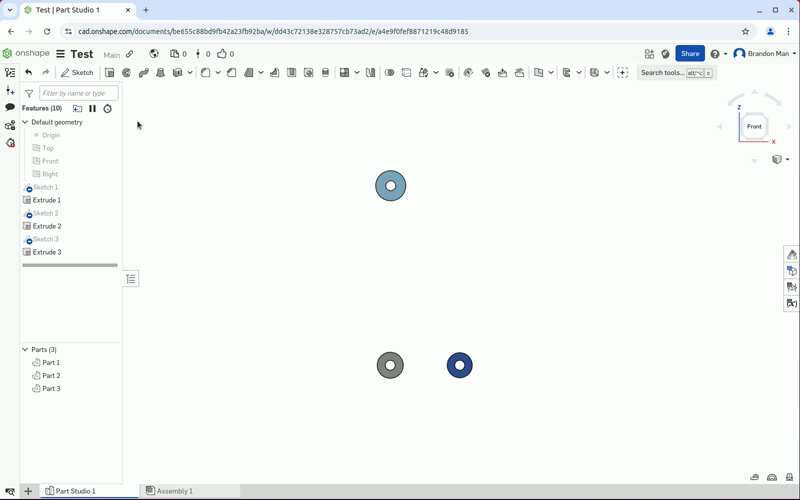
key(shift+h)
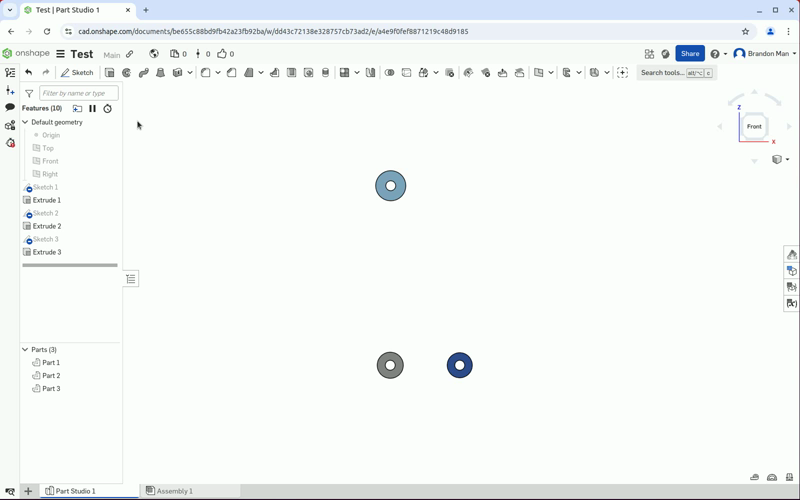
key(shift+h)
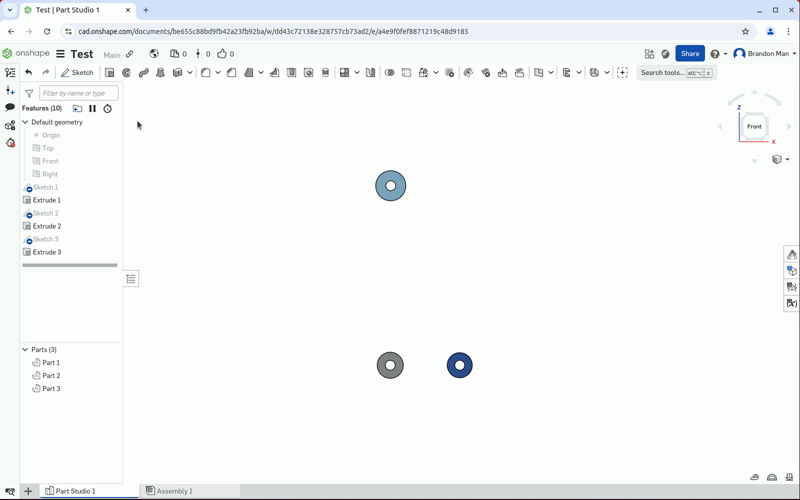
mouse_move(73, 189)
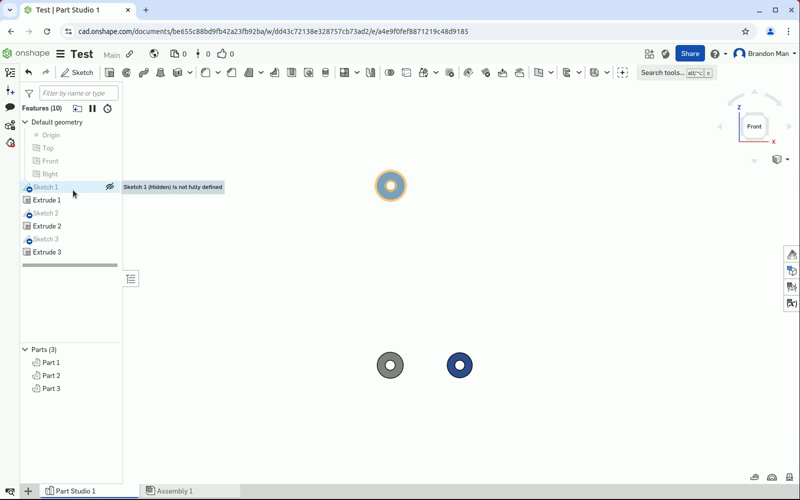
click(73, 189)
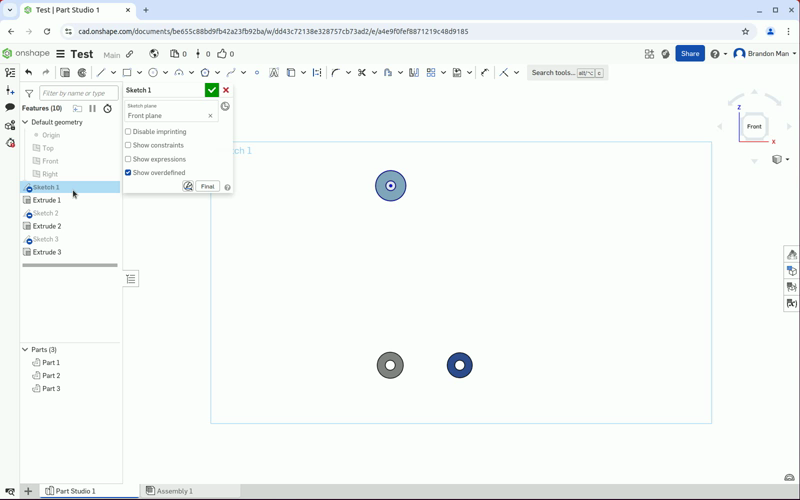
mouse_move(229, 92)
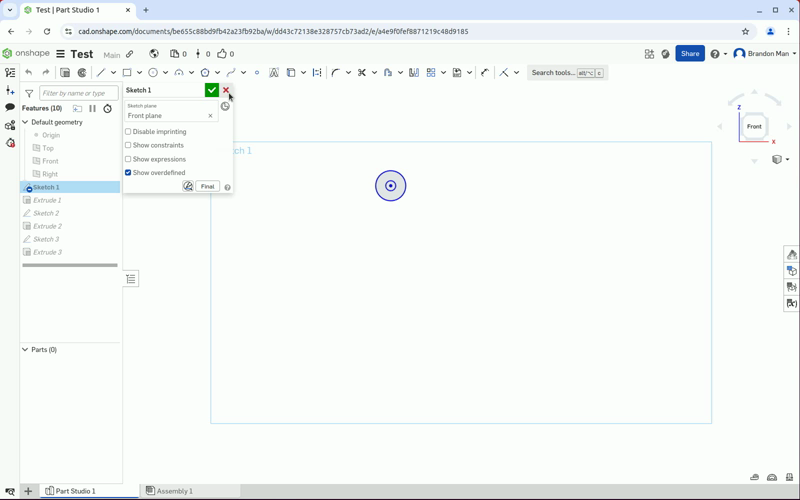
click(229, 92)
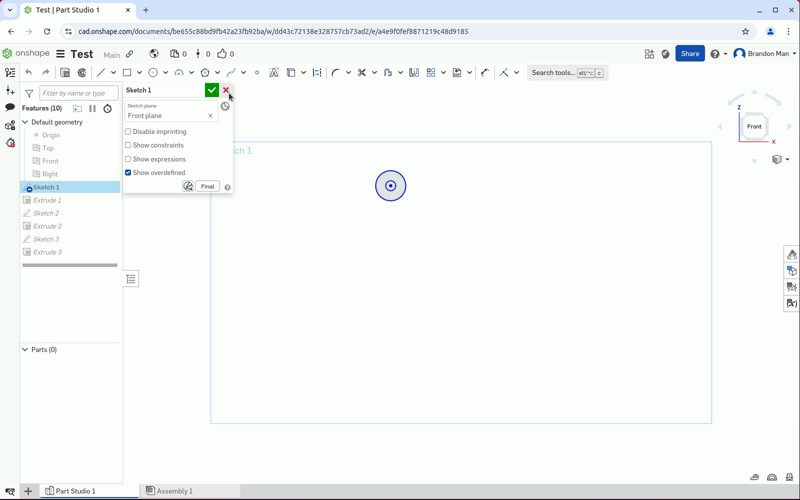
key(shift+s)
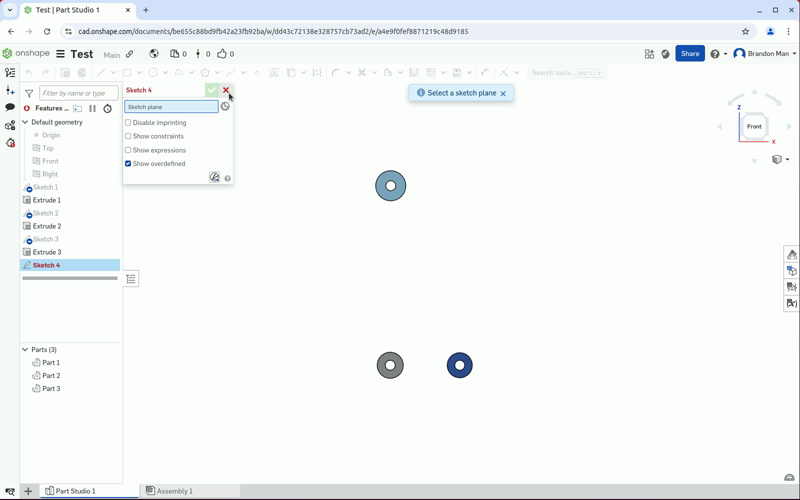
mouse_move(73, 163)
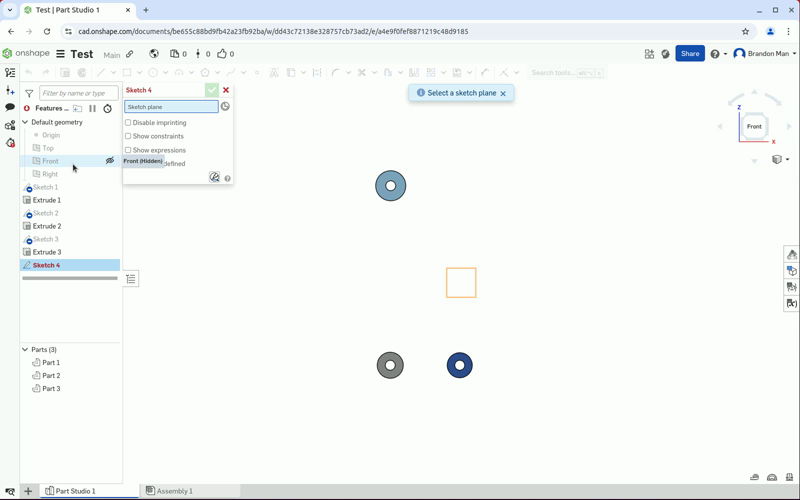
click(73, 163)
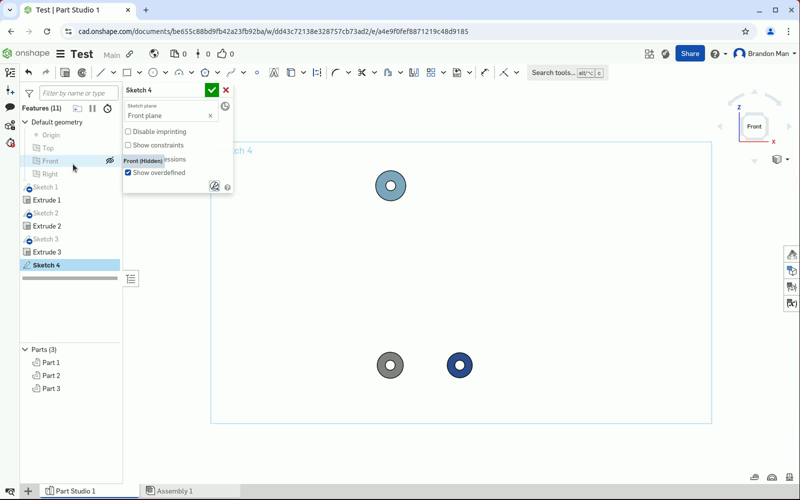
mouse_move(73, 352)
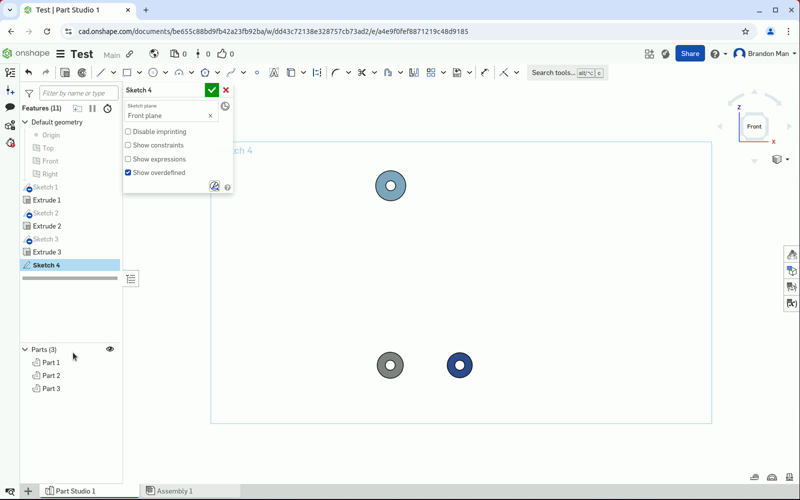
key(y)
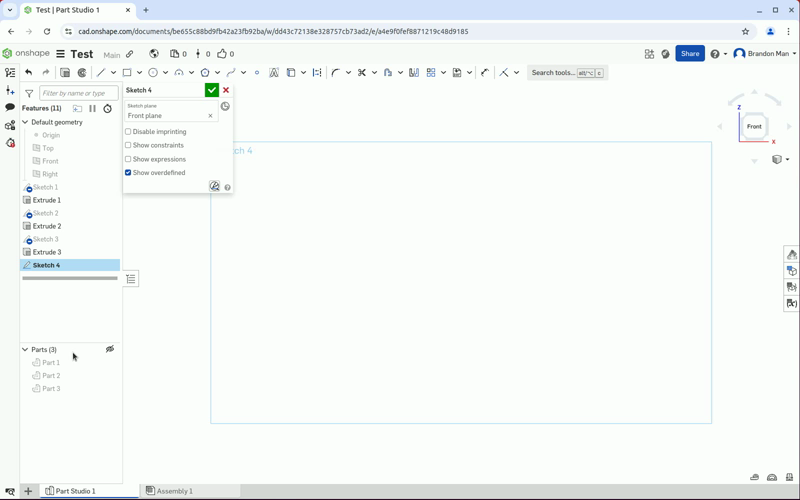
key(a)
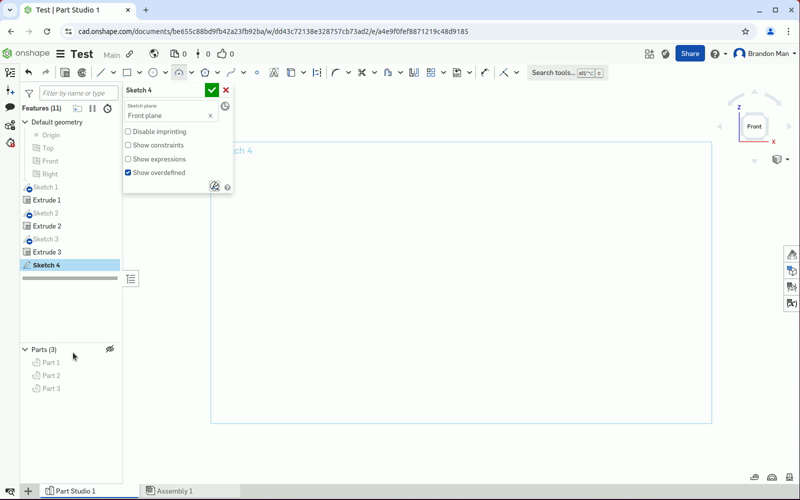
key_down(shift)
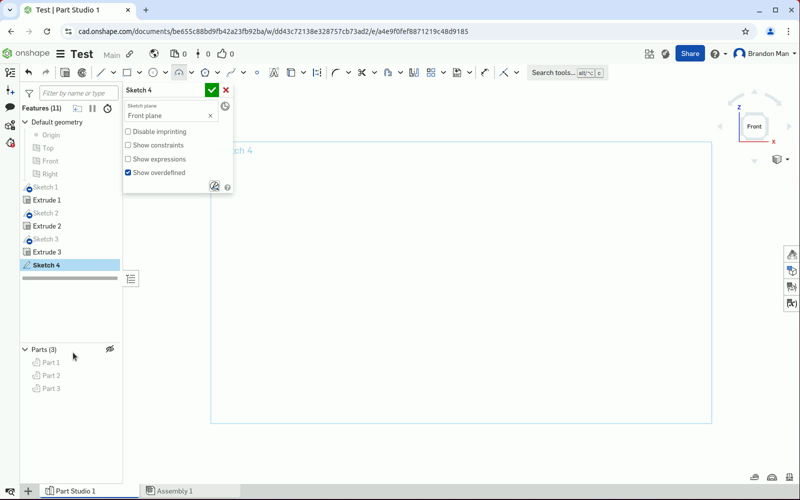
mouse_move(364, 261)
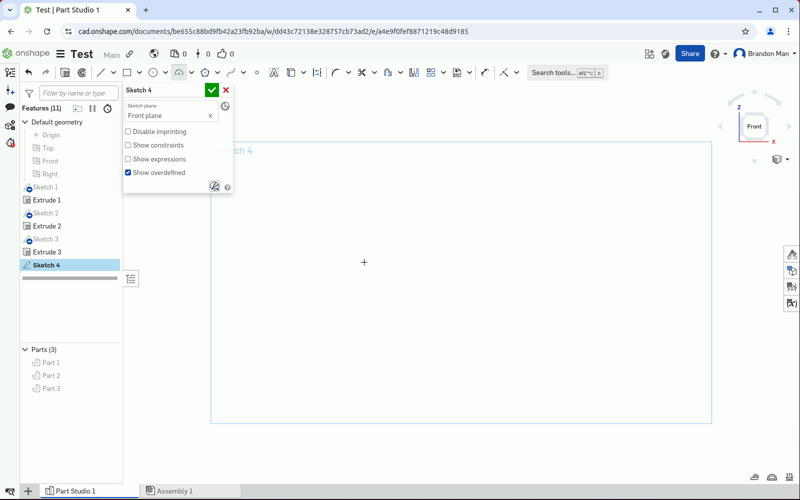
click(364, 261)
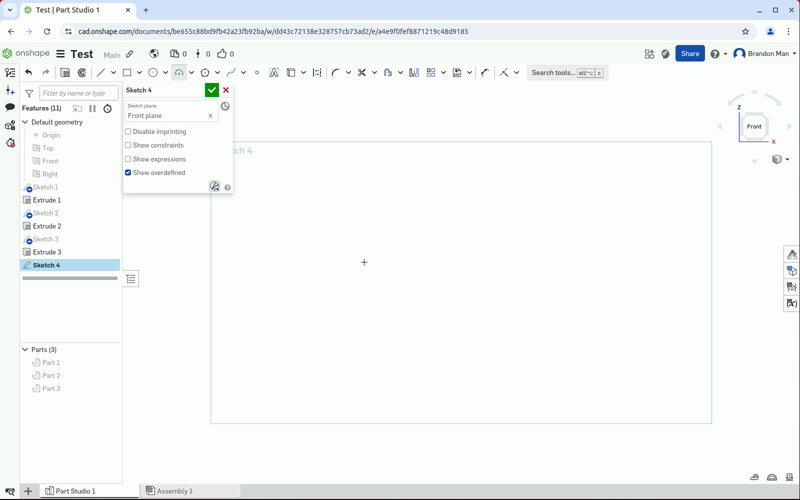
key_up(shift)
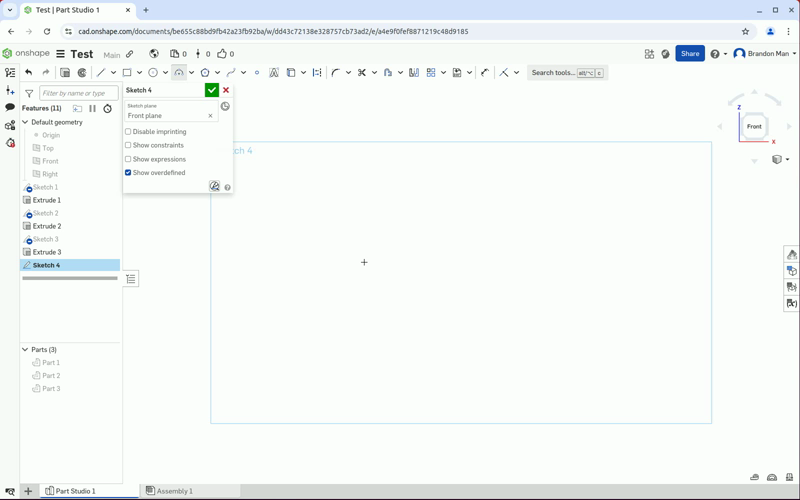
key_down(shift)
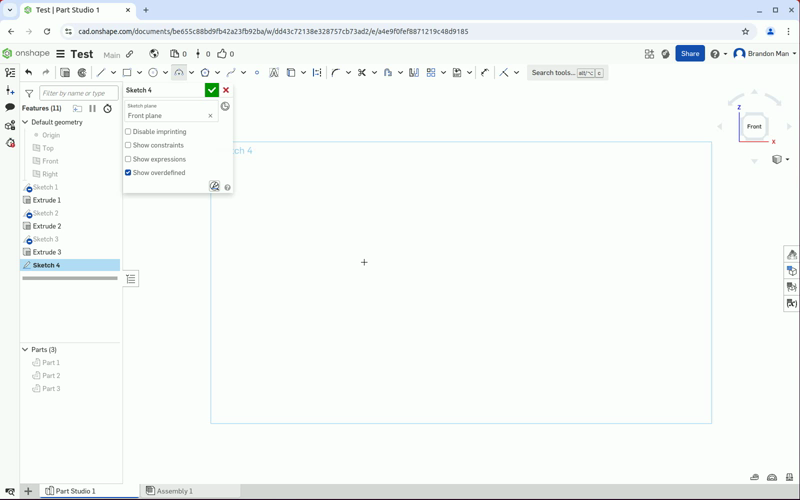
mouse_move(414, 261)
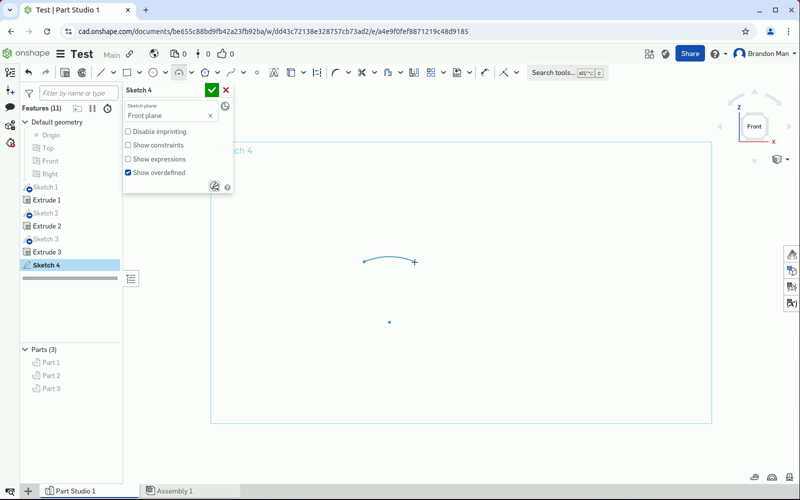
click(414, 261)
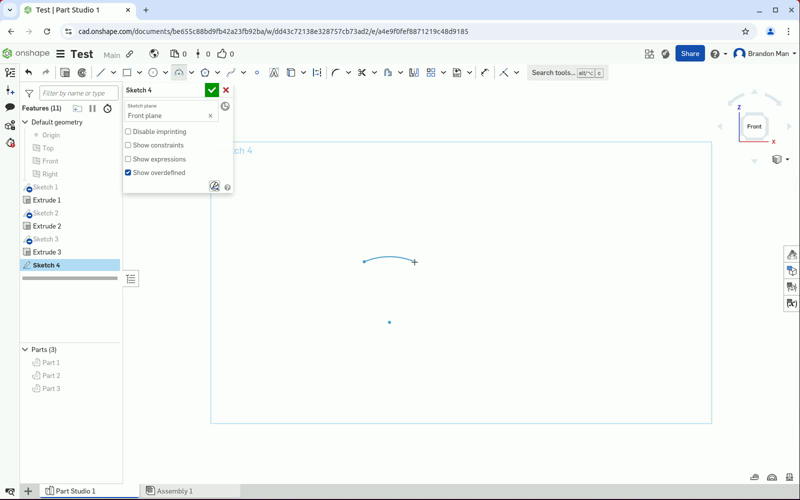
mouse_move(389, 239)
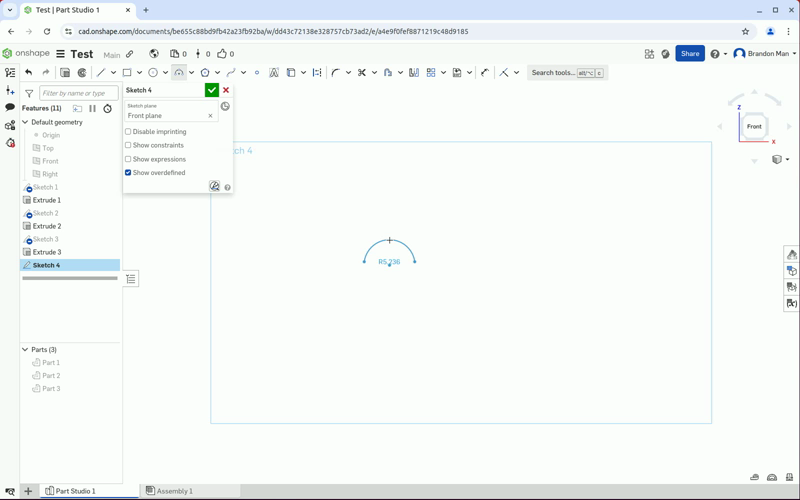
click(389, 239)
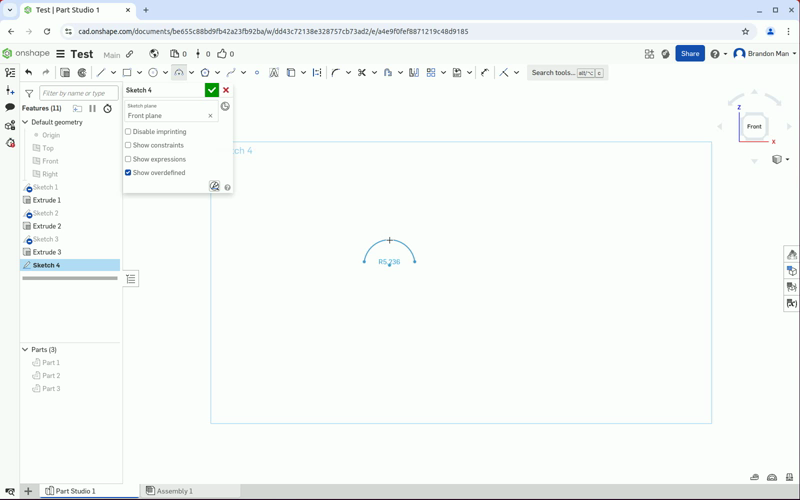
key_up(shift)
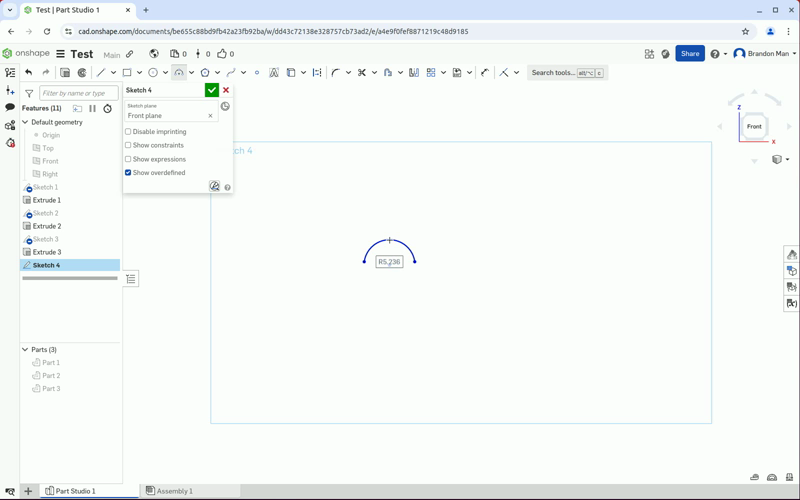
key(esc)
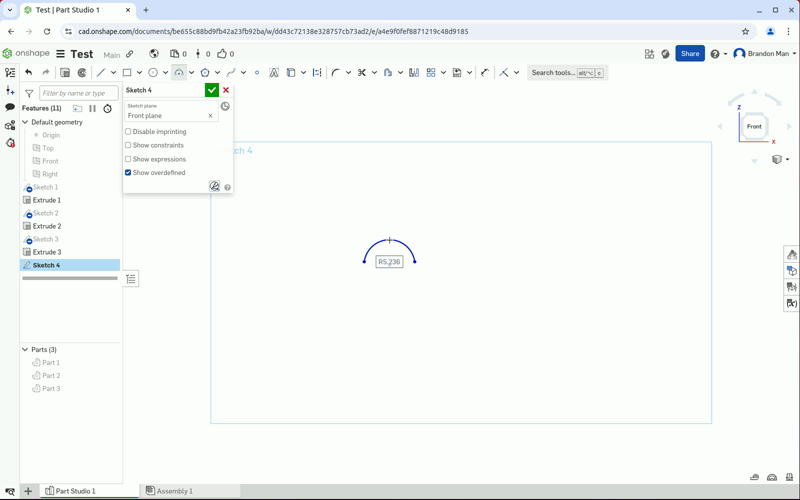
key(l)
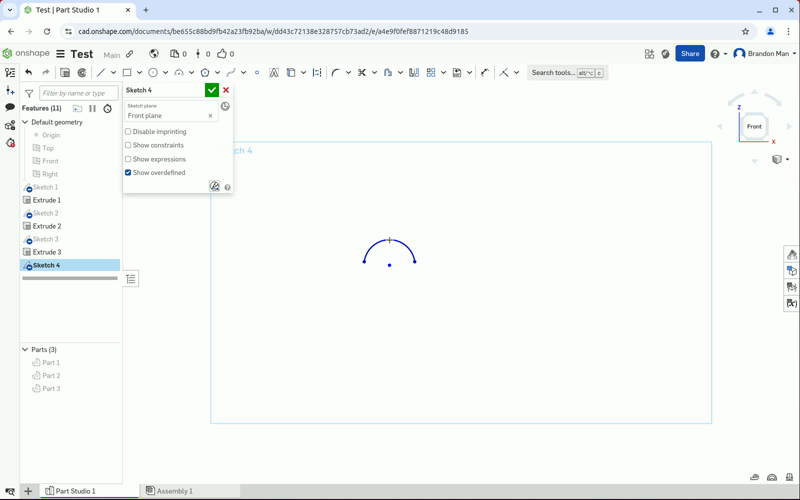
mouse_move(414, 261)
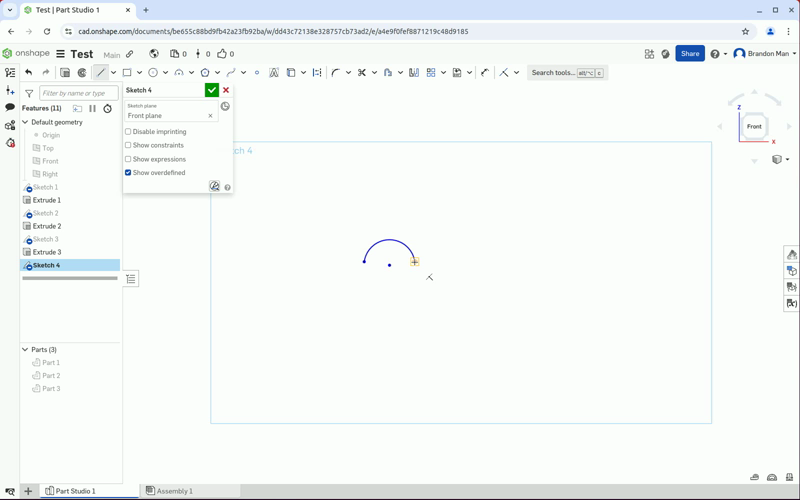
click(414, 261)
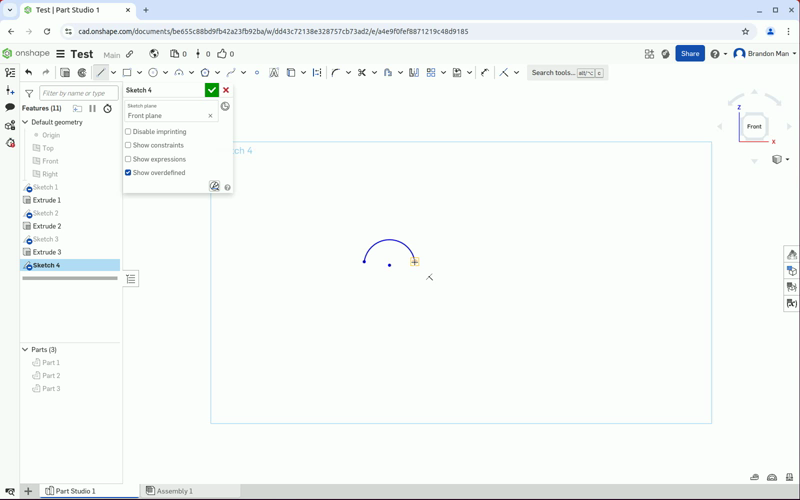
key_down(shift)
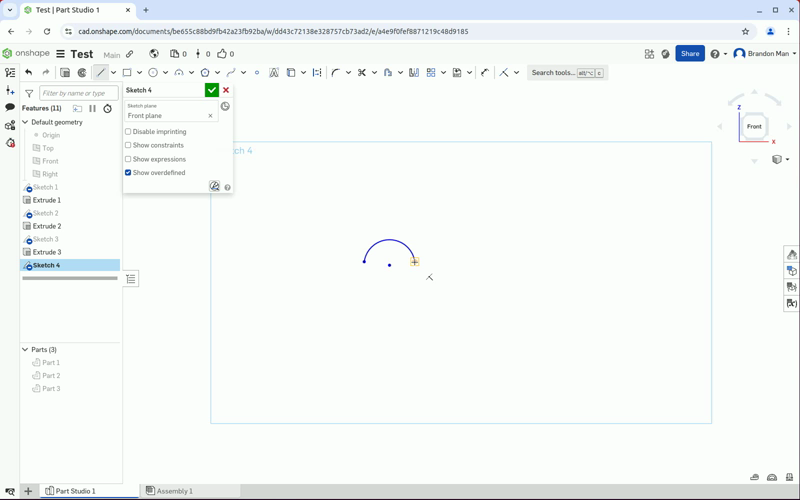
mouse_move(404, 183)
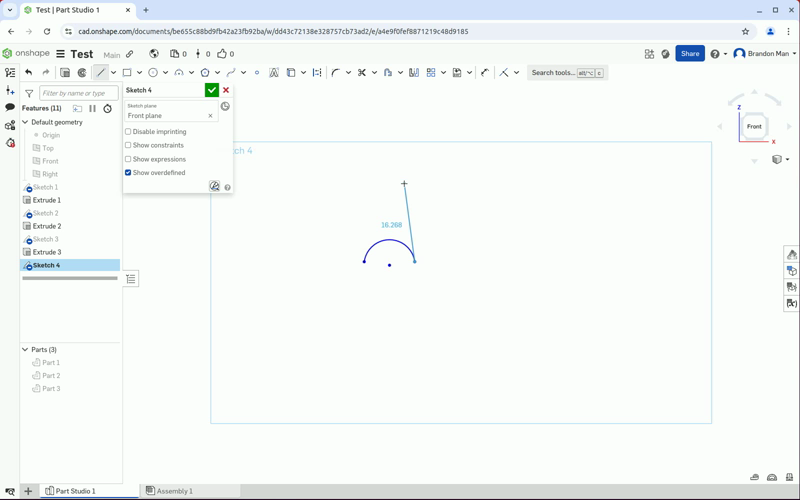
click(404, 183)
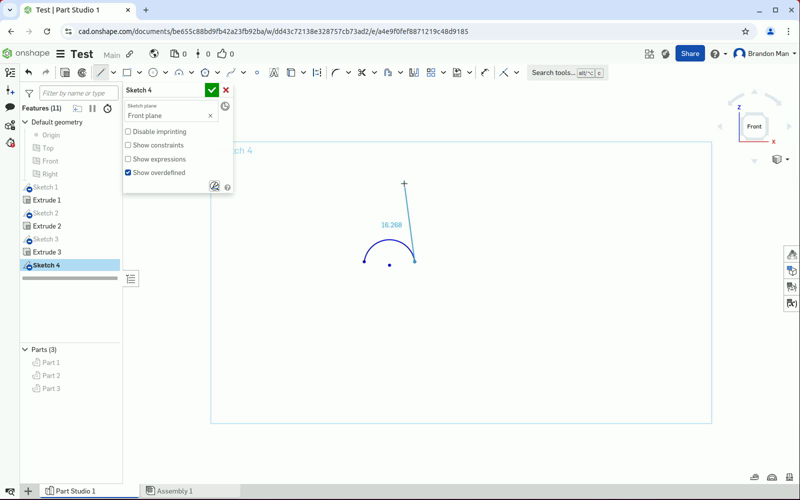
key_up(shift)
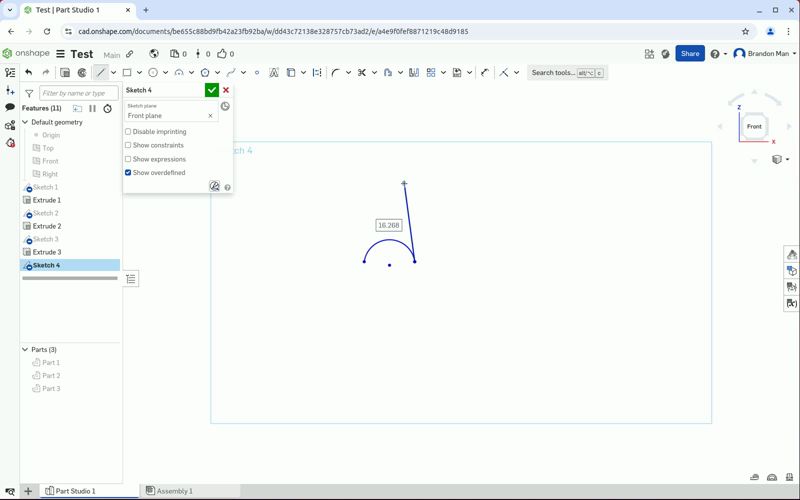
key(esc)
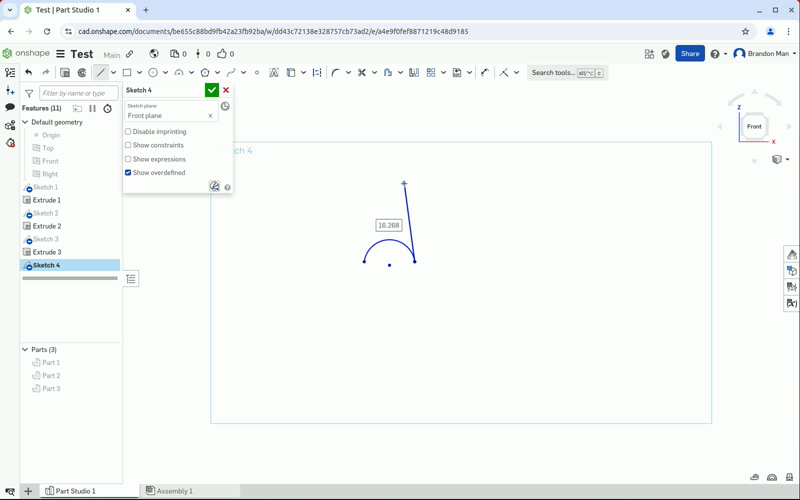
key(a)
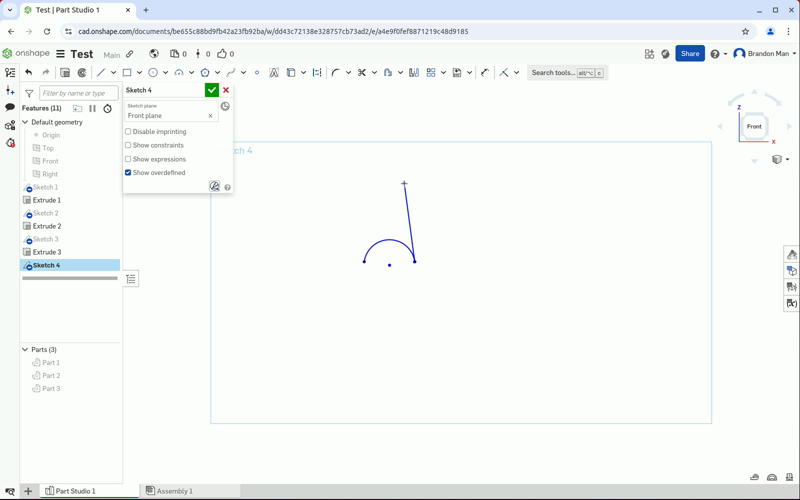
mouse_move(404, 183)
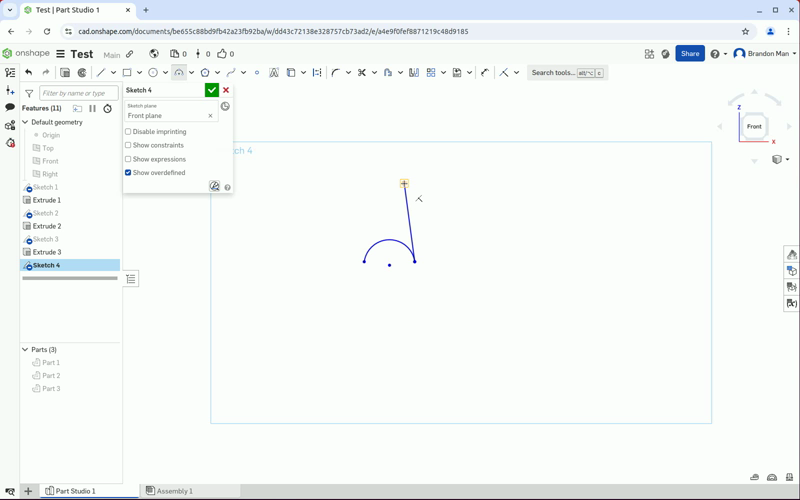
click(404, 183)
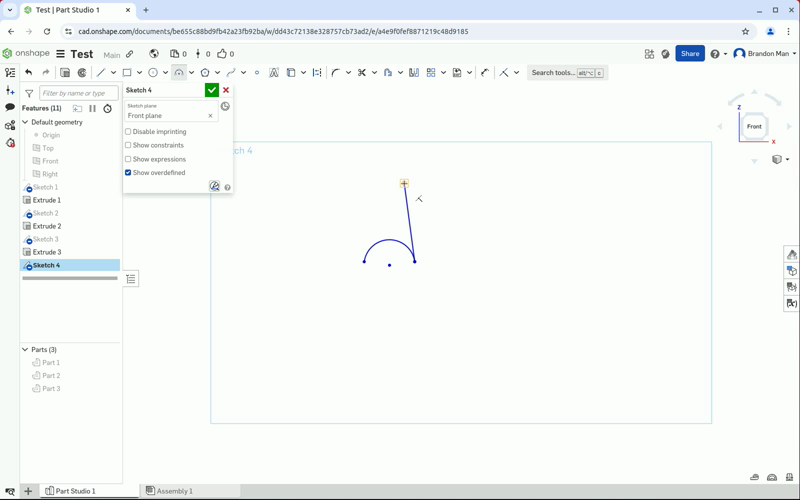
key_down(shift)
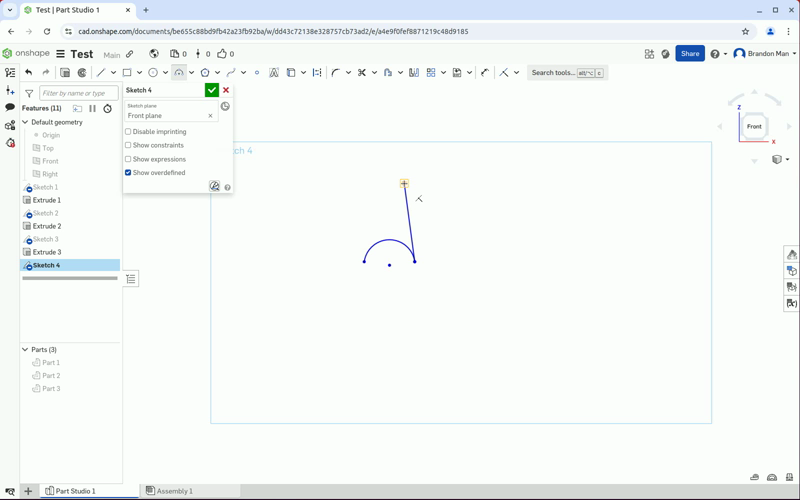
mouse_move(374, 183)
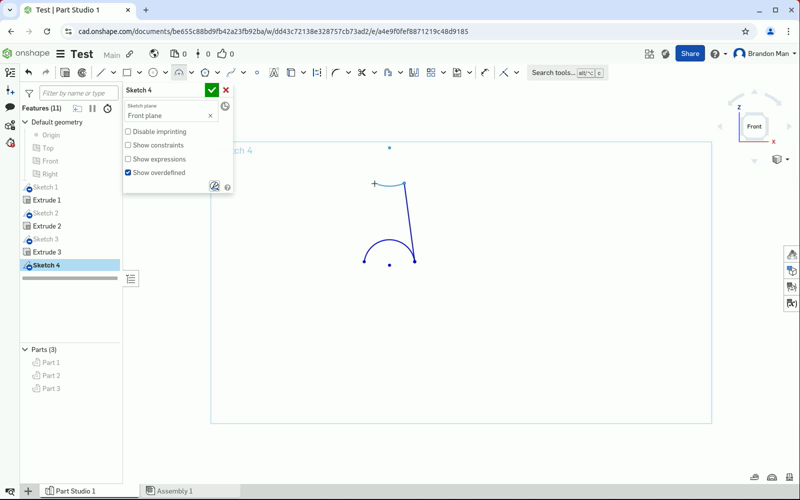
click(374, 183)
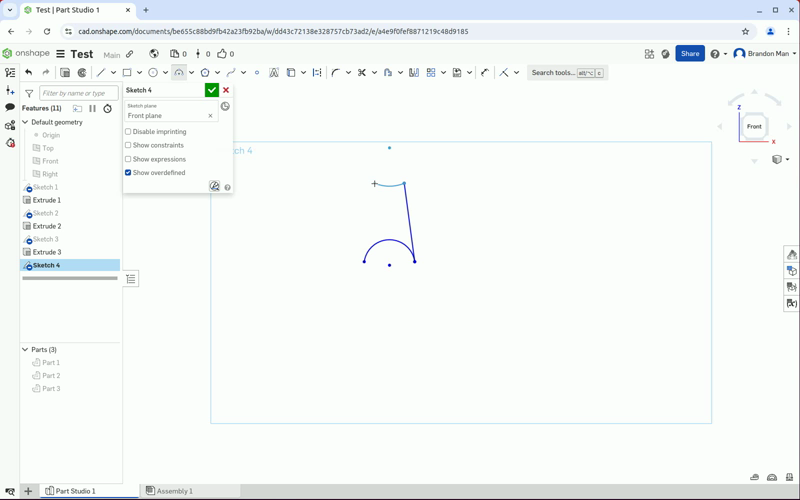
mouse_move(389, 199)
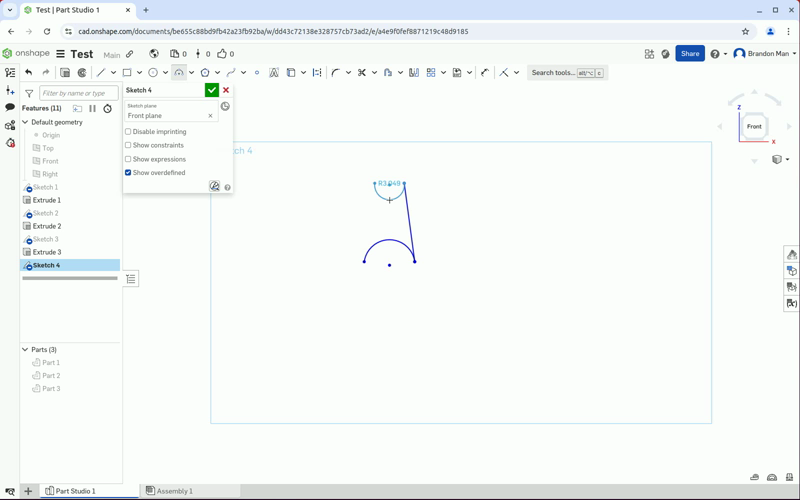
click(389, 199)
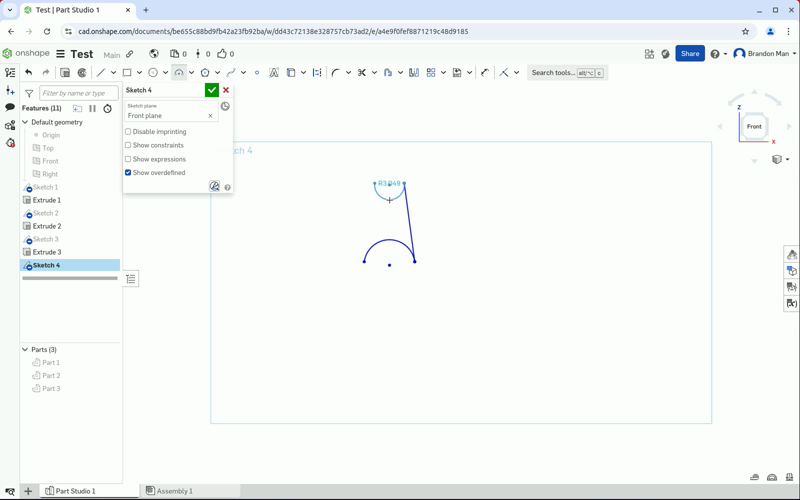
key_up(shift)
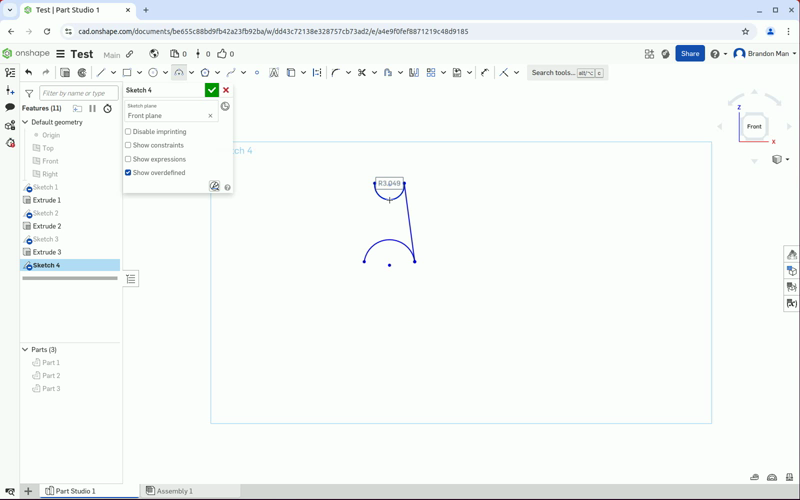
key(esc)
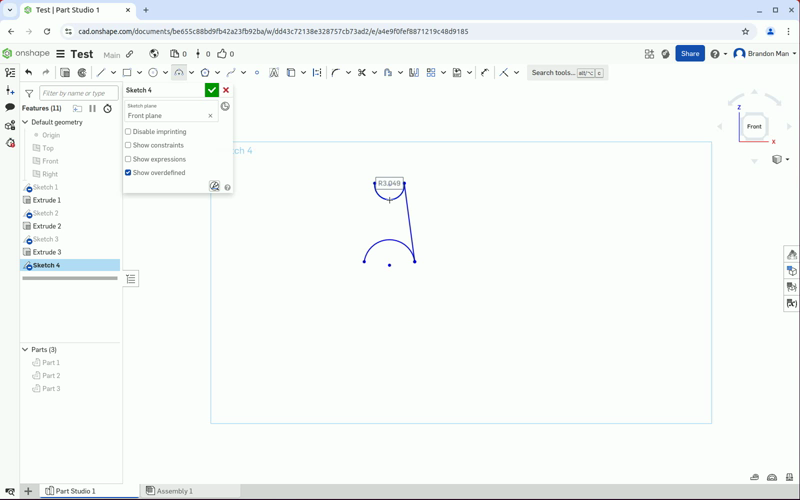
key(l)
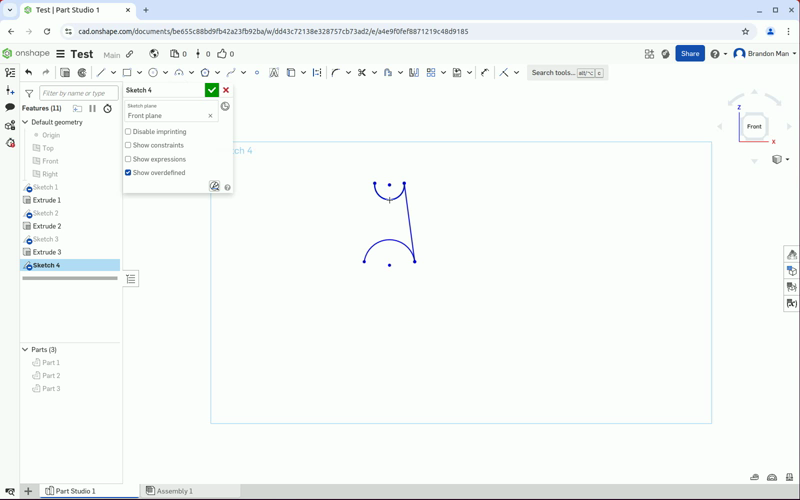
mouse_move(374, 183)
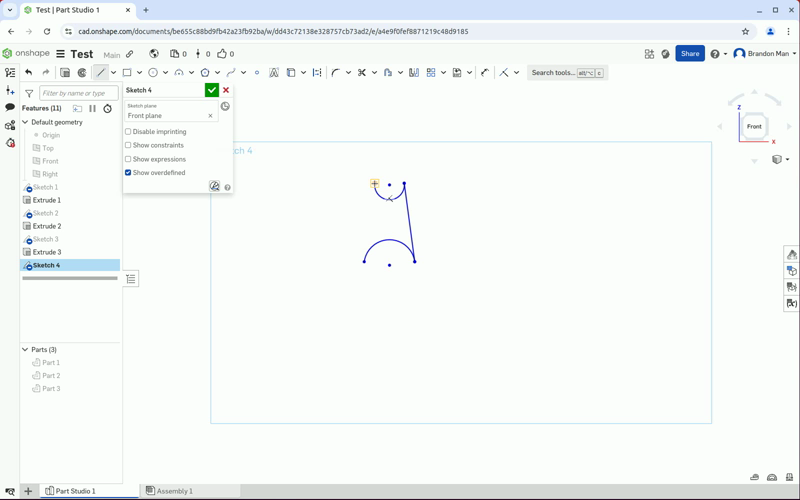
click(374, 183)
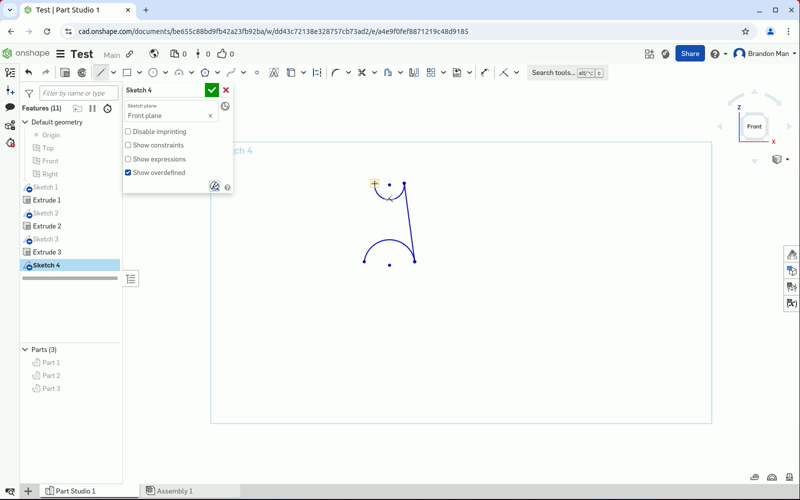
key_down(shift)
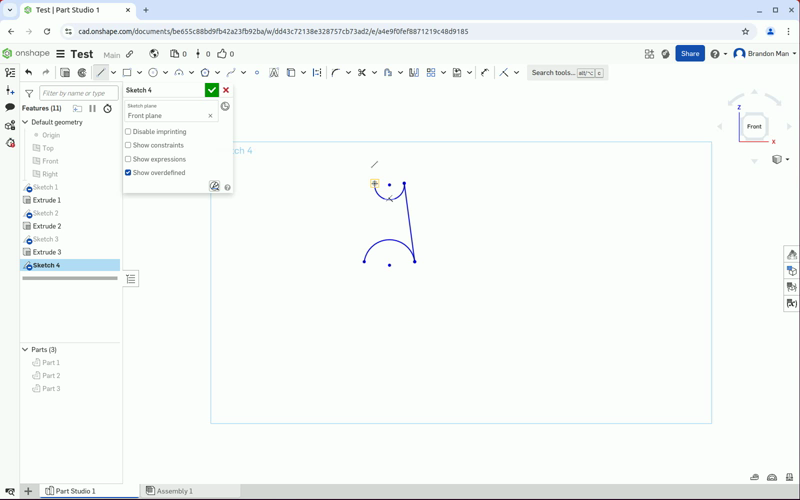
mouse_move(364, 261)
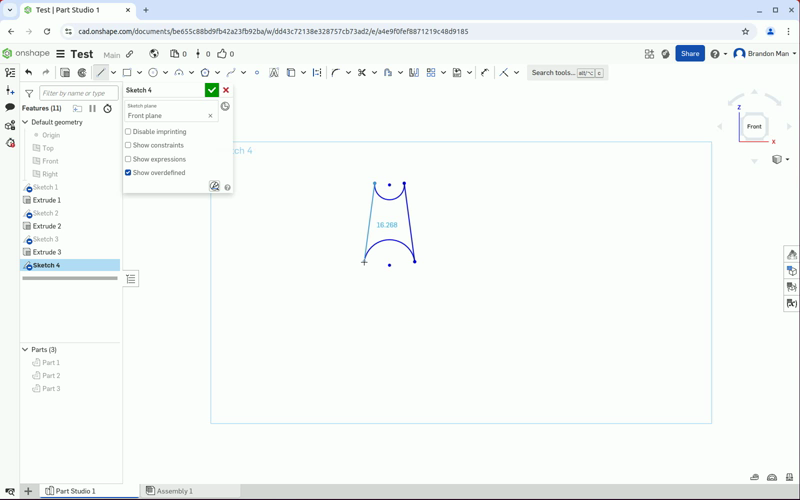
key_up(shift)
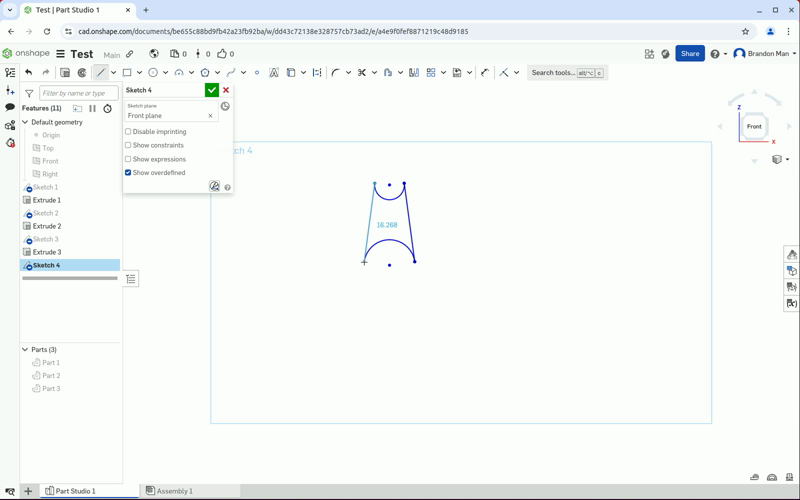
click(364, 261)
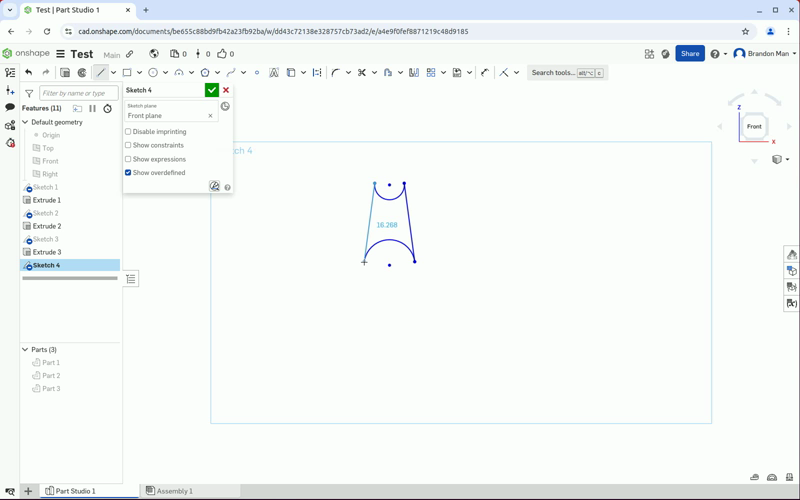
key(esc)
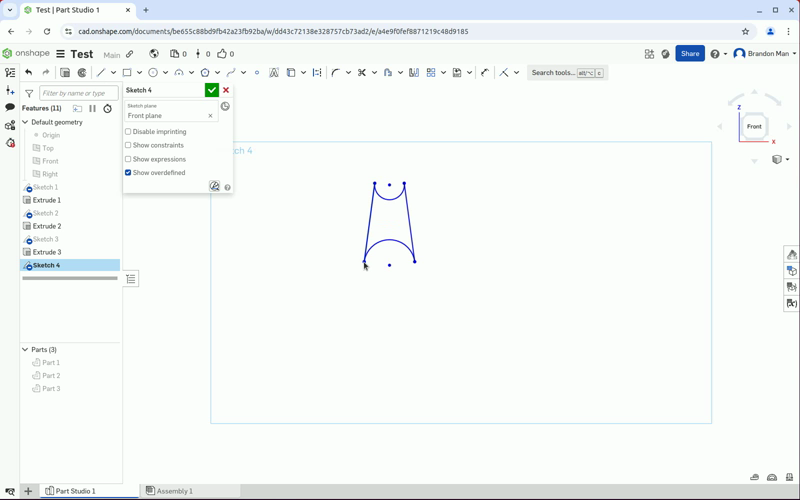
key(c)
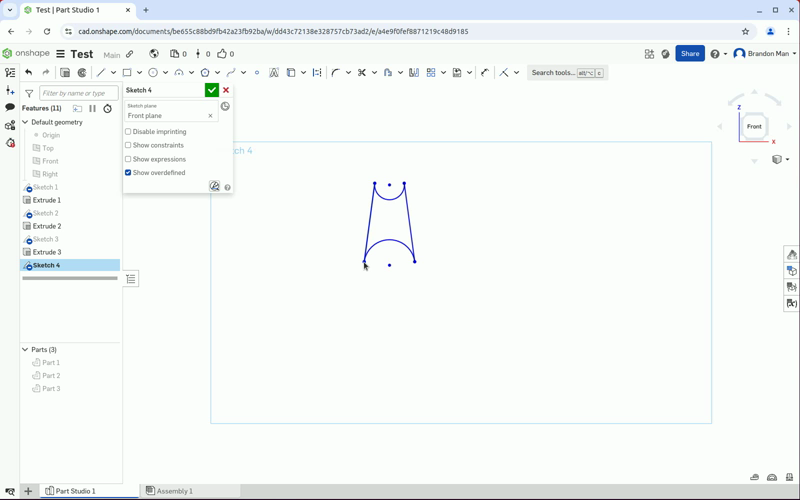
key_down(shift)
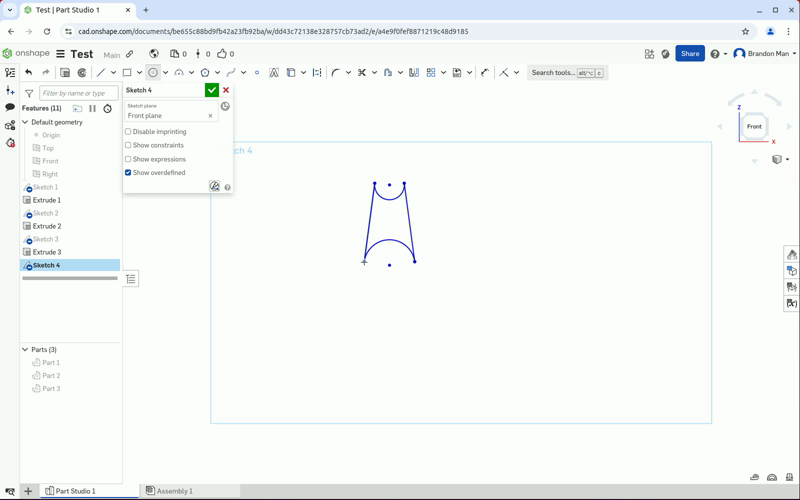
mouse_move(385, 203)
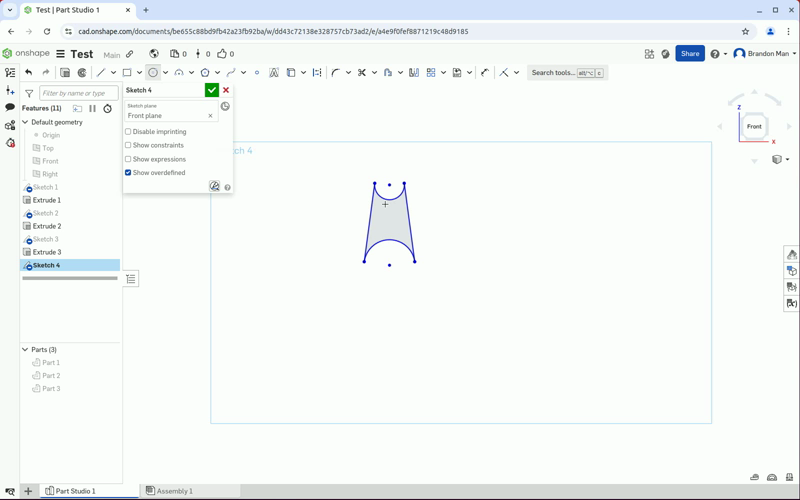
click(385, 203)
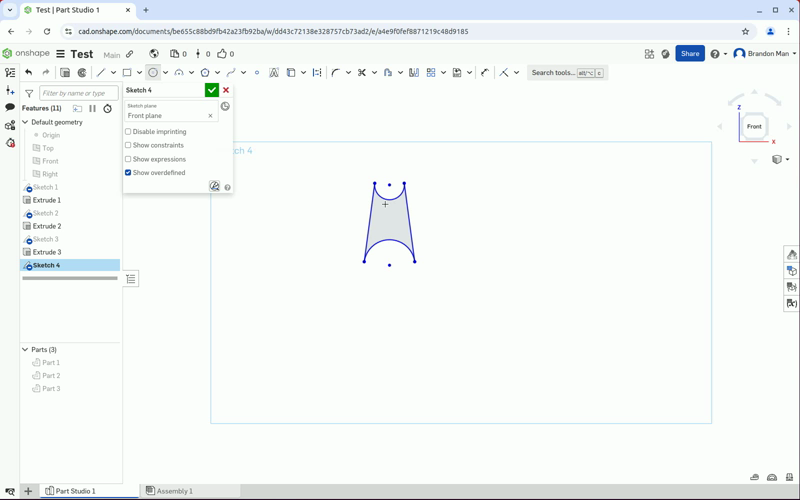
key_up(shift)
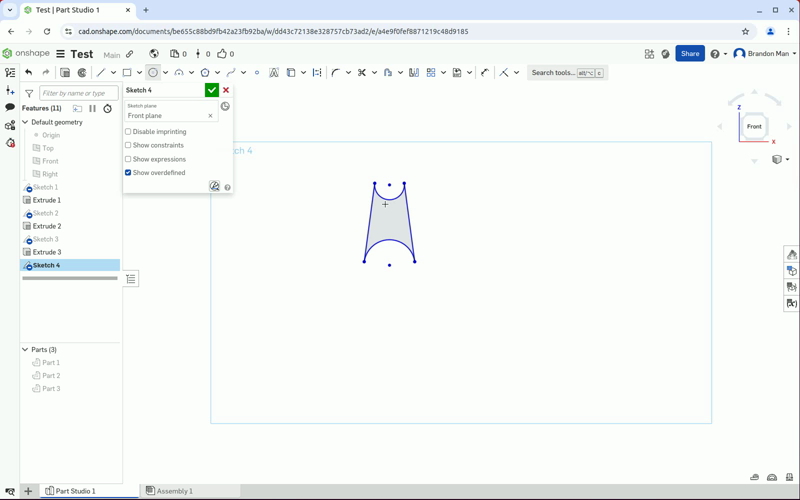
mouse_move(387, 203)
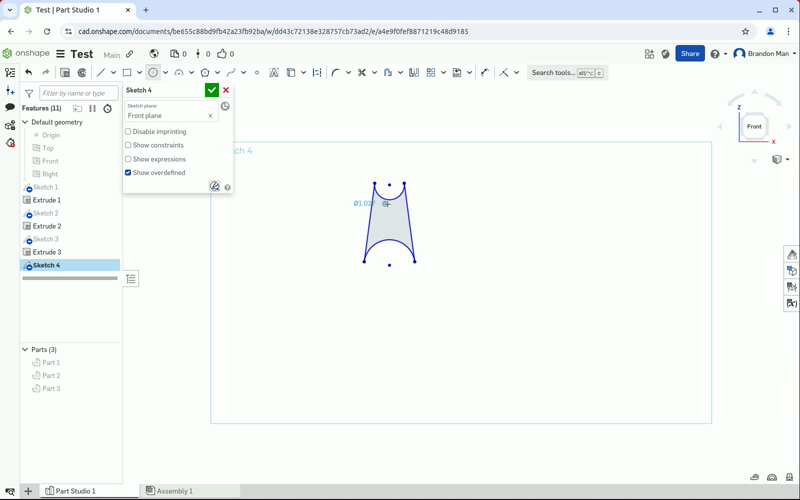
scroll(6)
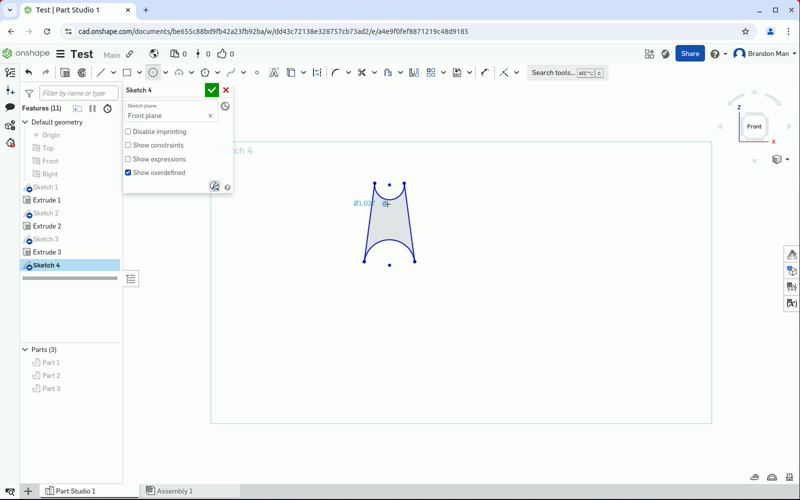
scroll(6)
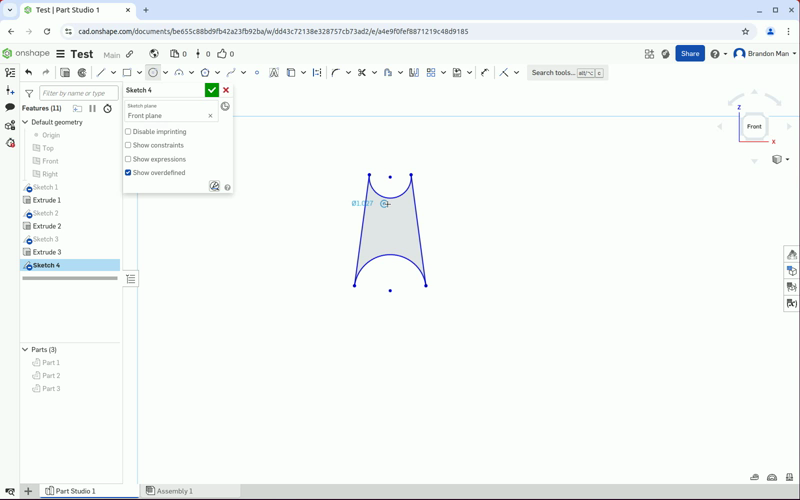
scroll(6)
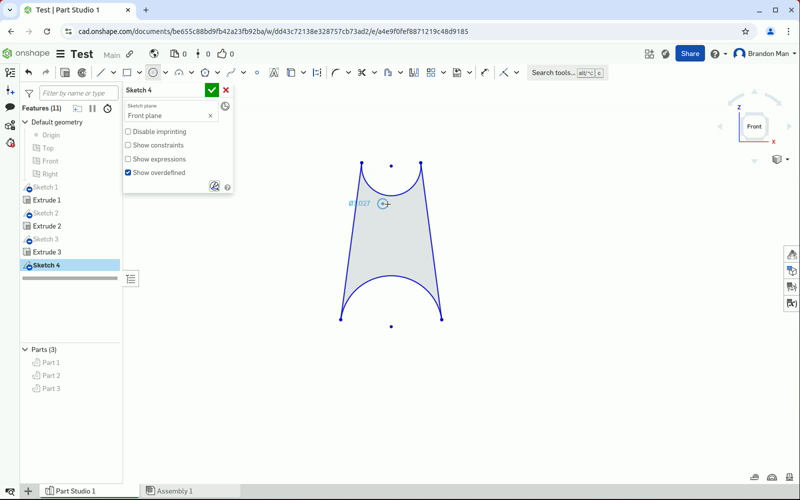
scroll(6)
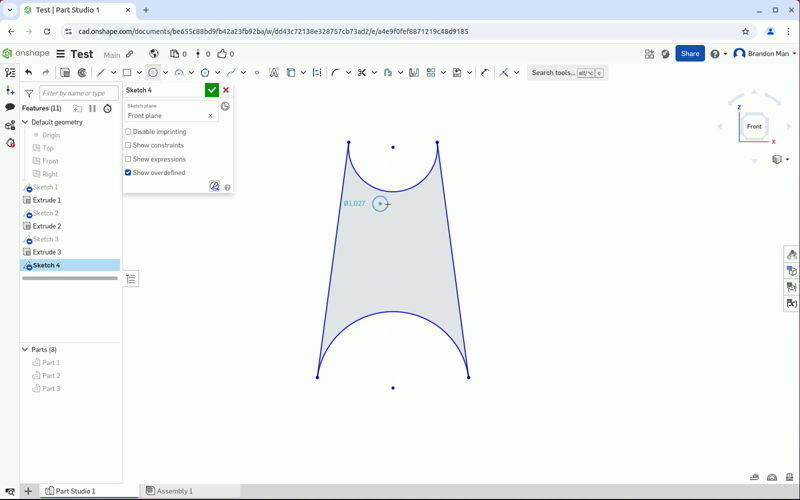
scroll(6)
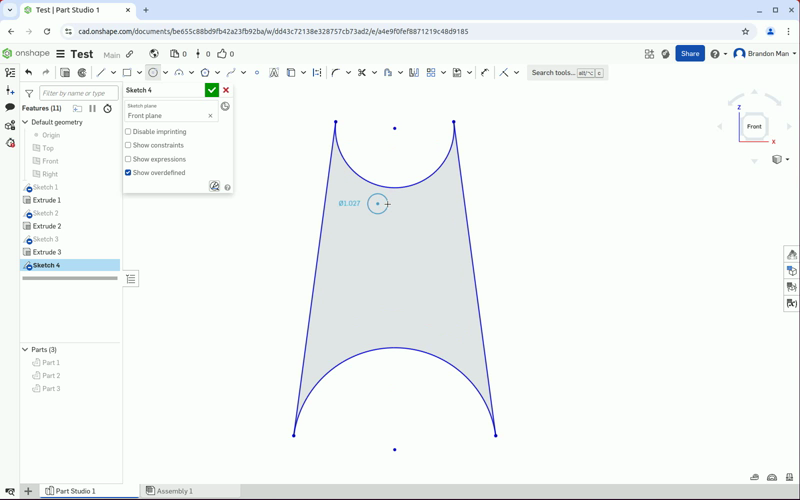
scroll(6)
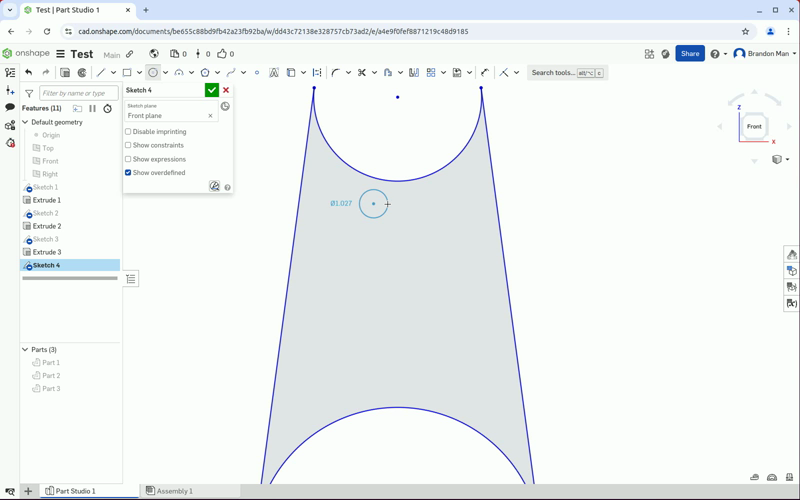
scroll(6)
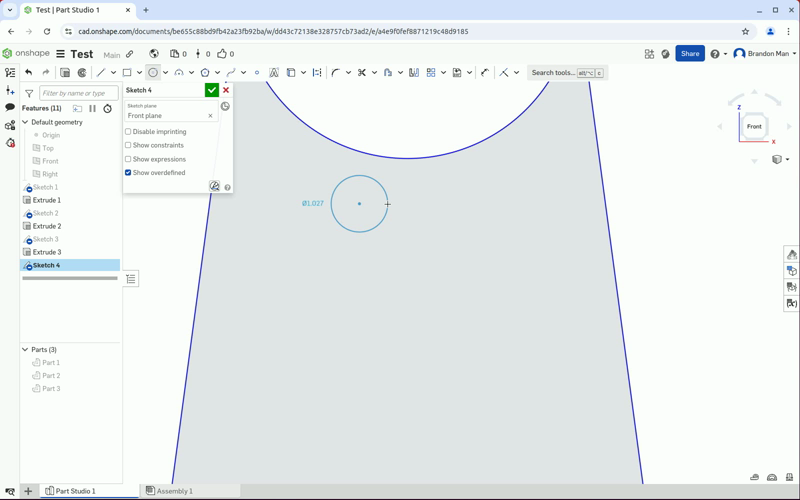
click(387, 203)
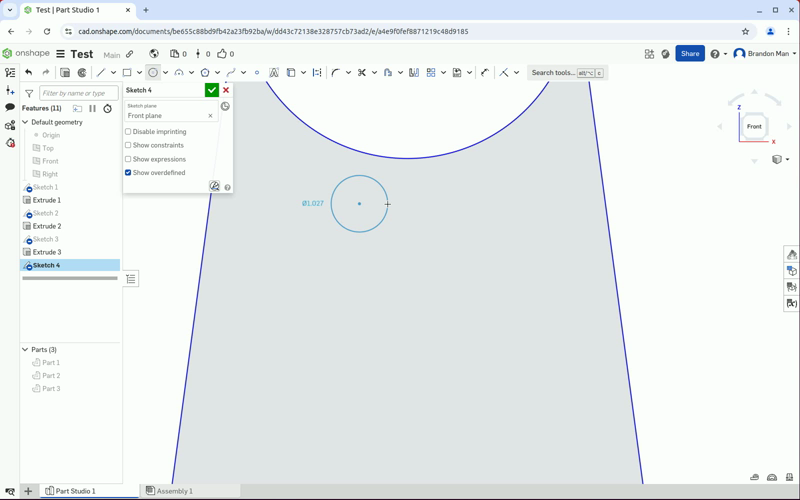
scroll(-6)
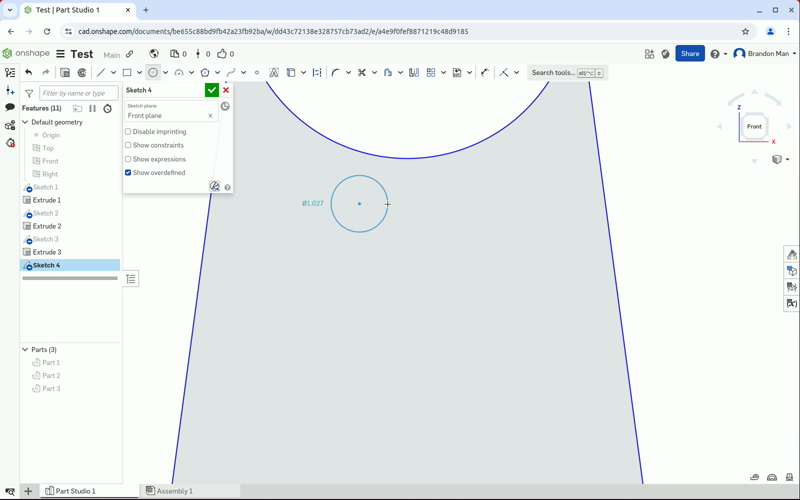
scroll(-6)
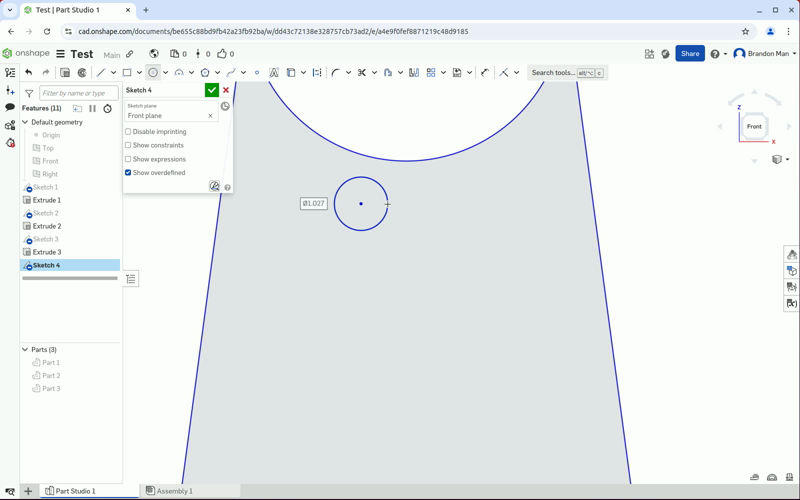
scroll(-6)
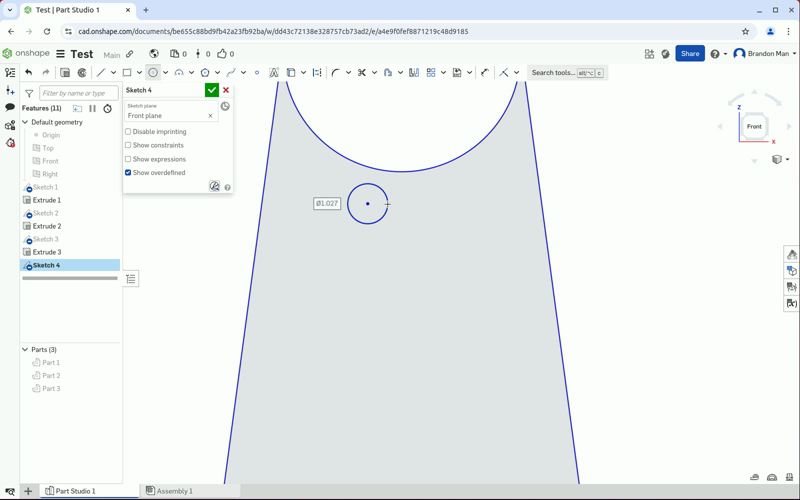
scroll(-6)
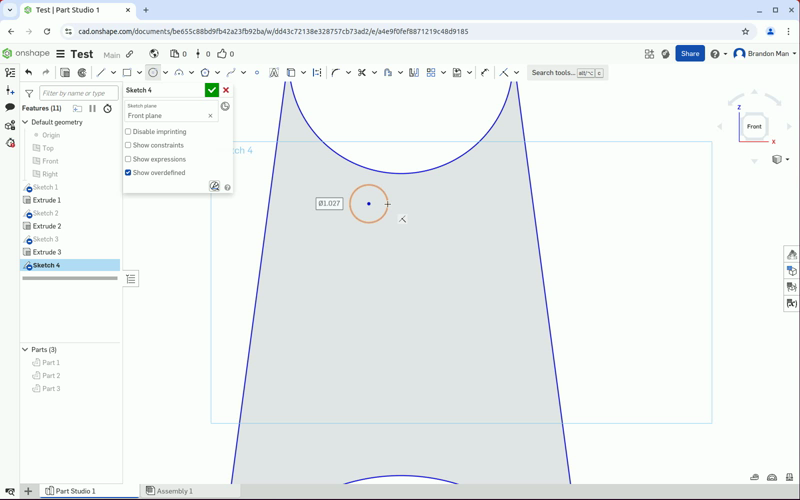
scroll(-6)
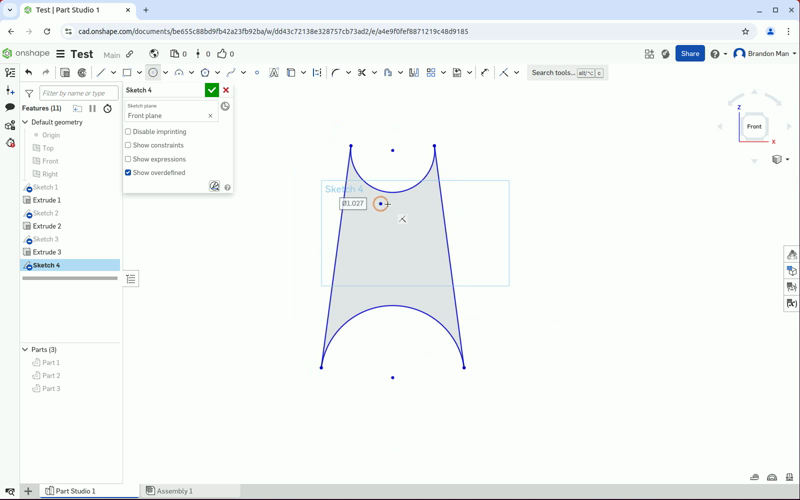
scroll(-6)
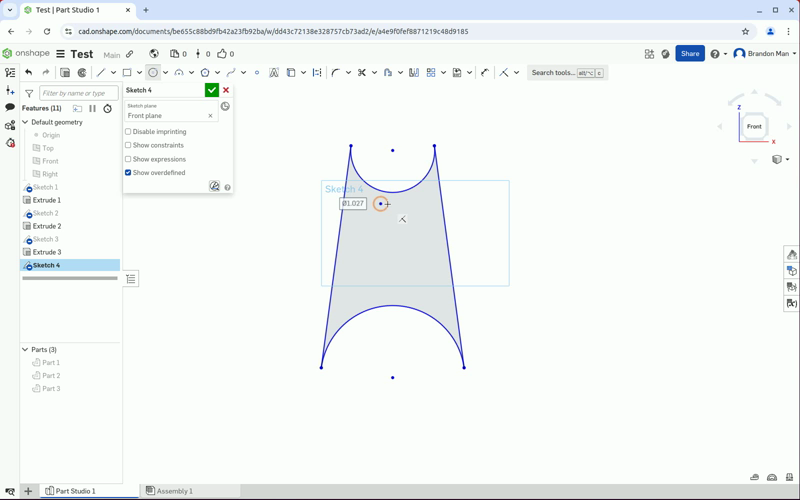
scroll(-6)
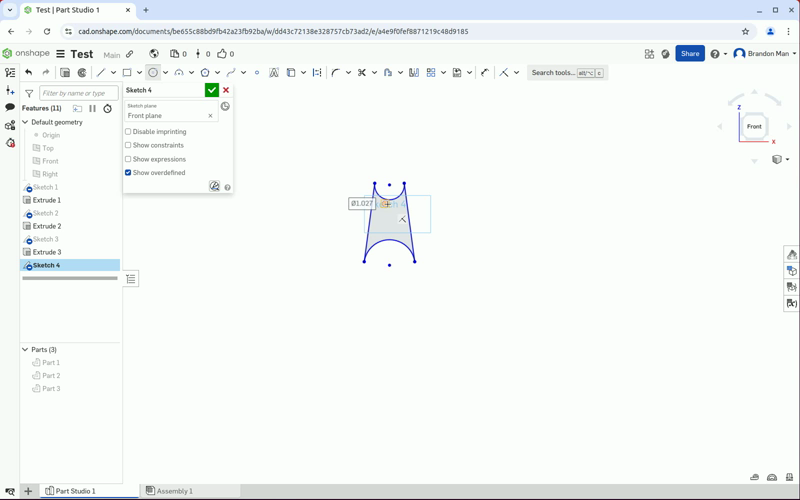
key(esc)
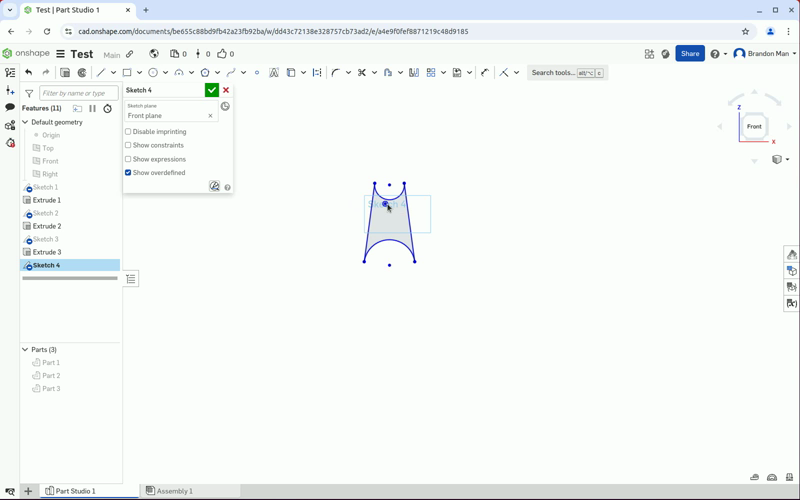
mouse_move(383, 225)
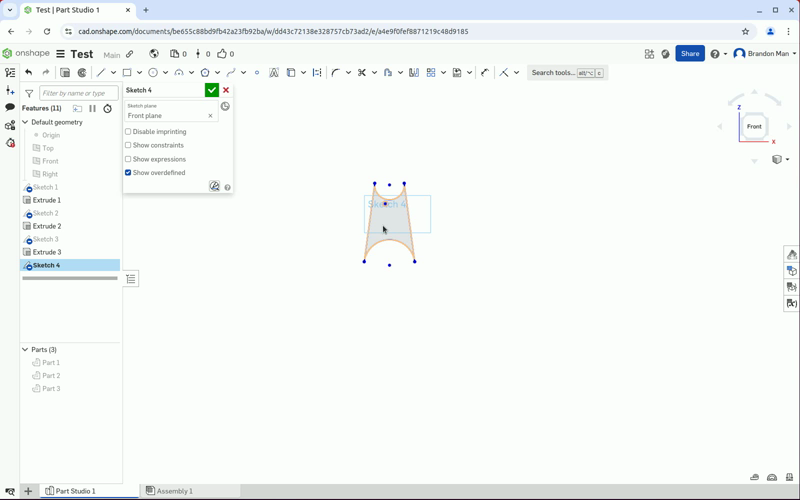
click(383, 225)
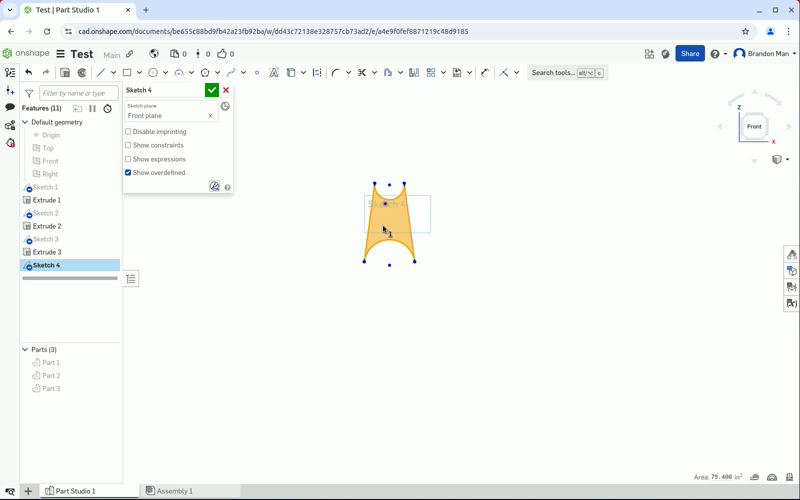
mouse_move(73, 352)
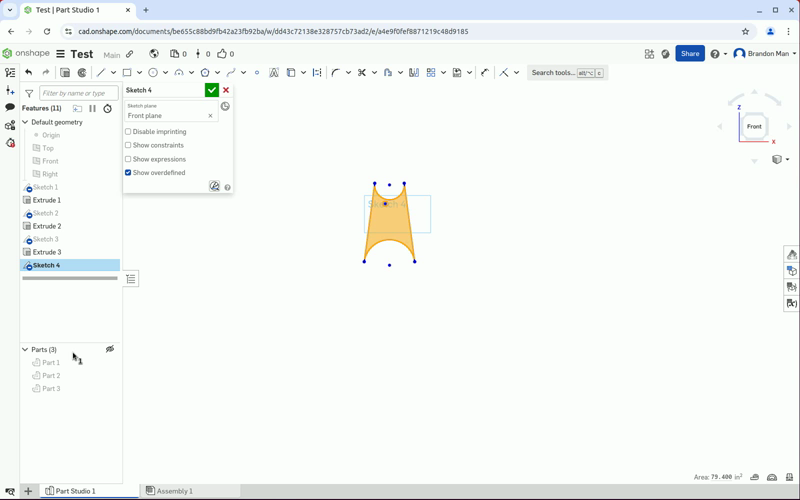
key(shift+y)
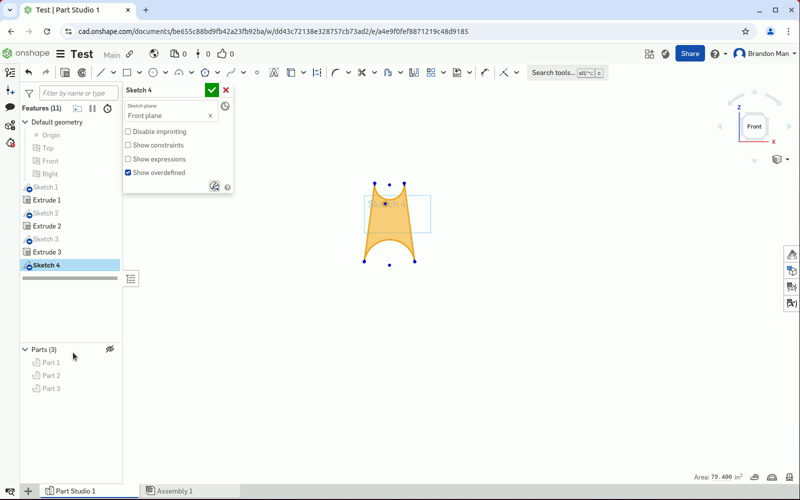
key(shift+e)
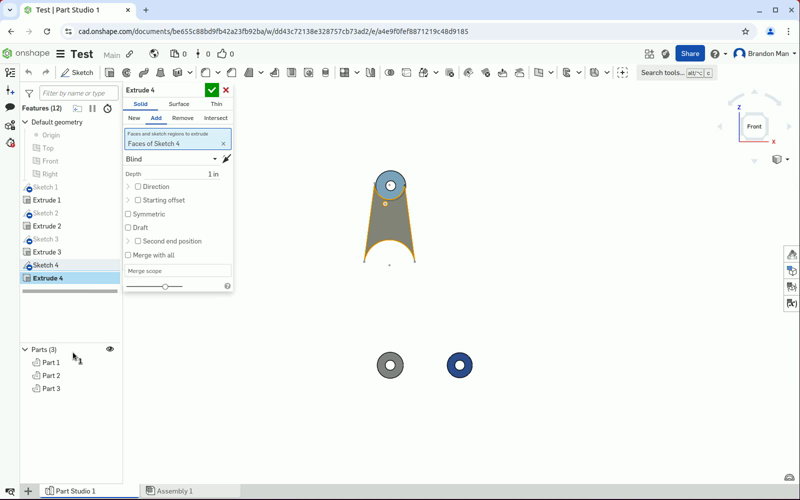
mouse_move(143, 106)
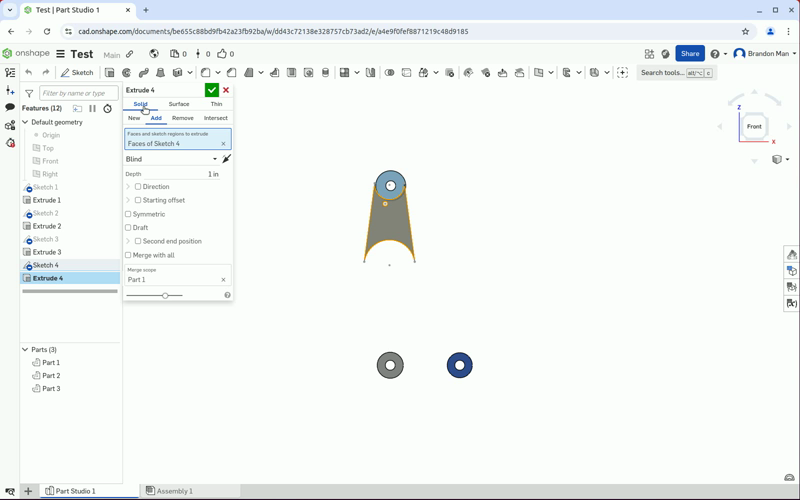
click(143, 106)
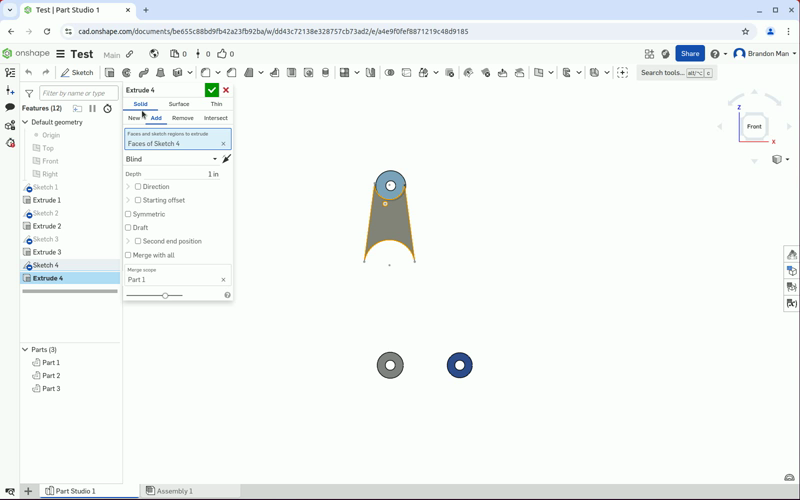
mouse_move(137, 120)
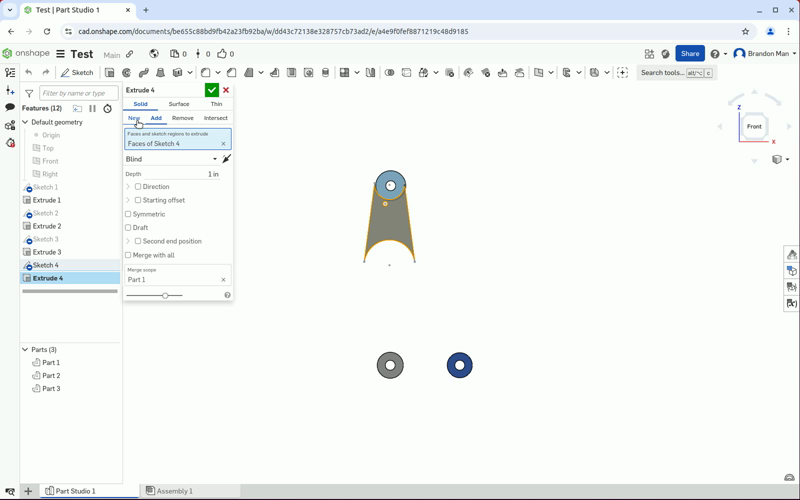
click(137, 120)
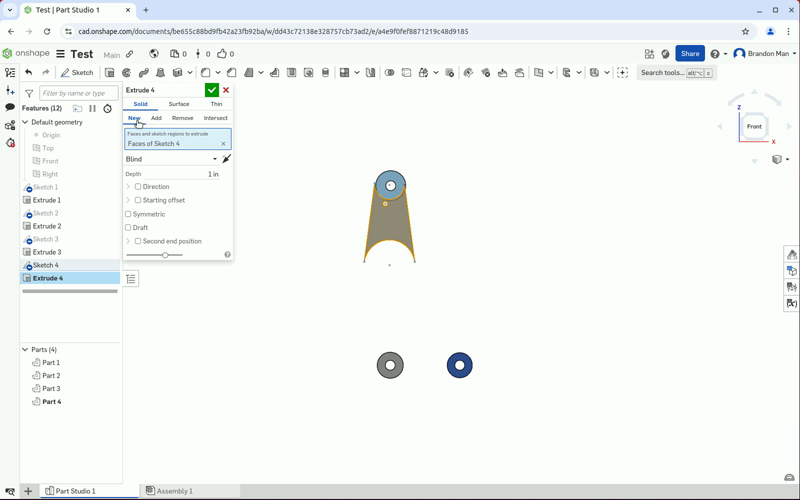
key(tab, 4)
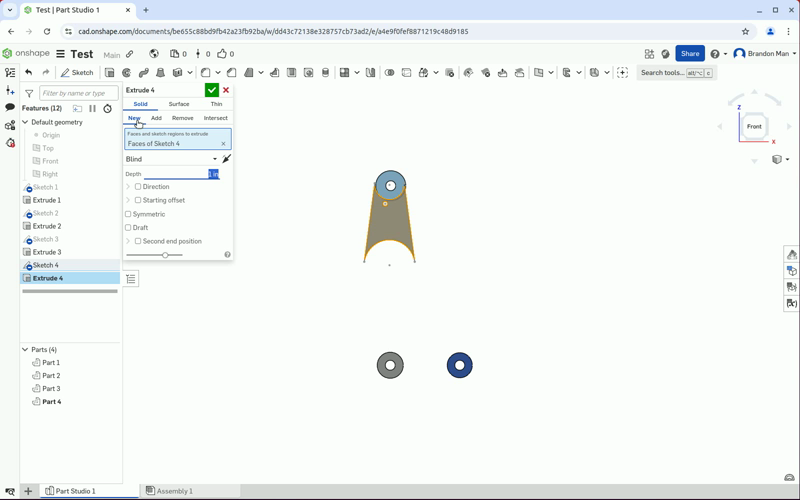
text(0.963)
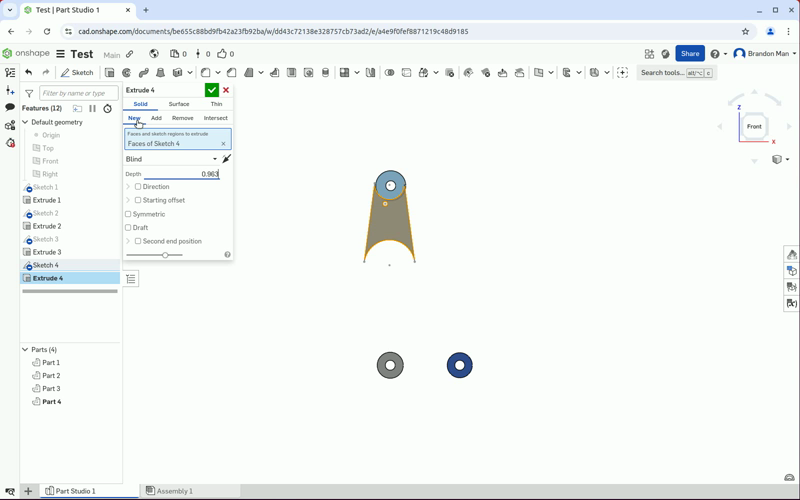
key(enter)
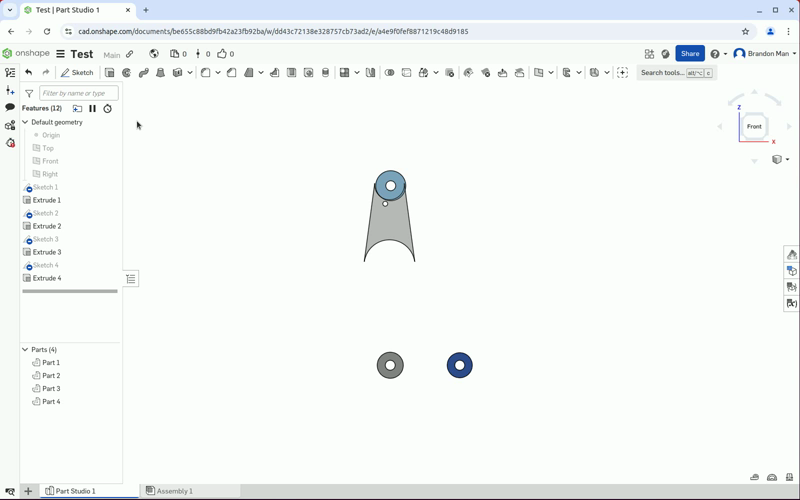
key(shift+h)
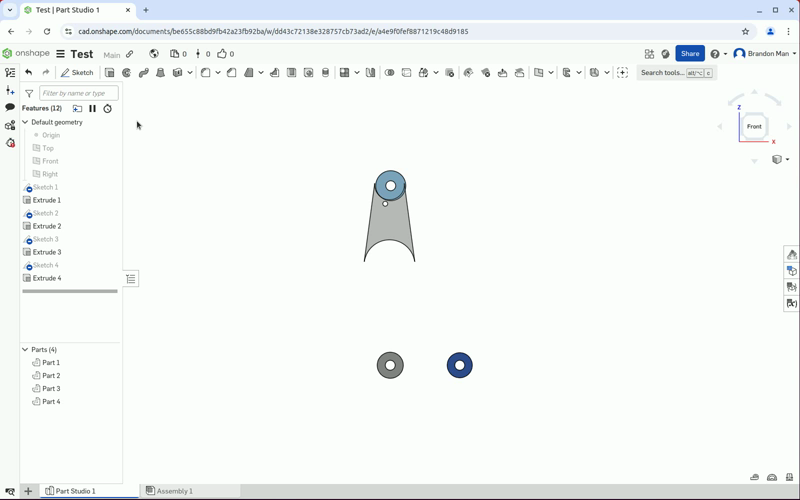
key(shift+h)
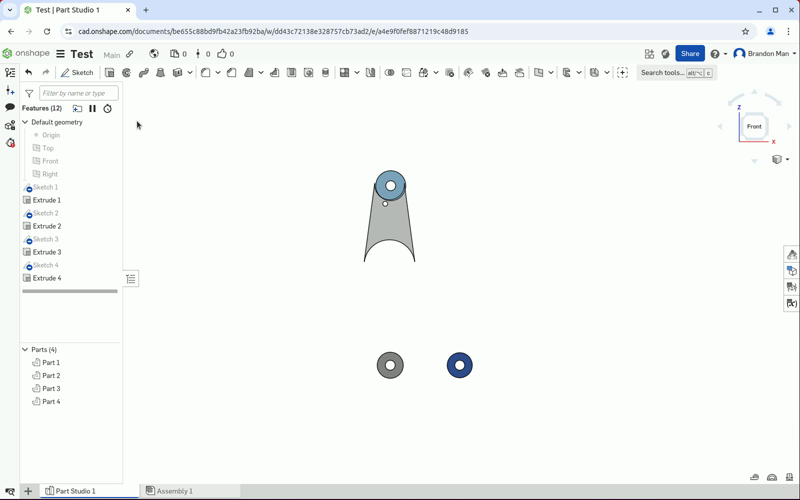
mouse_move(73, 189)
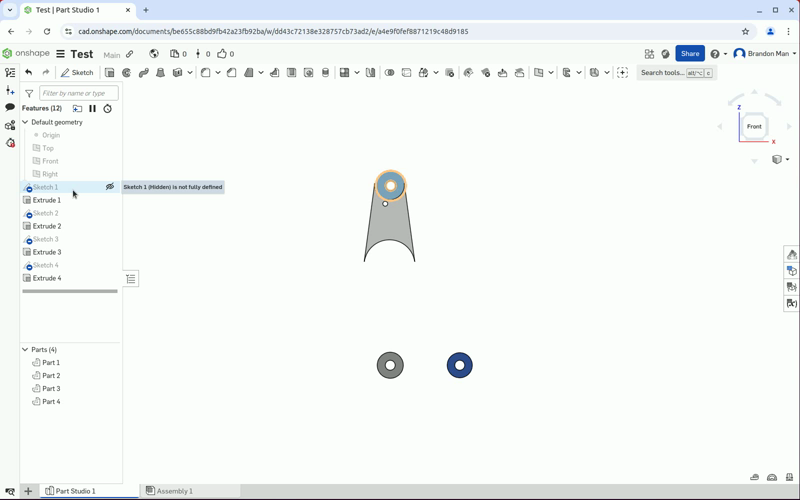
click(73, 189)
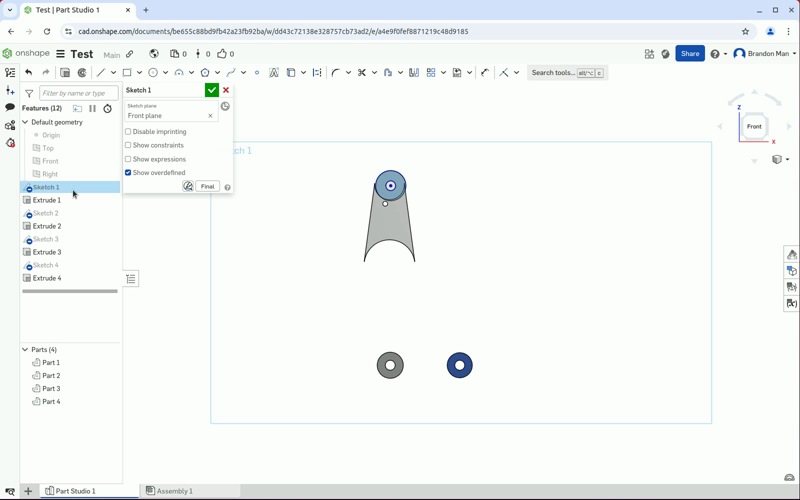
mouse_move(229, 92)
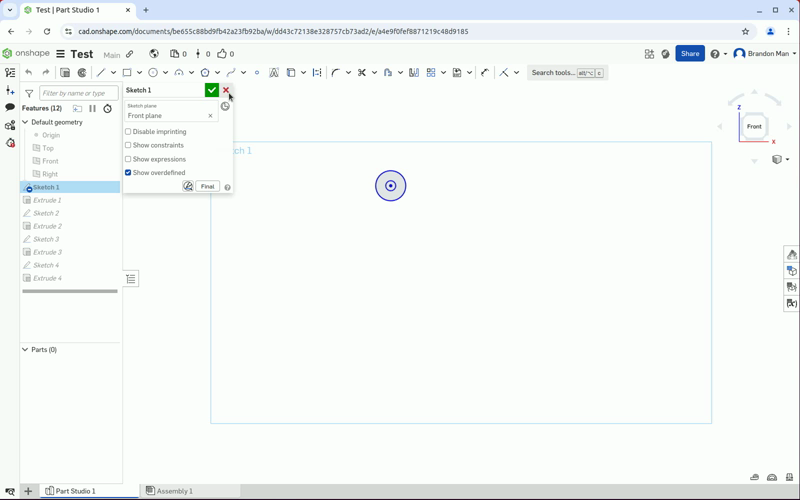
click(229, 92)
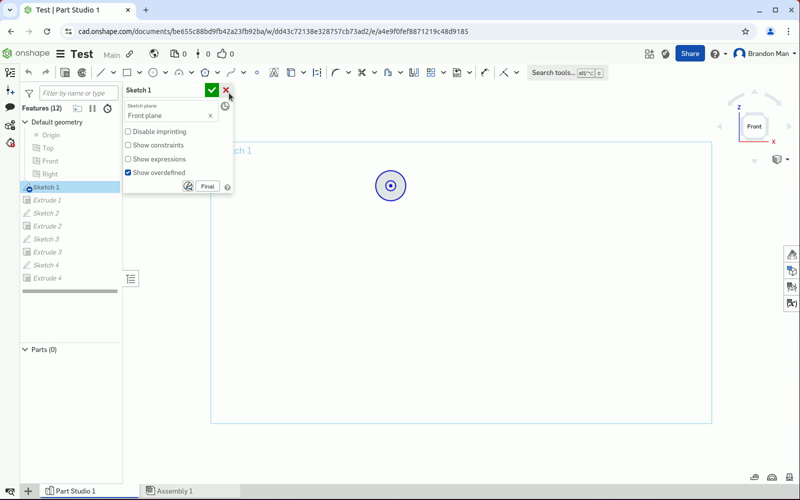
key(shift+s)
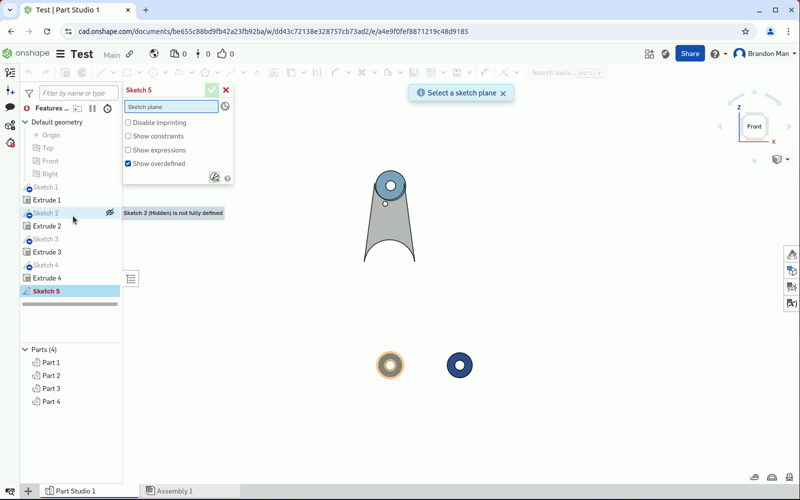
scroll(3)
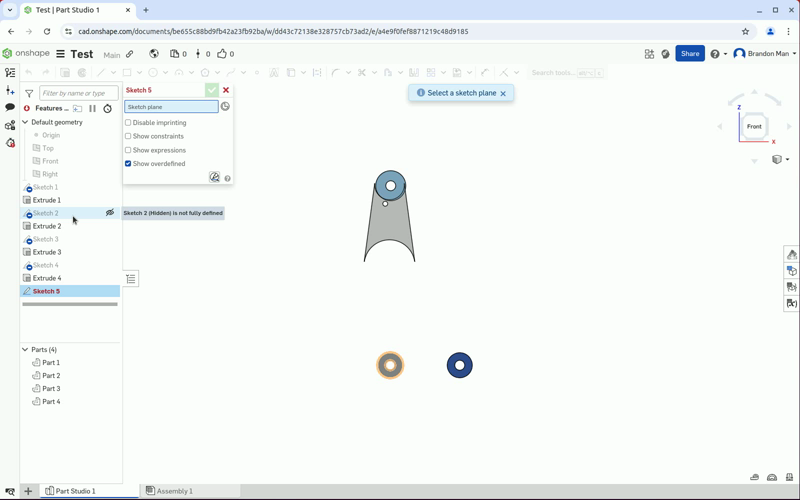
mouse_move(73, 163)
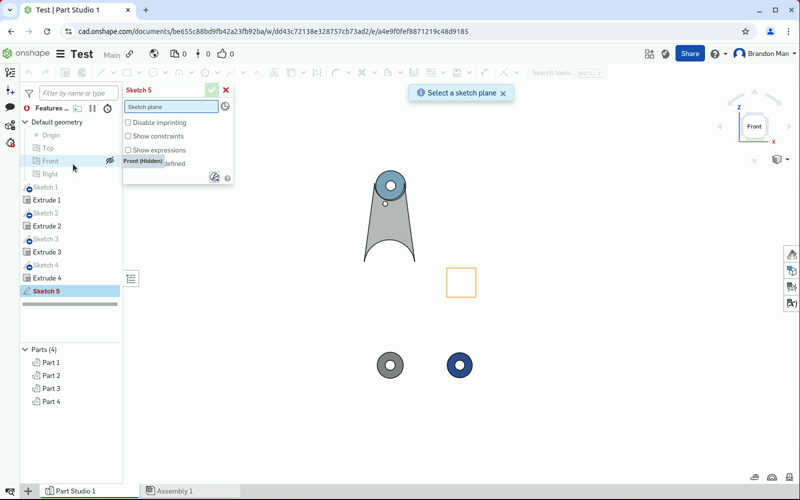
click(73, 163)
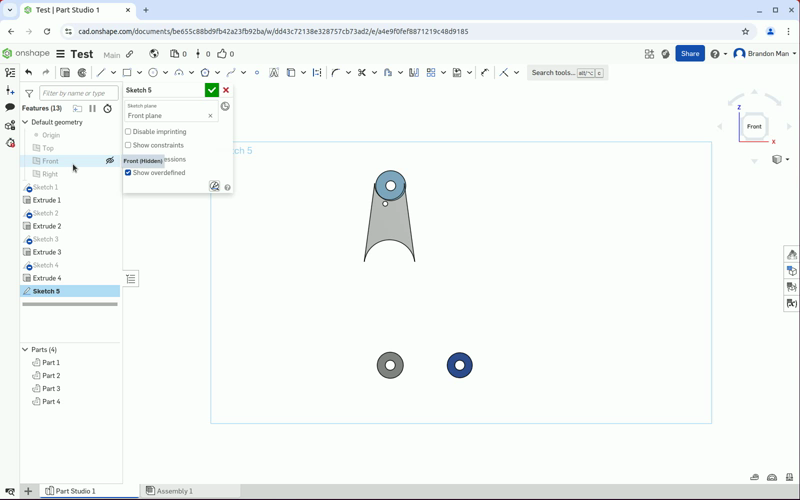
mouse_move(73, 352)
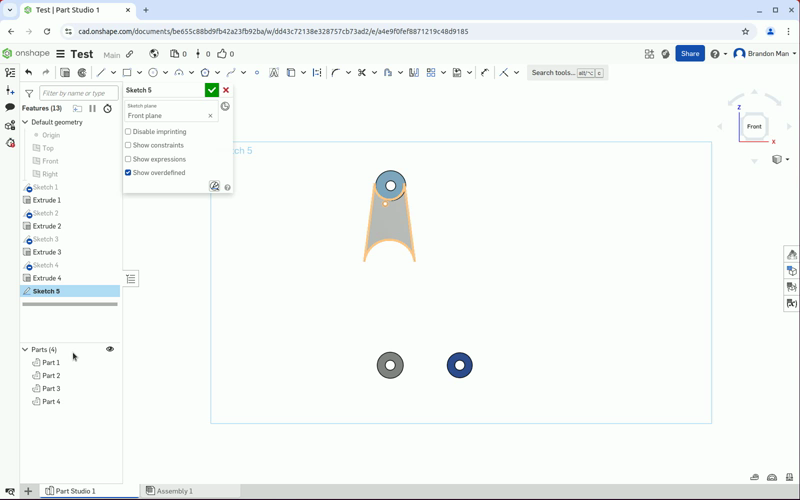
key(y)
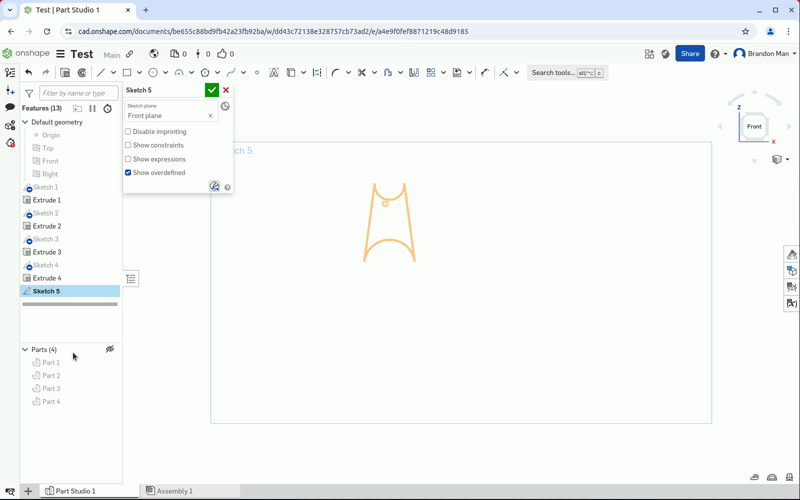
key(c)
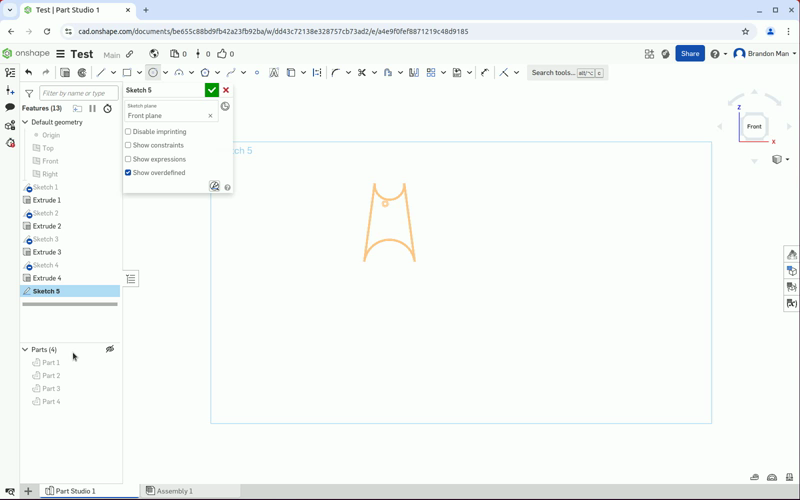
key_down(shift)
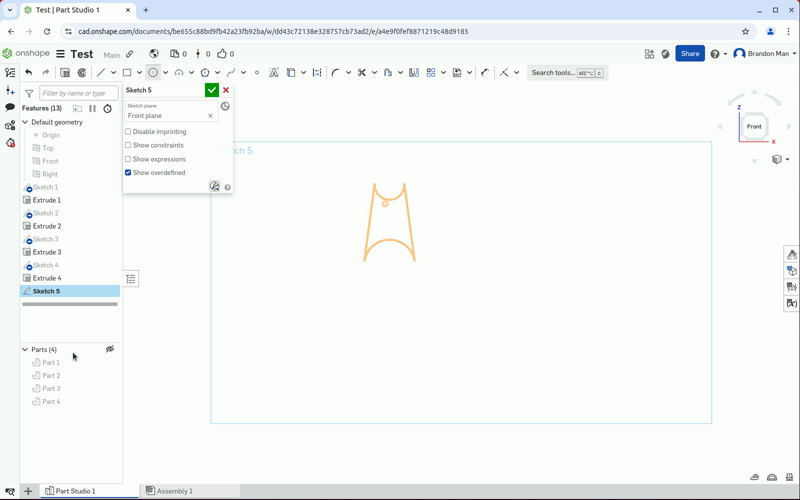
mouse_move(389, 265)
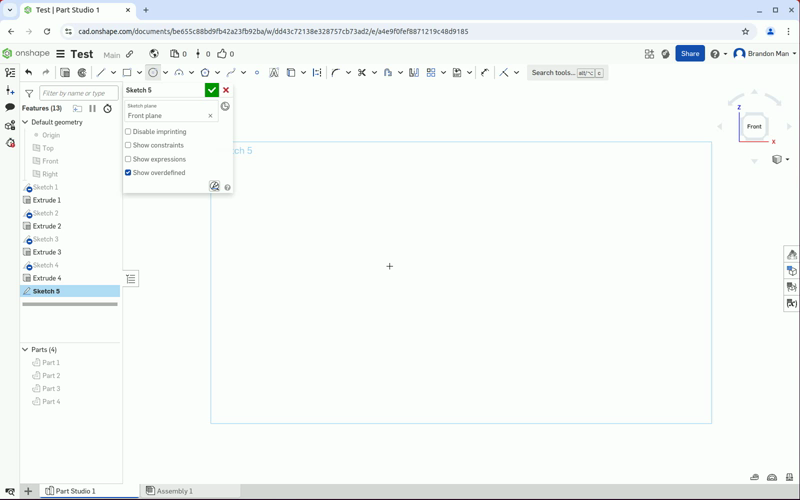
click(389, 265)
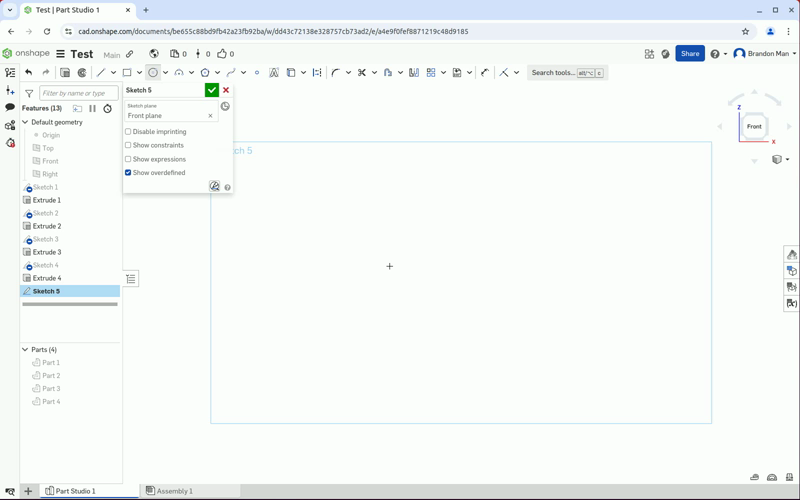
key_up(shift)
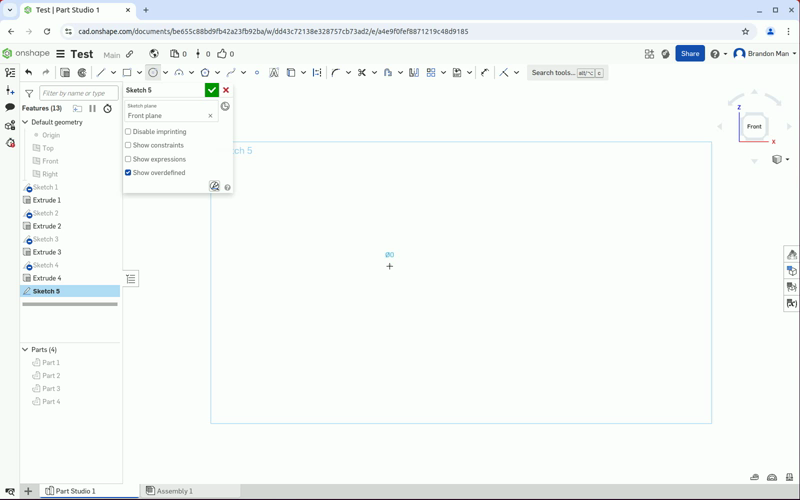
mouse_move(414, 265)
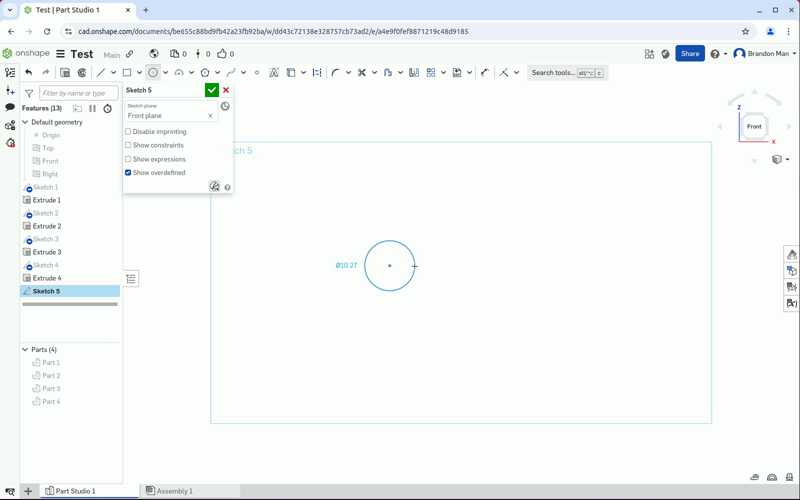
click(414, 265)
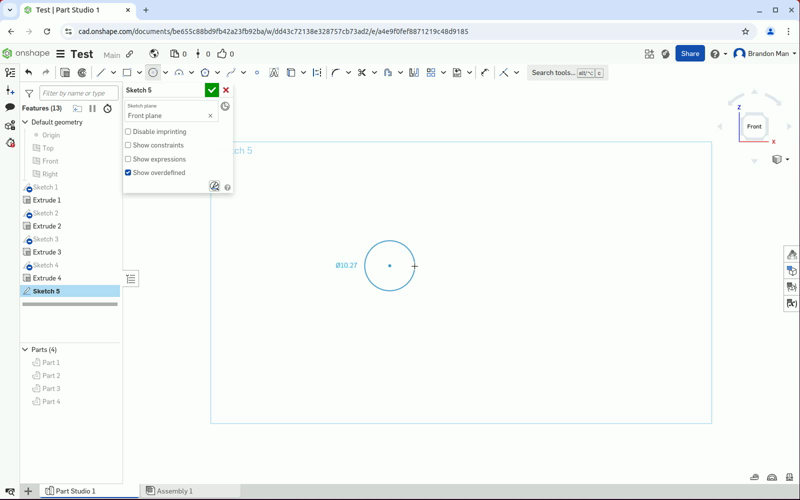
key(esc)
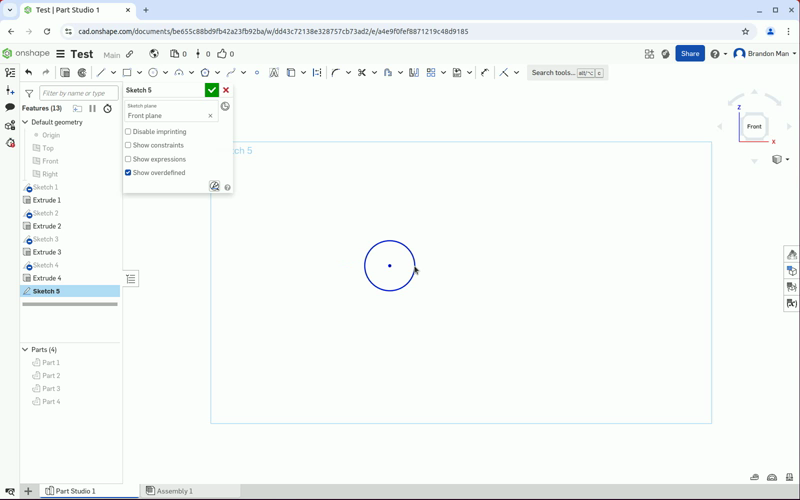
key(c)
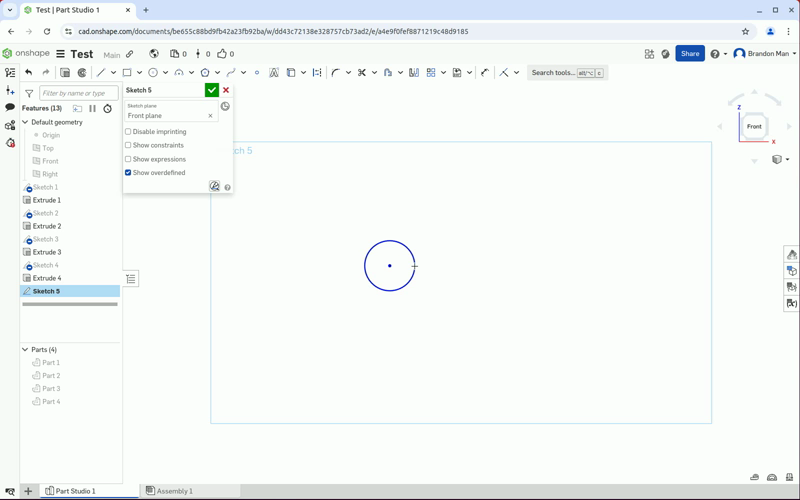
key_down(shift)
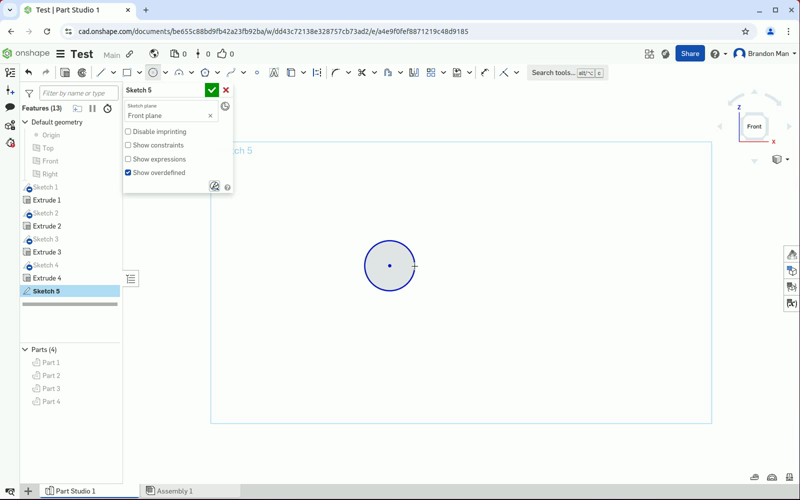
mouse_move(389, 265)
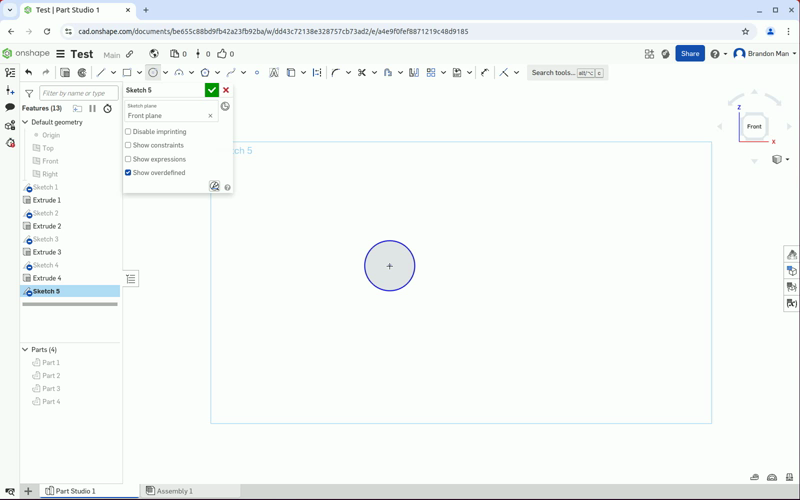
click(389, 265)
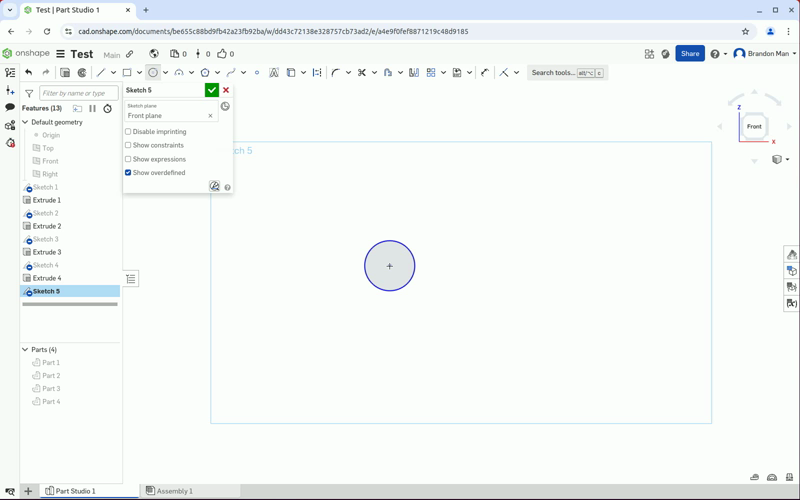
key_up(shift)
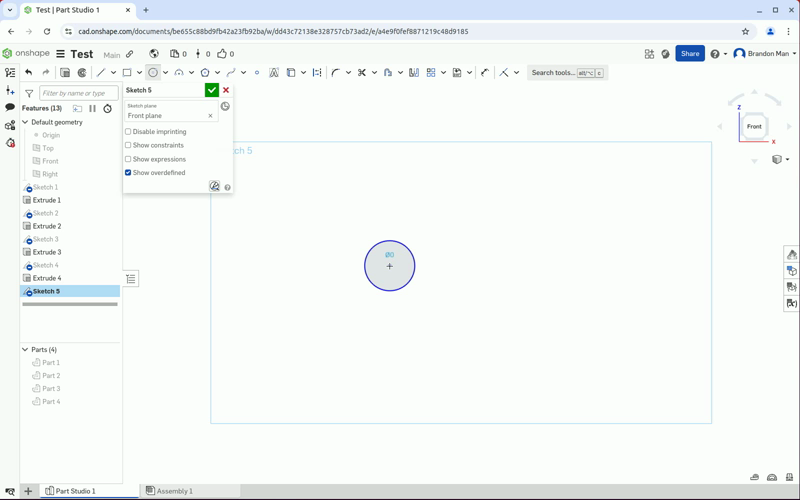
mouse_move(394, 265)
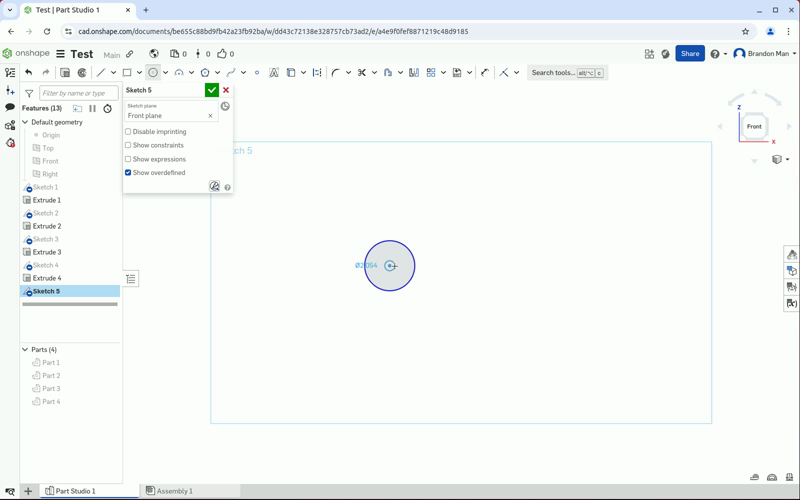
click(394, 265)
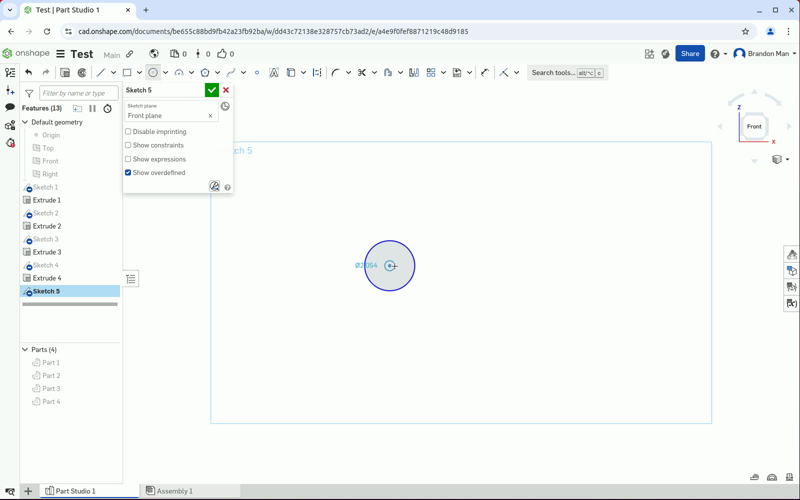
key(esc)
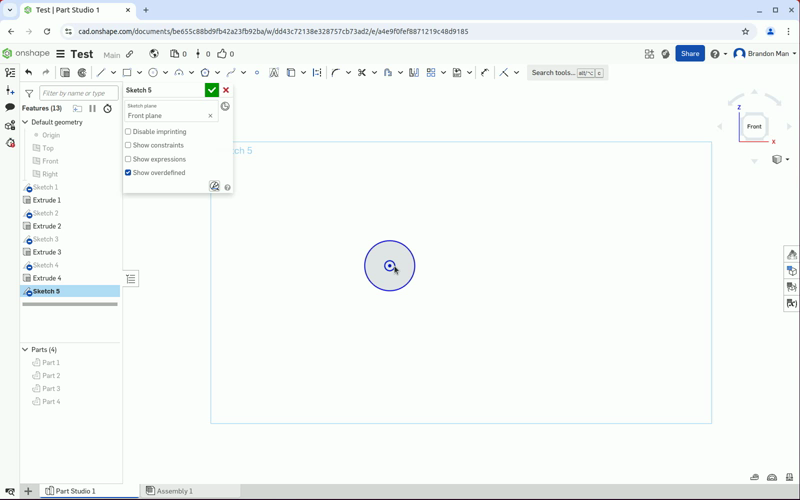
mouse_move(389, 253)
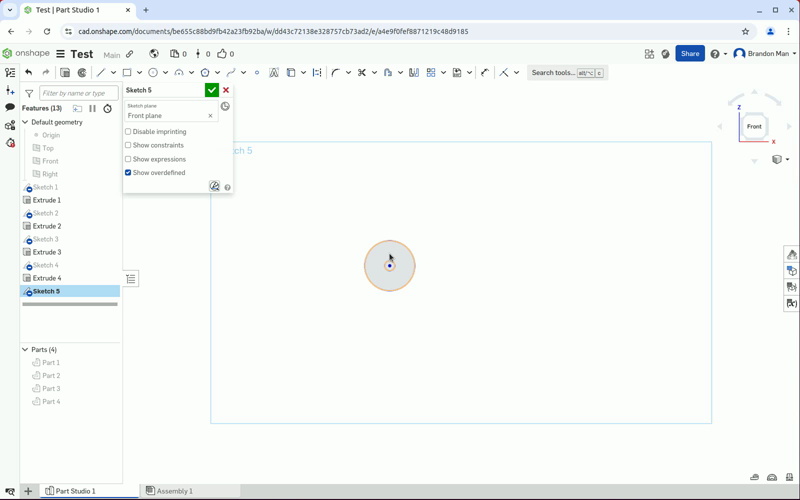
click(389, 253)
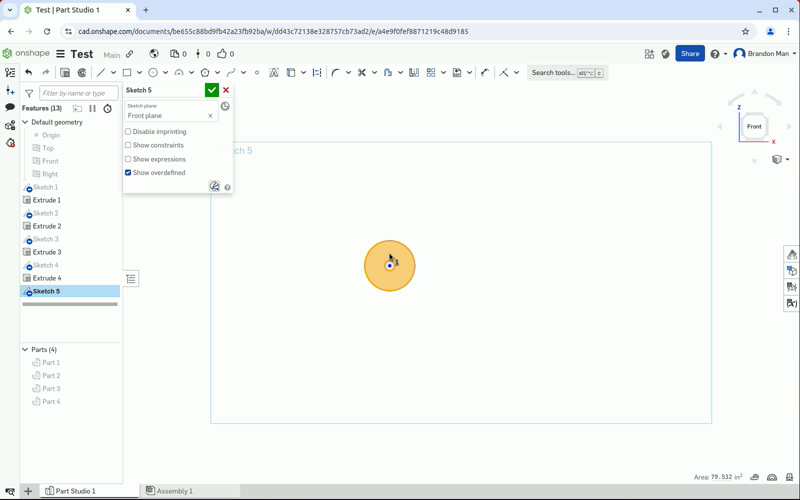
mouse_move(73, 352)
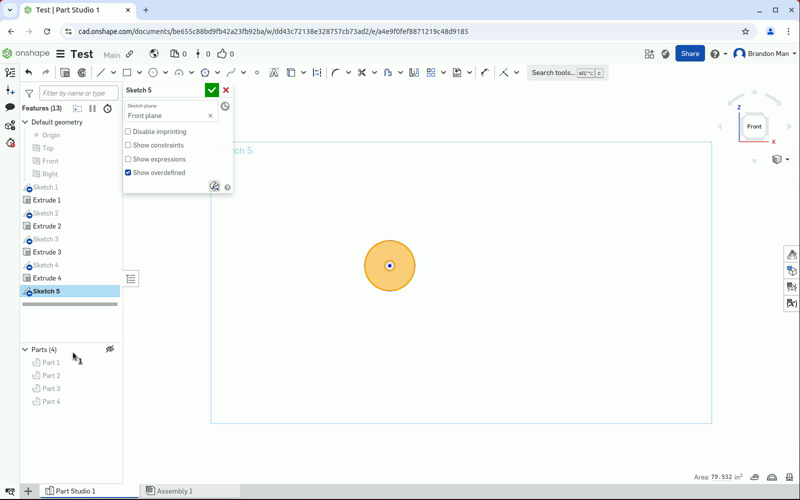
key(shift+y)
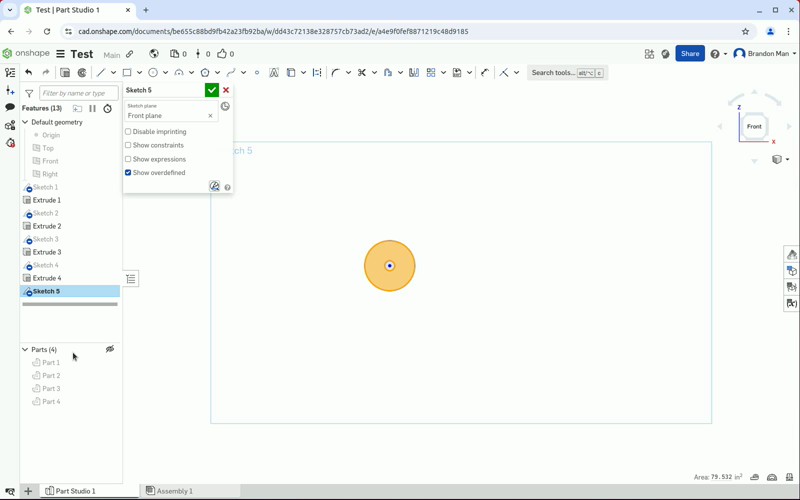
key(shift+e)
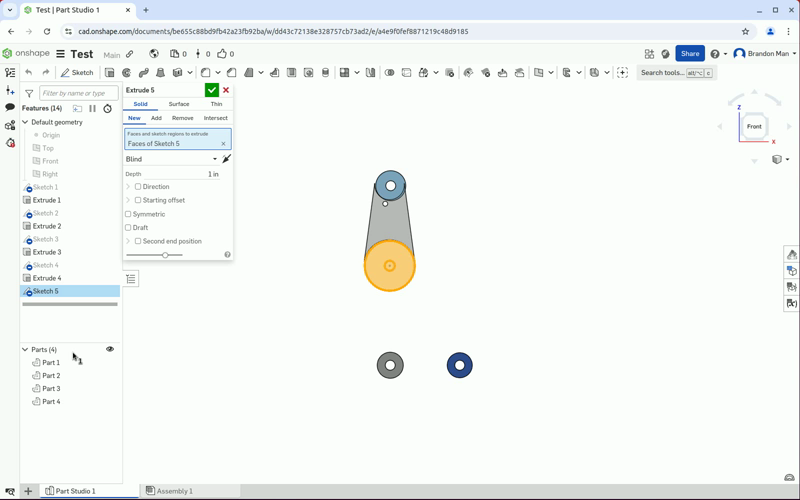
mouse_move(143, 106)
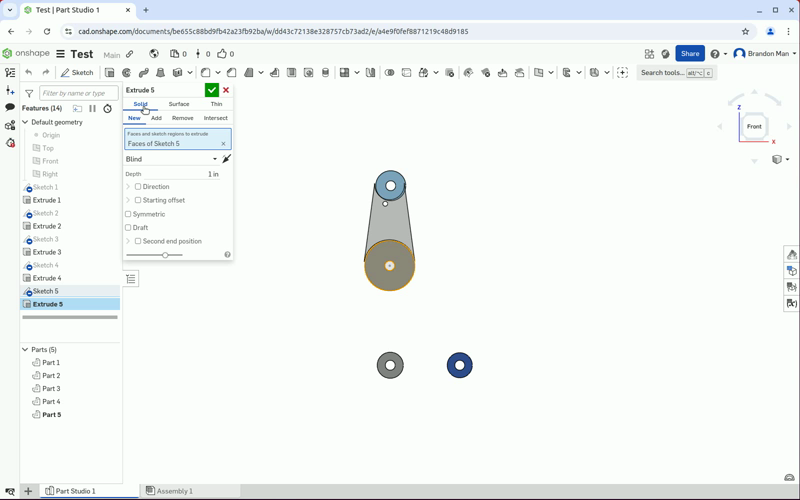
click(143, 106)
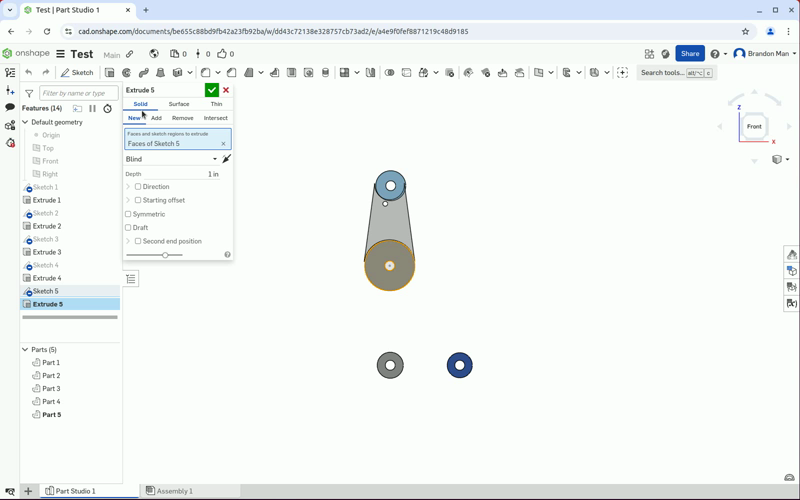
mouse_move(137, 120)
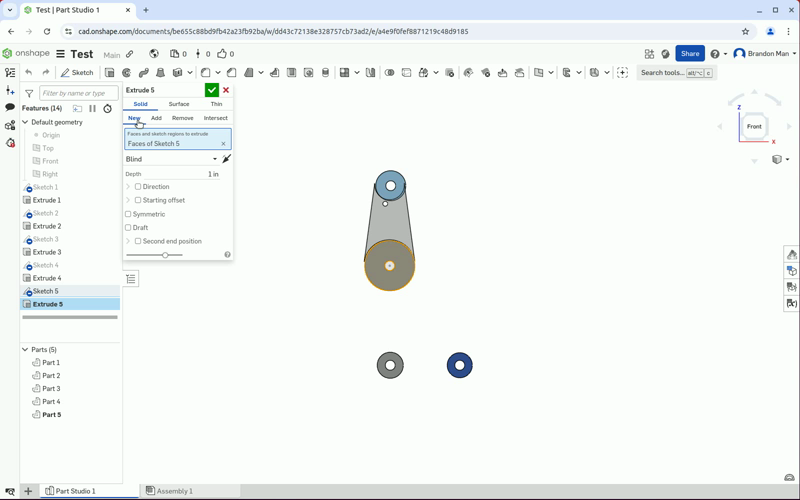
click(137, 120)
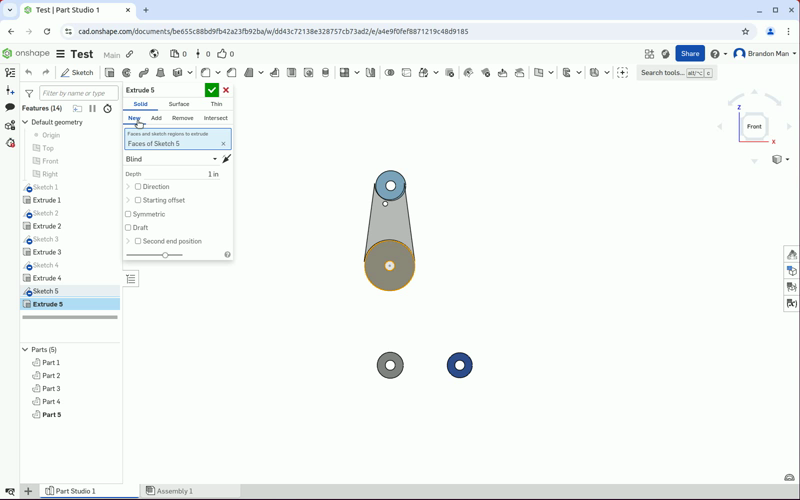
key(tab, 4)
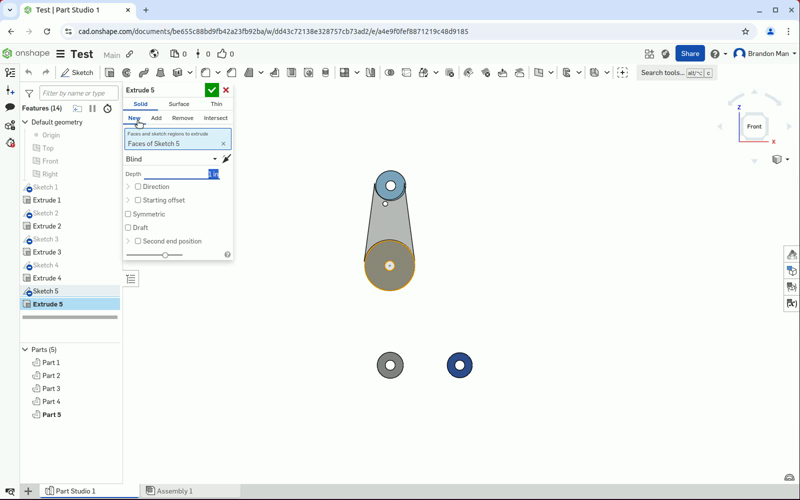
text(0.963)
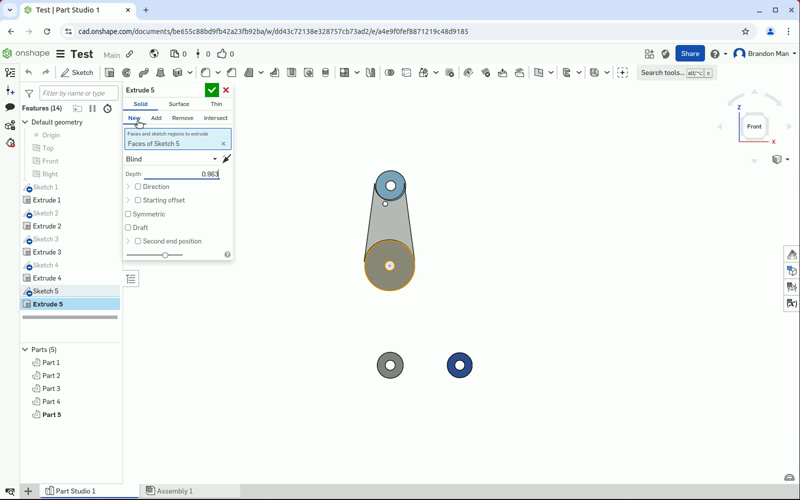
key(enter)
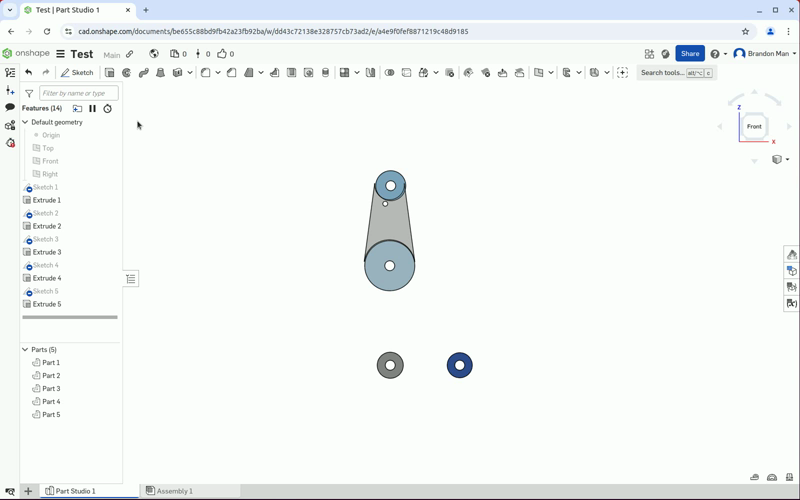
key(shift+h)
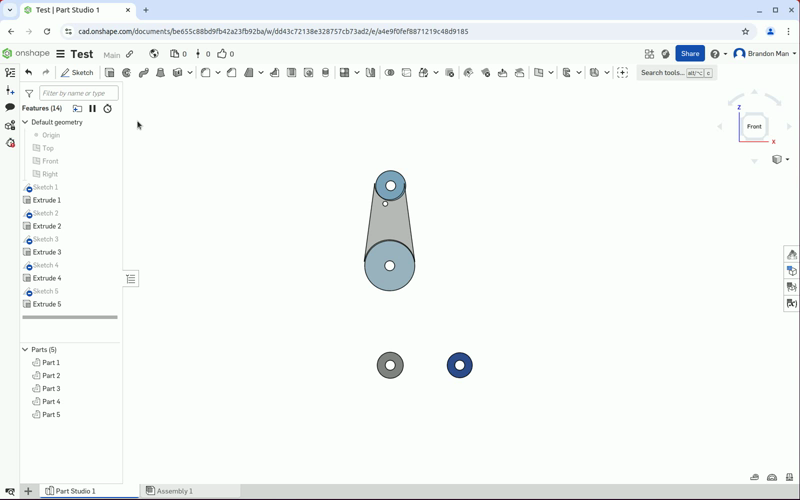
key(shift+h)
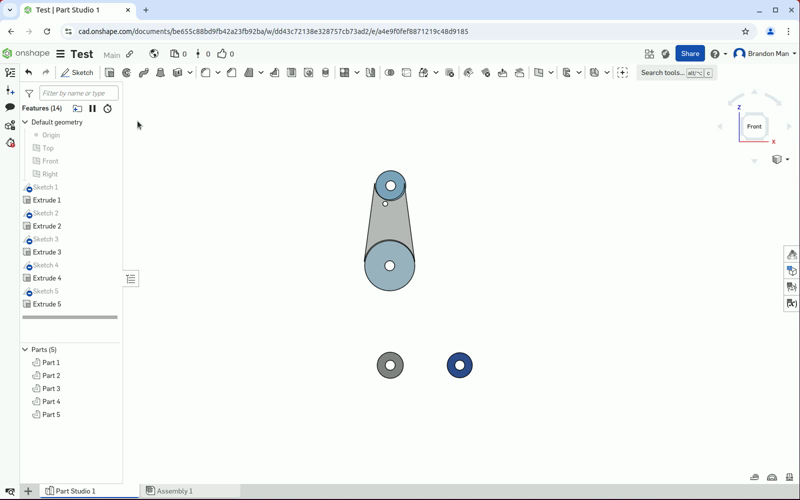
mouse_move(73, 189)
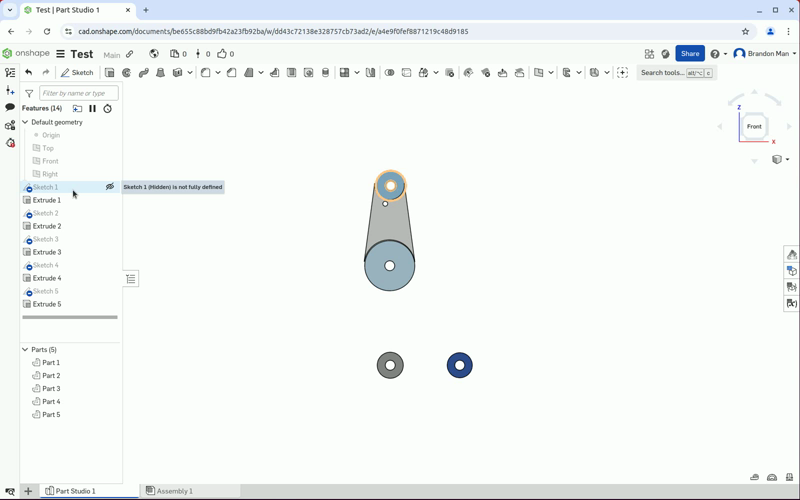
click(73, 189)
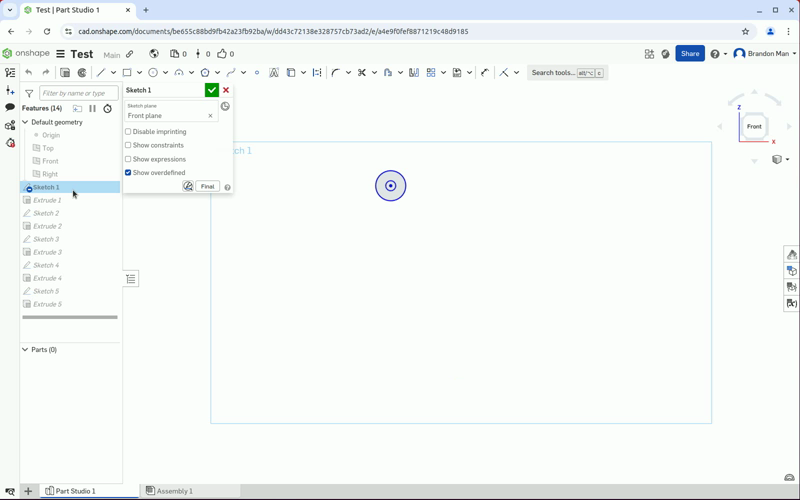
mouse_move(229, 92)
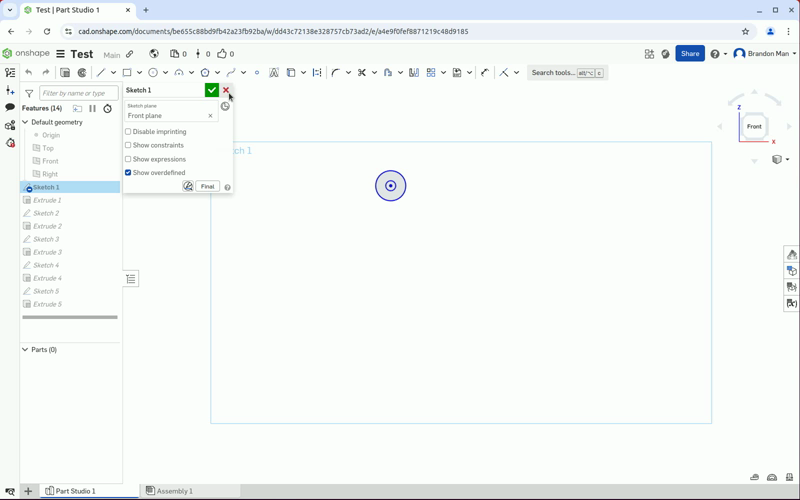
click(229, 92)
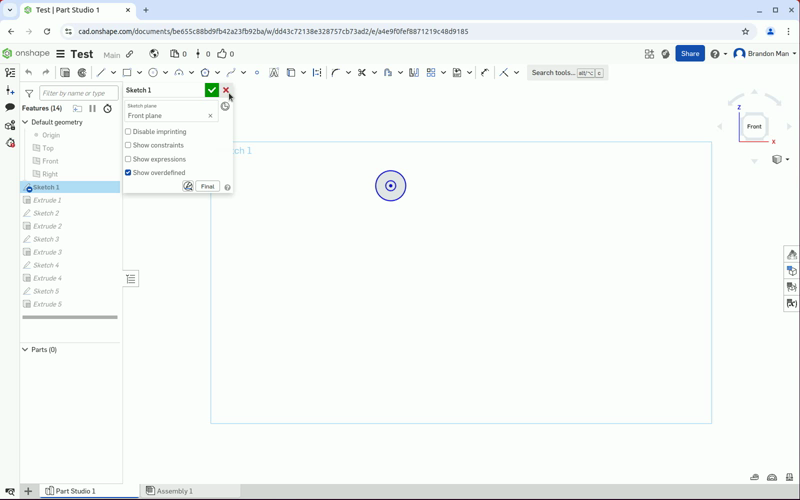
key(shift+s)
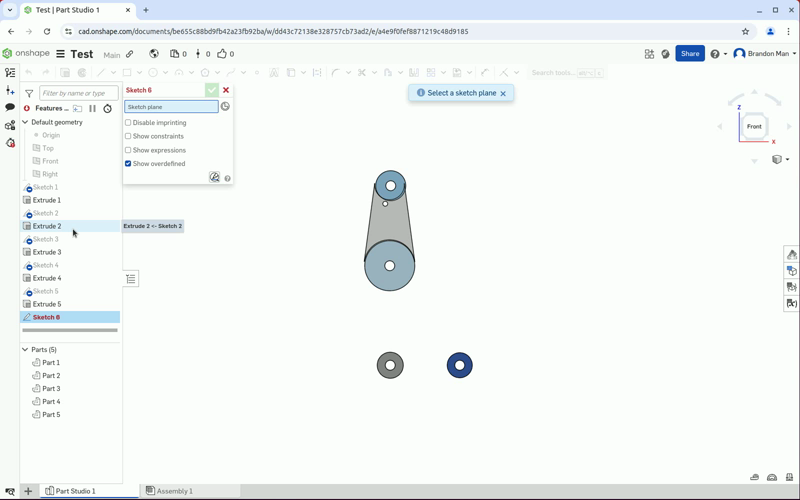
scroll(3)
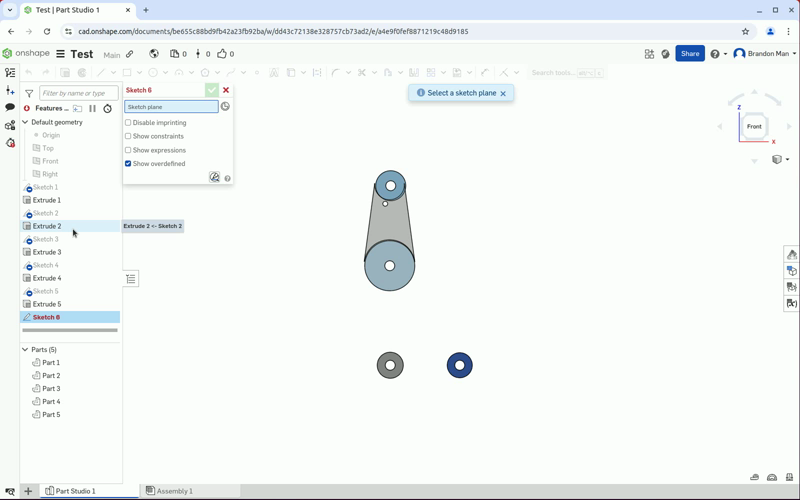
mouse_move(73, 163)
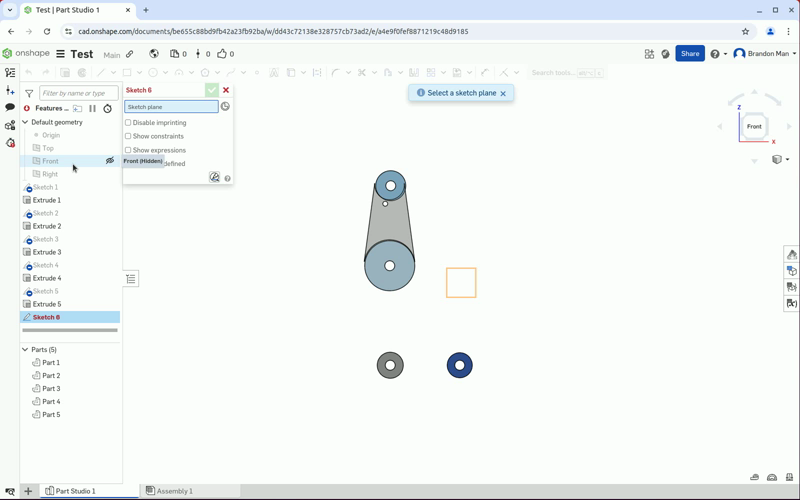
click(73, 163)
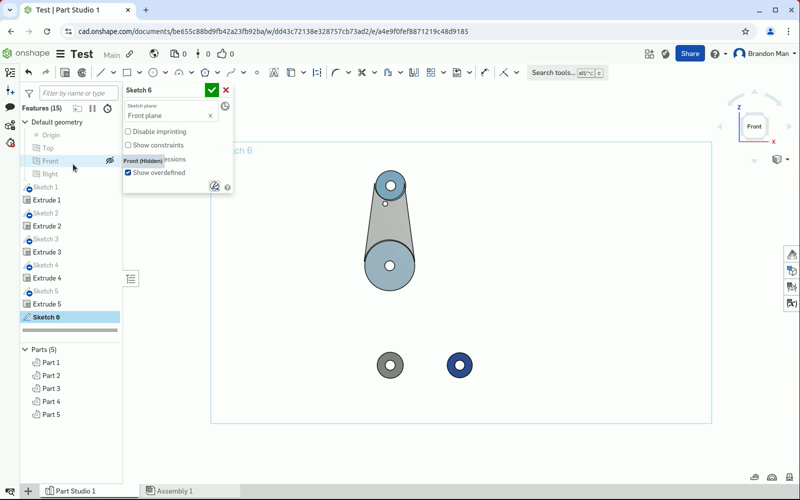
mouse_move(73, 352)
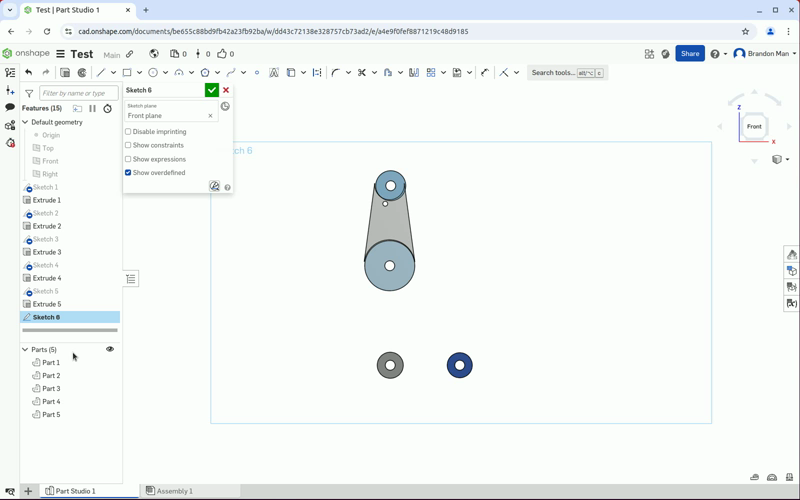
key(y)
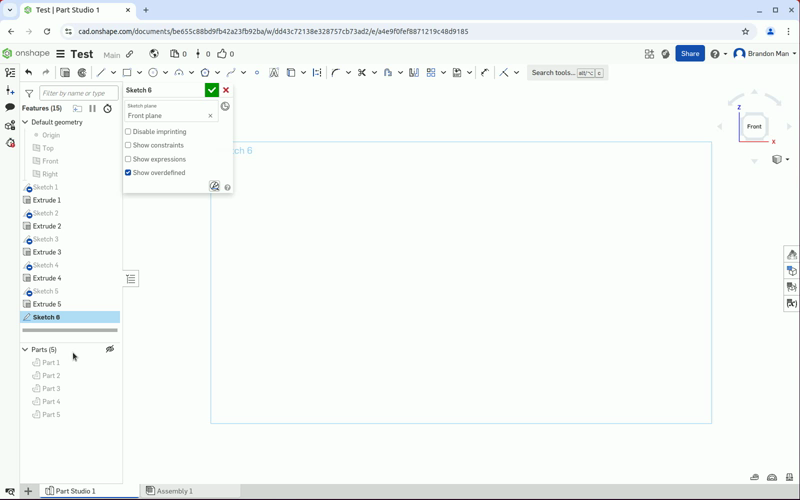
key(l)
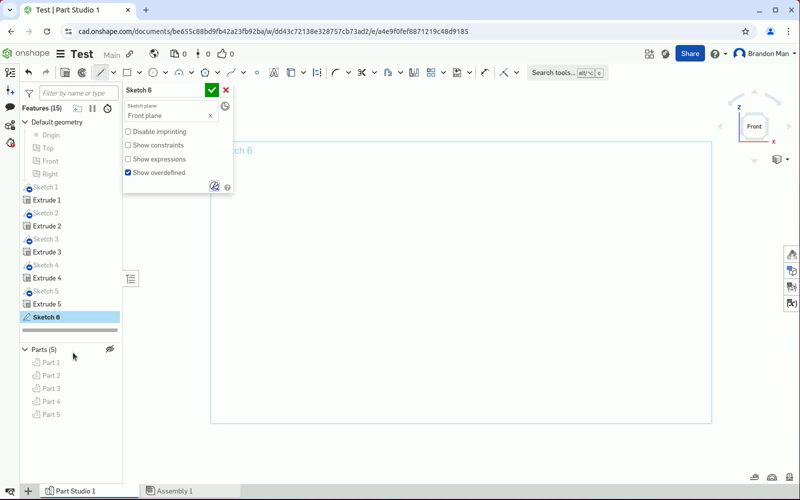
key_down(shift)
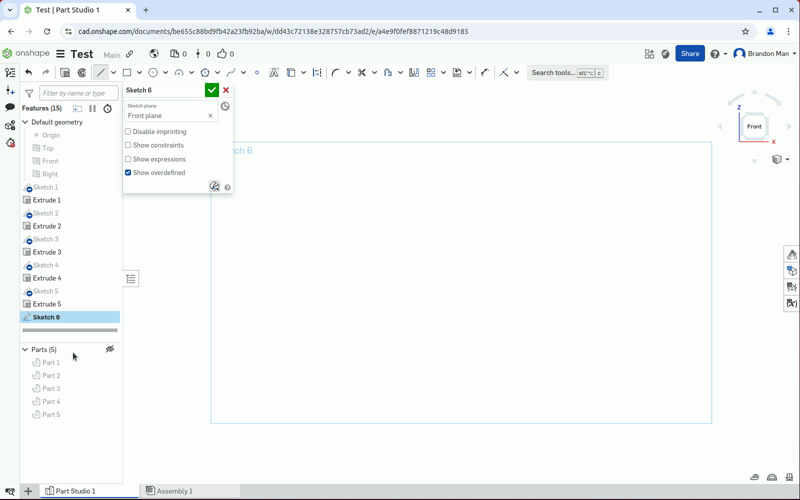
mouse_move(364, 267)
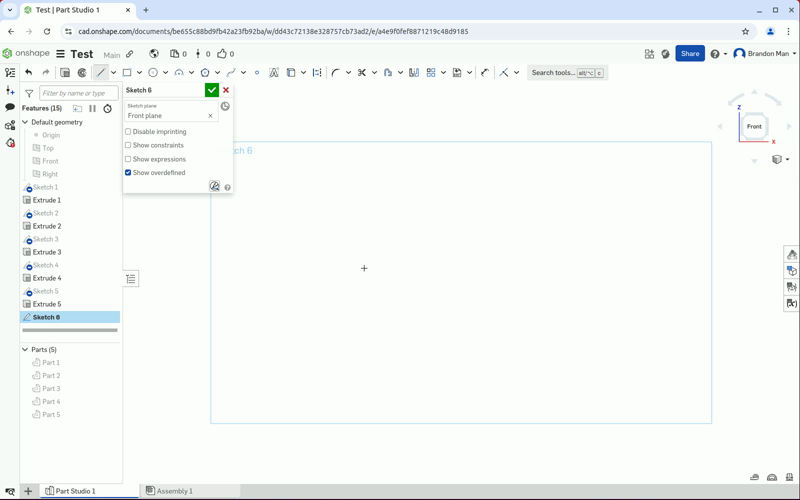
click(364, 267)
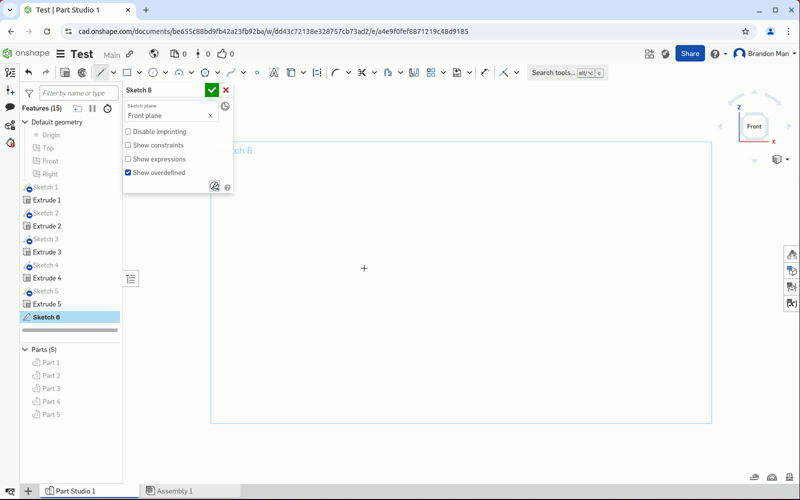
key_up(shift)
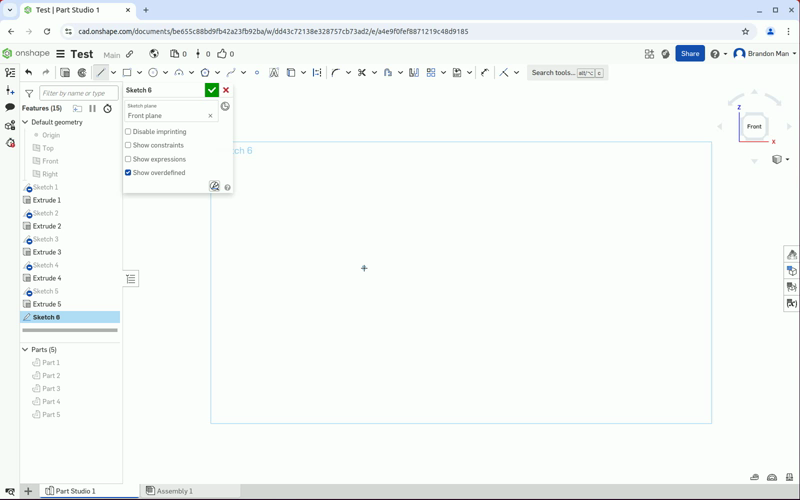
key_down(shift)
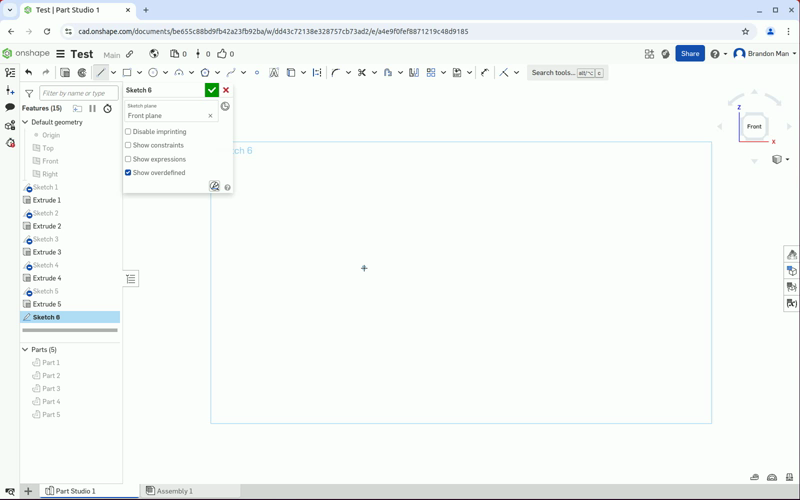
mouse_move(377, 363)
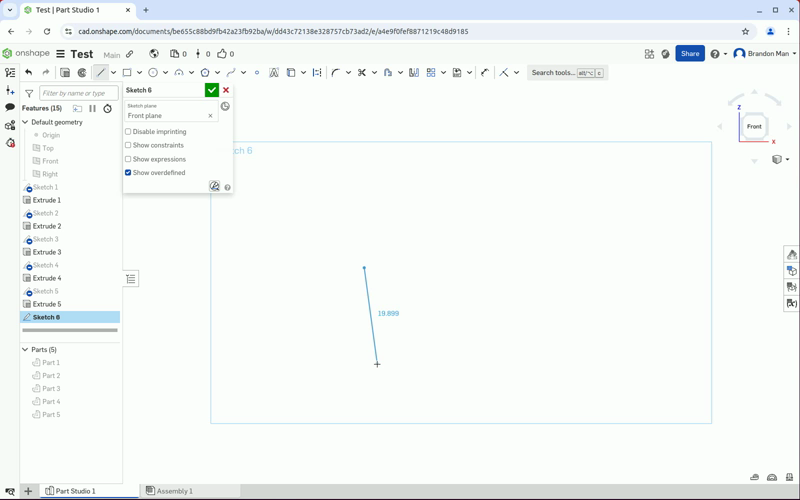
click(377, 363)
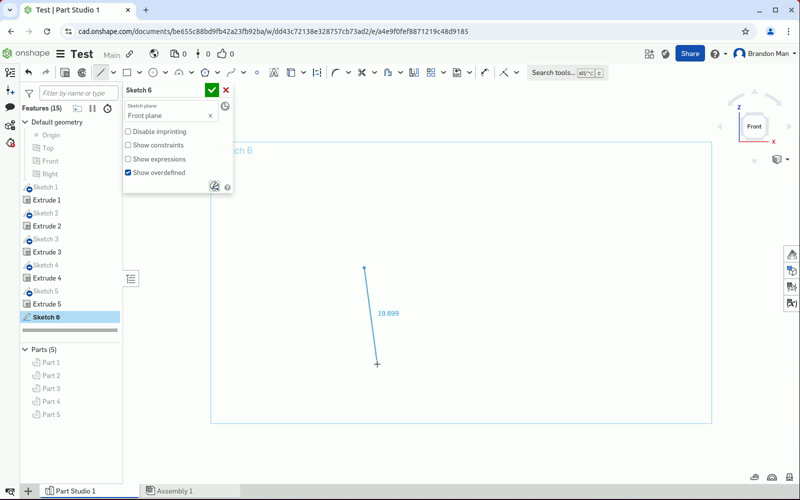
key_up(shift)
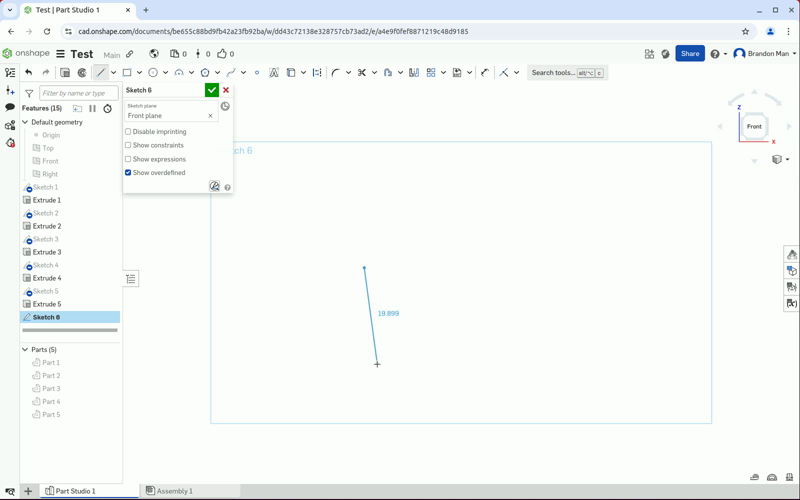
key(esc)
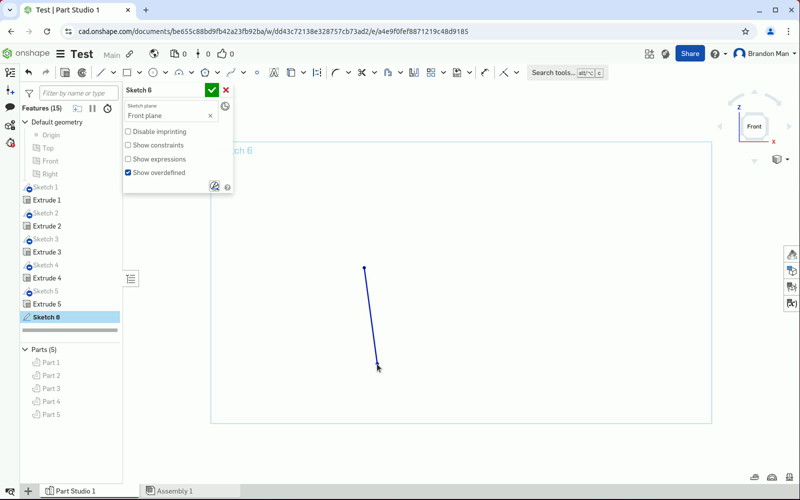
key(a)
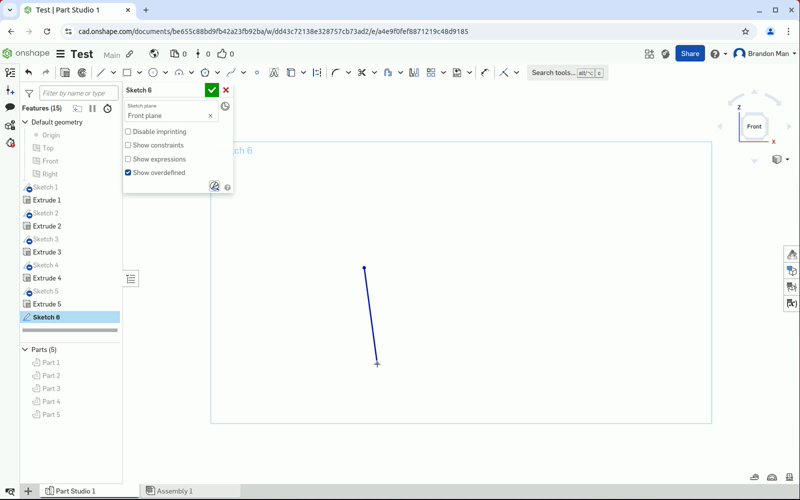
mouse_move(377, 363)
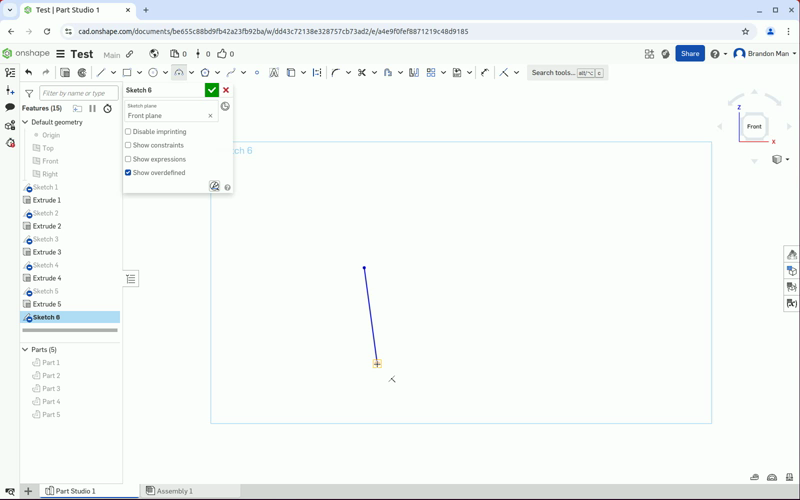
click(377, 363)
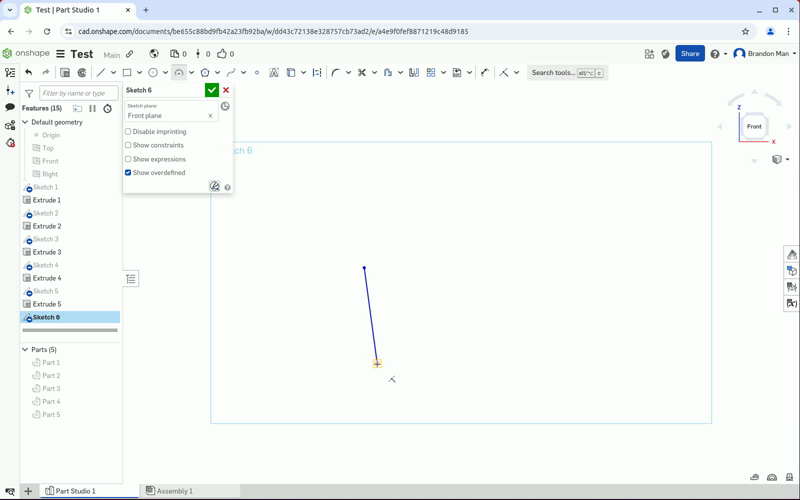
key_down(shift)
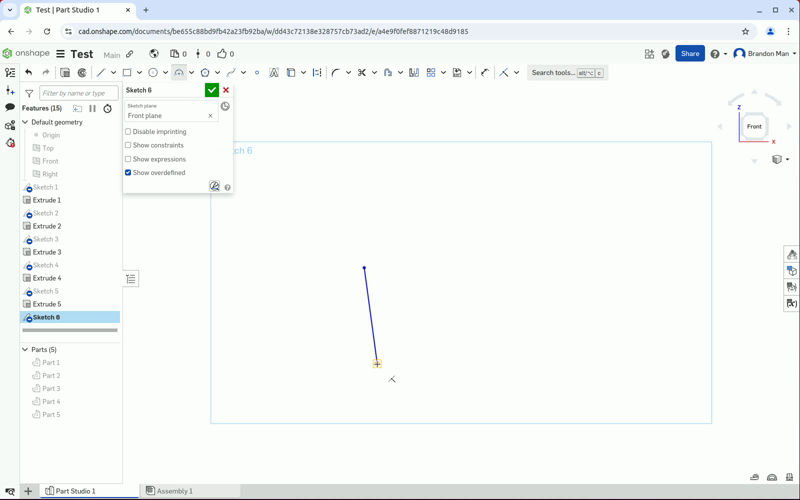
mouse_move(389, 376)
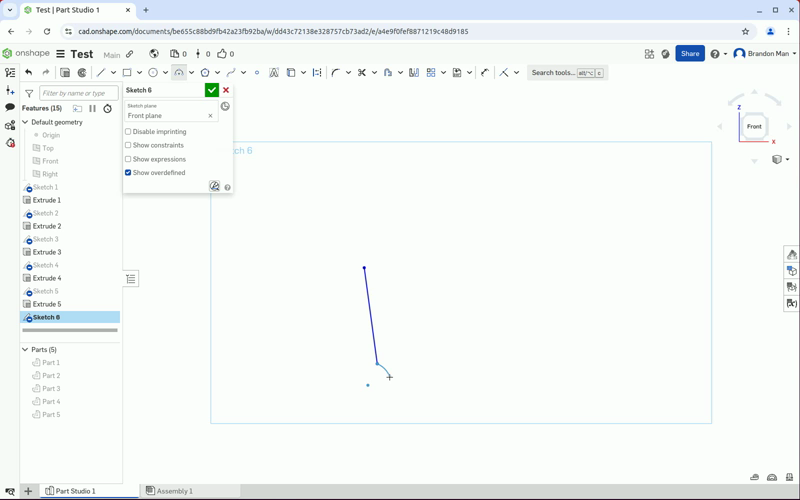
click(389, 376)
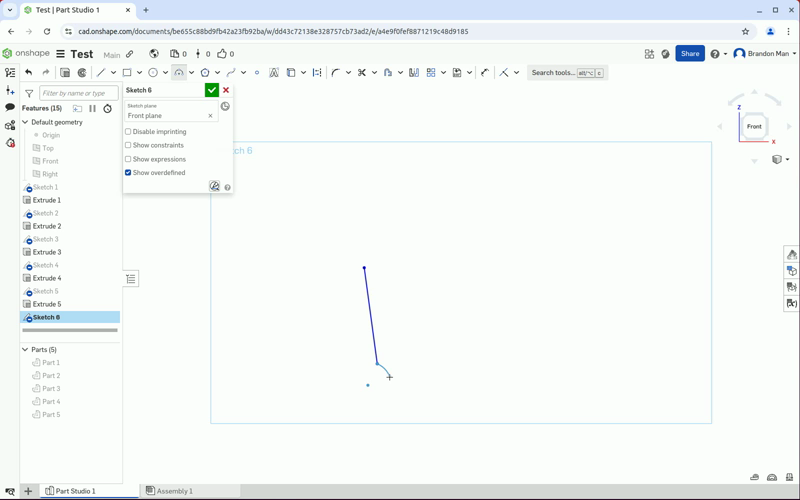
mouse_move(398, 355)
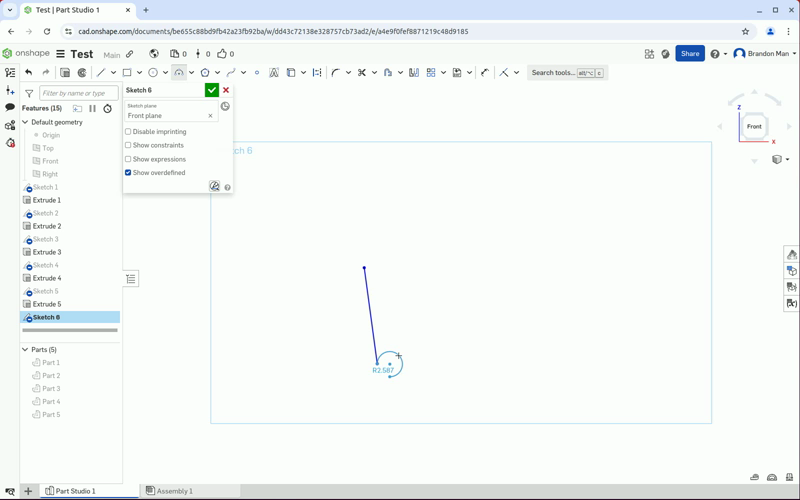
click(398, 355)
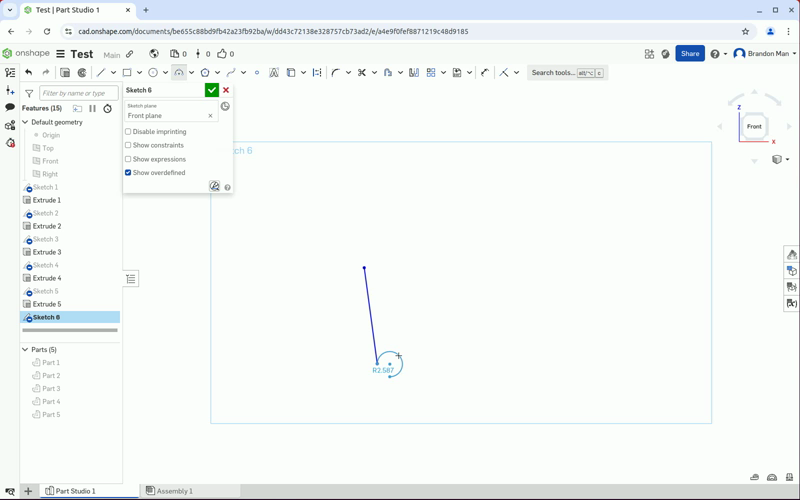
key_up(shift)
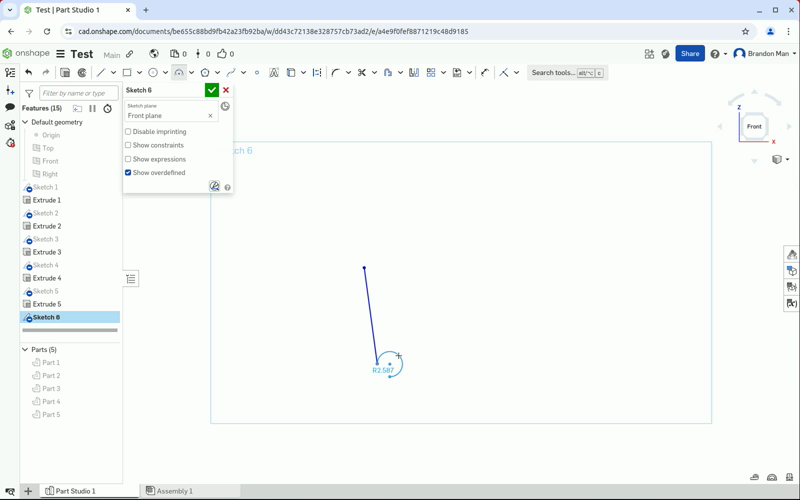
key(esc)
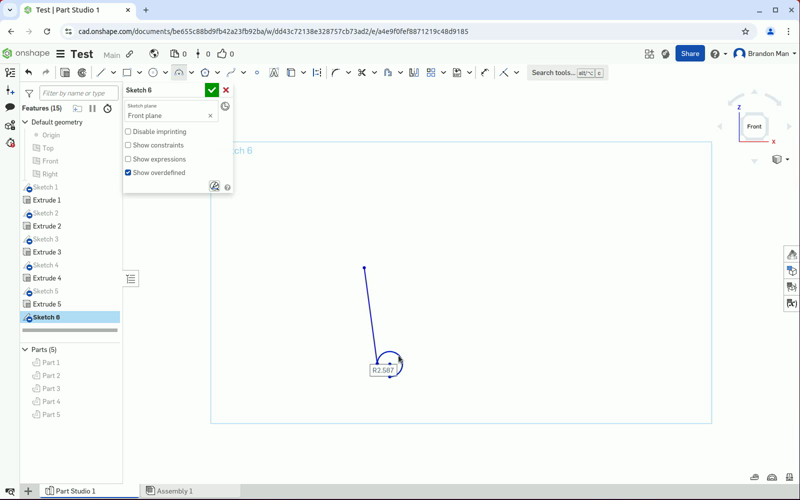
key(l)
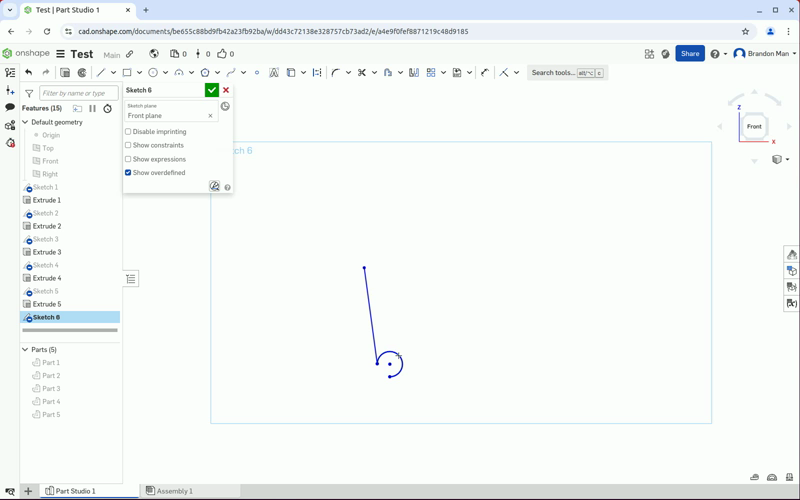
mouse_move(389, 376)
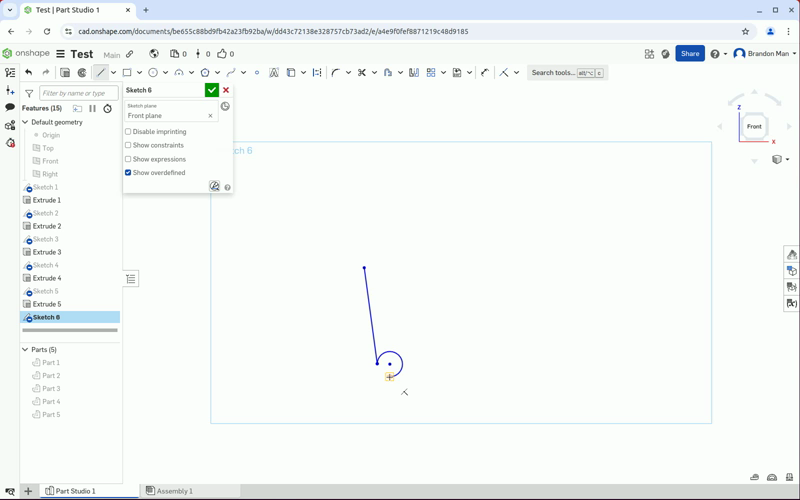
click(389, 376)
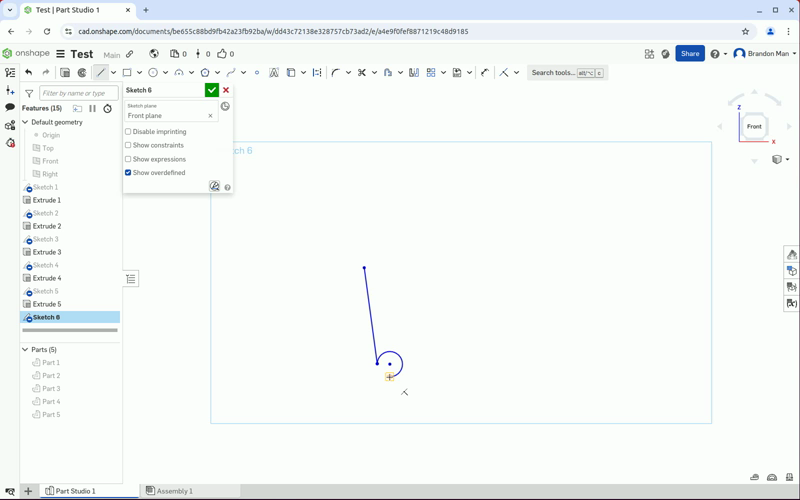
key_down(shift)
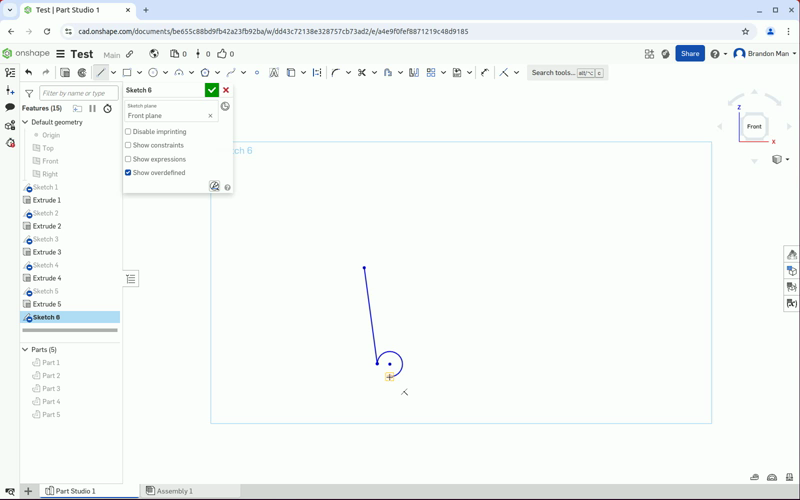
mouse_move(458, 376)
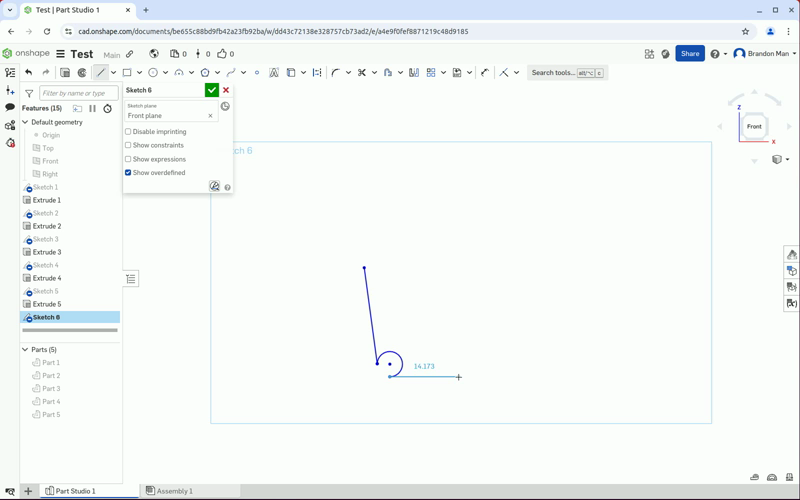
click(458, 376)
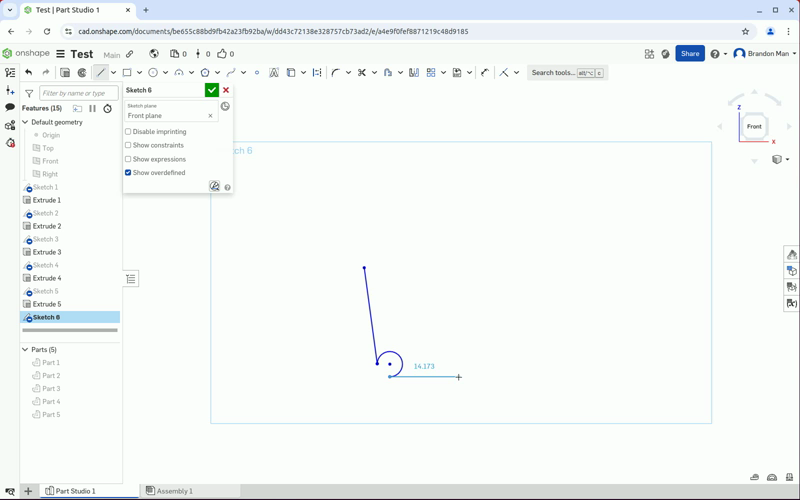
key_up(shift)
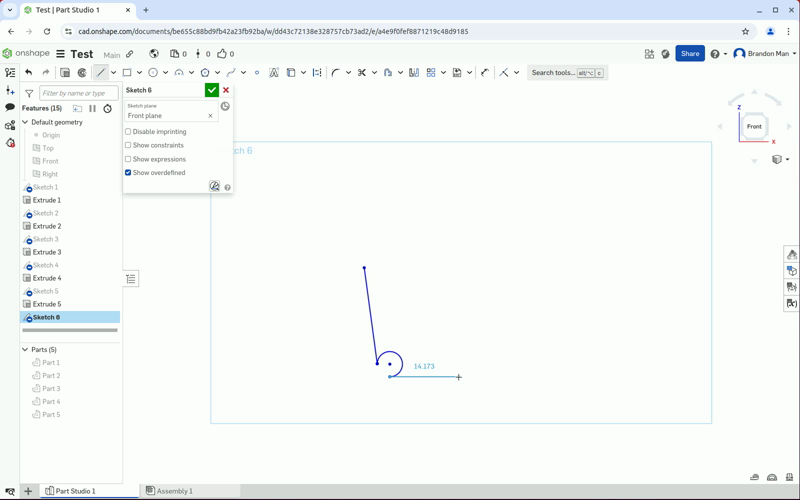
key(esc)
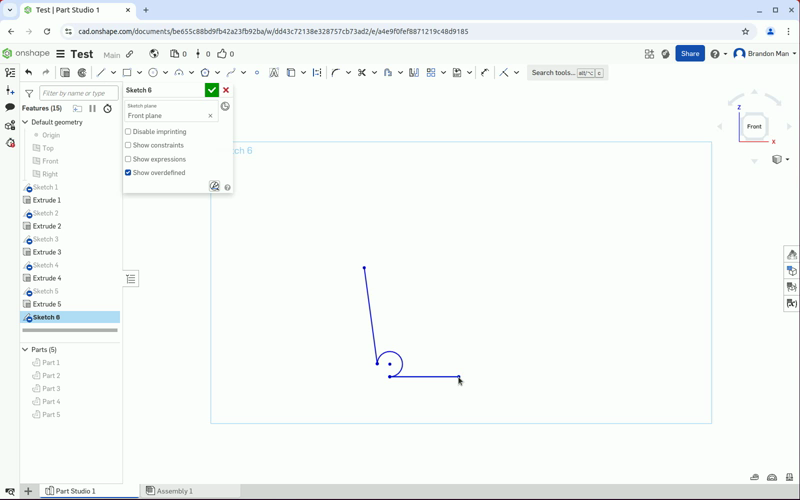
key(a)
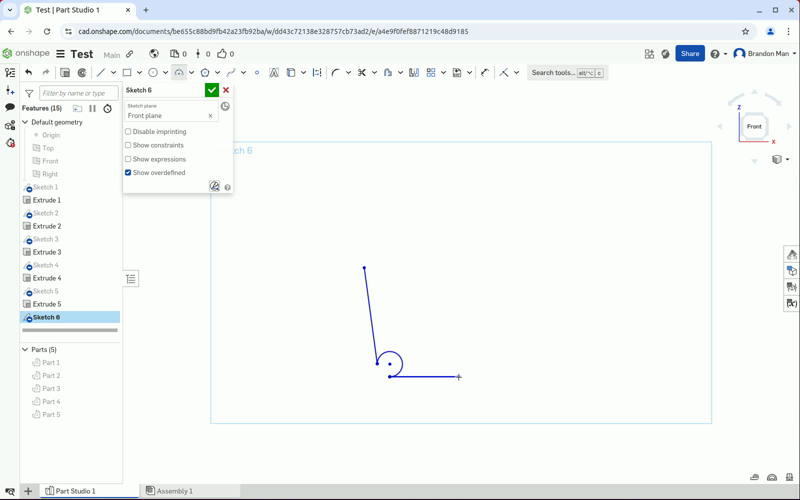
mouse_move(458, 376)
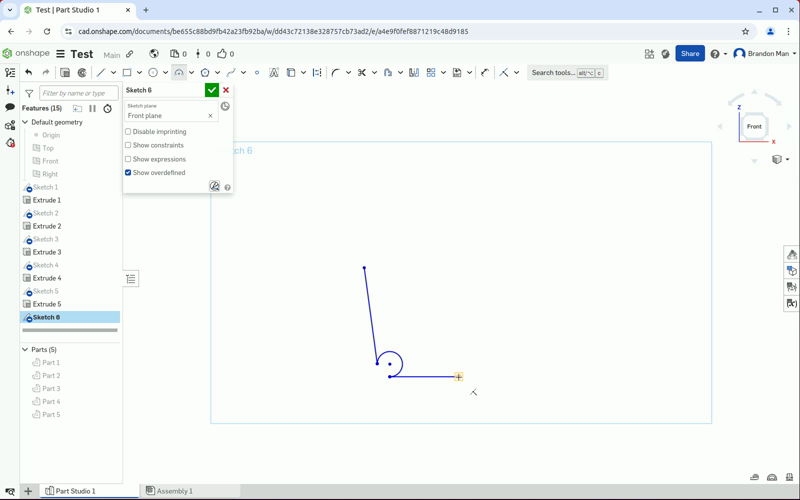
click(458, 376)
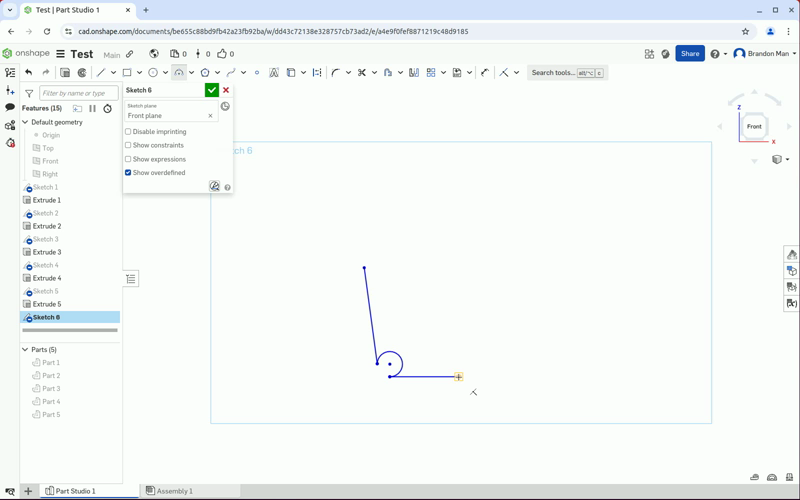
key_down(shift)
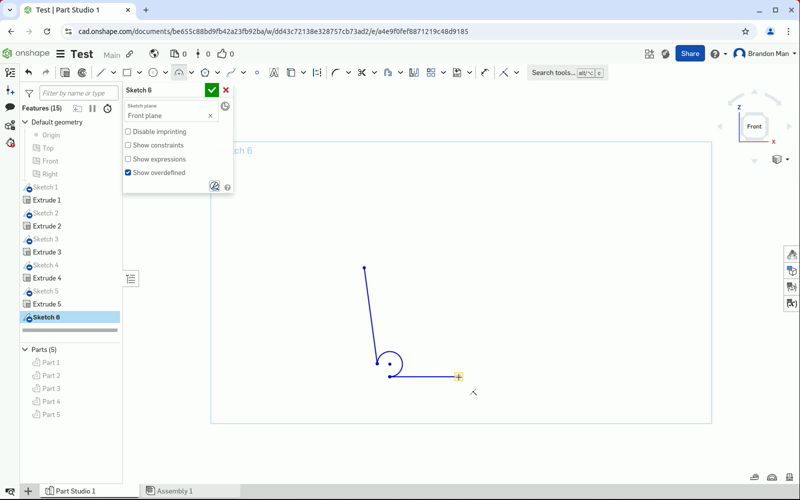
mouse_move(458, 351)
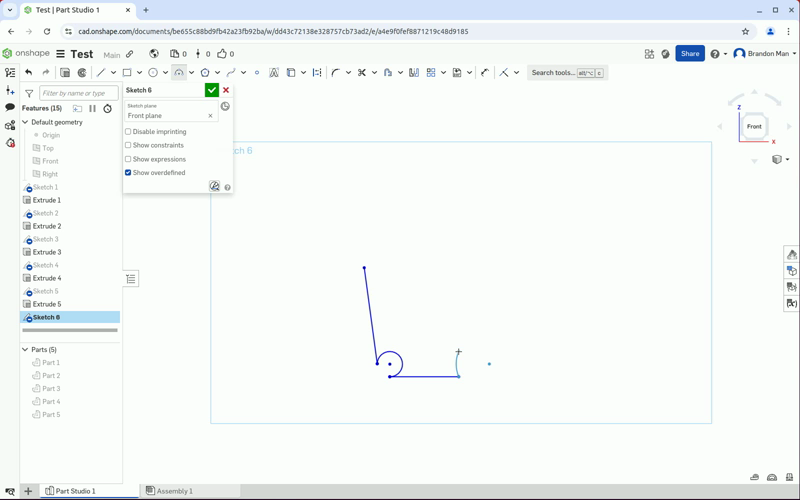
click(458, 351)
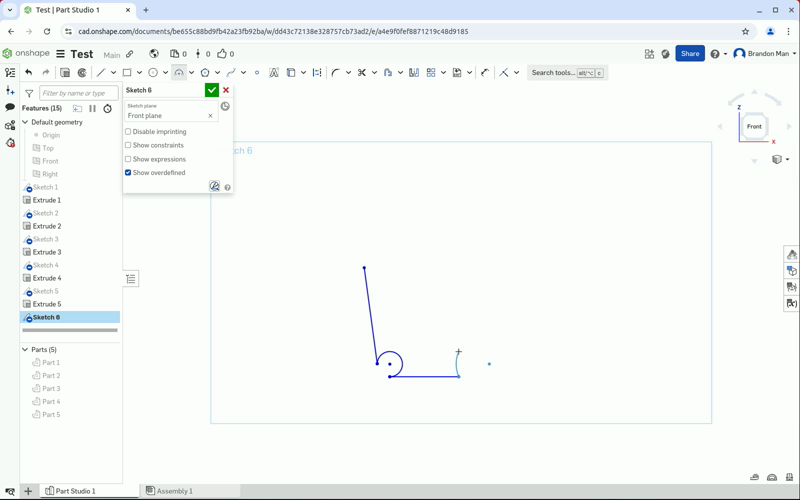
mouse_move(471, 363)
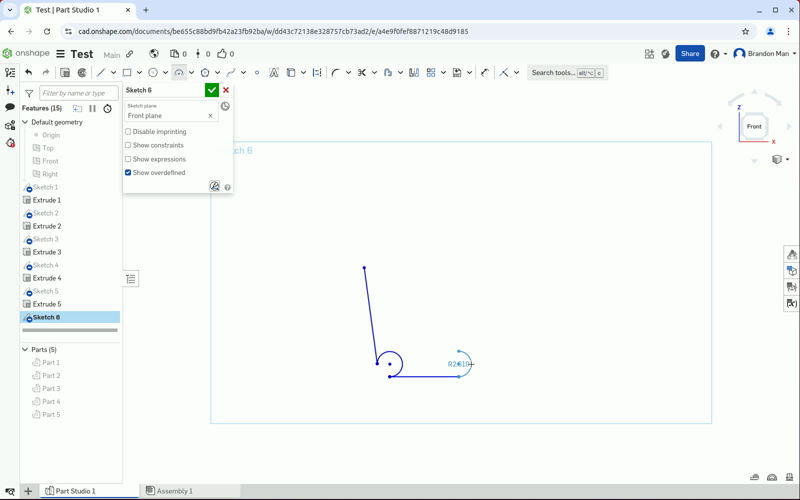
click(471, 363)
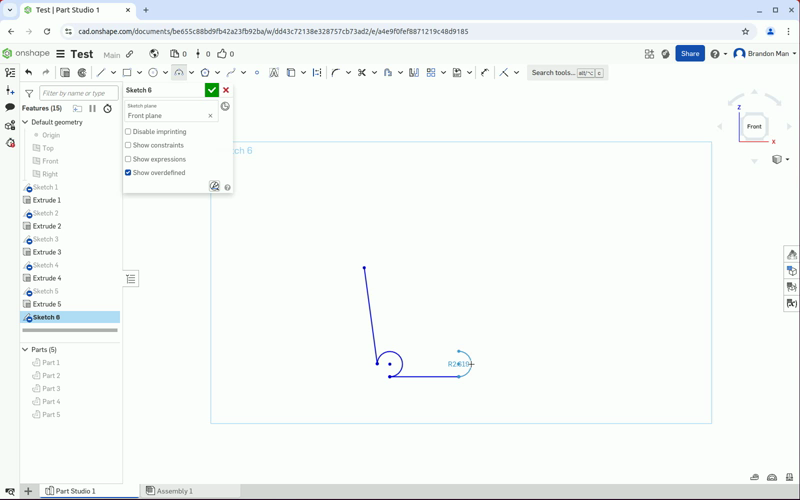
key_up(shift)
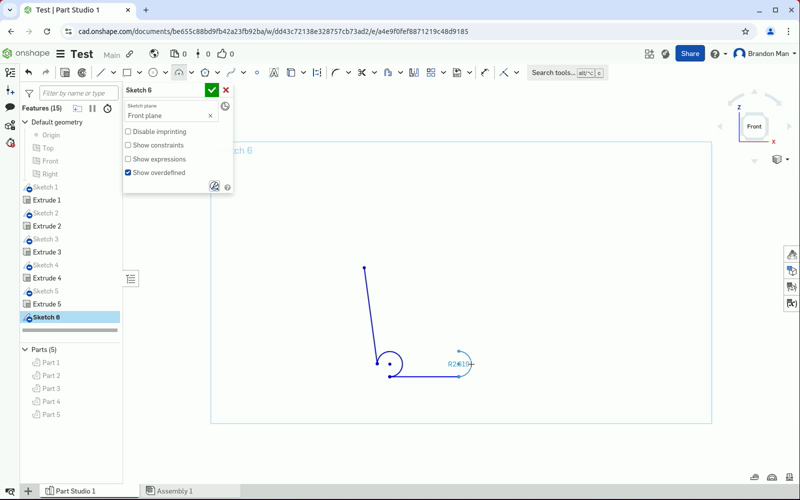
key(esc)
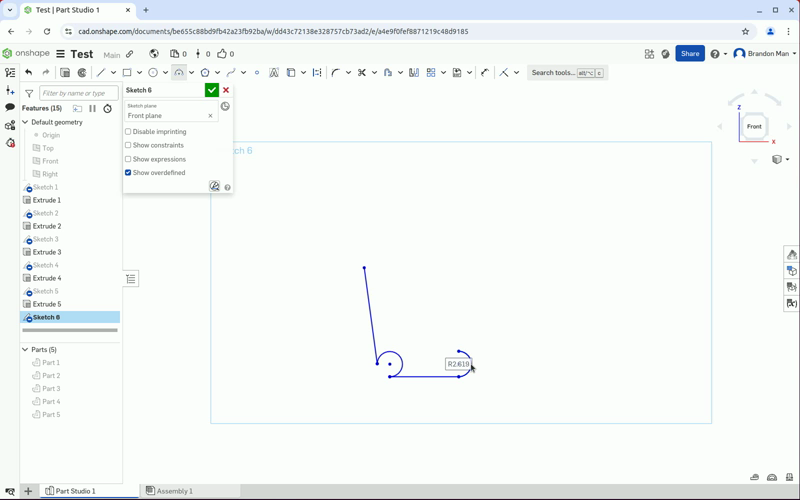
key(l)
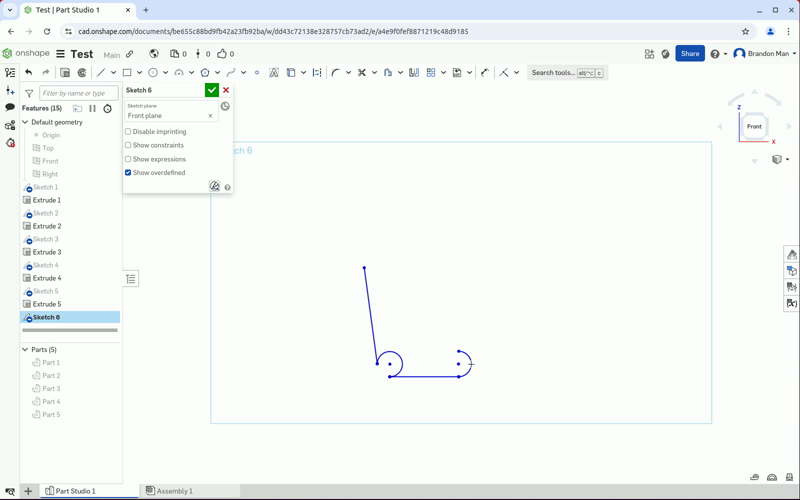
mouse_move(458, 351)
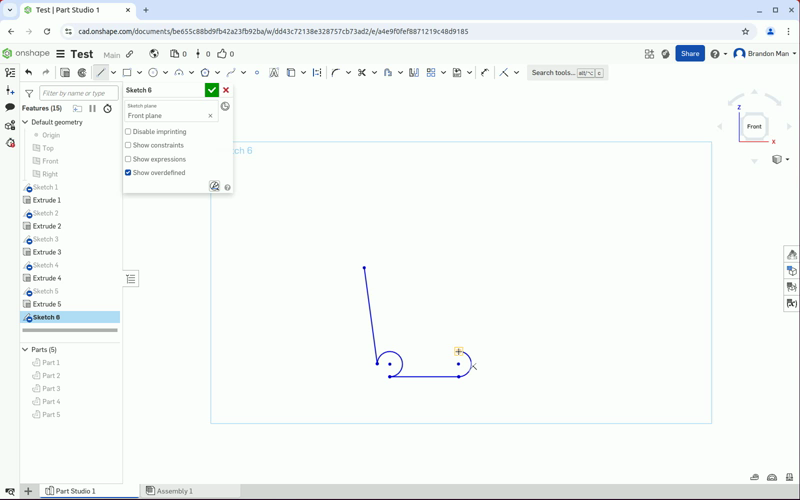
click(458, 351)
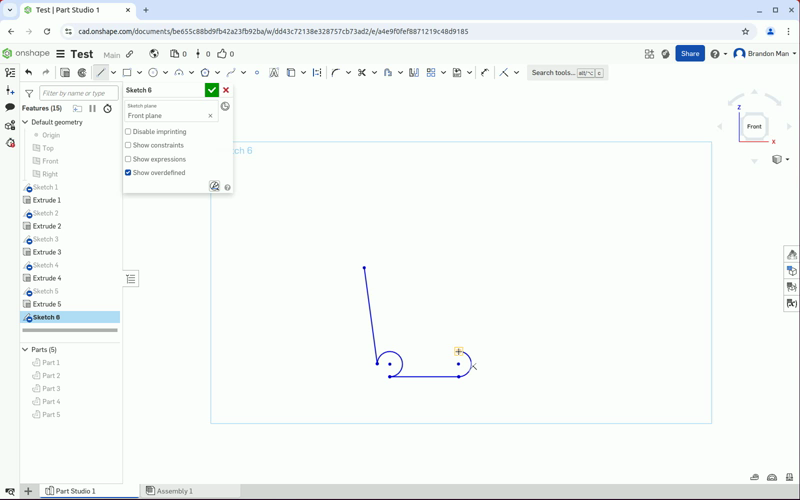
key_down(shift)
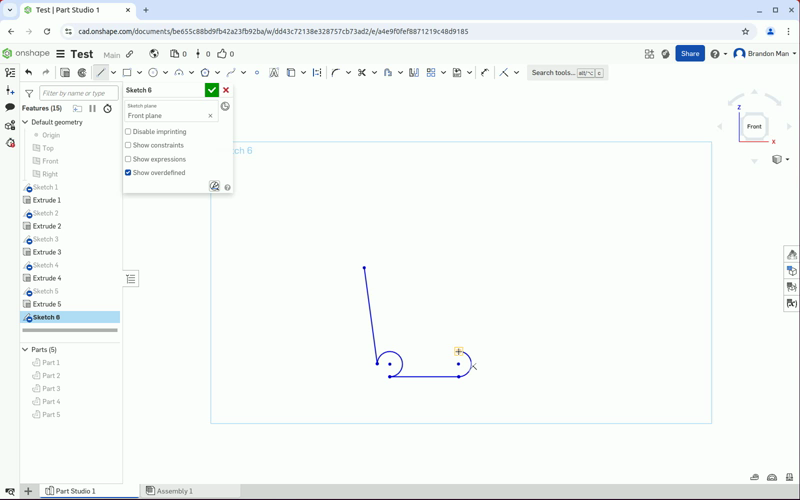
mouse_move(488, 351)
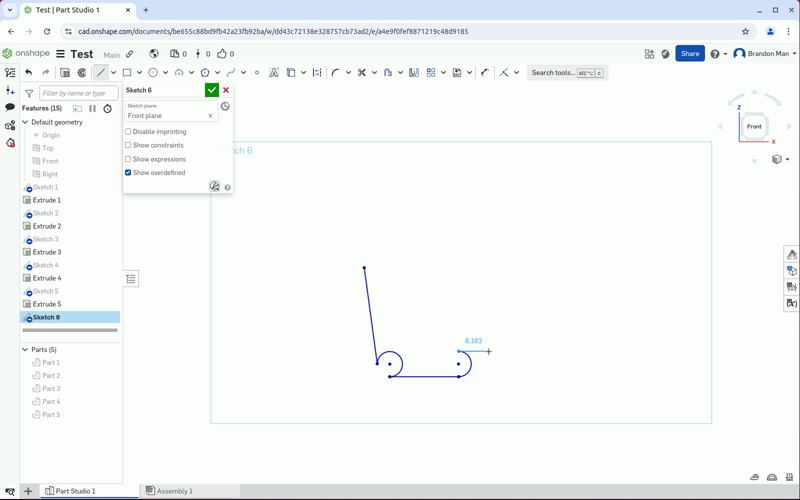
mouse_move(417, 351)
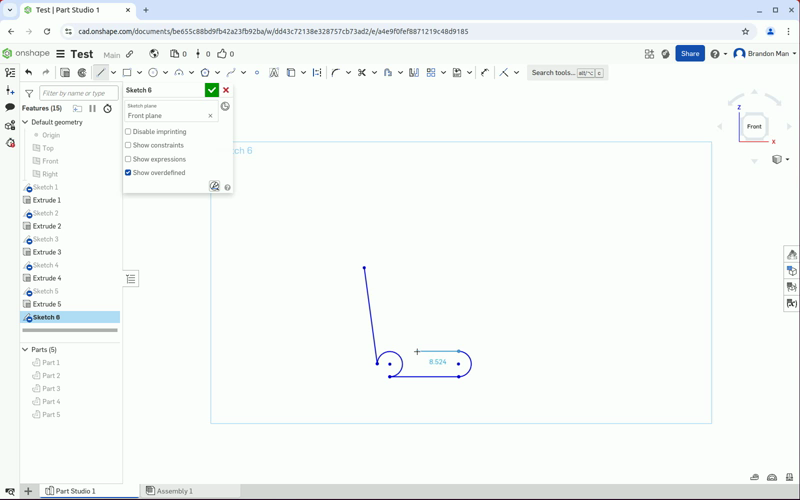
click(417, 351)
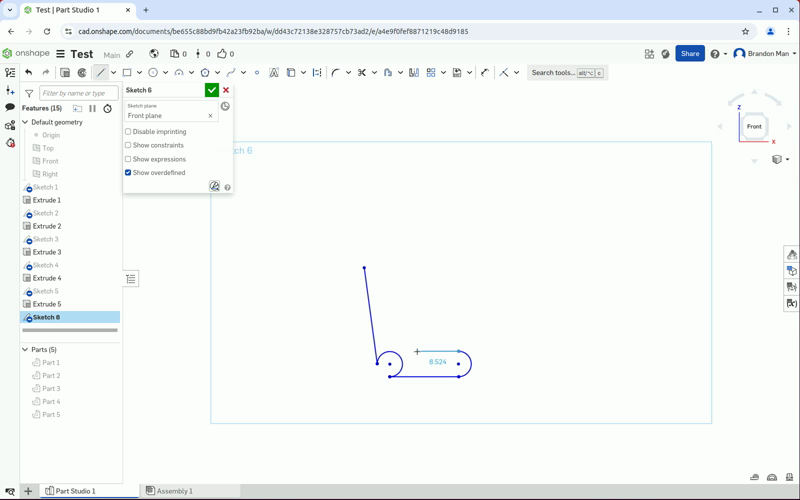
key_up(shift)
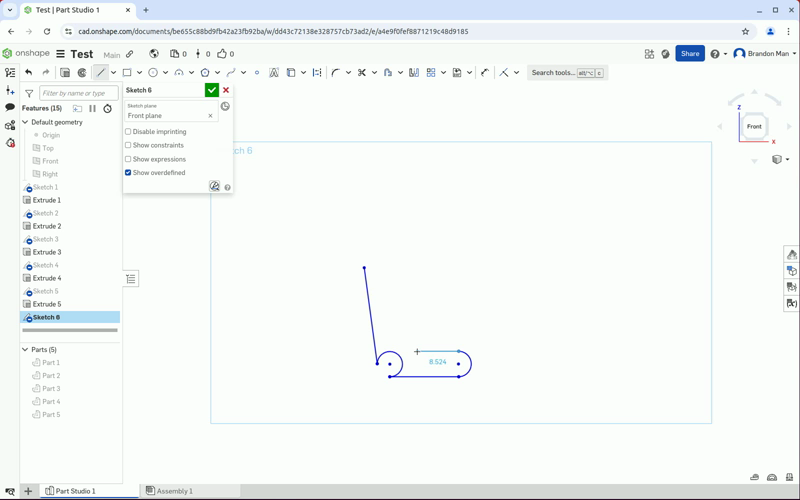
key(esc)
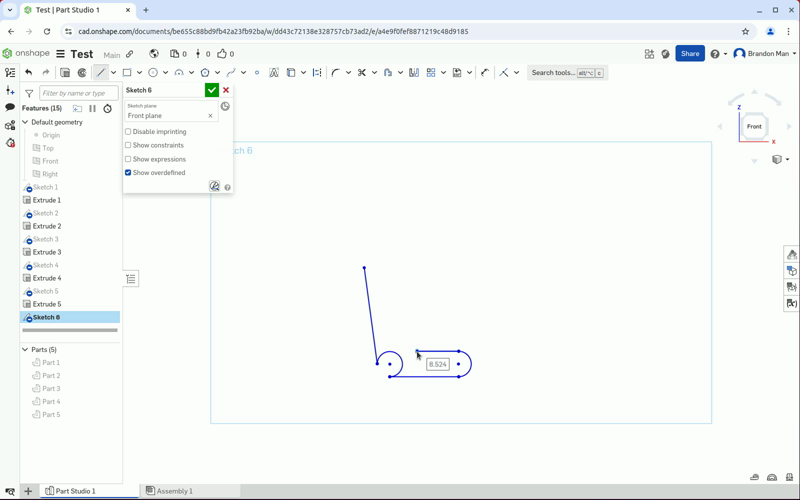
key(a)
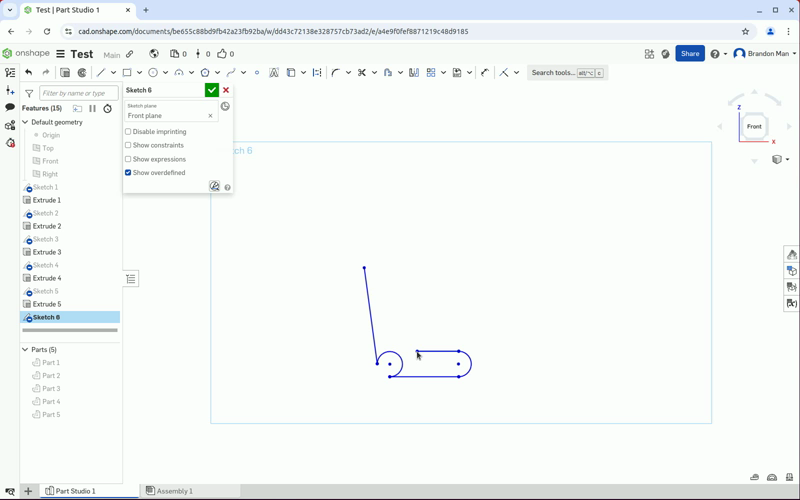
mouse_move(417, 351)
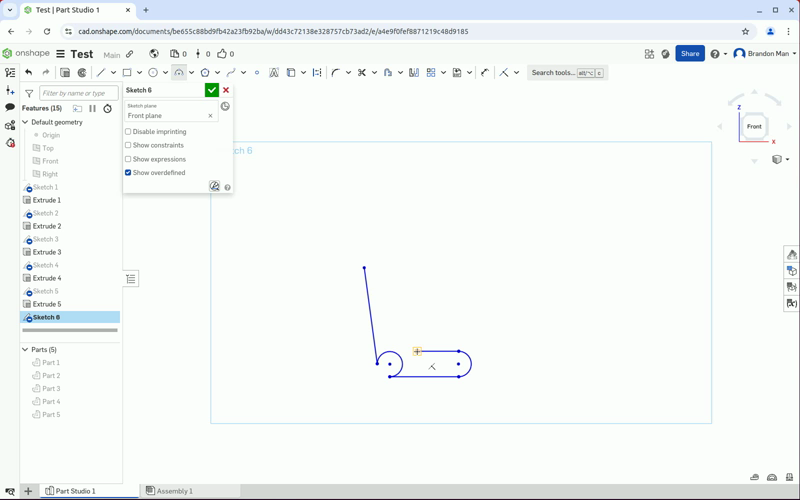
click(417, 351)
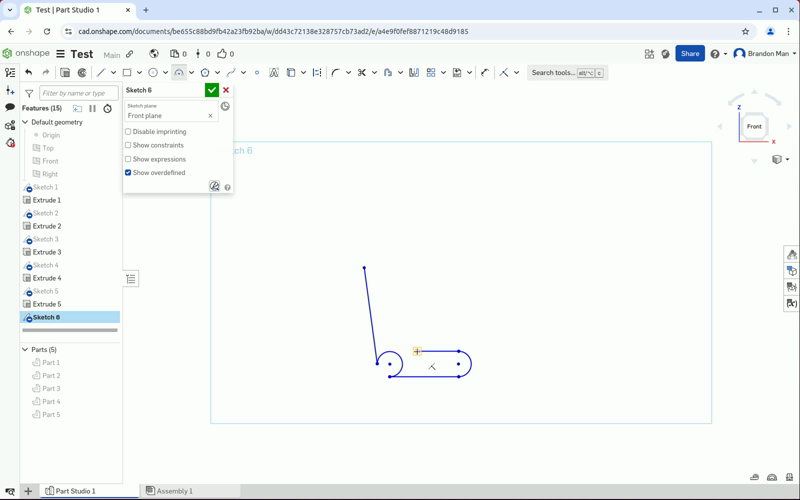
key_down(shift)
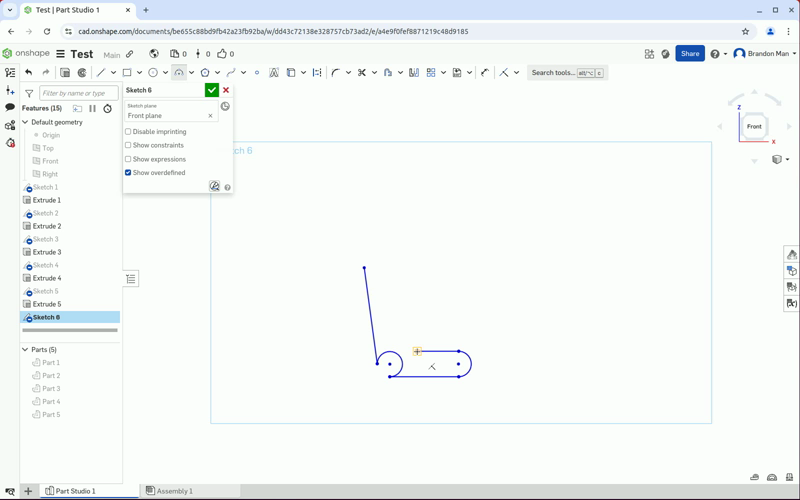
mouse_move(404, 337)
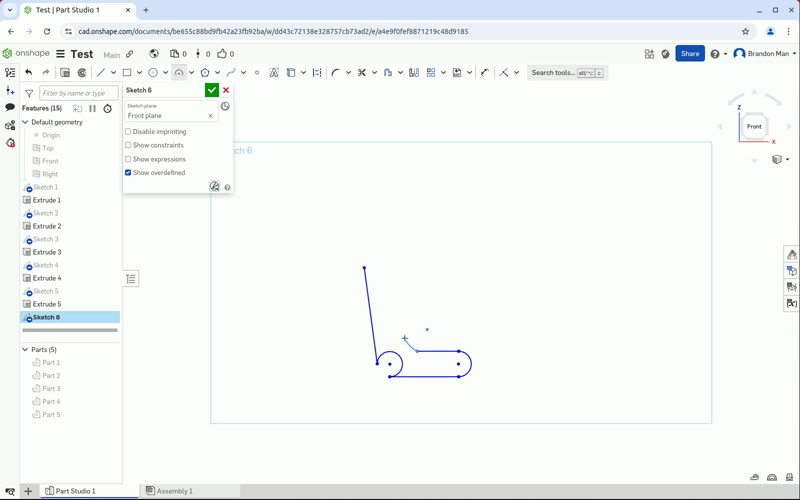
click(404, 337)
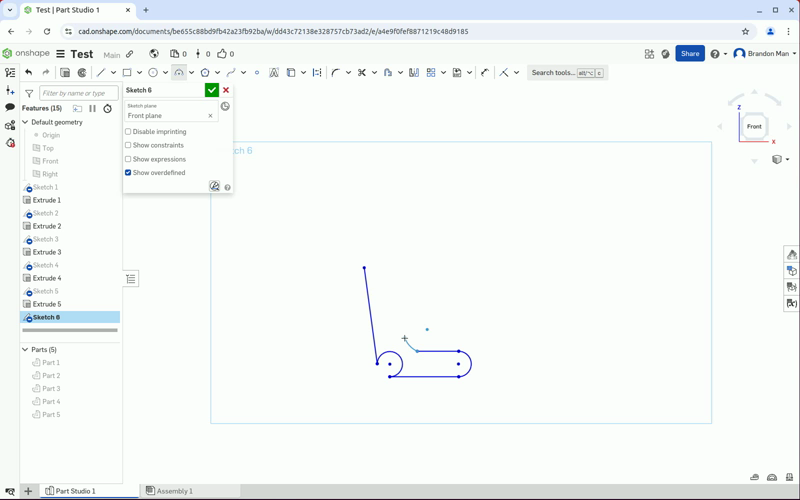
mouse_move(407, 347)
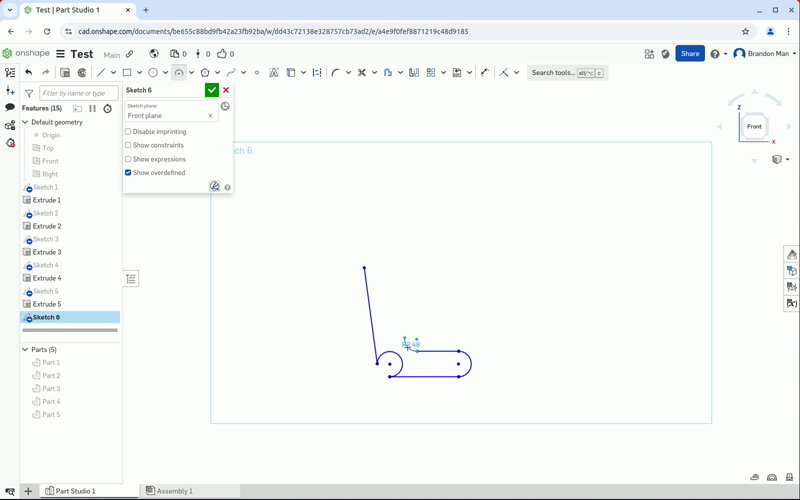
click(407, 347)
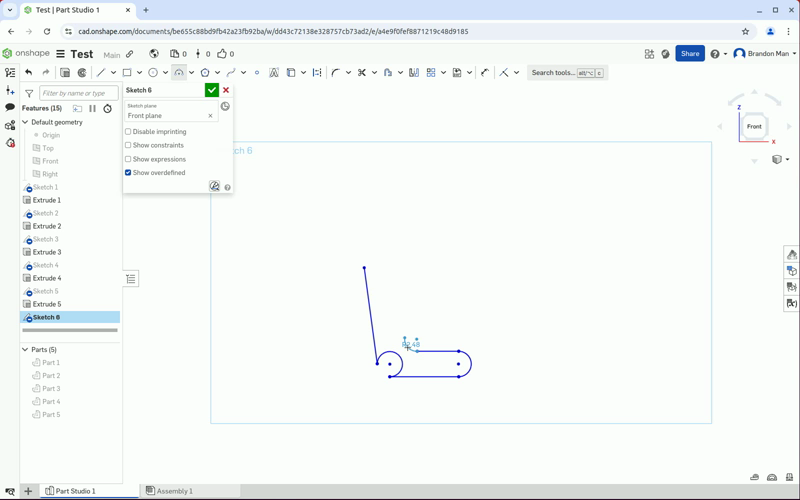
key_up(shift)
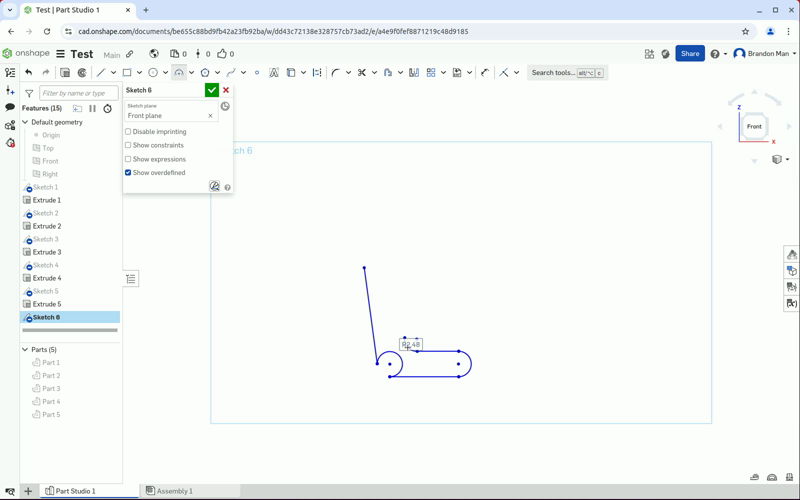
key(esc)
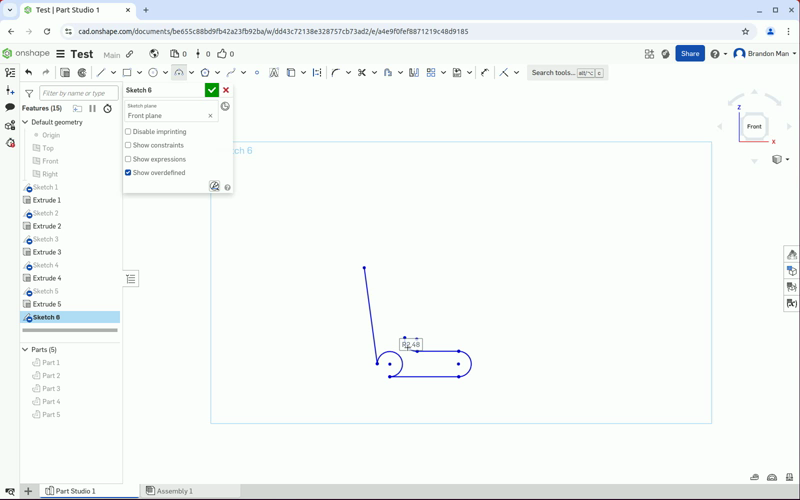
key(l)
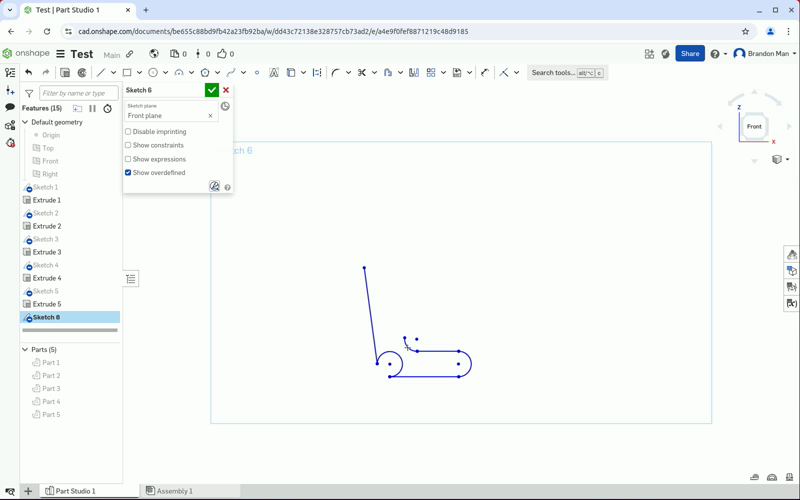
mouse_move(404, 337)
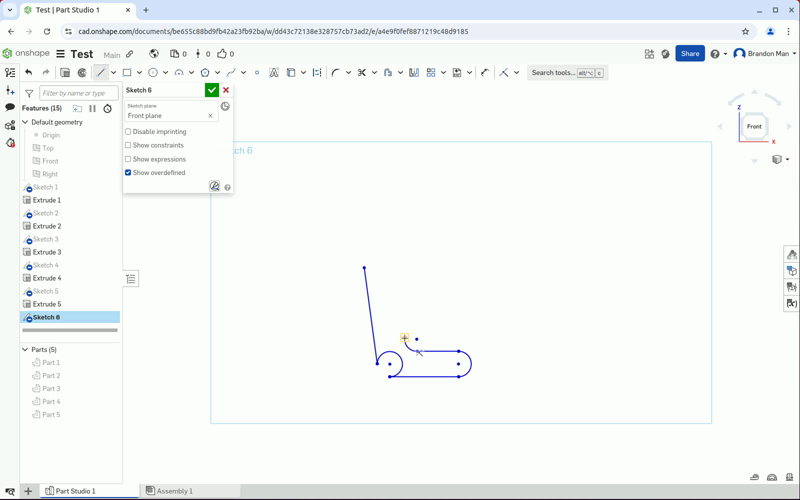
click(404, 337)
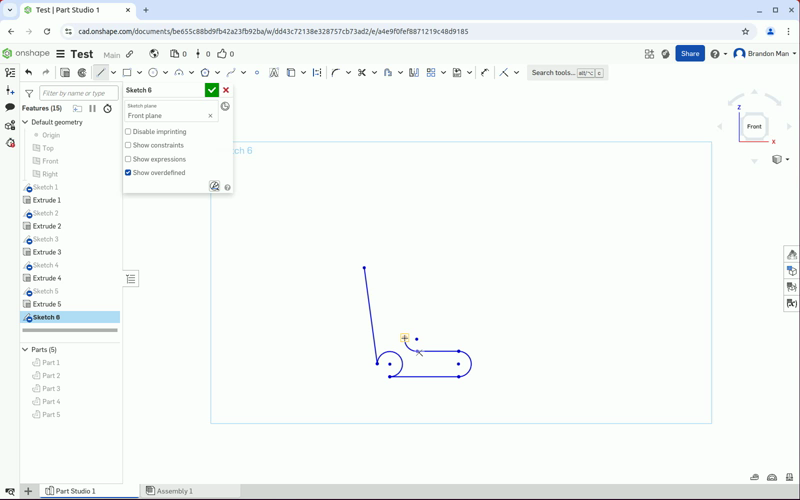
key_down(shift)
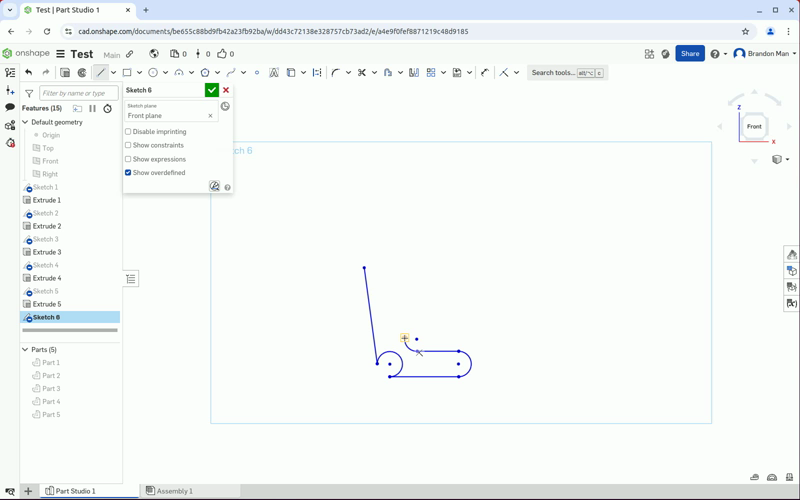
mouse_move(413, 267)
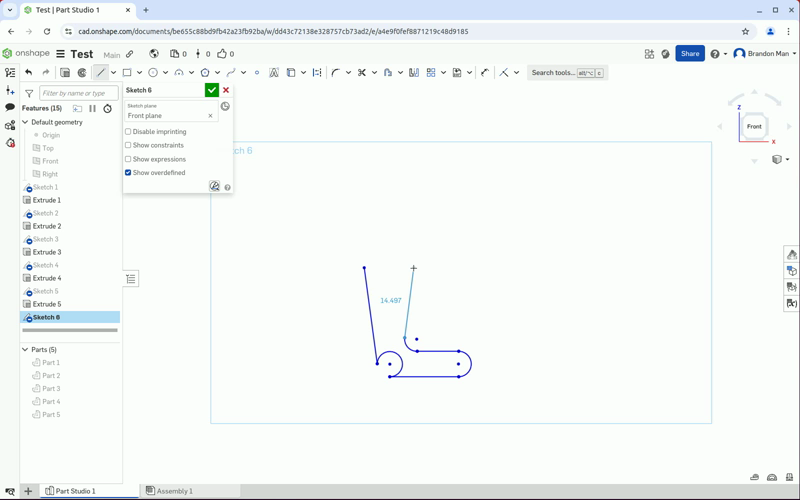
click(413, 267)
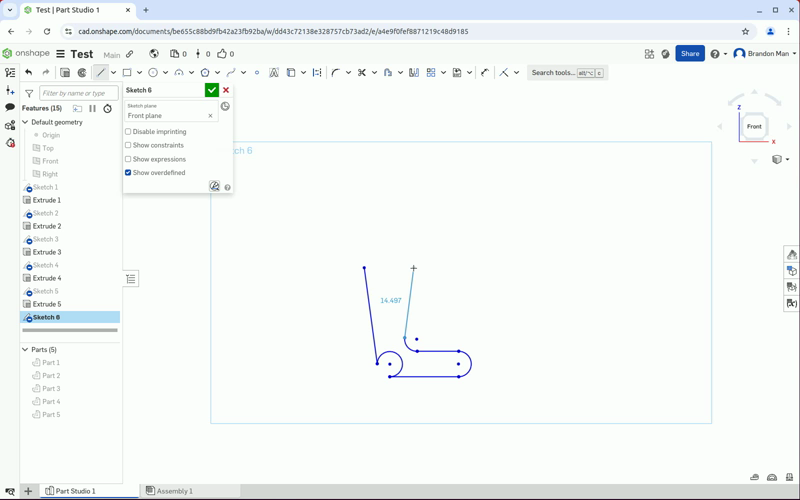
key_up(shift)
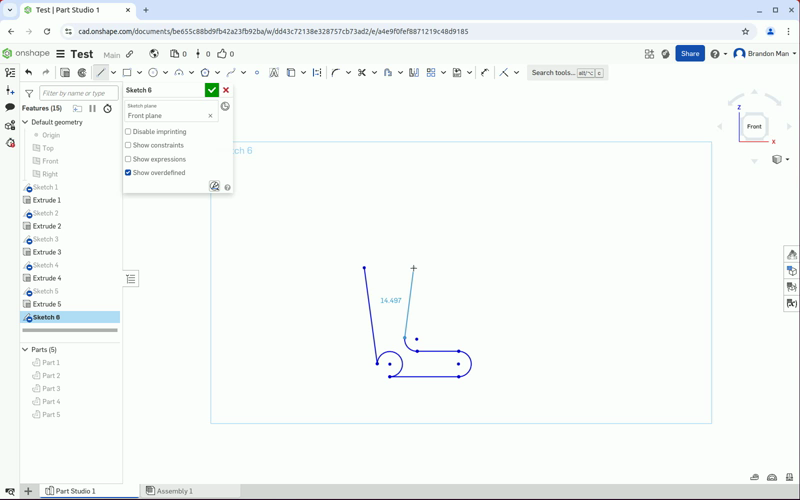
key(esc)
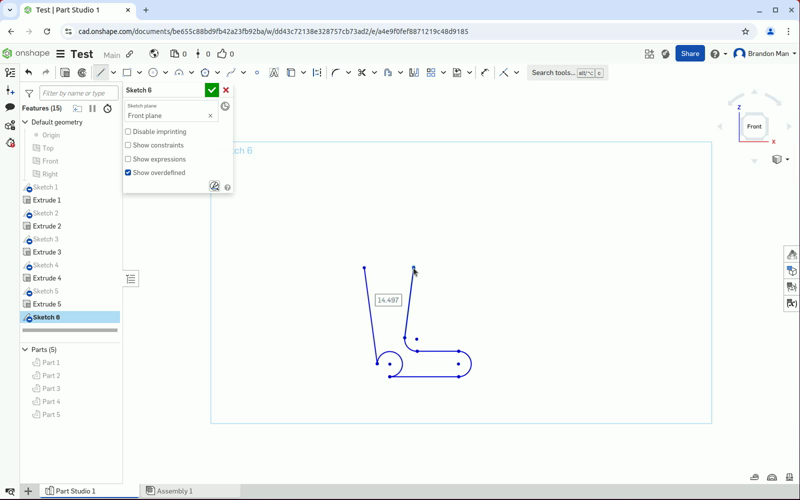
key(a)
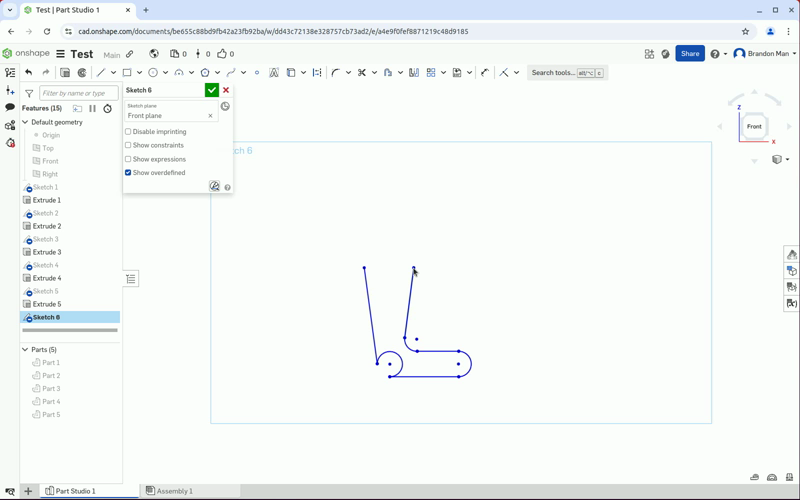
mouse_move(413, 267)
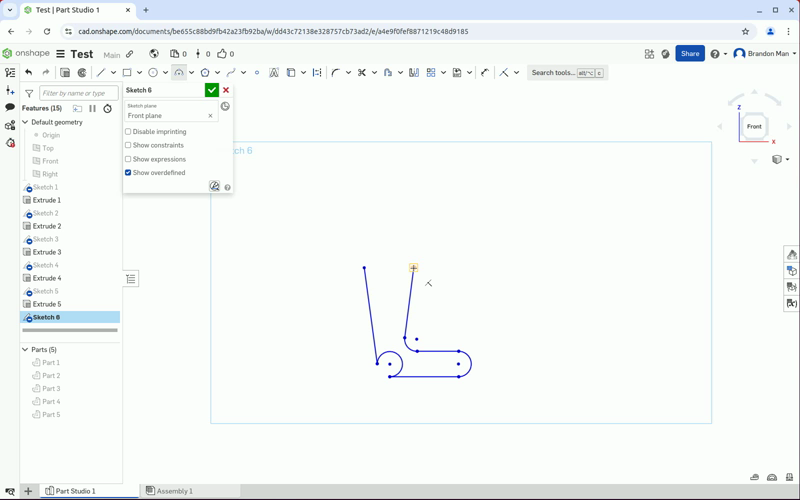
click(413, 267)
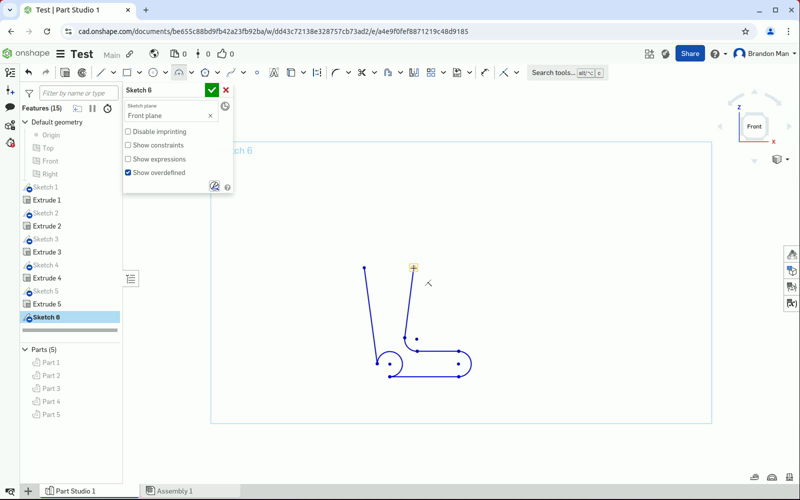
mouse_move(364, 267)
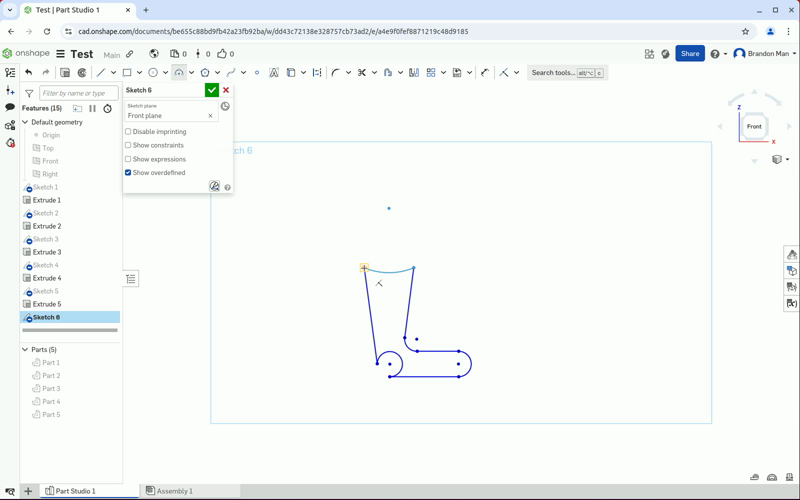
click(364, 267)
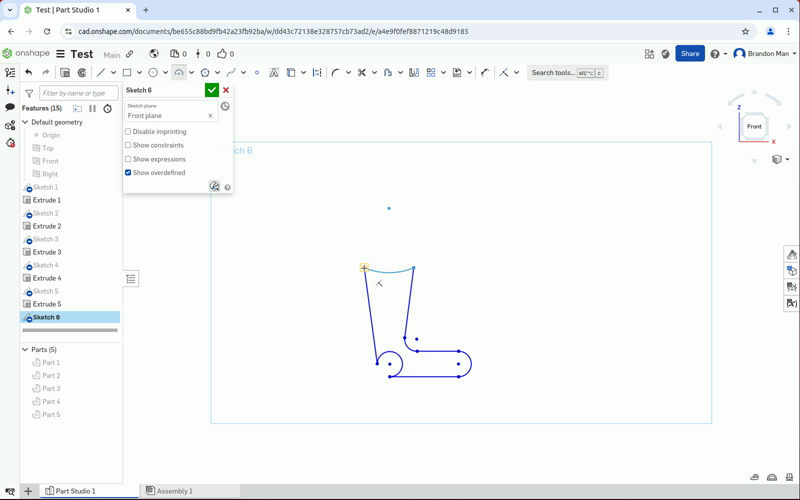
key_down(shift)
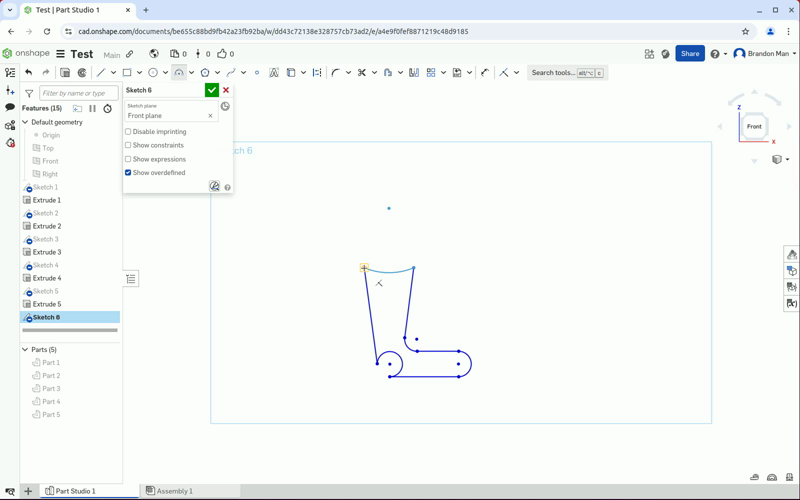
mouse_move(389, 289)
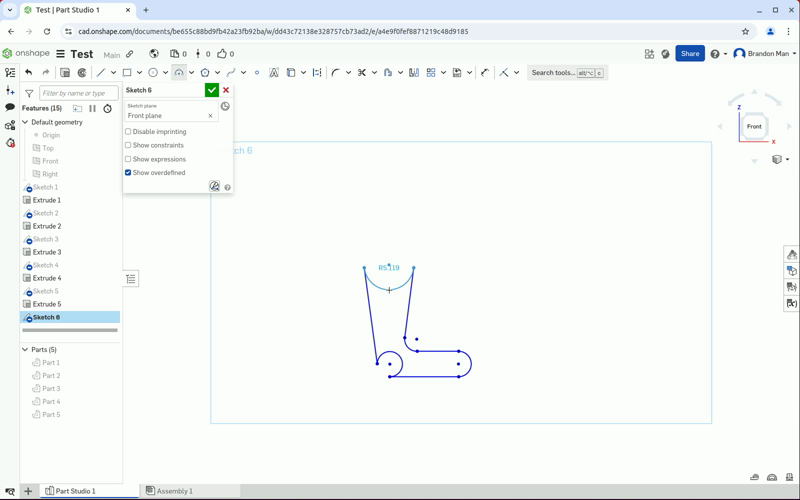
click(389, 289)
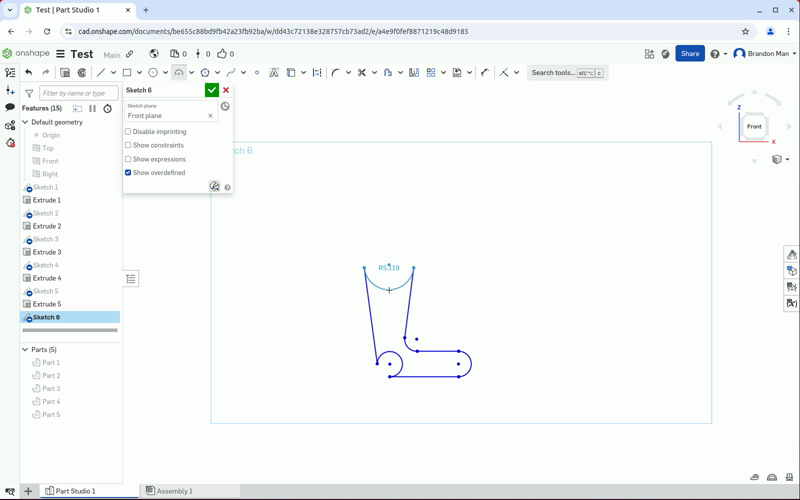
key_up(shift)
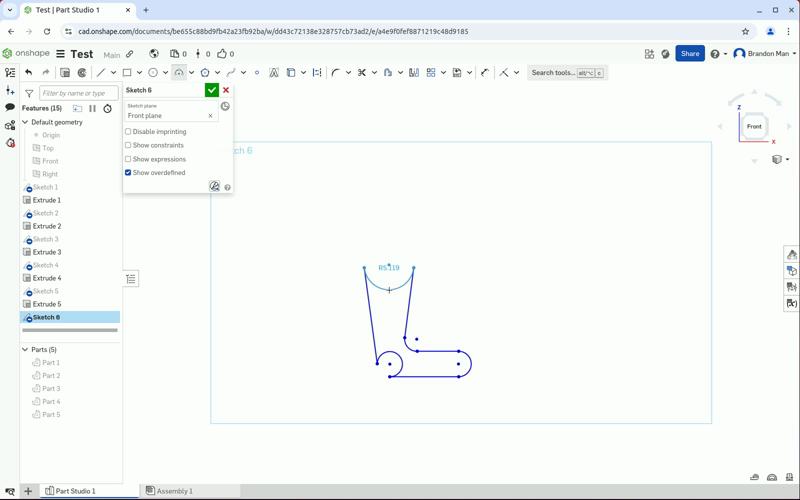
key(esc)
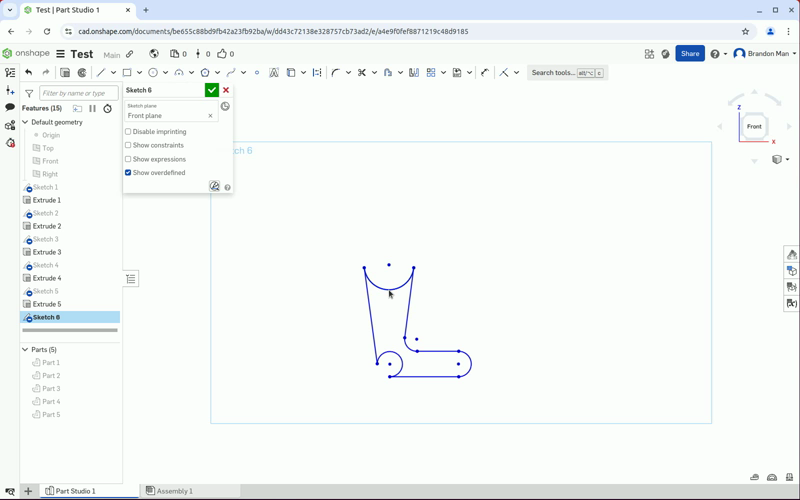
mouse_move(402, 345)
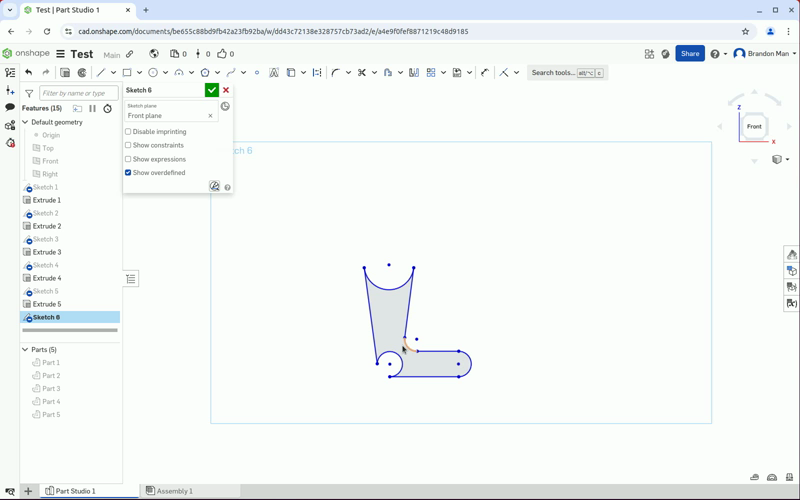
click(402, 345)
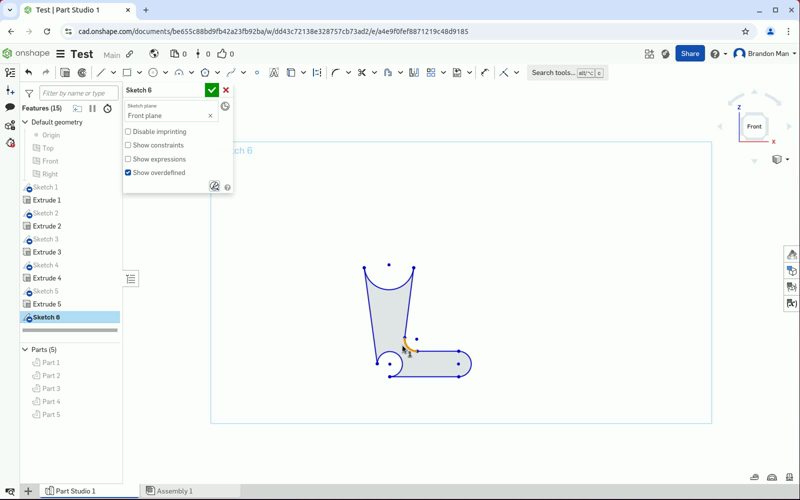
mouse_move(73, 352)
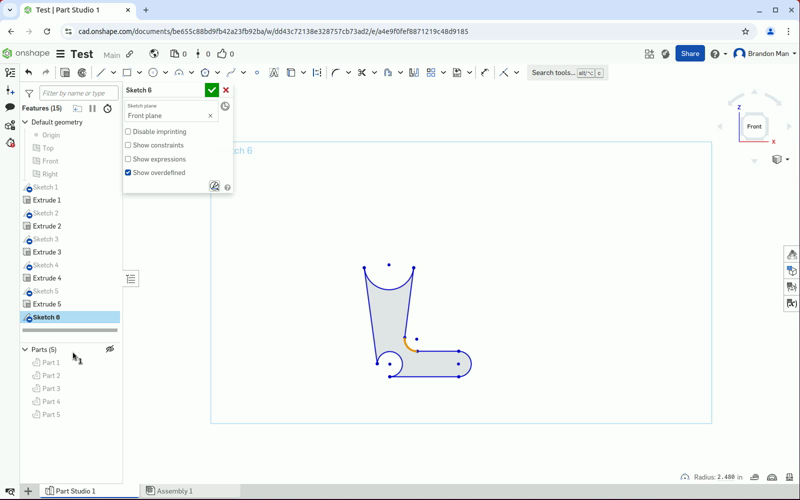
key(shift+y)
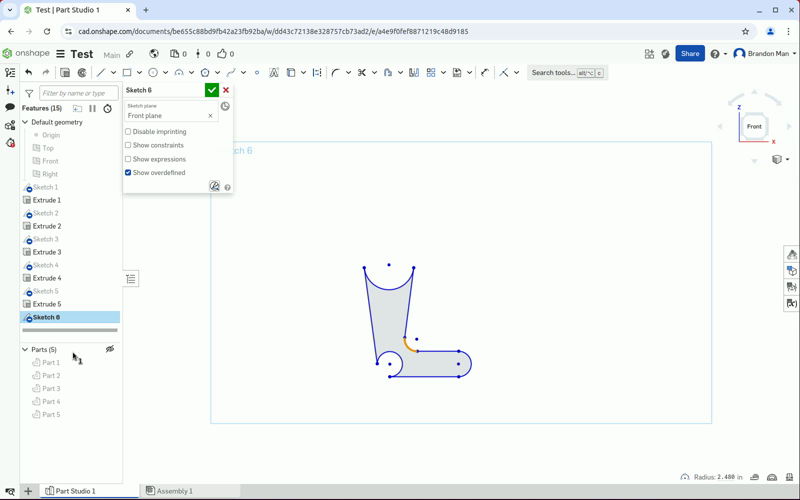
key(shift+e)
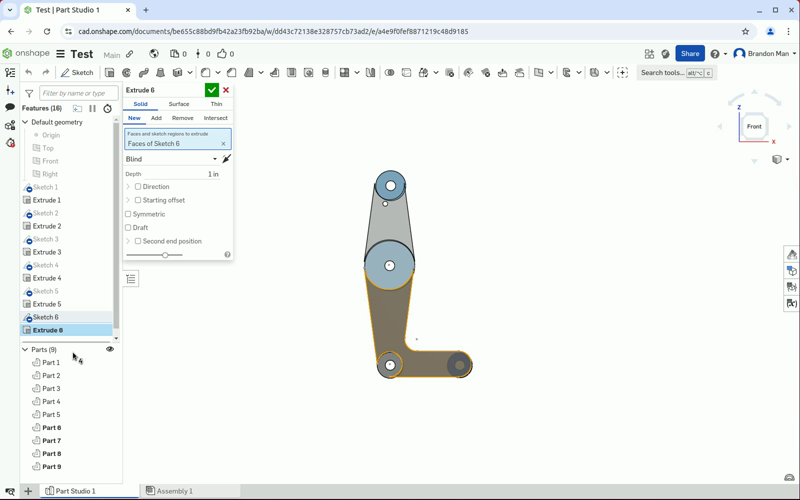
mouse_move(143, 106)
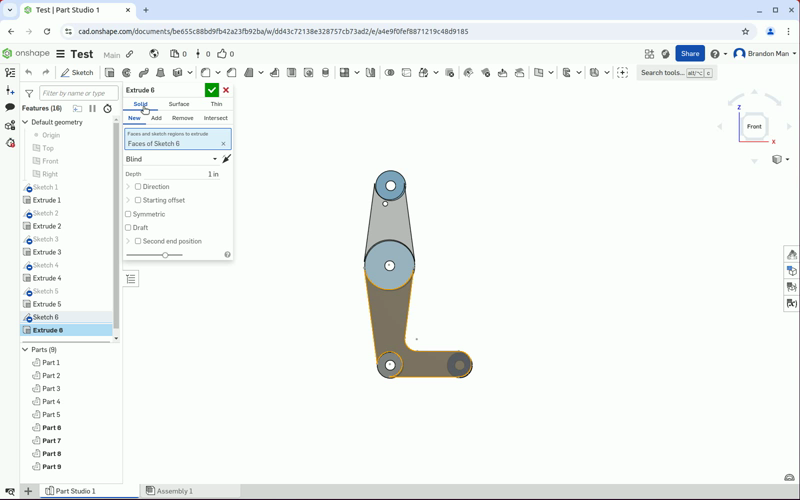
click(143, 106)
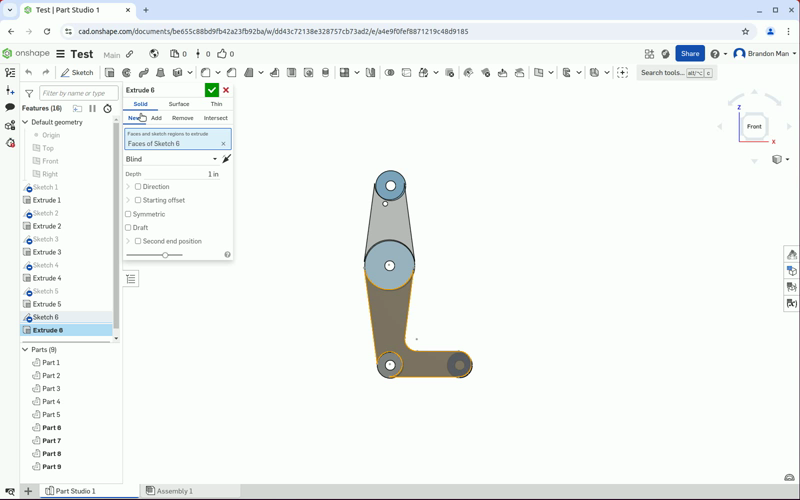
mouse_move(137, 120)
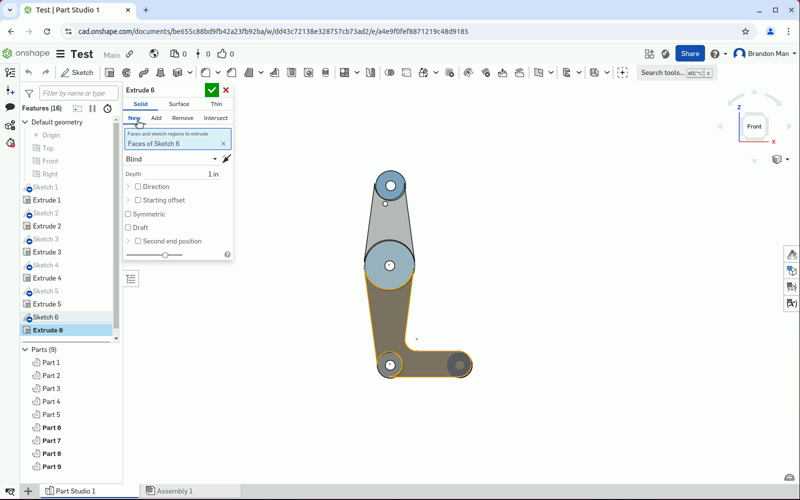
click(137, 120)
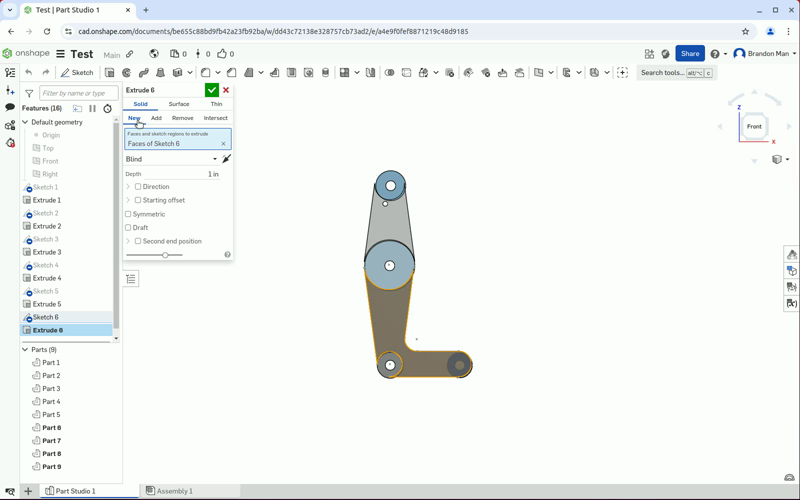
key(tab, 4)
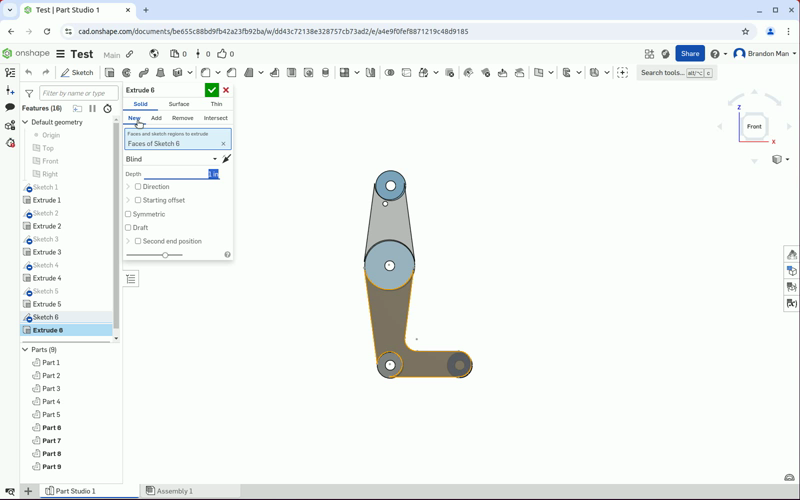
text(0.963)
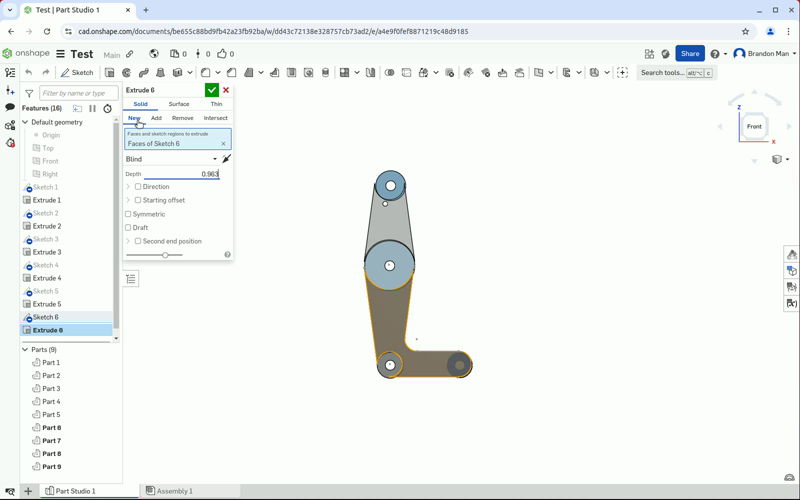
key(enter)
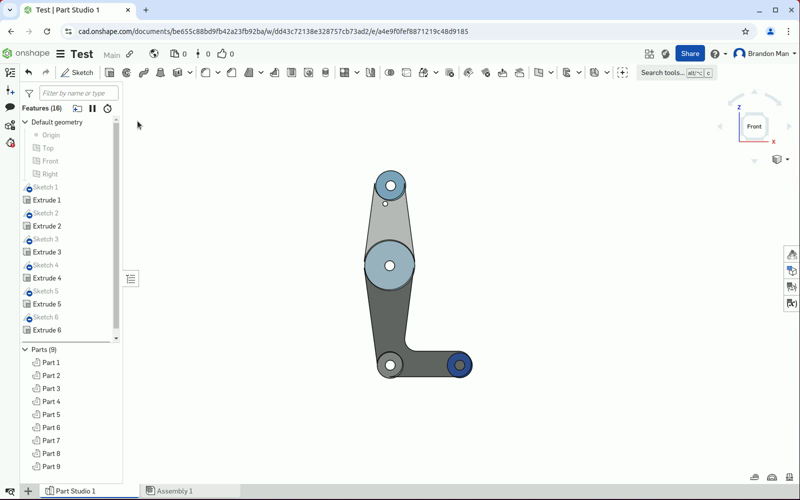
key(shift+h)
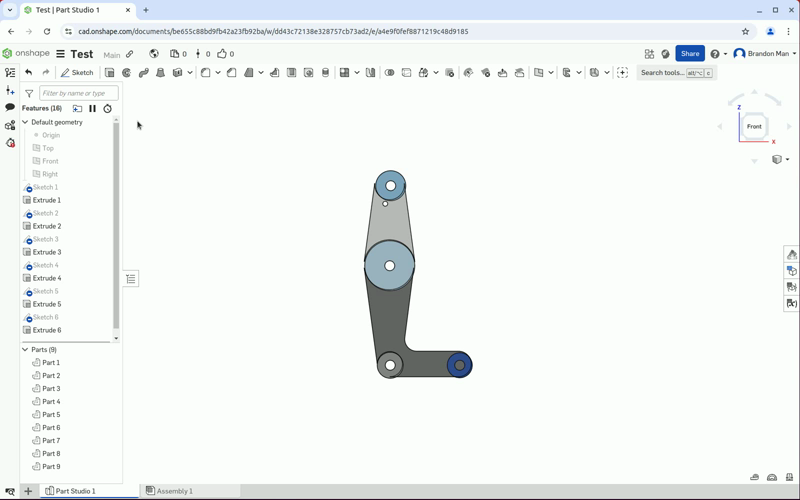
key(shift+h)
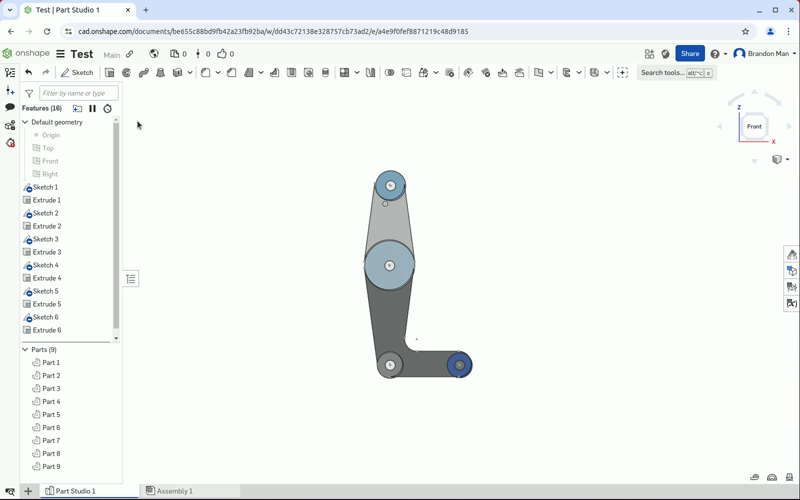
key(shift+7)
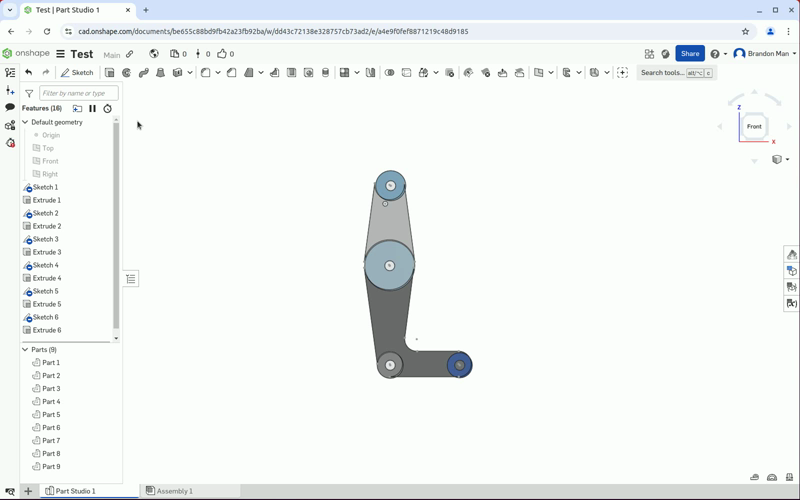
key(left, 2)
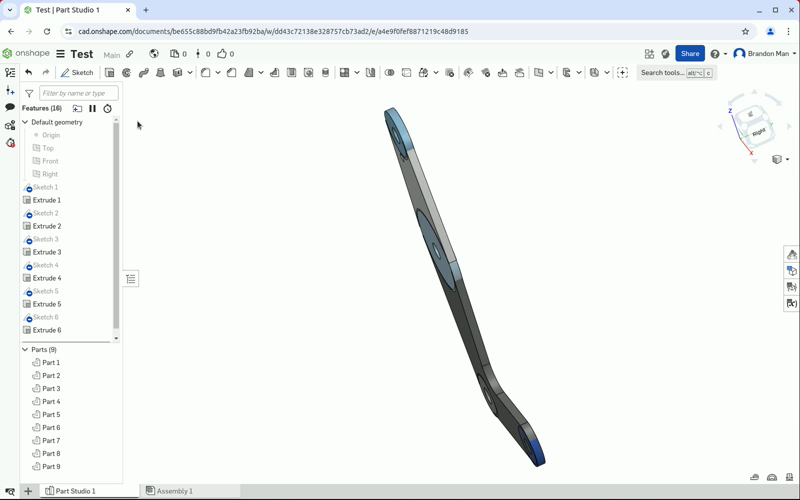
key(down, 2)
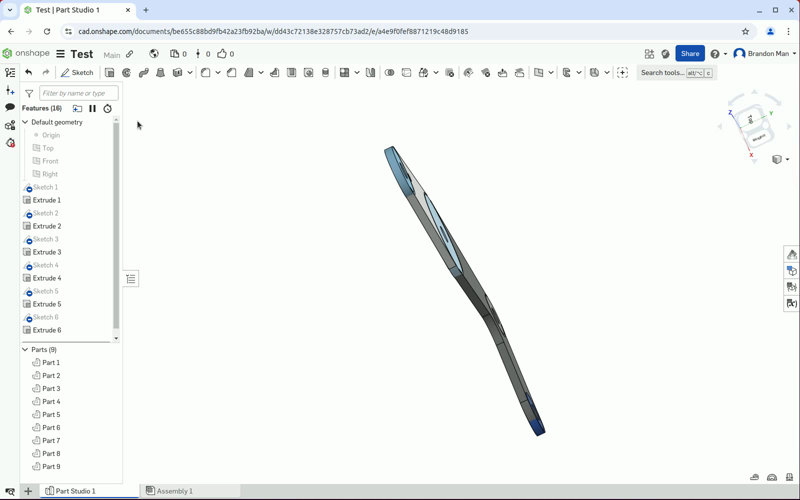
key(up, 2)
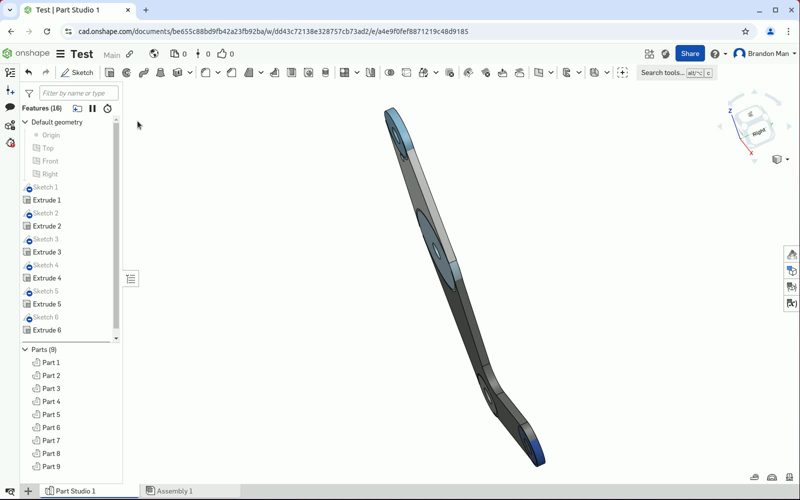
key(right, 2)
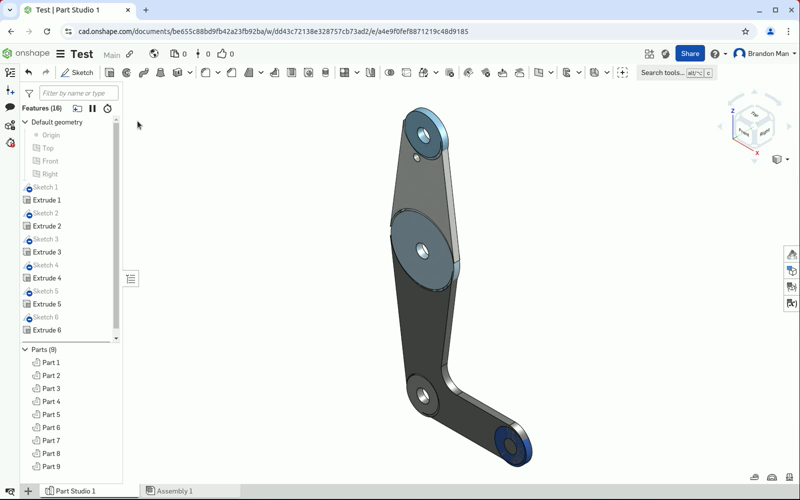
mouse_move(69, 189)
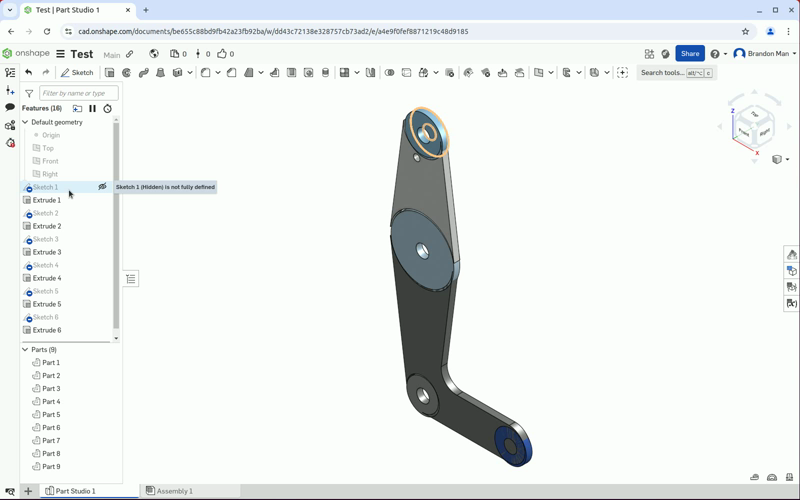
click(69, 189)